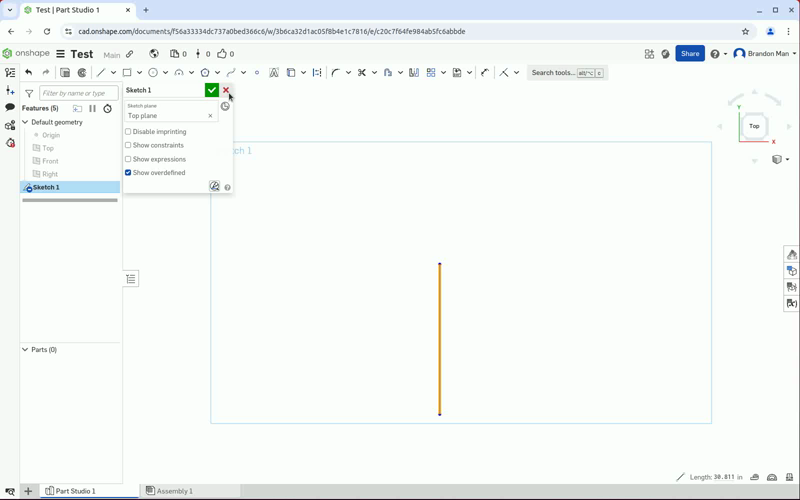
key(shift+h)
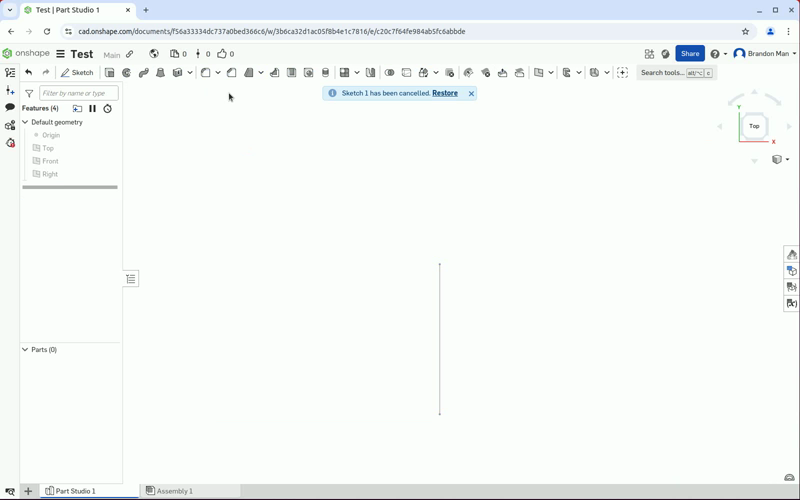
key(shift+s)
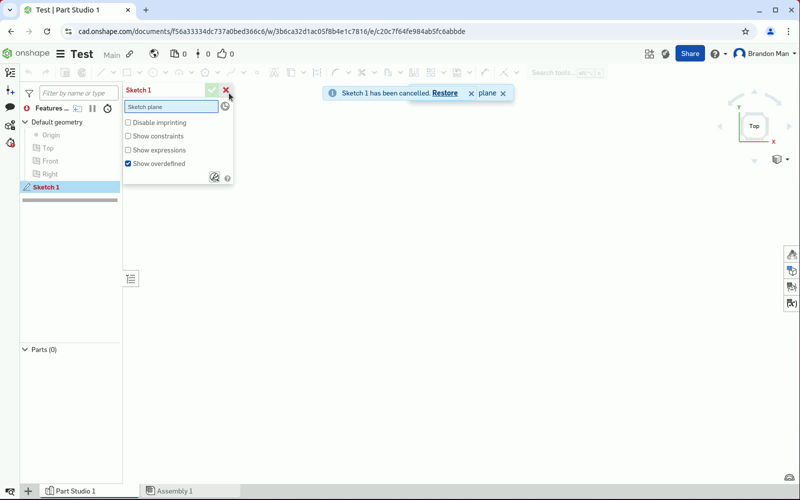
mouse_move(73, 150)
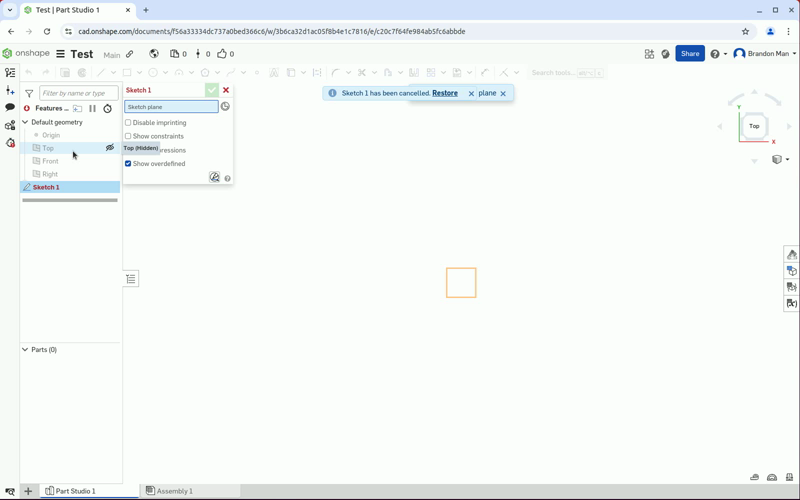
click(73, 150)
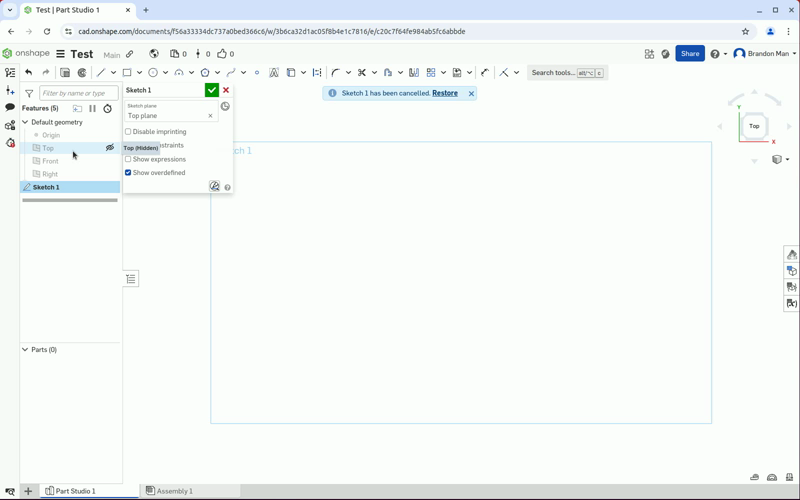
mouse_move(73, 352)
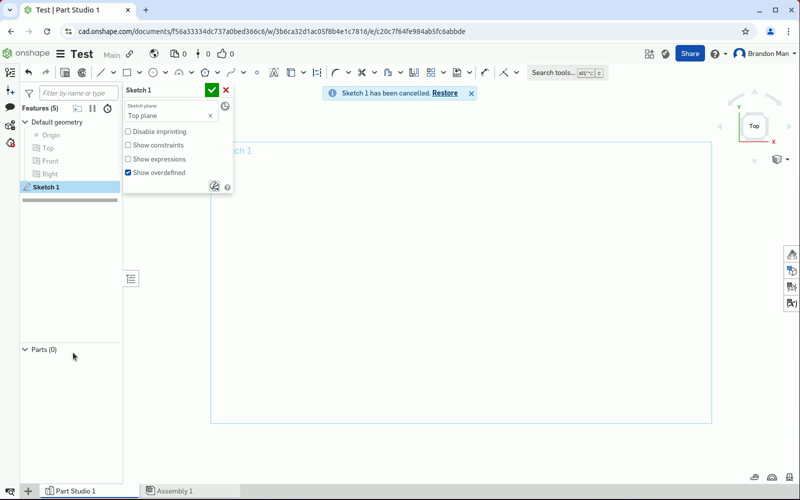
key(y)
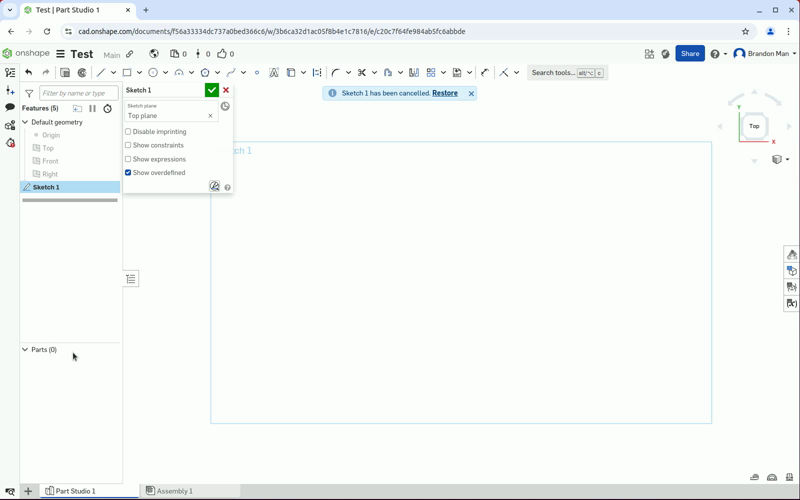
key(l)
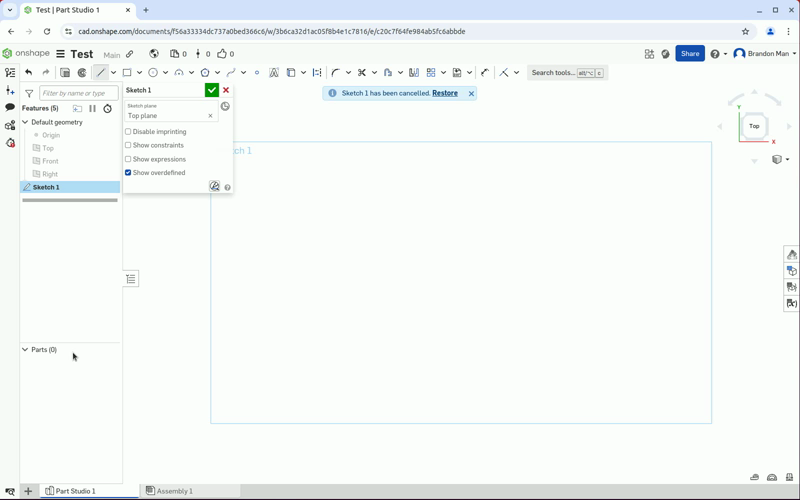
key_down(shift)
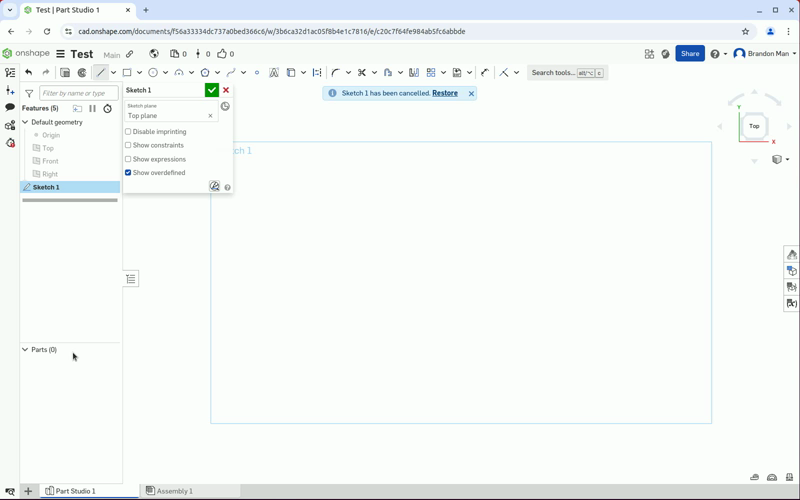
mouse_move(460, 282)
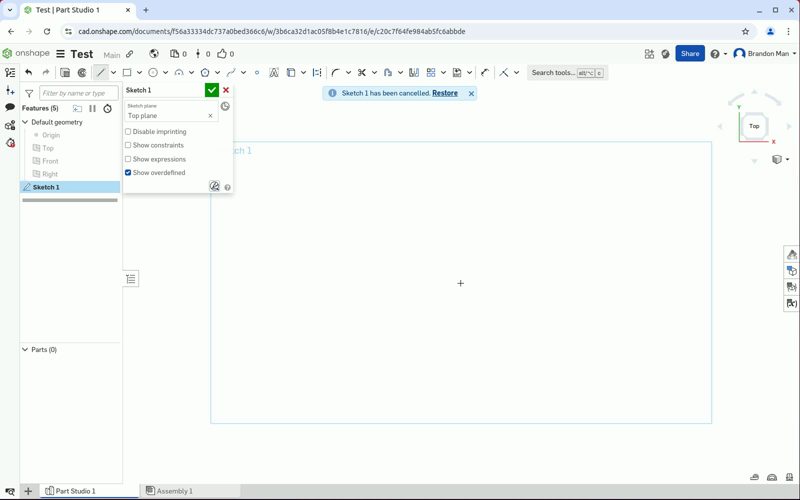
click(460, 282)
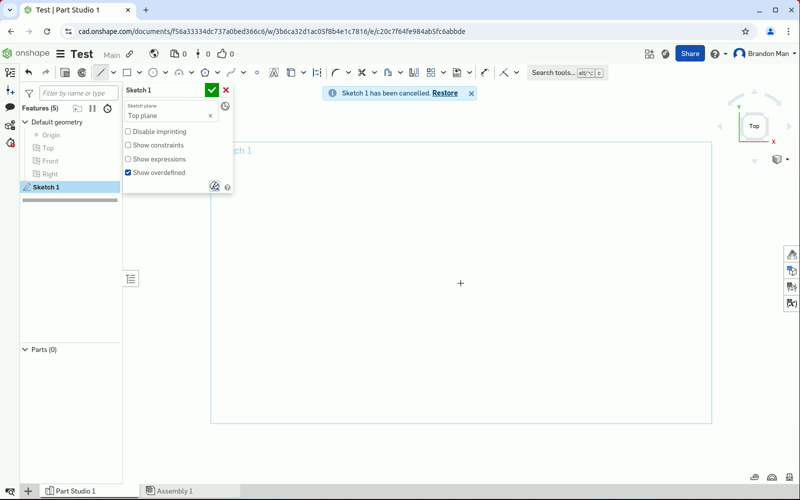
key_up(shift)
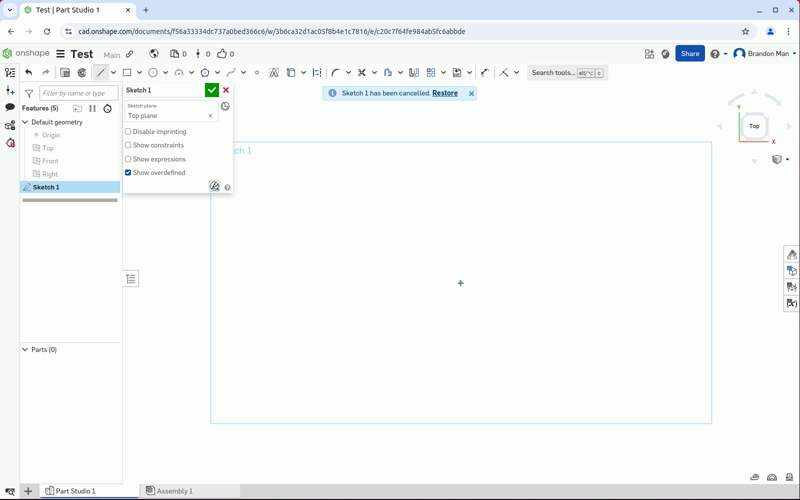
key_down(shift)
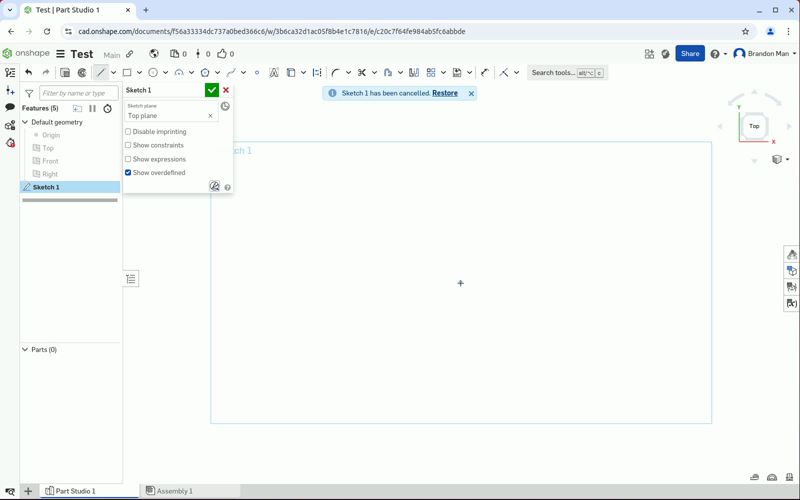
mouse_move(490, 282)
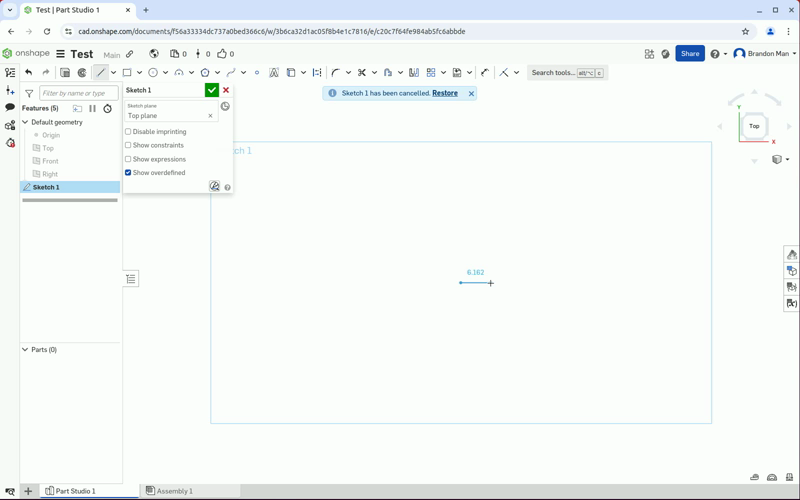
mouse_move(487, 282)
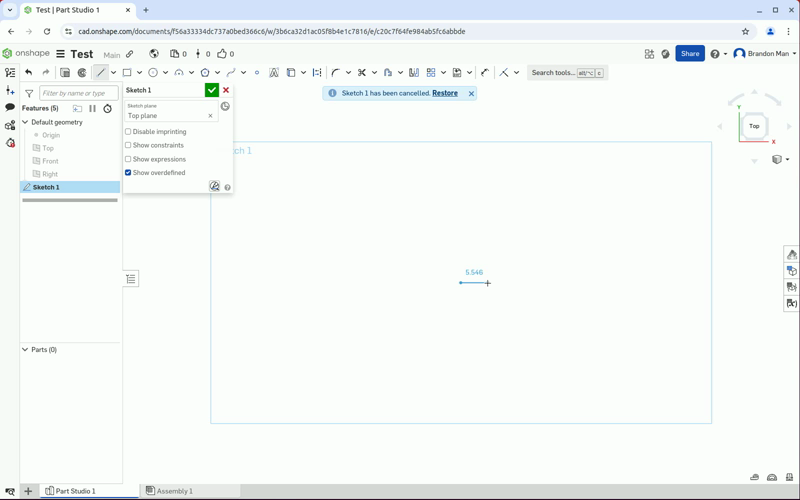
click(487, 282)
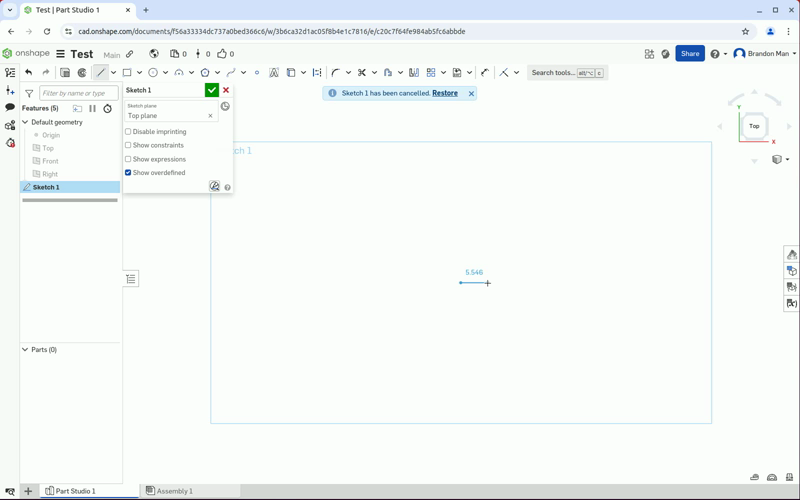
key_up(shift)
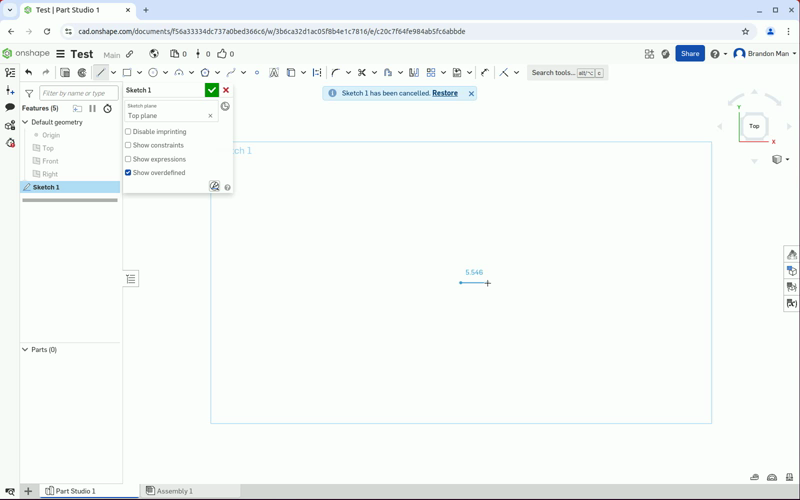
key_down(shift)
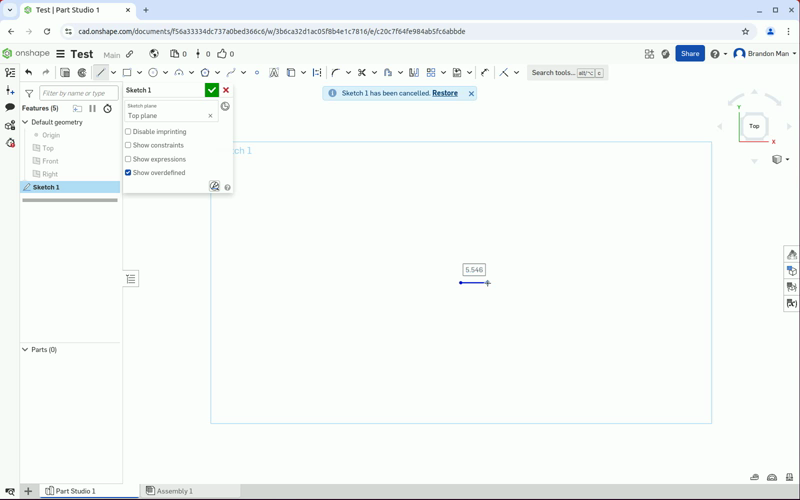
mouse_move(517, 282)
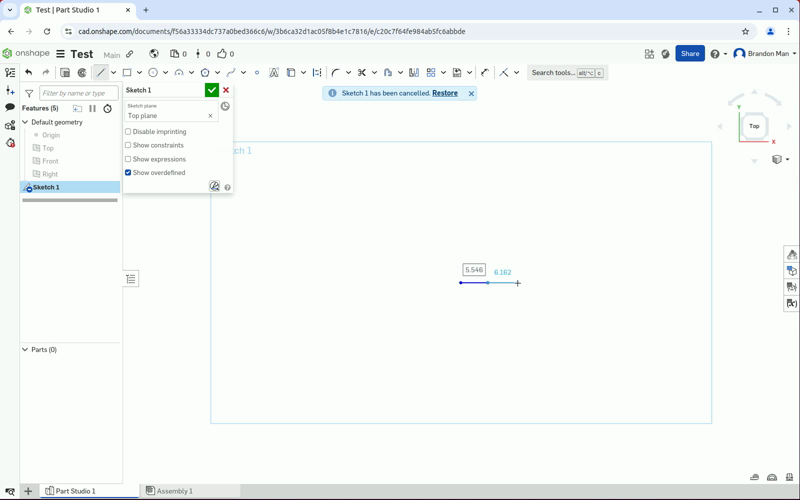
mouse_move(487, 277)
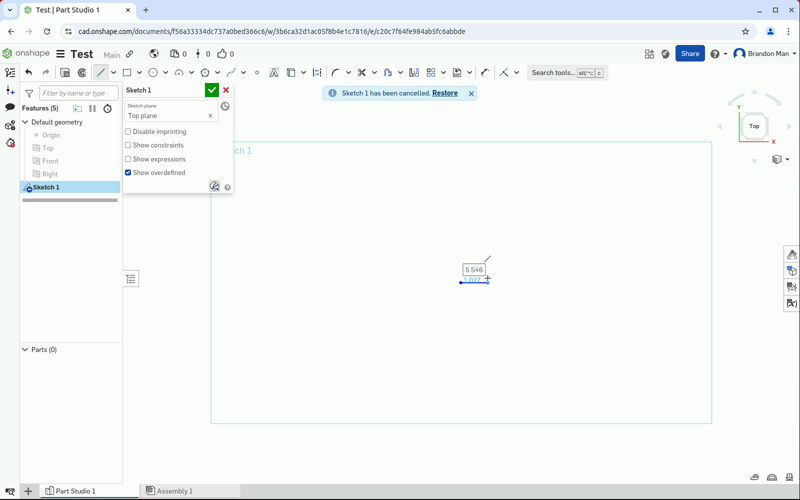
scroll(6)
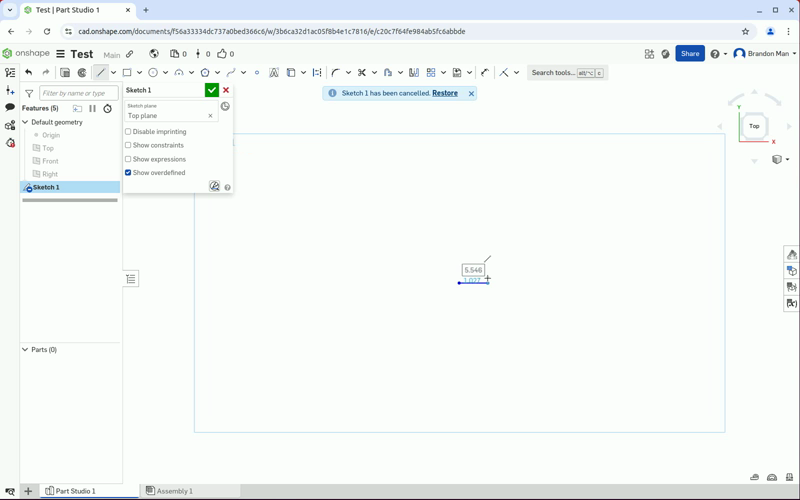
scroll(6)
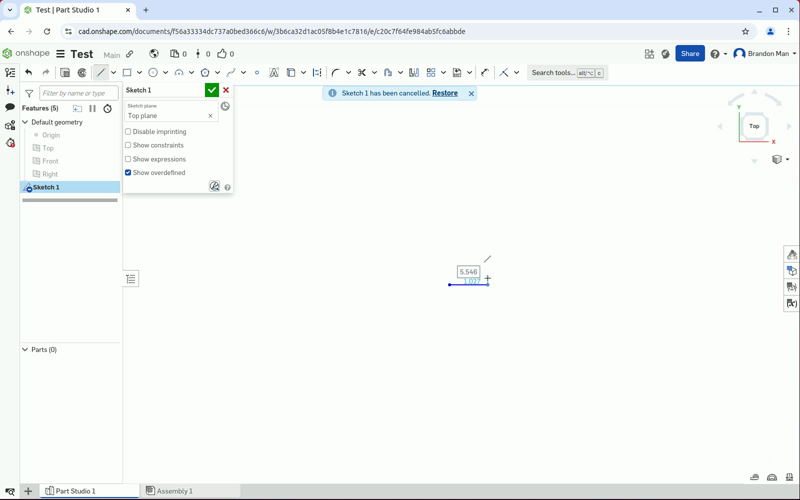
scroll(6)
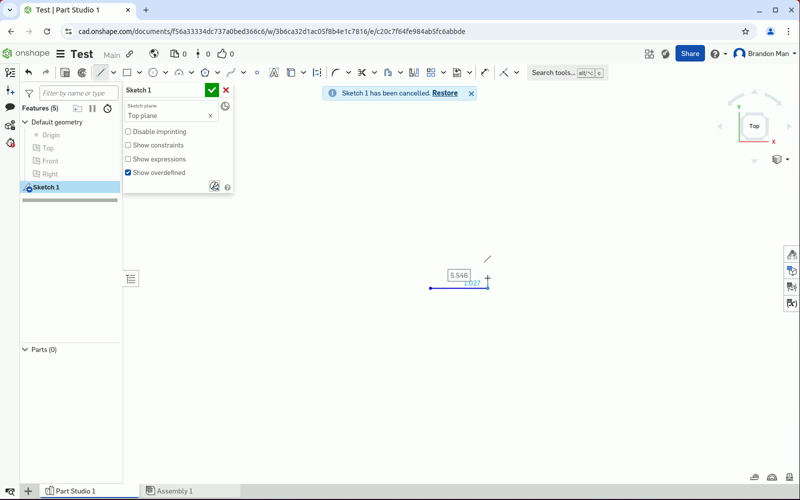
scroll(6)
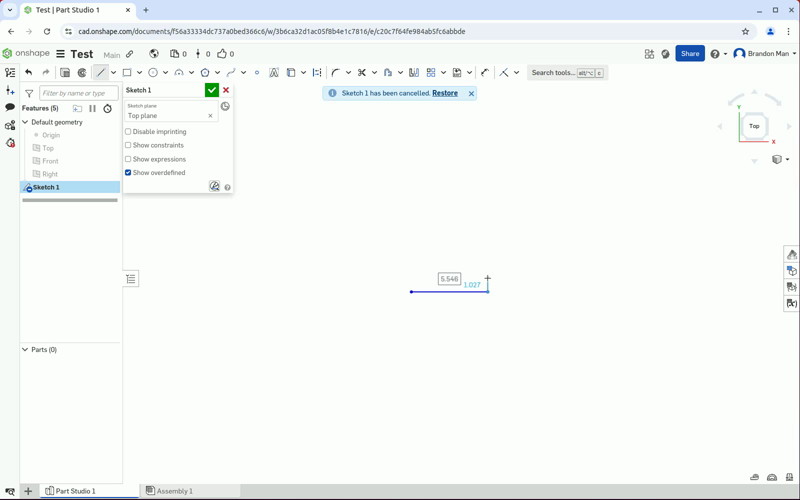
scroll(6)
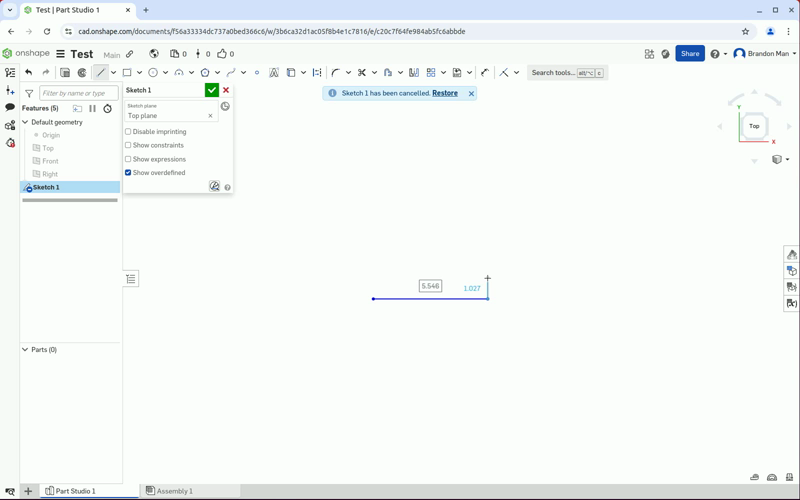
scroll(6)
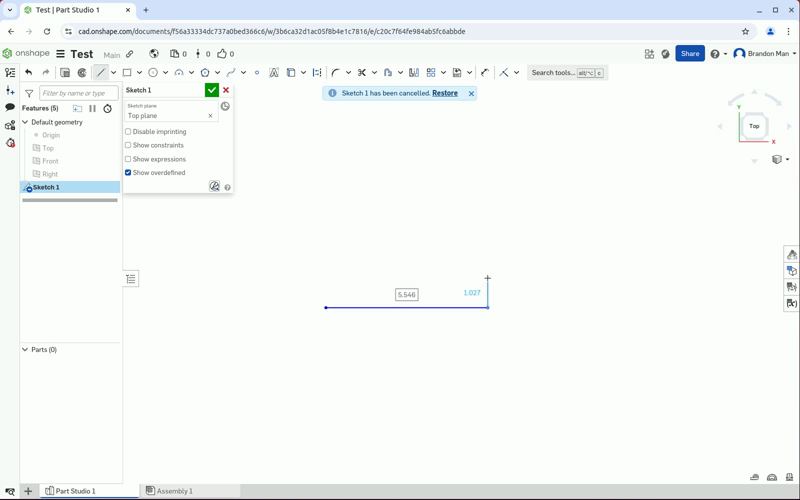
scroll(6)
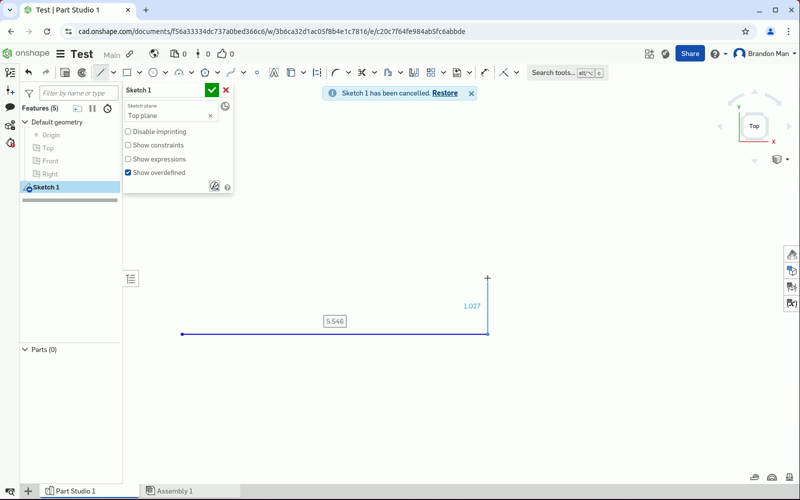
click(487, 277)
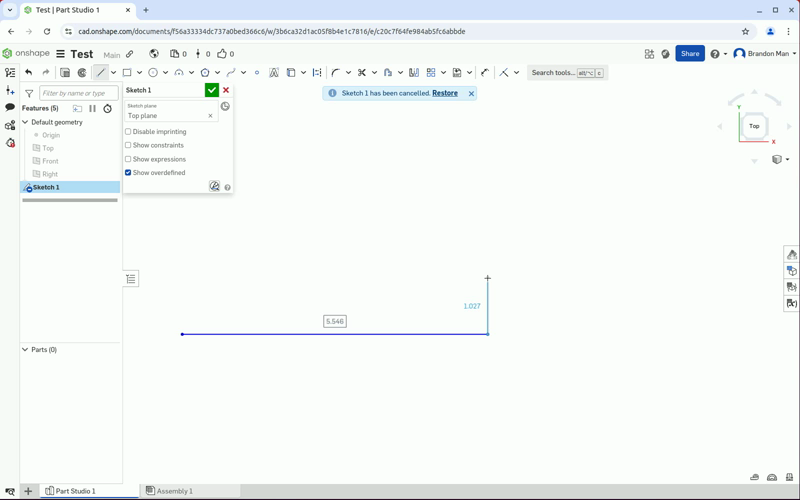
scroll(-6)
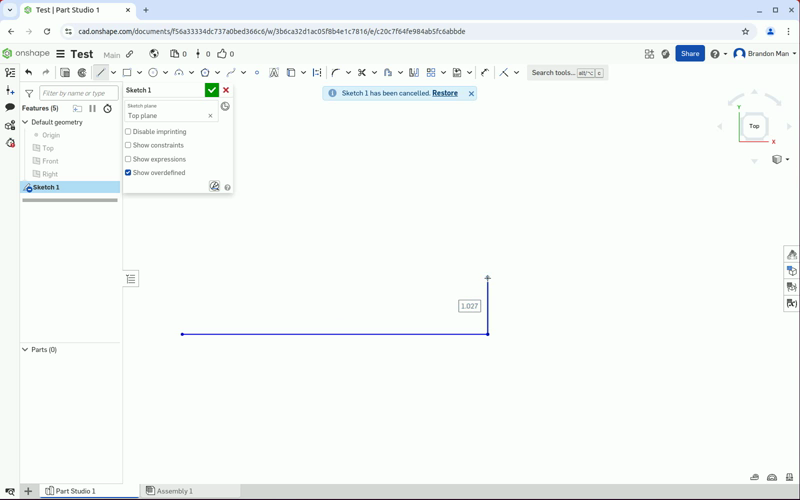
scroll(-6)
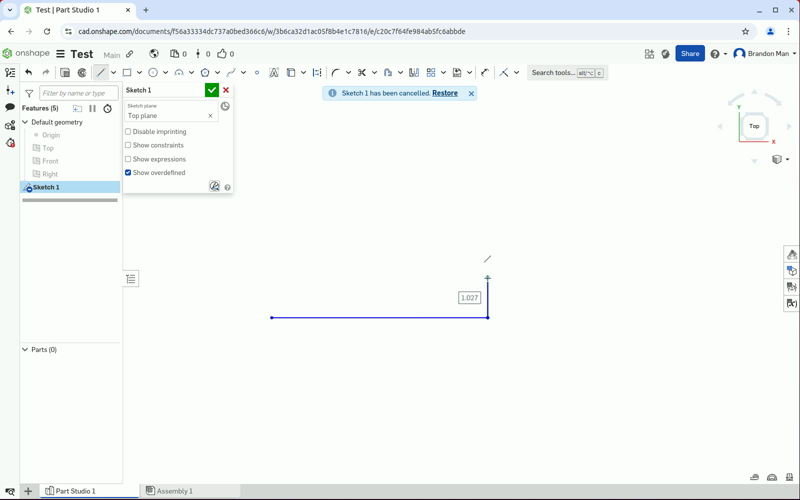
scroll(-6)
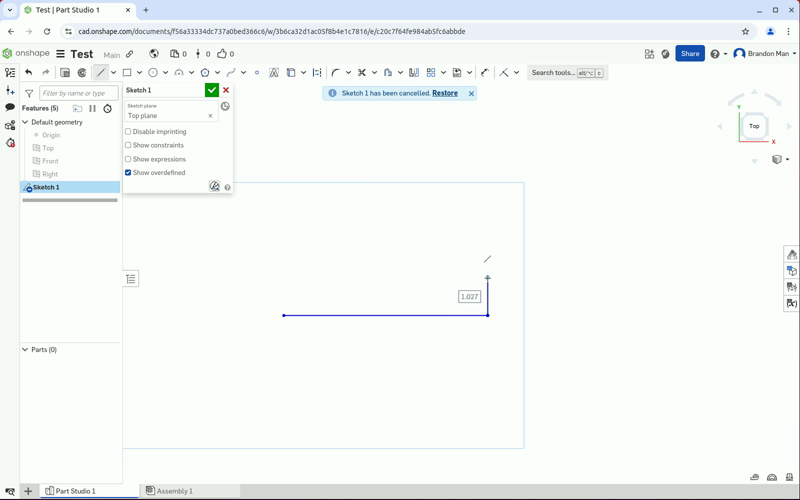
scroll(-6)
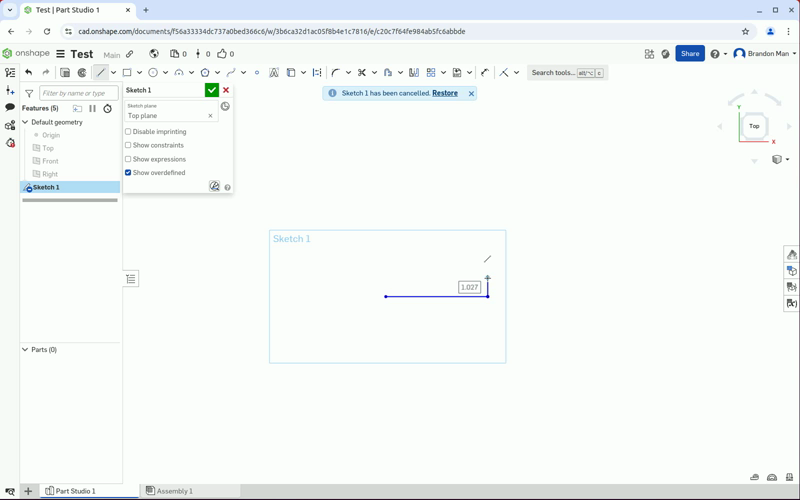
scroll(-6)
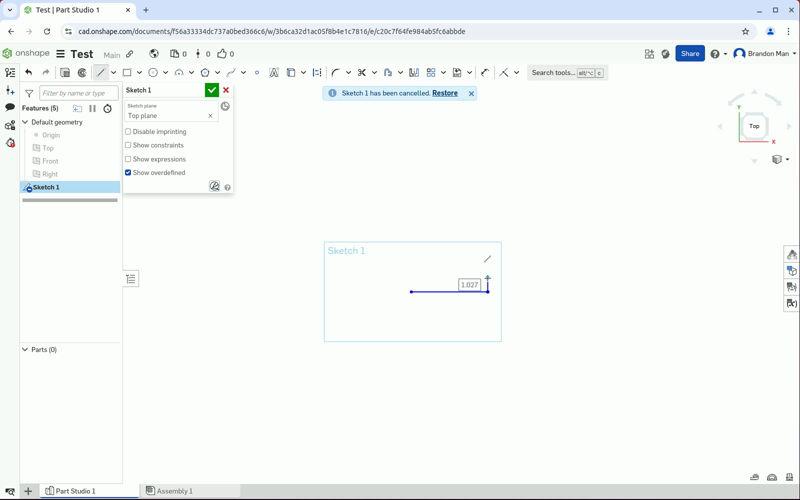
scroll(-6)
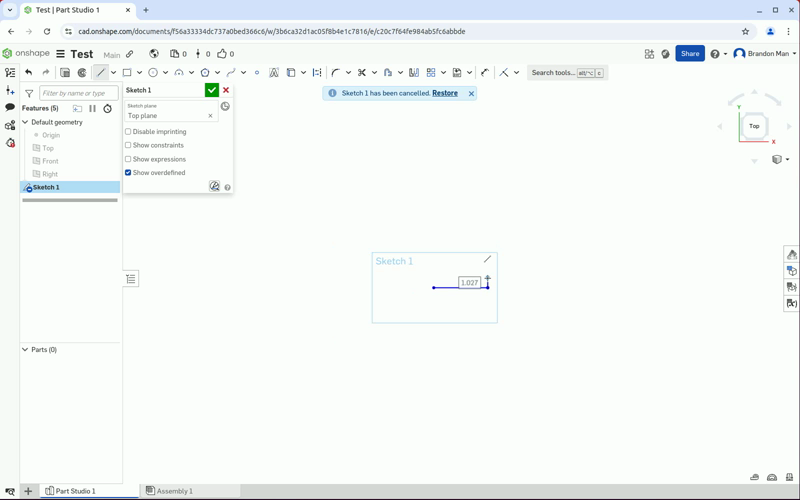
scroll(-6)
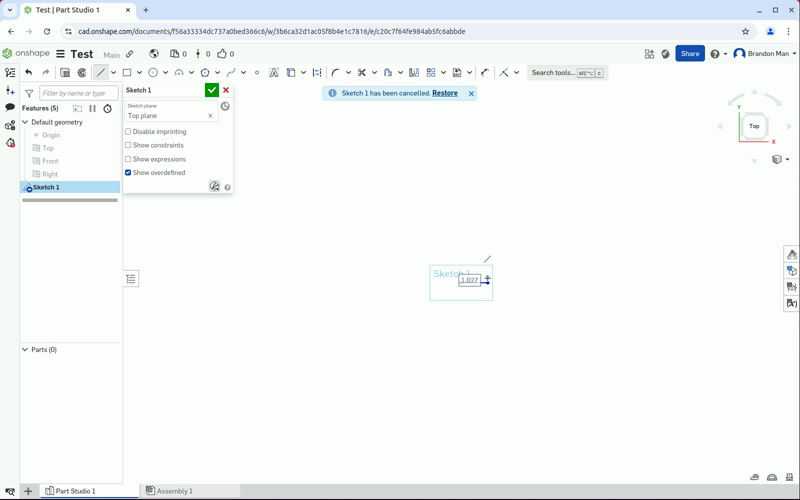
key_up(shift)
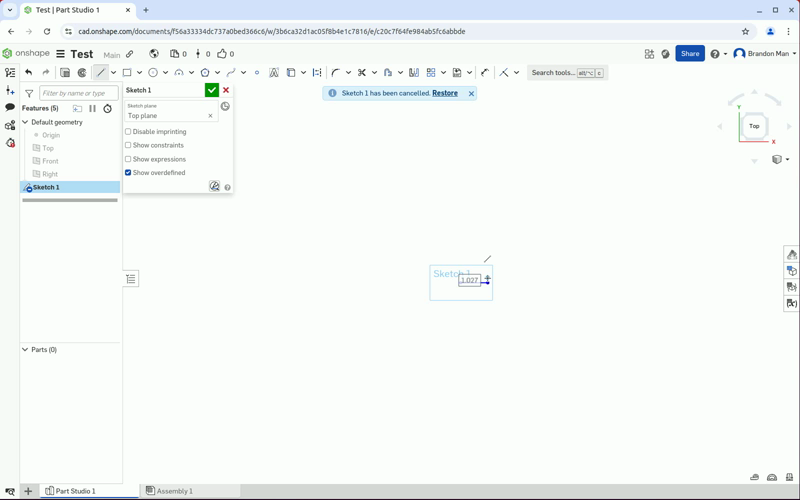
key_down(shift)
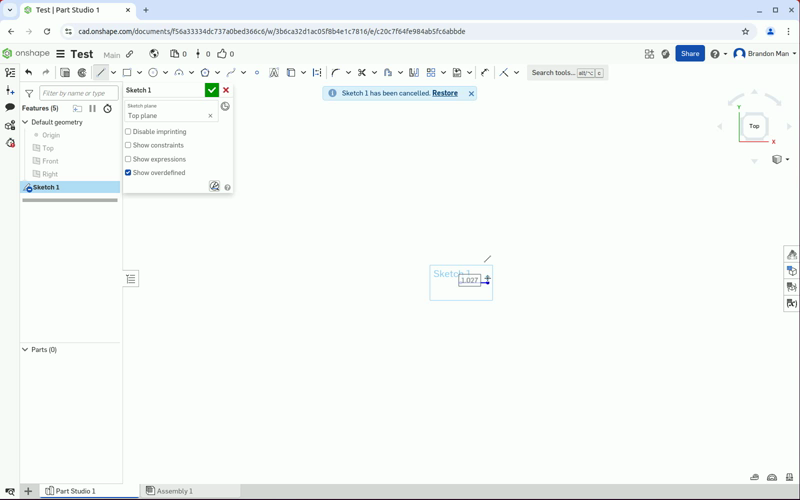
mouse_move(517, 277)
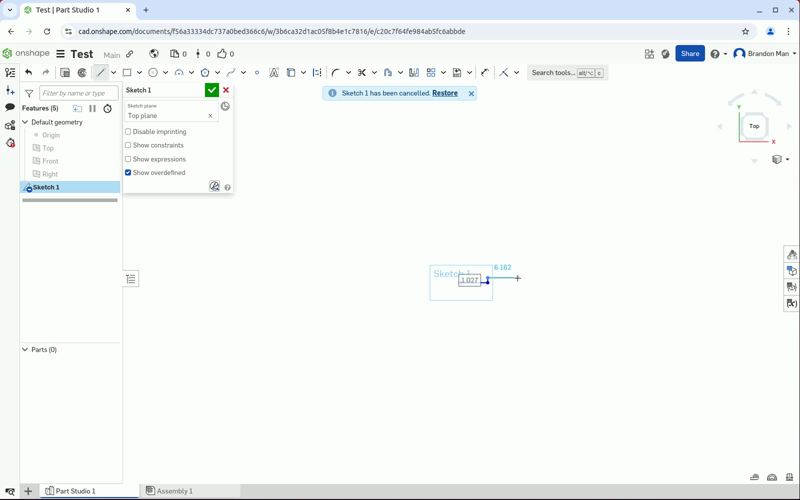
mouse_move(460, 277)
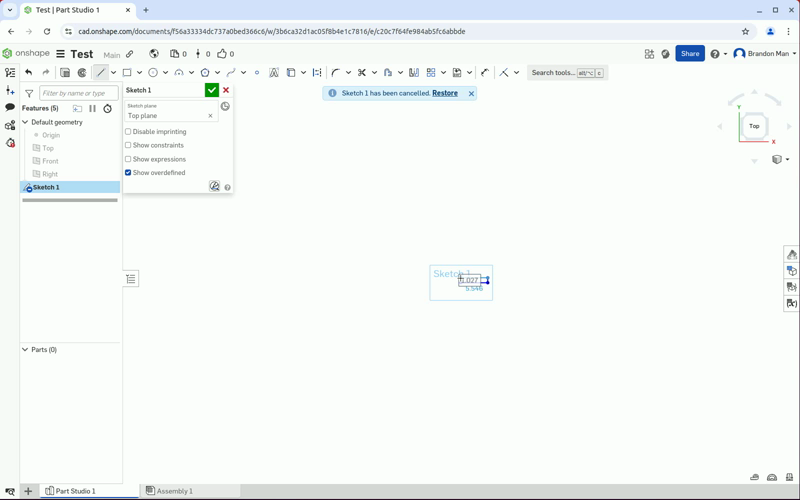
click(460, 277)
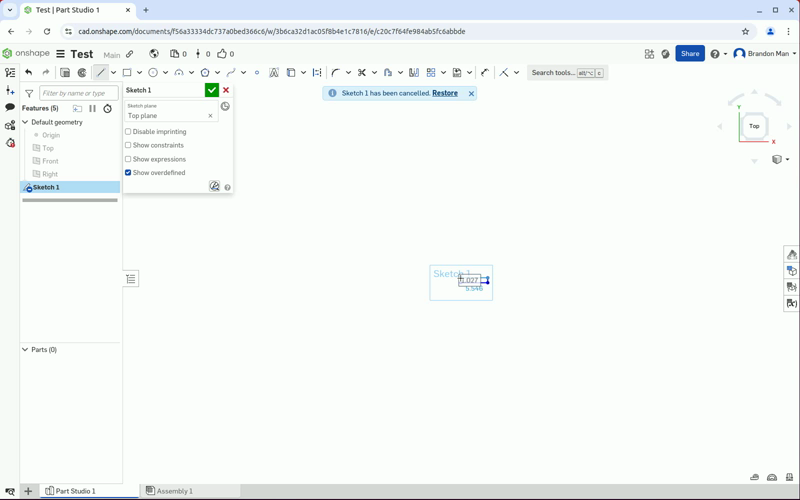
key_up(shift)
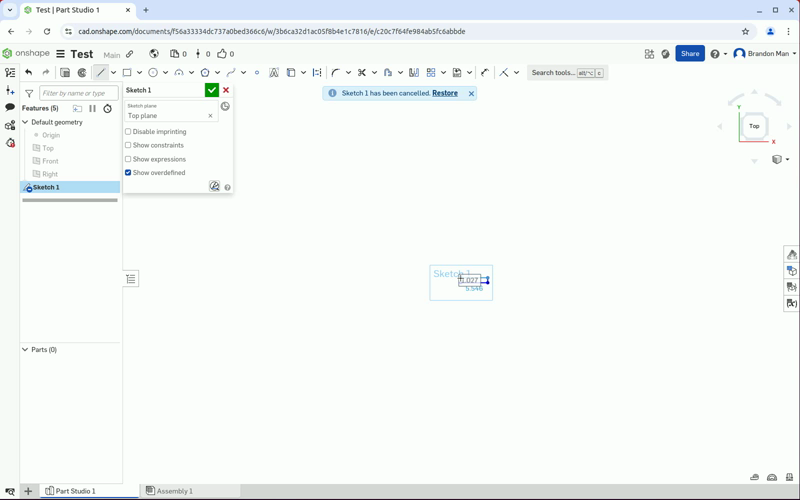
mouse_move(490, 277)
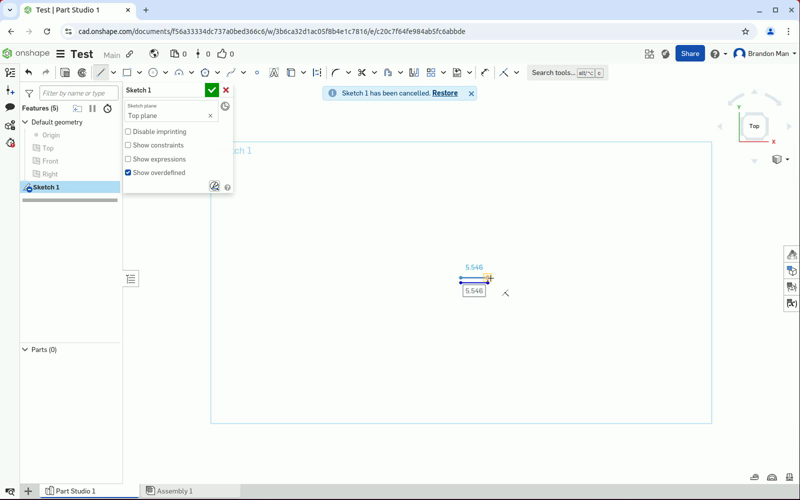
key_down(shift)
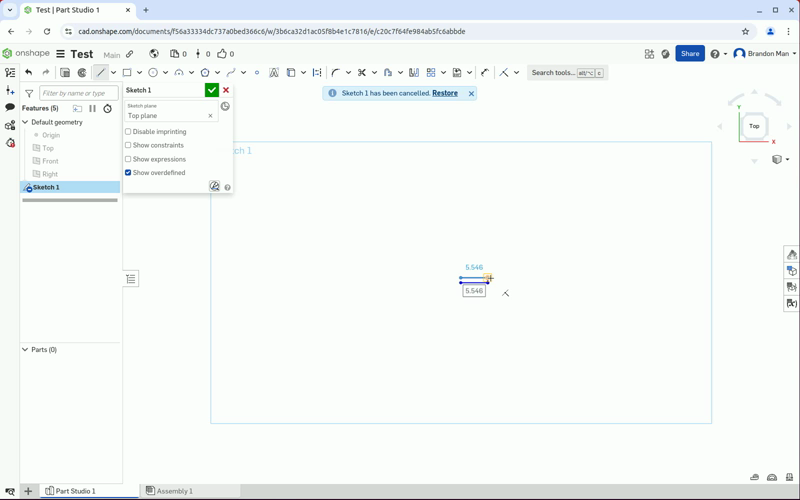
mouse_move(460, 282)
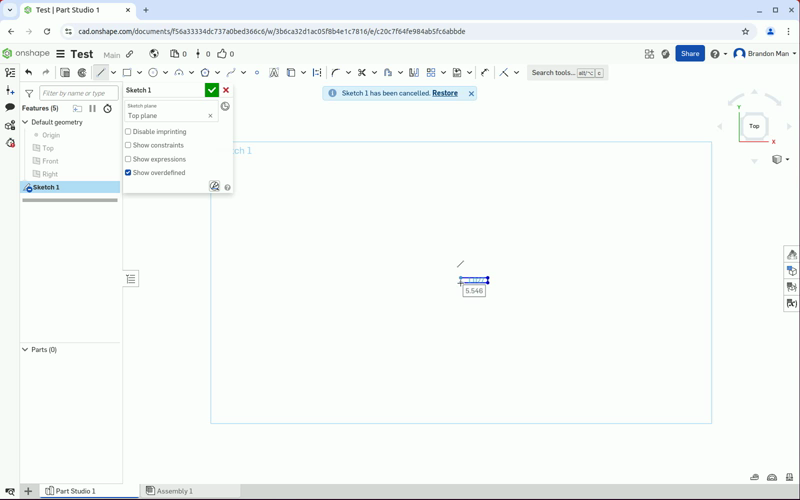
scroll(6)
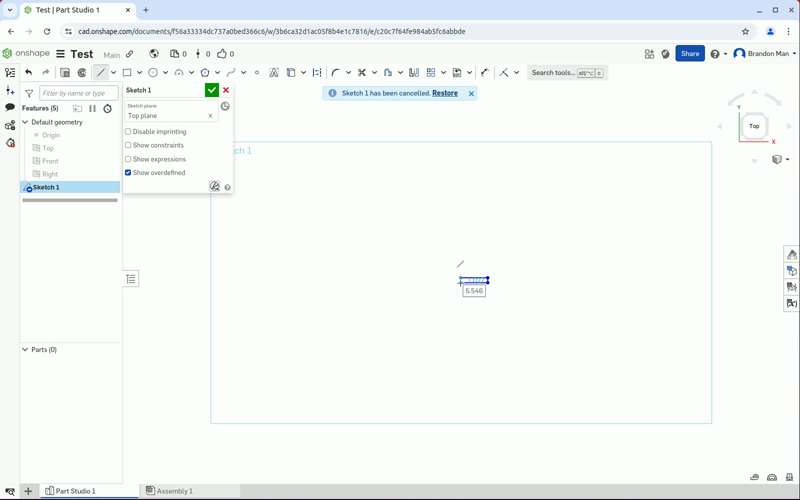
scroll(6)
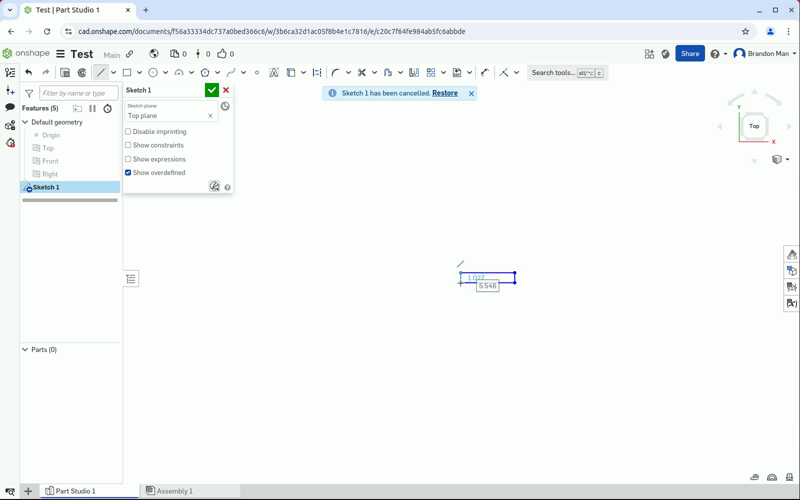
scroll(6)
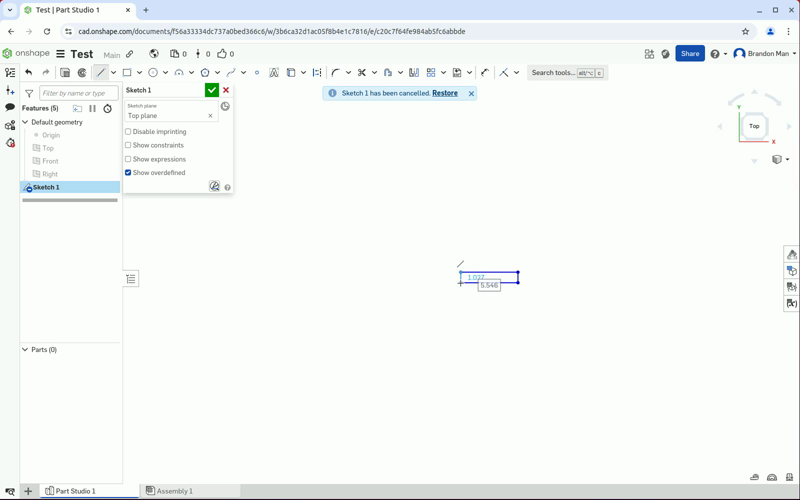
scroll(6)
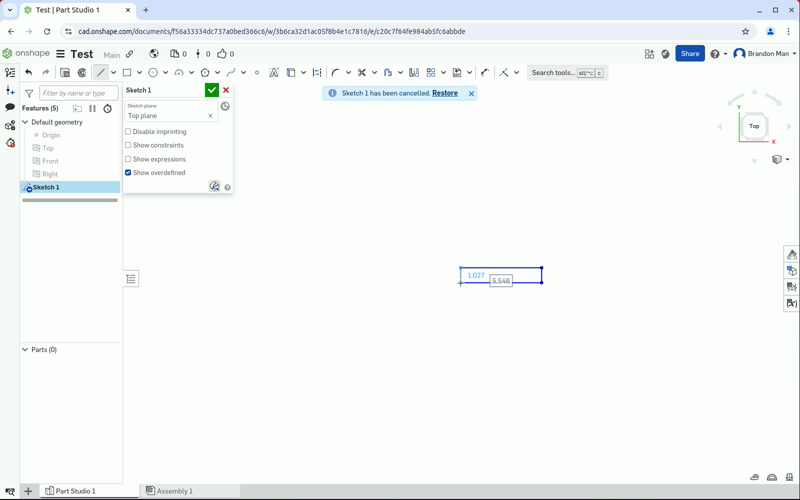
scroll(6)
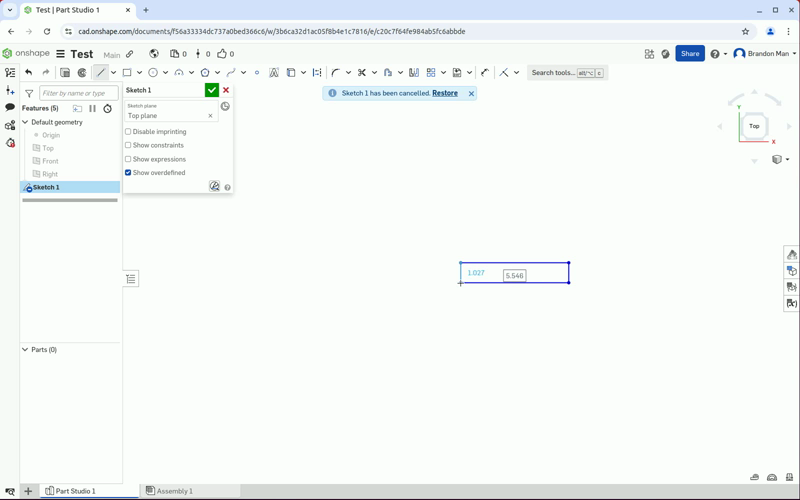
scroll(6)
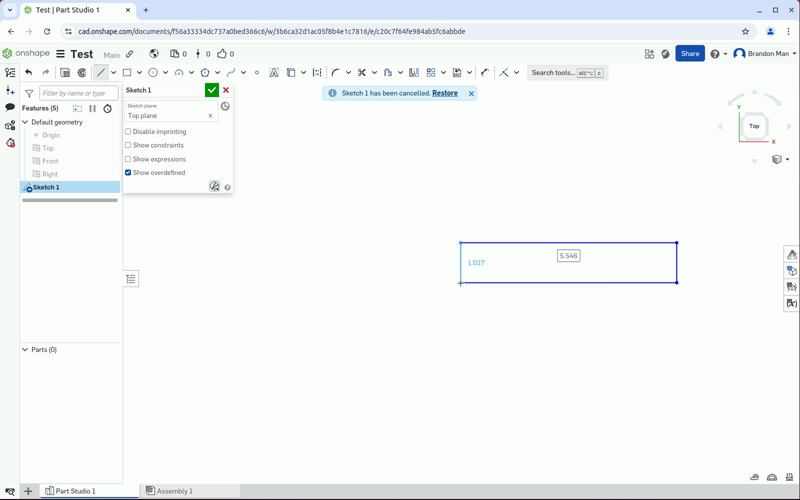
scroll(6)
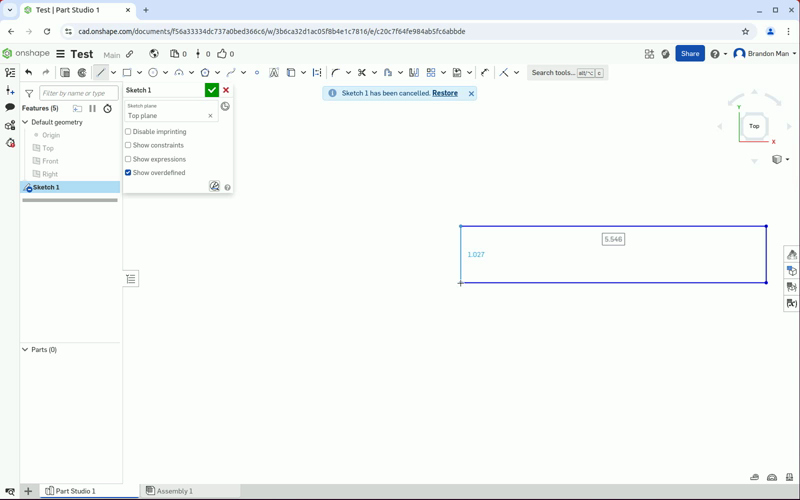
key_up(shift)
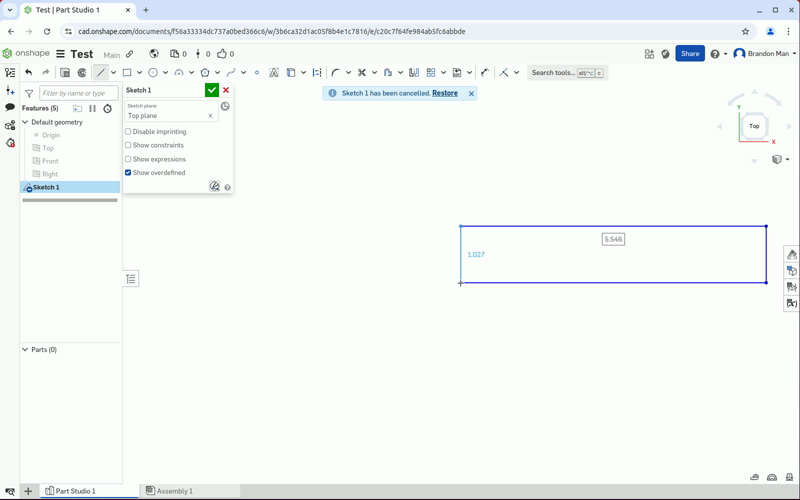
click(460, 282)
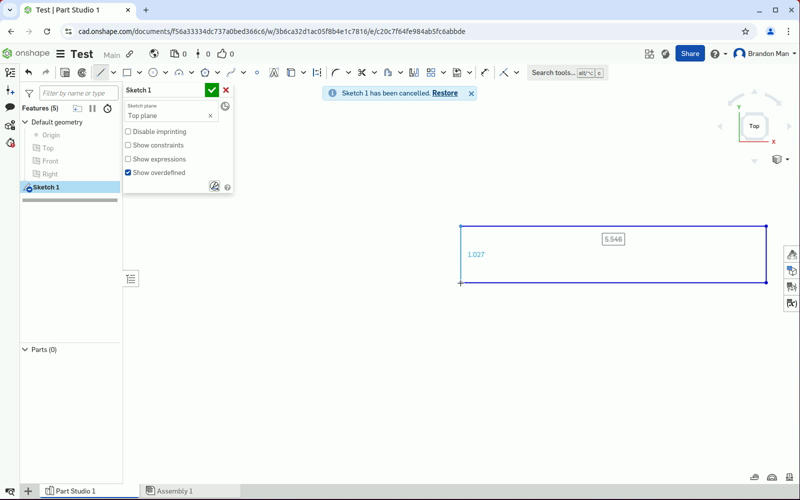
scroll(-6)
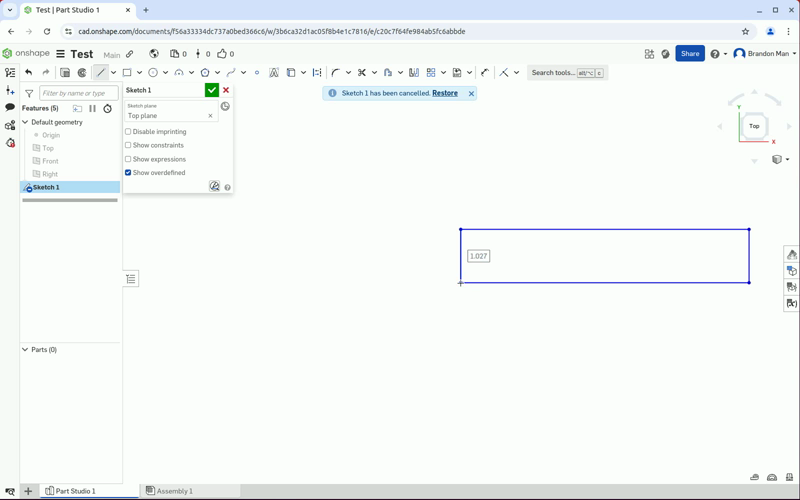
scroll(-6)
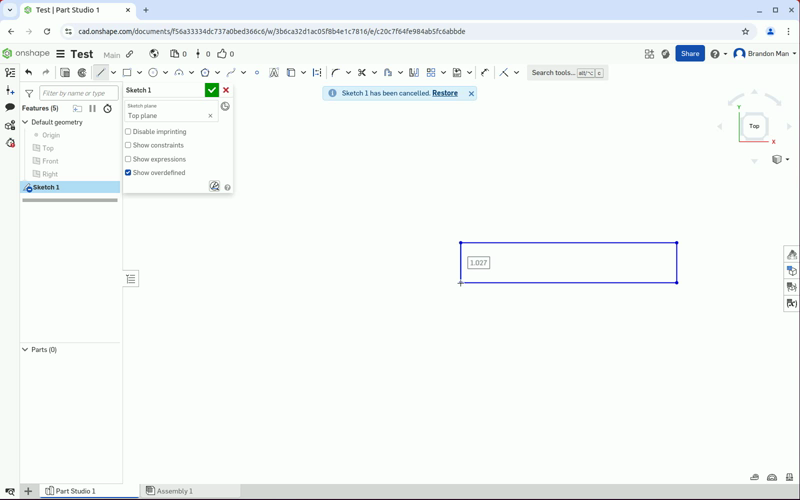
scroll(-6)
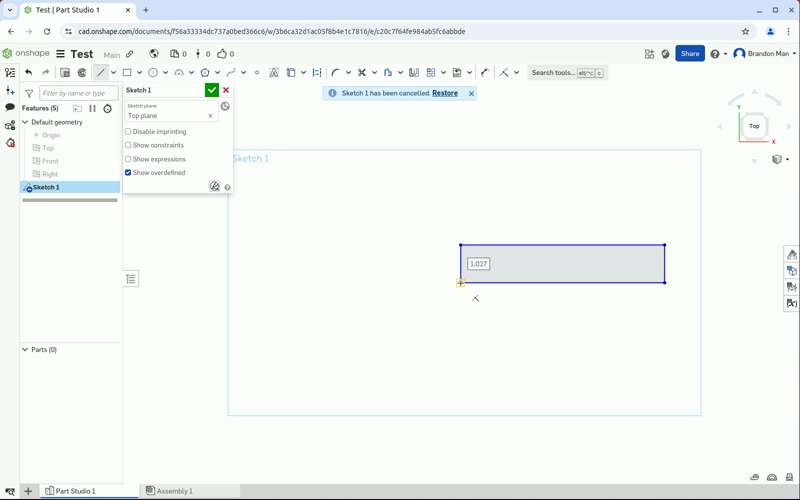
scroll(-6)
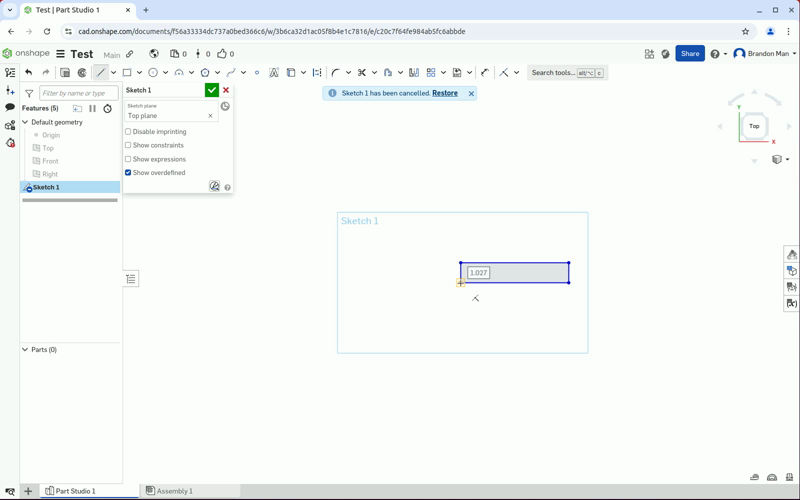
scroll(-6)
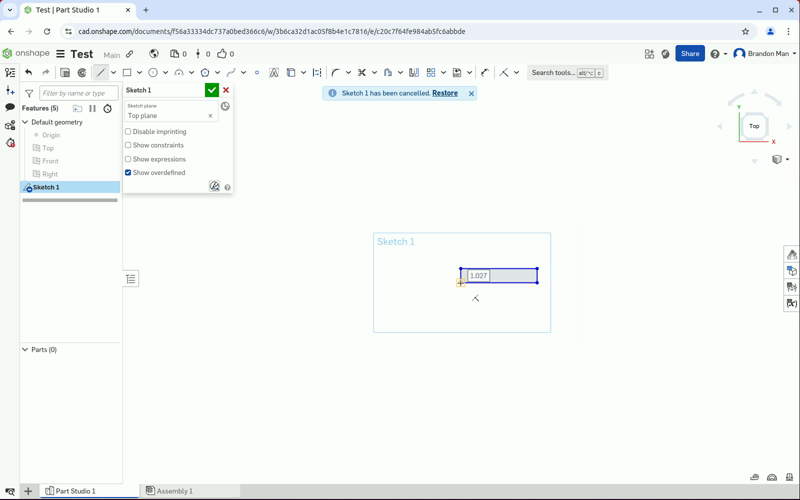
scroll(-6)
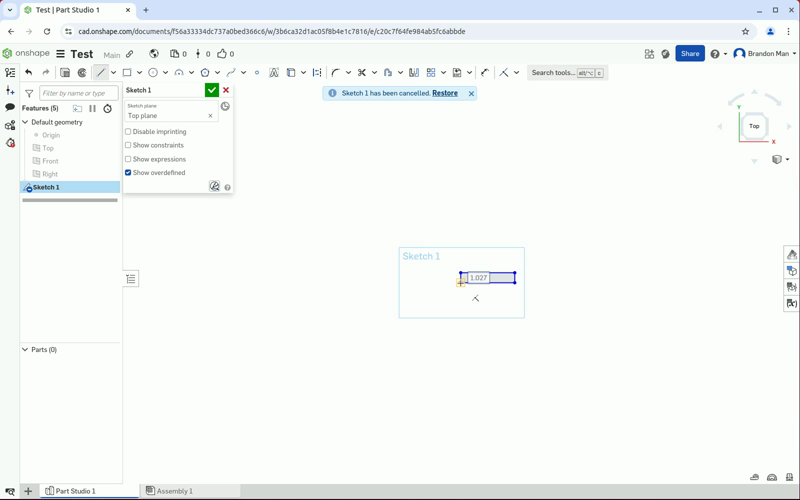
scroll(-6)
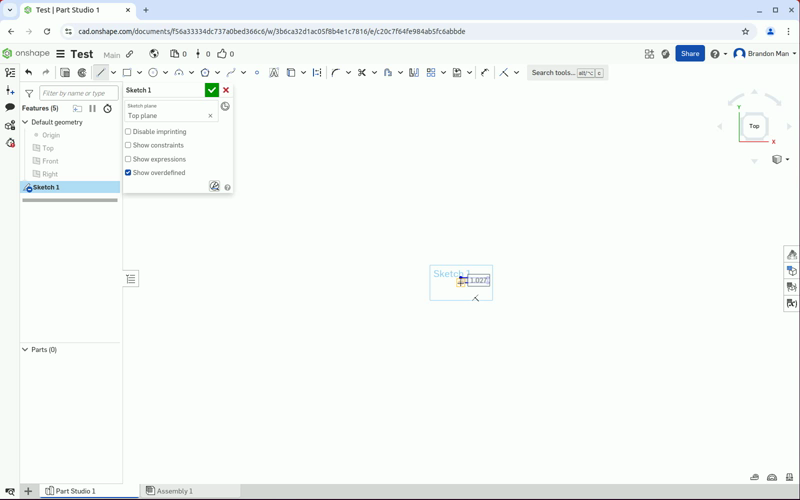
key(esc)
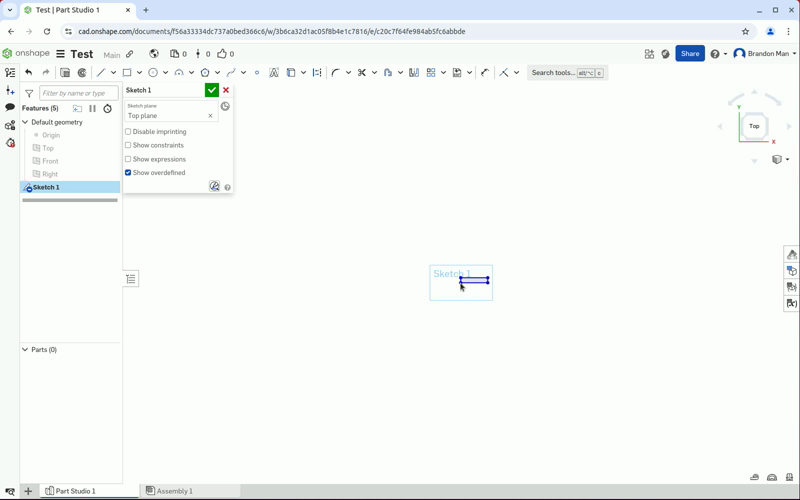
mouse_move(476, 281)
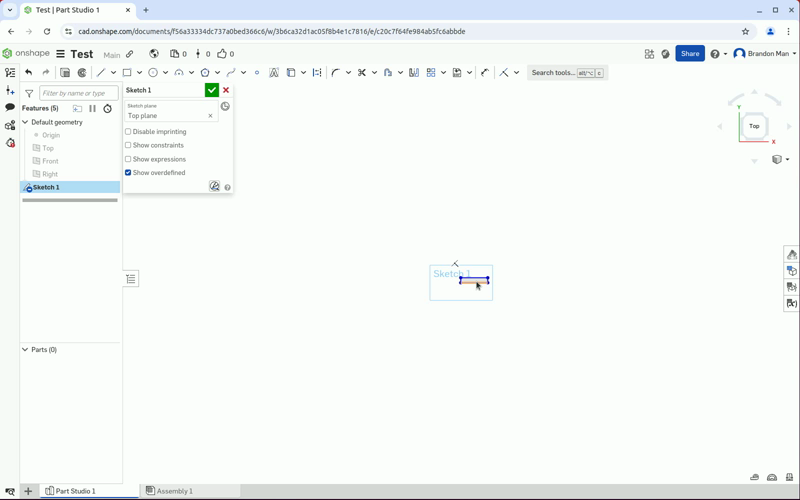
scroll(6)
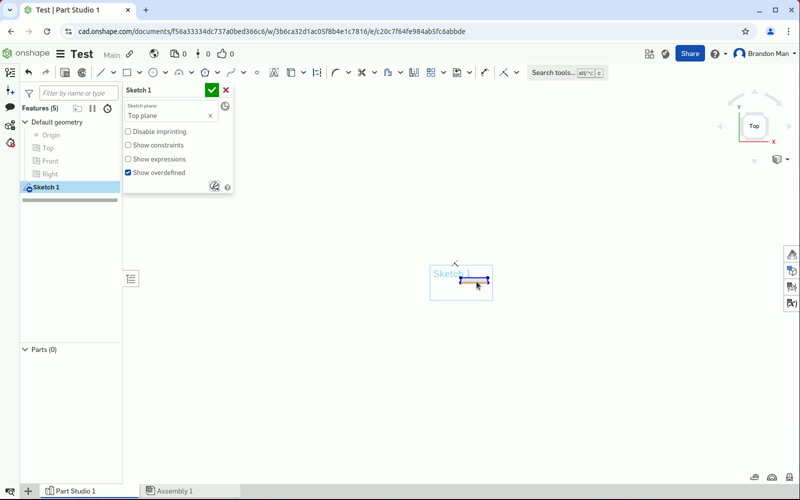
scroll(6)
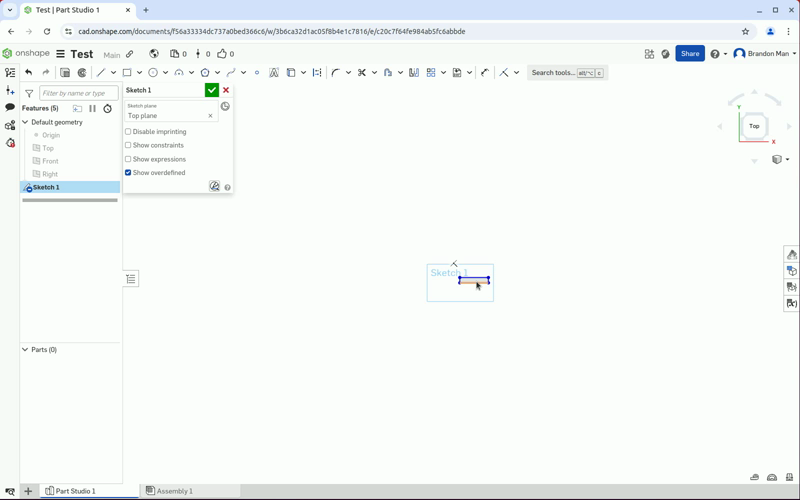
scroll(6)
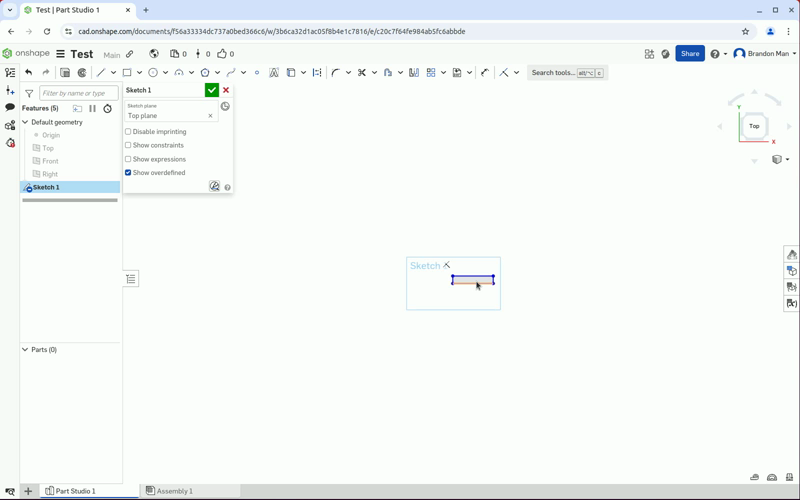
scroll(6)
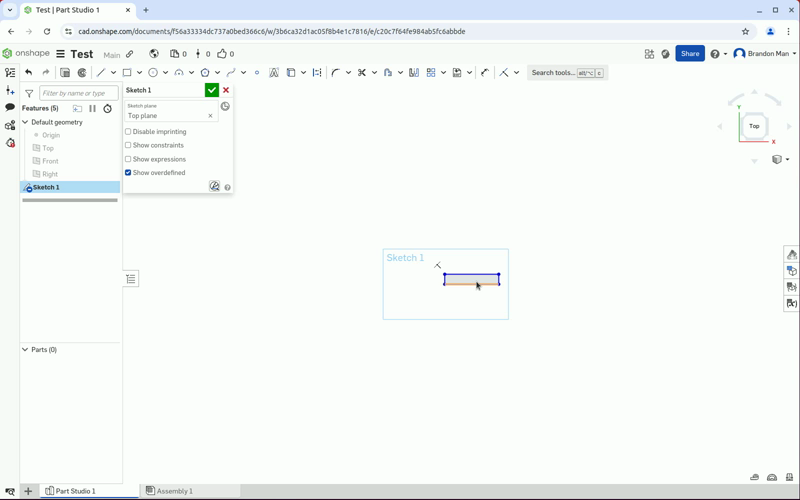
scroll(6)
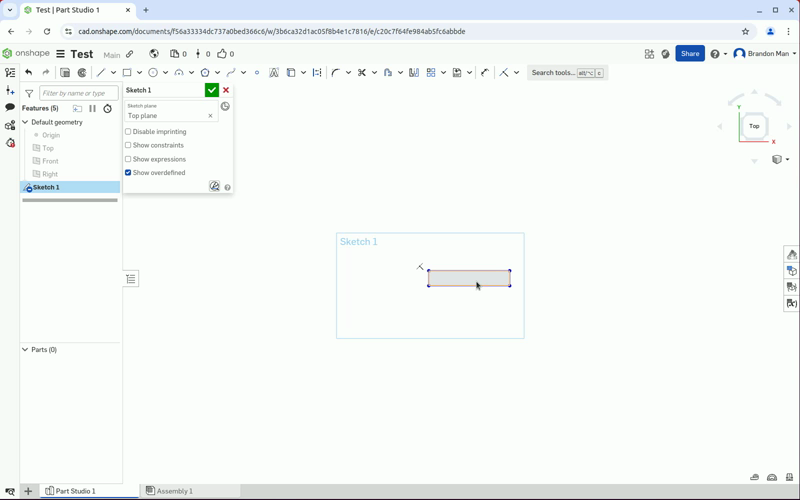
scroll(6)
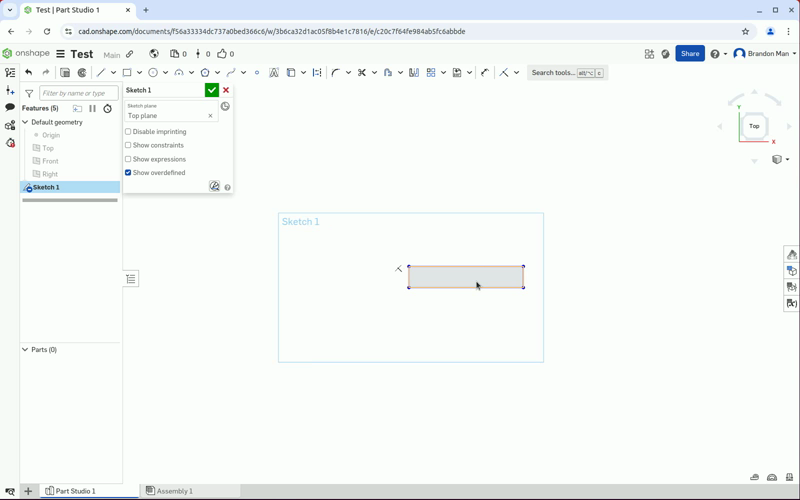
scroll(6)
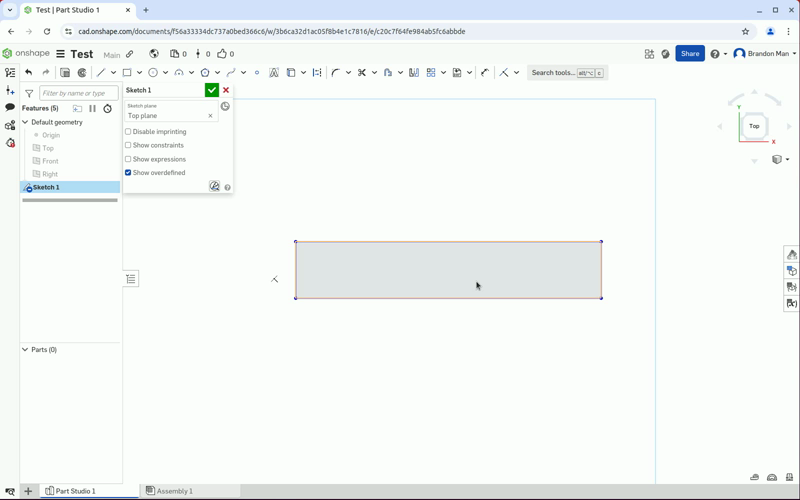
click(476, 281)
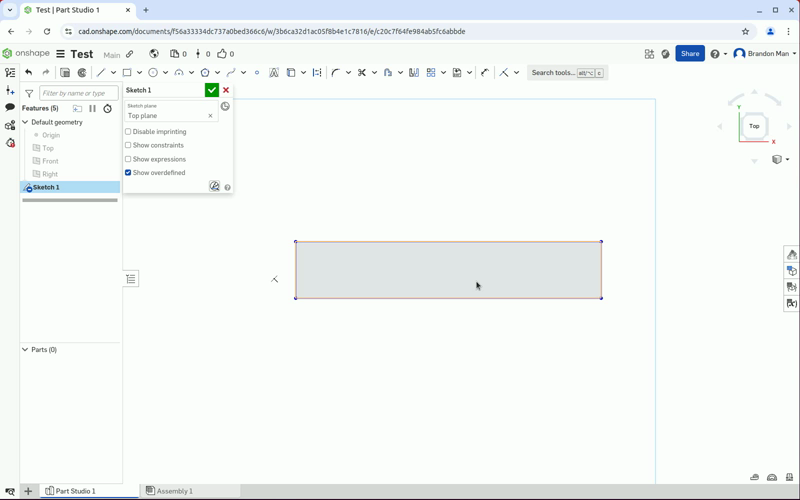
scroll(-6)
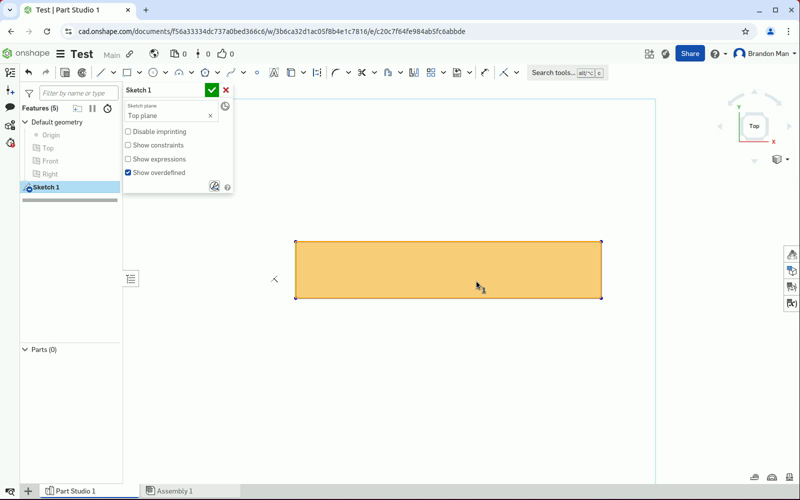
scroll(-6)
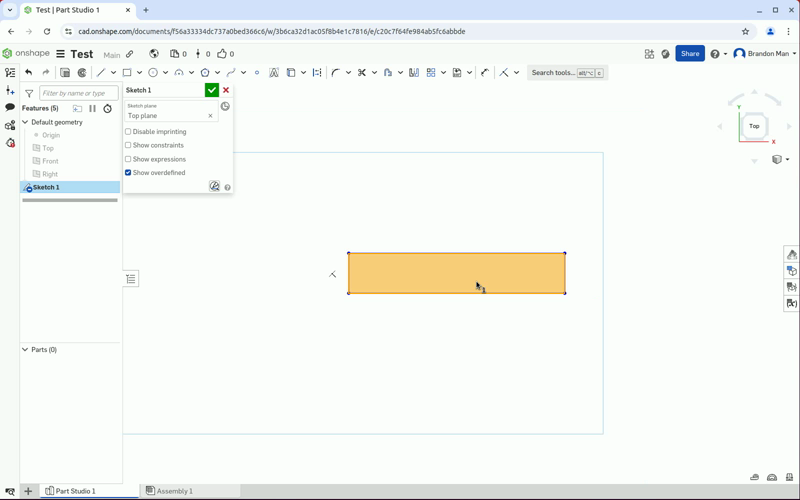
scroll(-6)
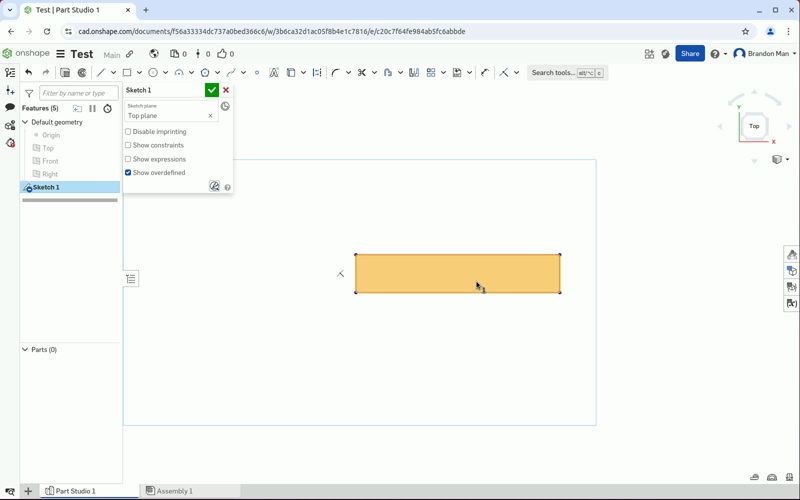
scroll(-6)
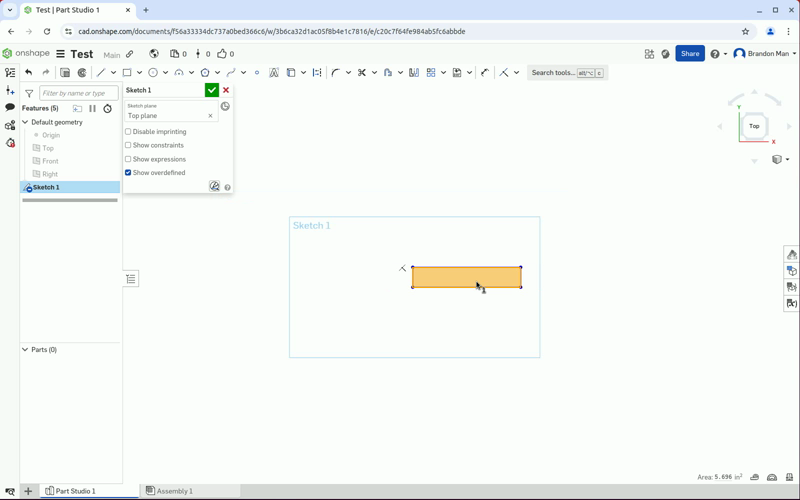
scroll(-6)
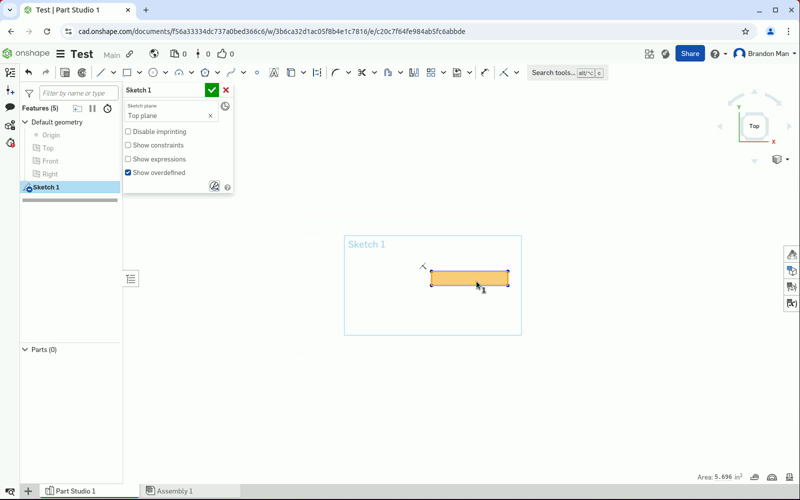
scroll(-6)
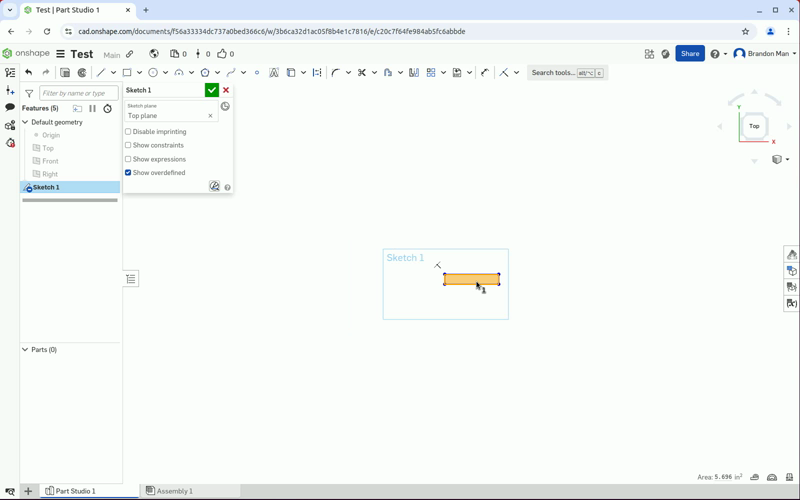
scroll(-6)
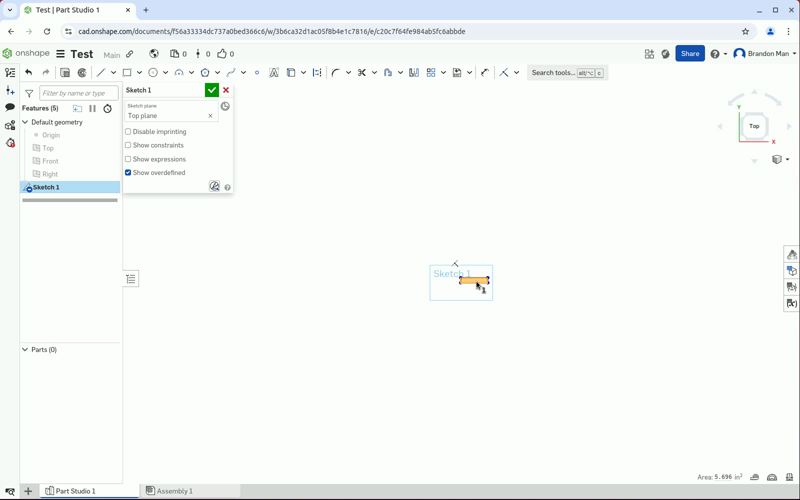
mouse_move(73, 352)
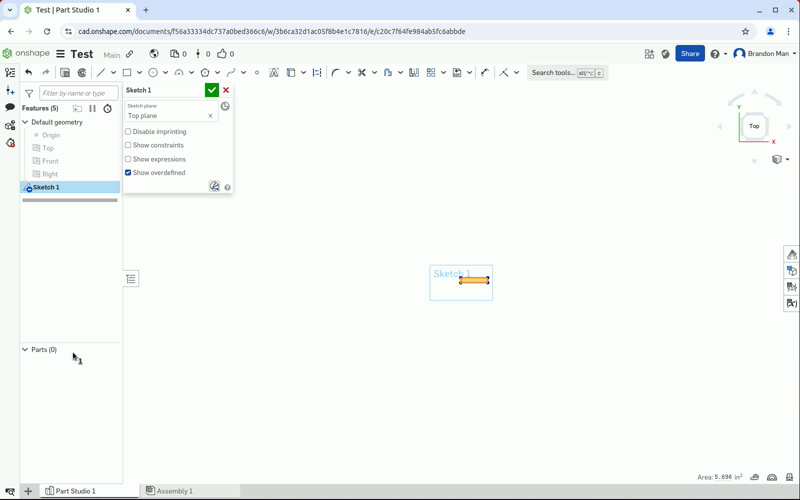
key(shift+y)
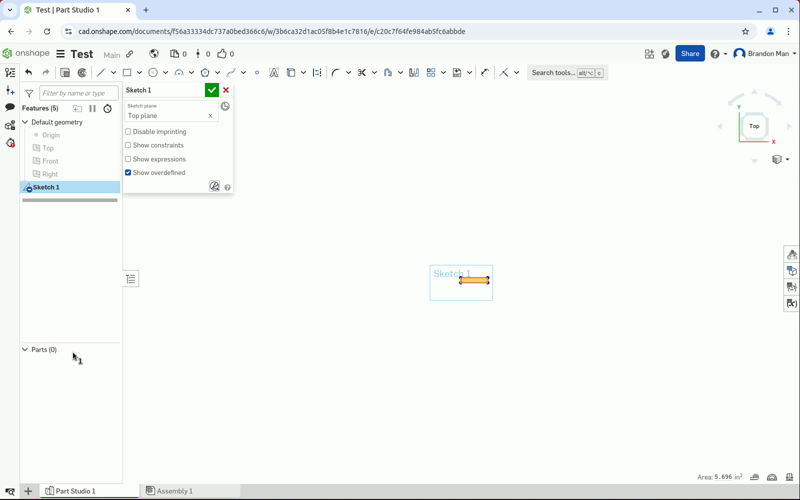
key(shift+e)
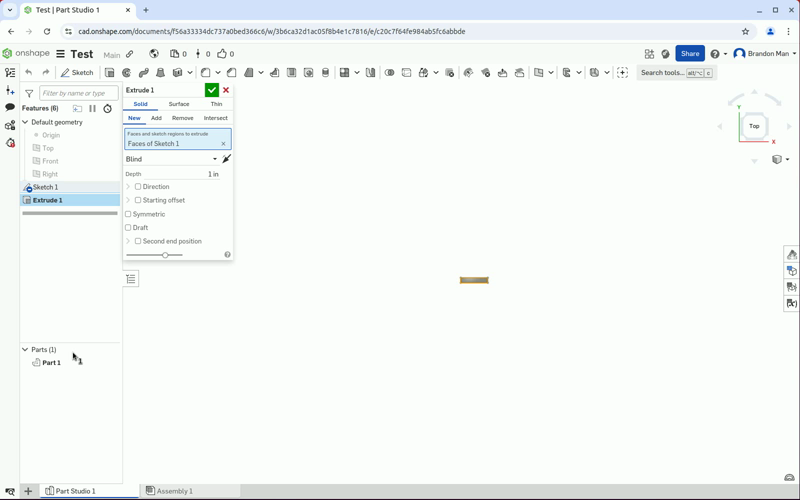
mouse_move(143, 106)
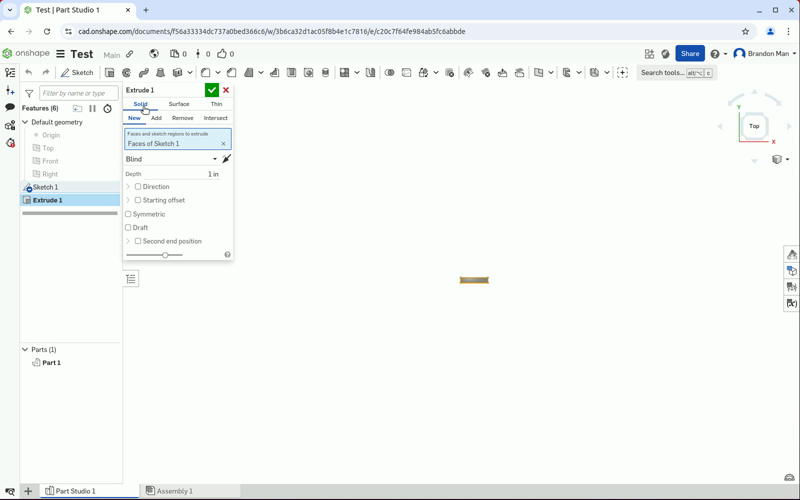
click(143, 106)
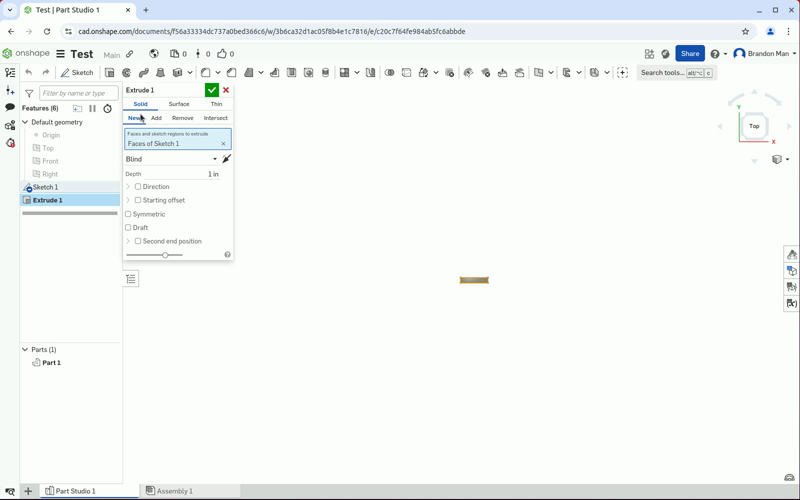
mouse_move(137, 120)
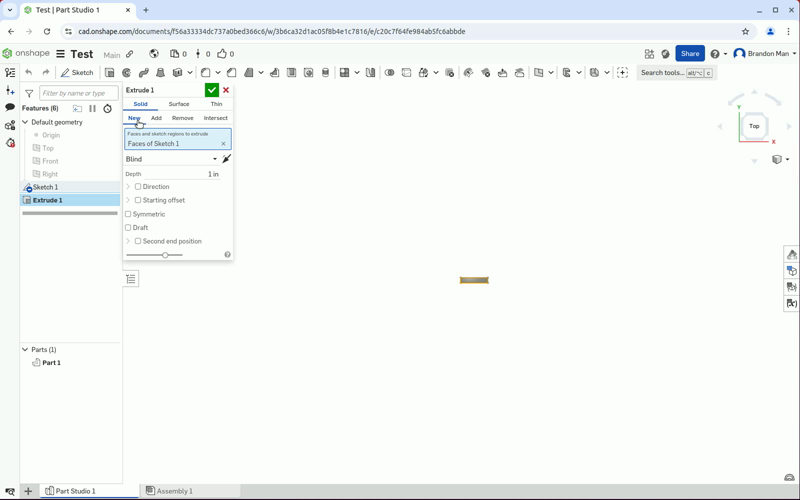
click(137, 120)
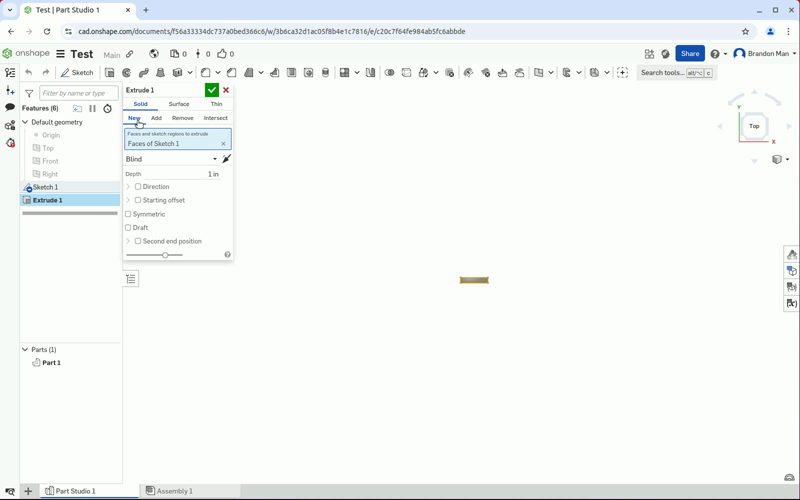
key(tab, 4)
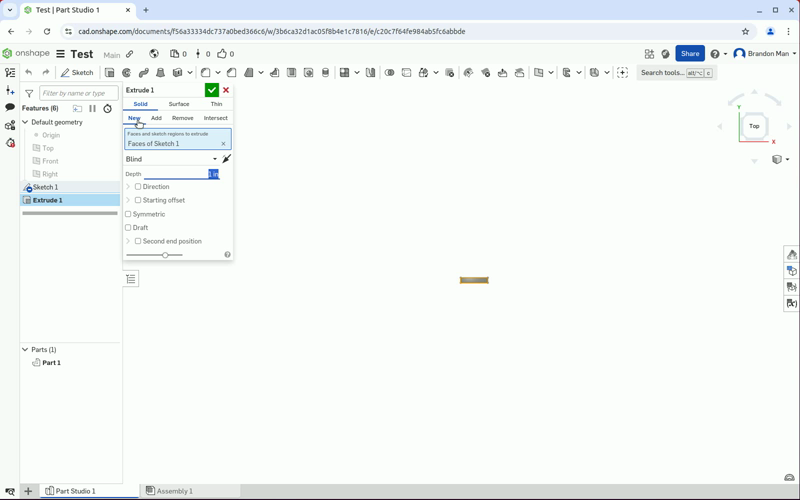
text(0.241)
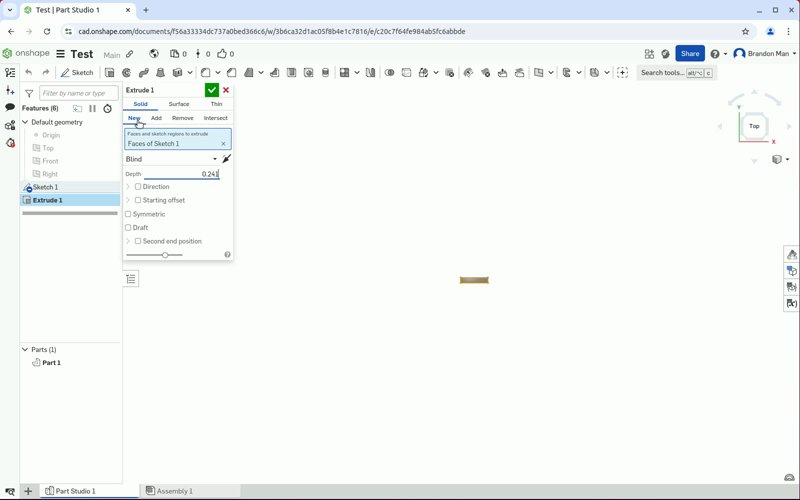
key(enter)
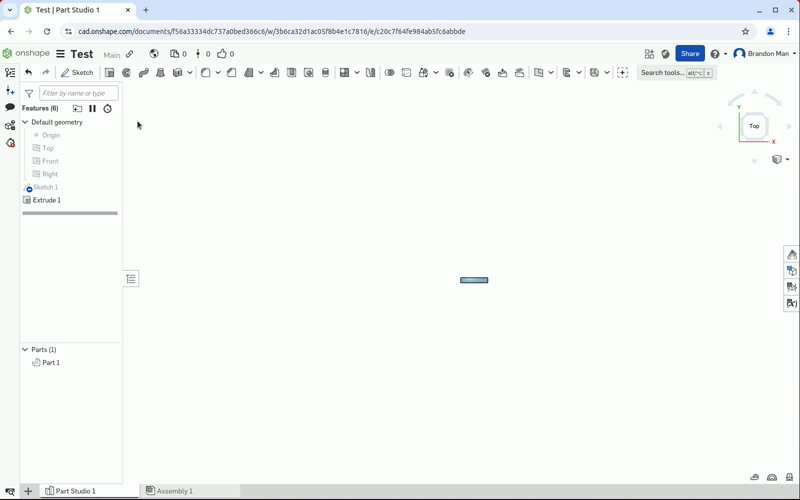
key(shift+h)
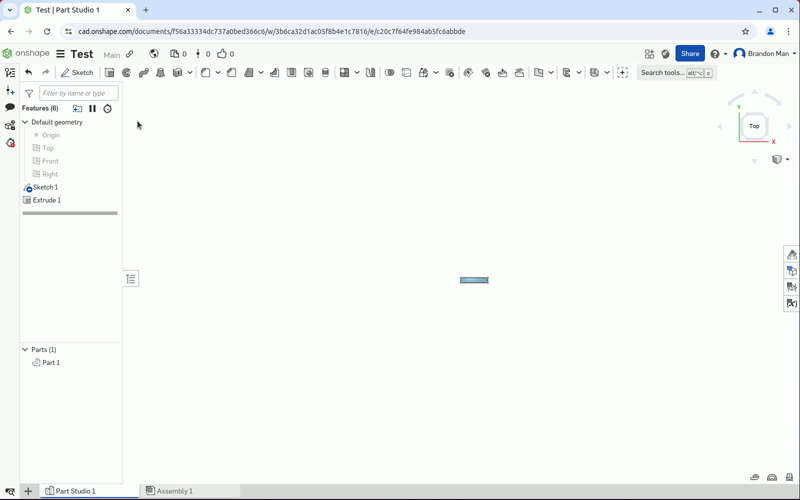
key(shift+h)
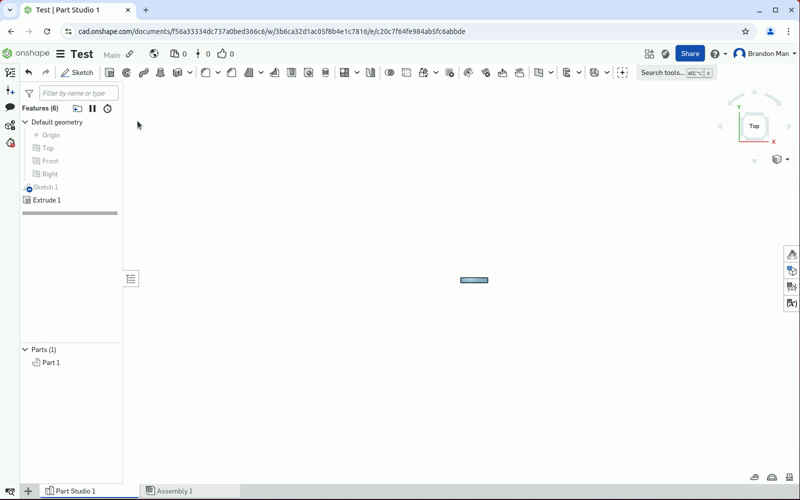
mouse_move(73, 189)
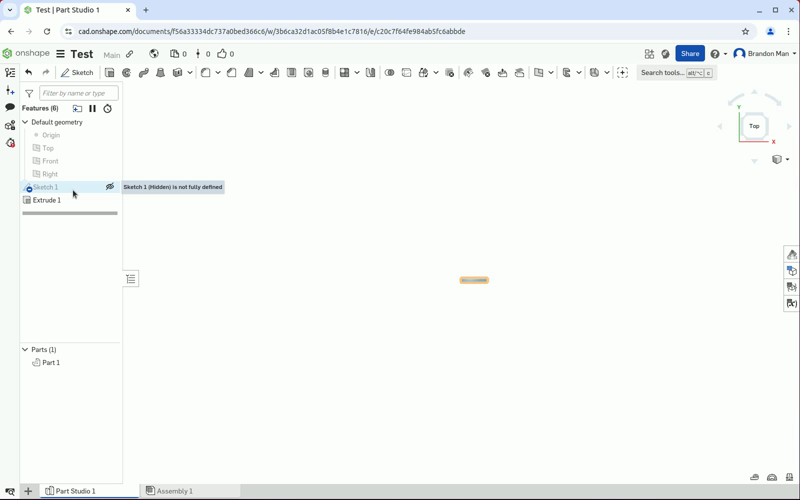
click(73, 189)
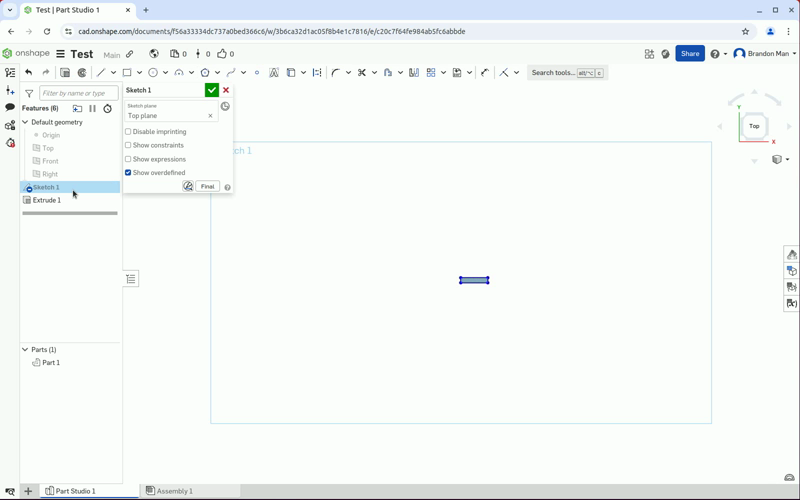
mouse_move(229, 92)
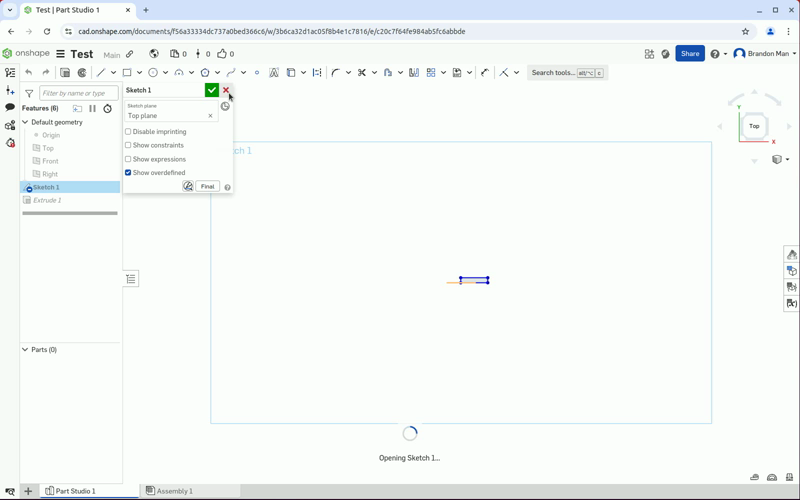
click(229, 92)
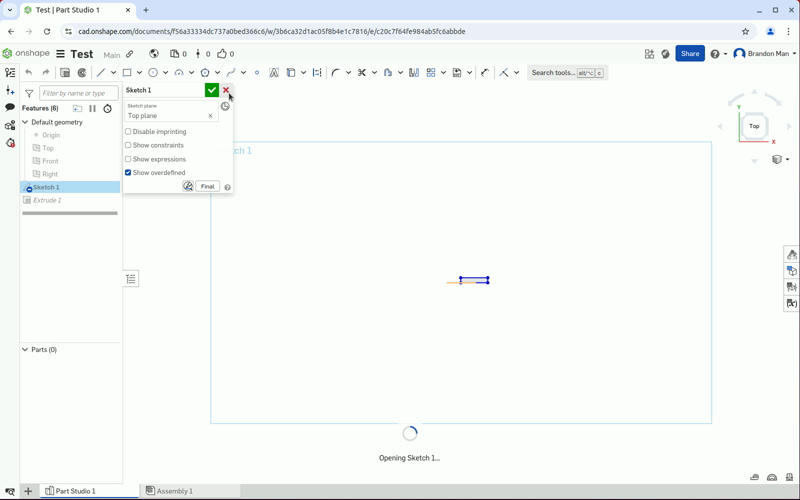
key(shift+s)
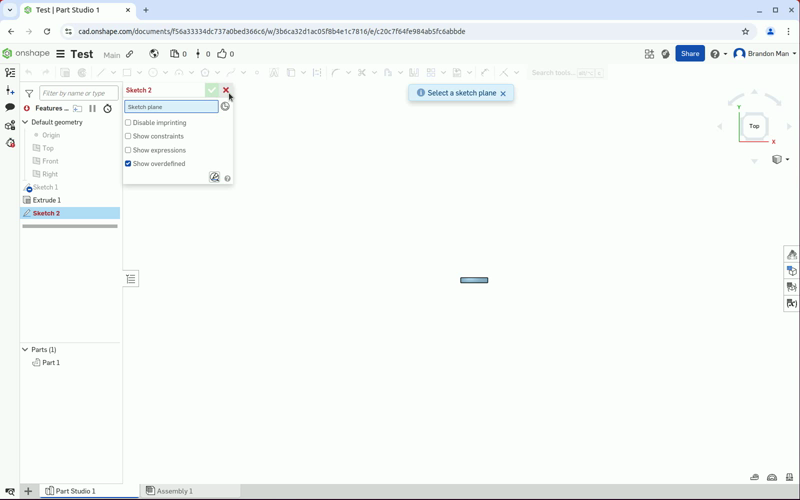
mouse_move(73, 150)
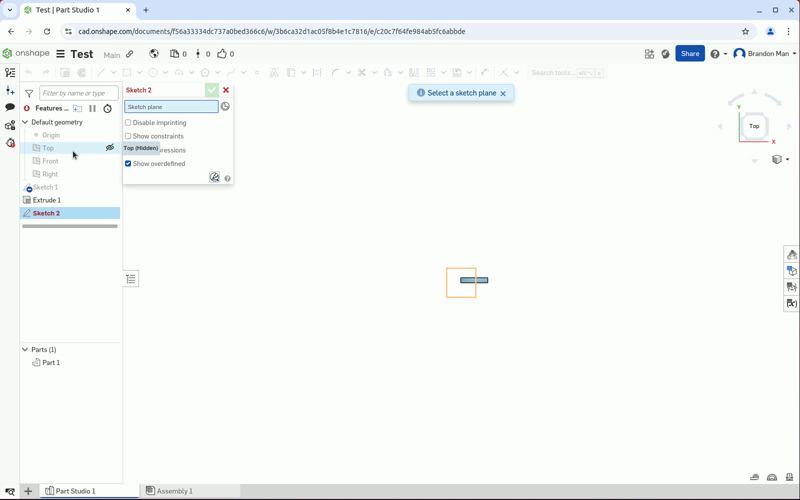
click(73, 150)
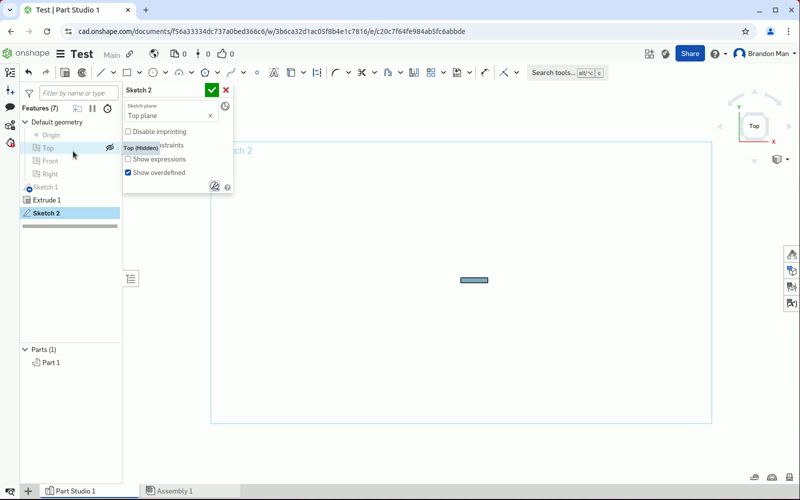
mouse_move(73, 352)
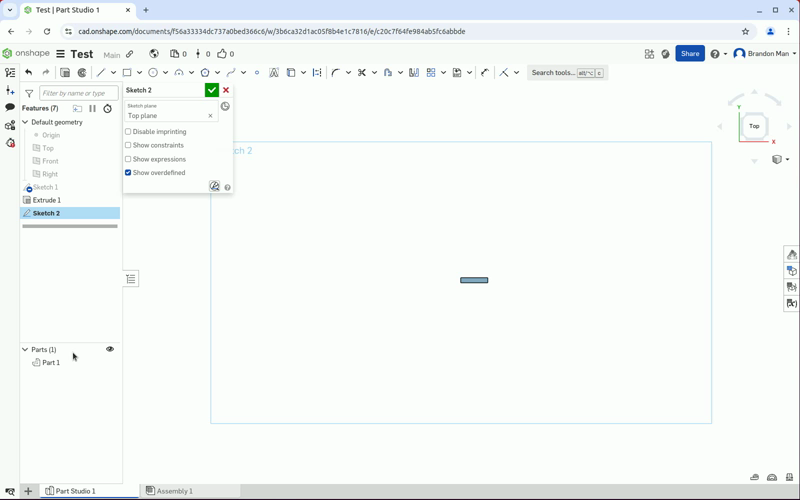
key(y)
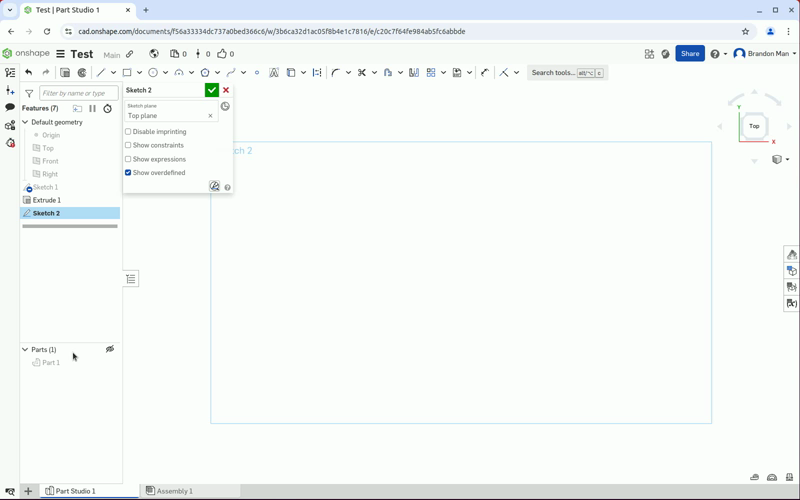
key(l)
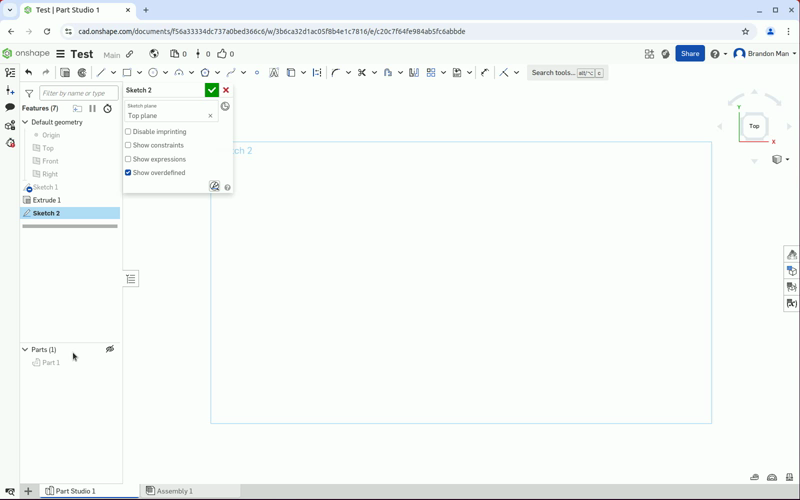
key_down(shift)
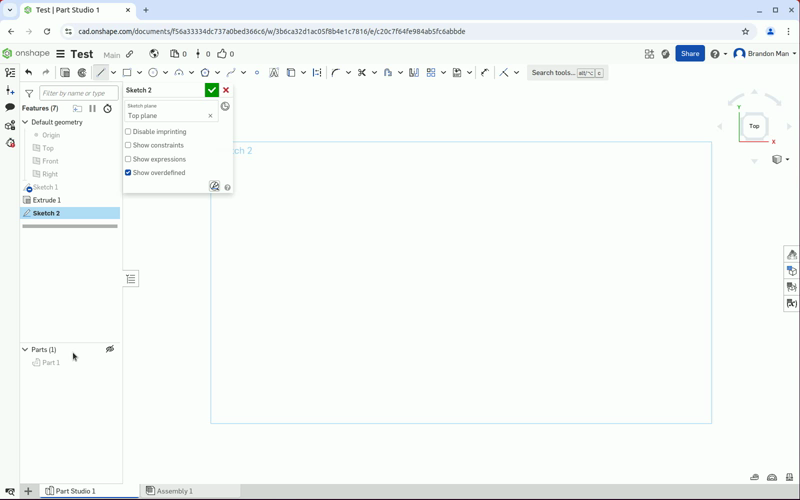
mouse_move(460, 288)
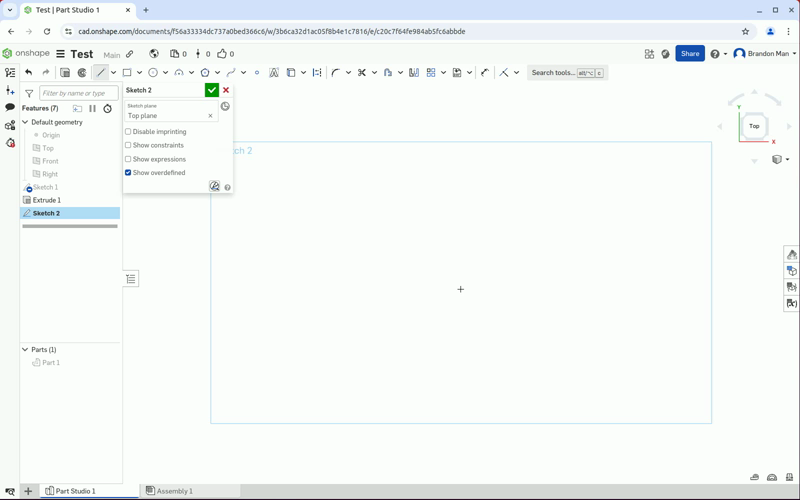
click(460, 288)
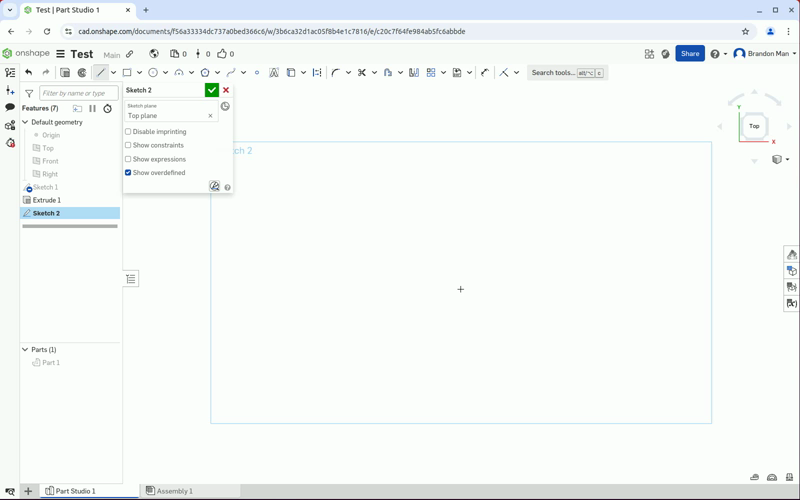
key_up(shift)
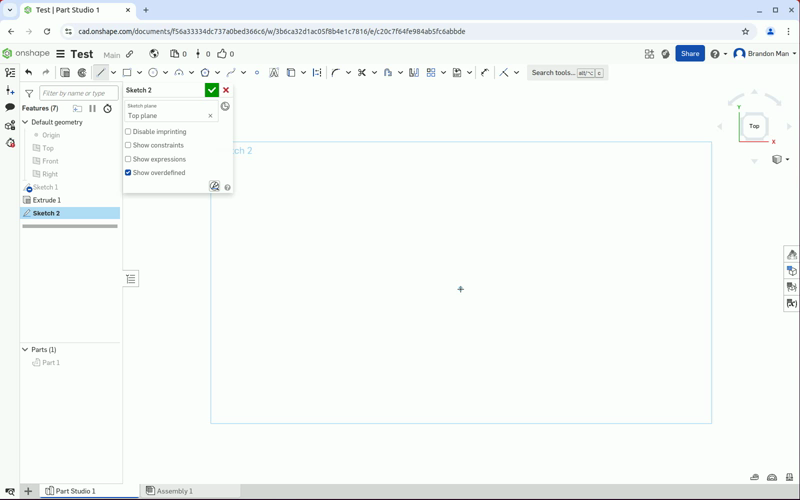
key_down(shift)
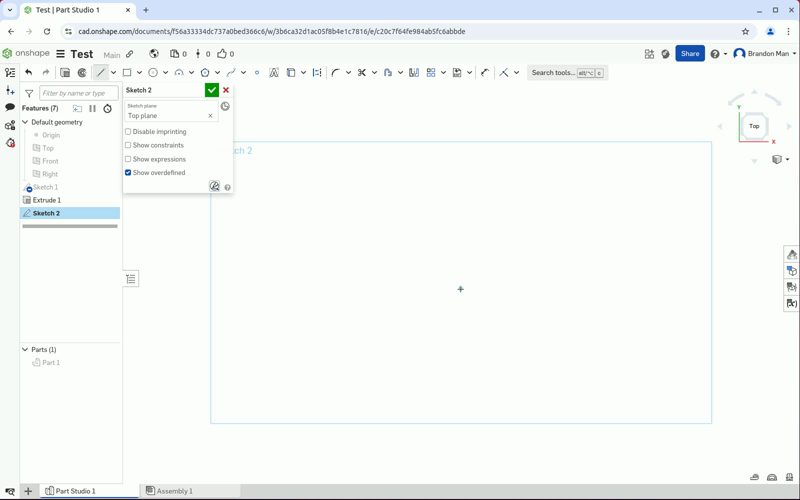
mouse_move(490, 288)
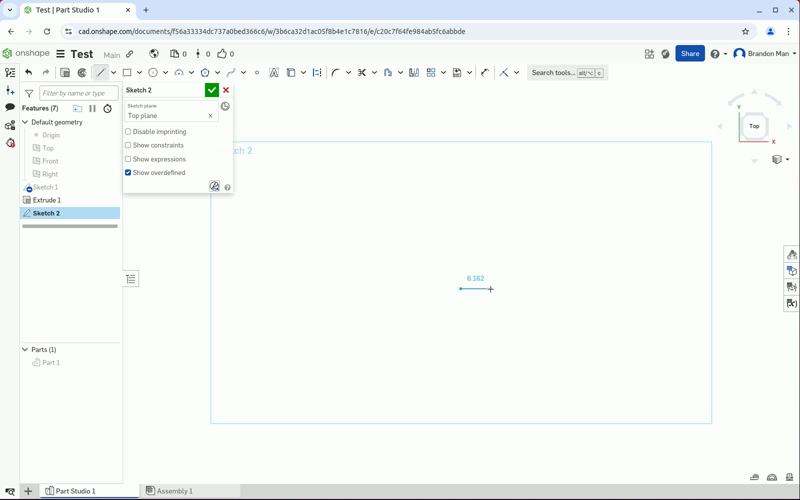
mouse_move(487, 288)
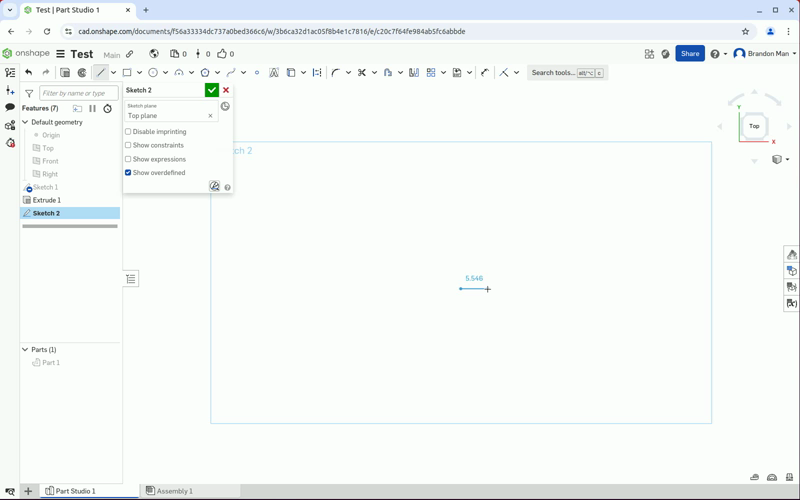
click(487, 288)
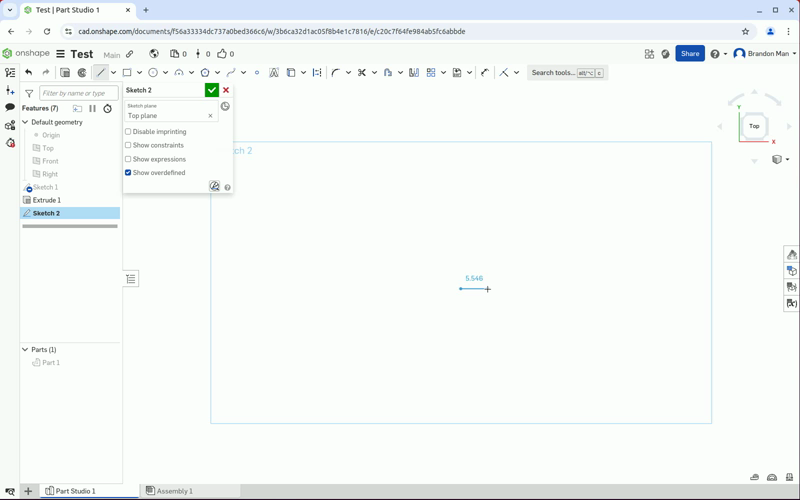
key_up(shift)
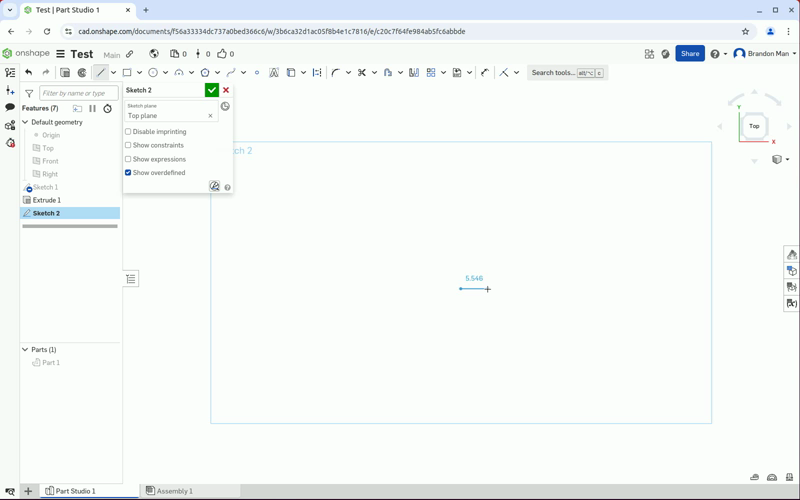
key_down(shift)
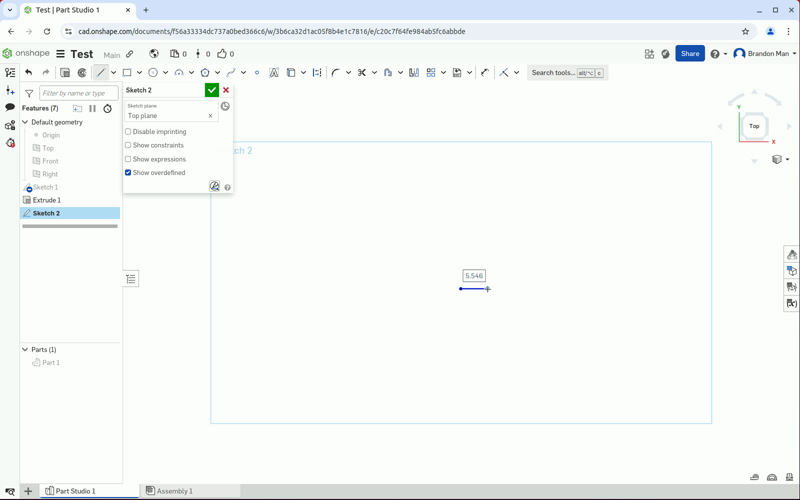
mouse_move(517, 288)
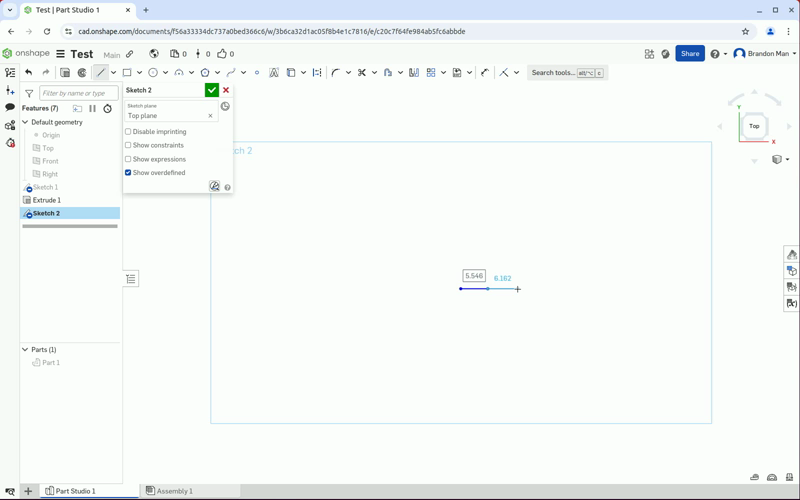
mouse_move(487, 283)
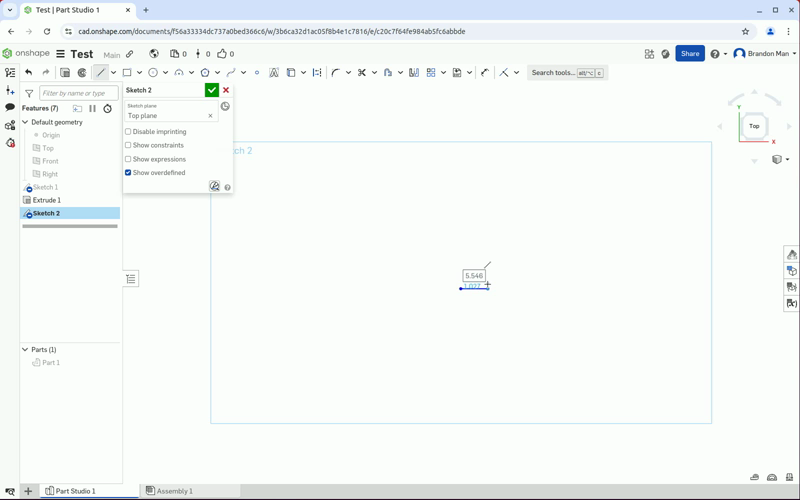
scroll(6)
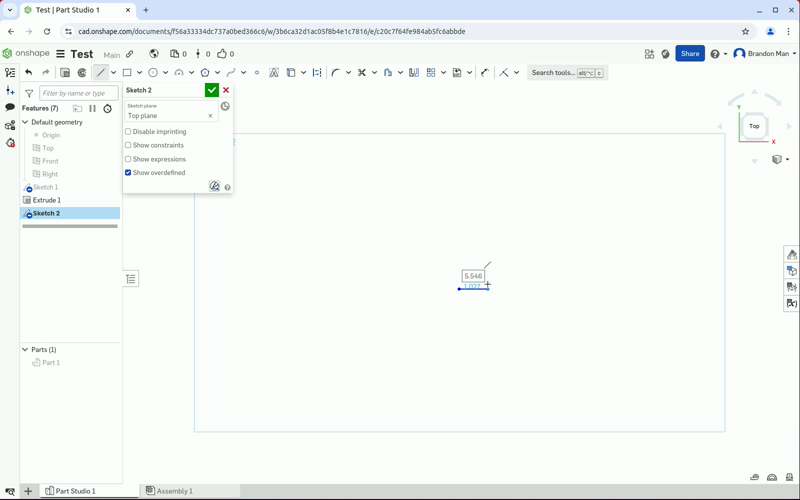
scroll(6)
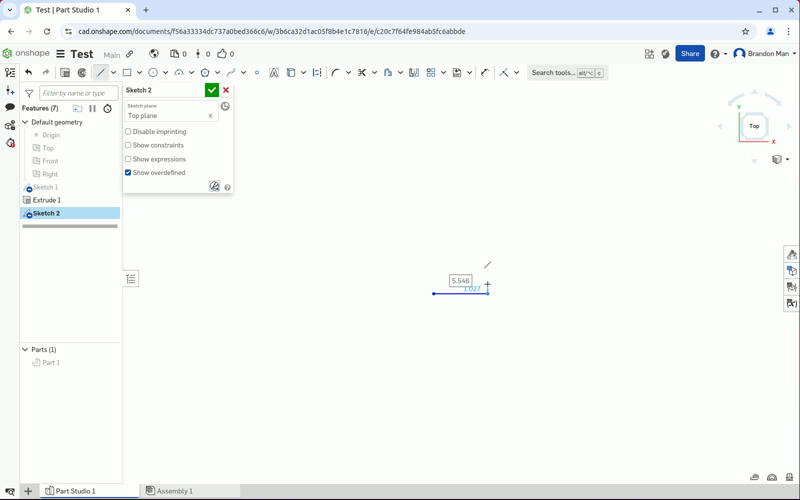
scroll(6)
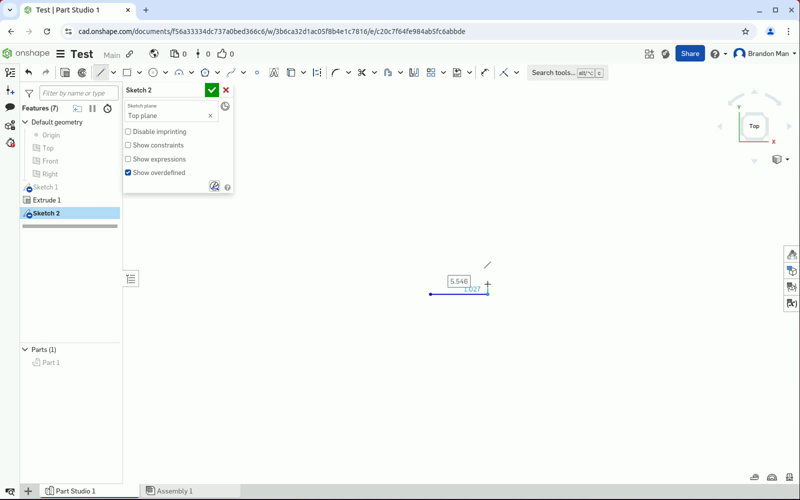
scroll(6)
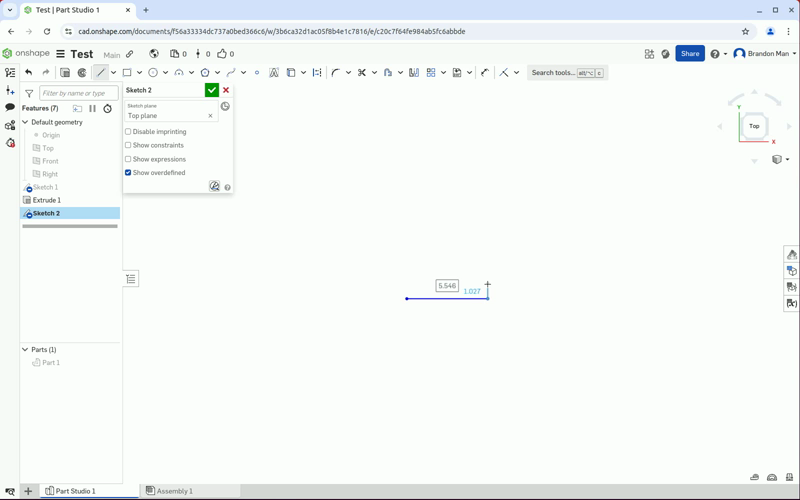
scroll(6)
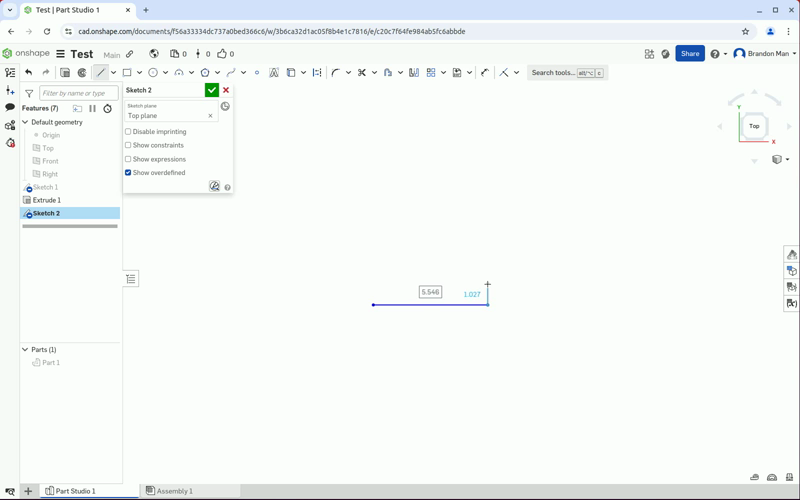
scroll(6)
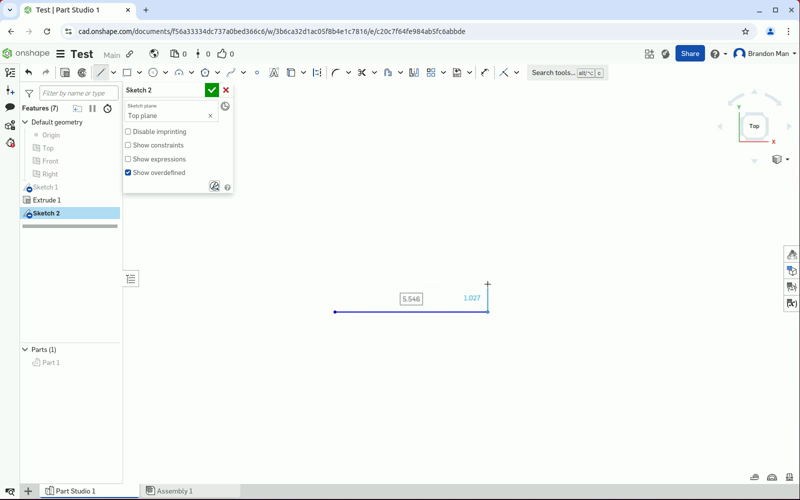
scroll(6)
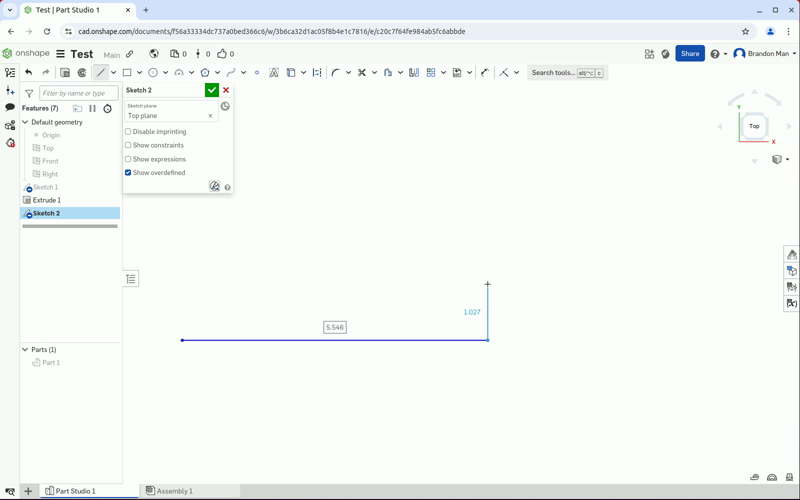
click(487, 283)
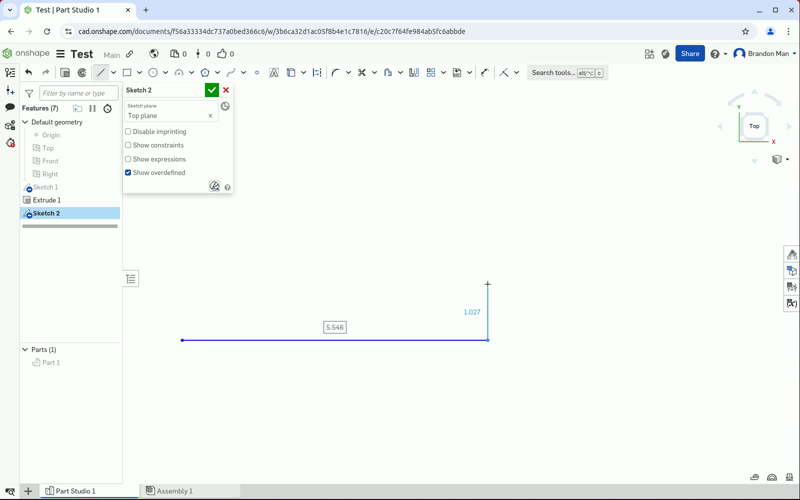
scroll(-6)
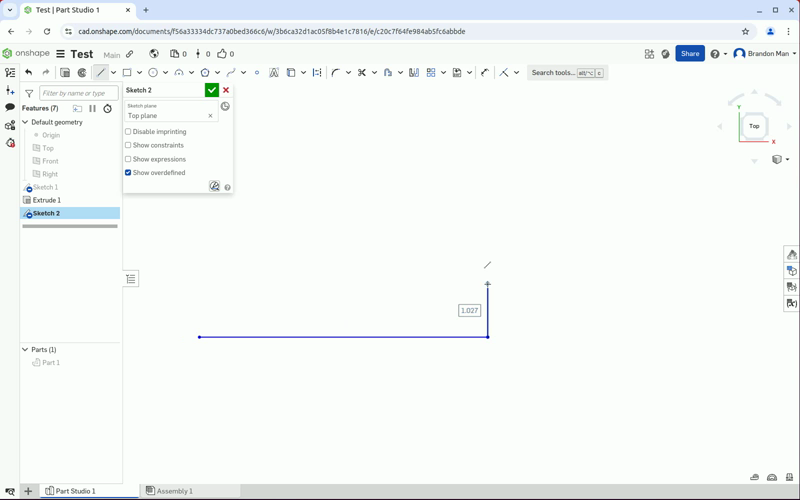
scroll(-6)
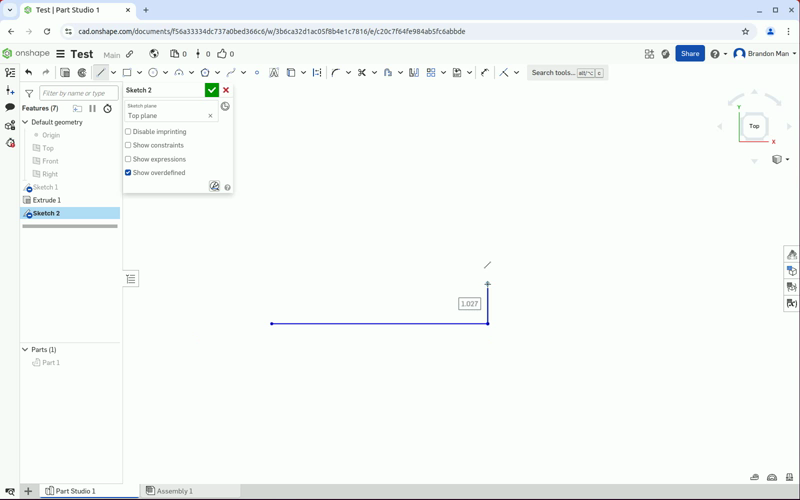
scroll(-6)
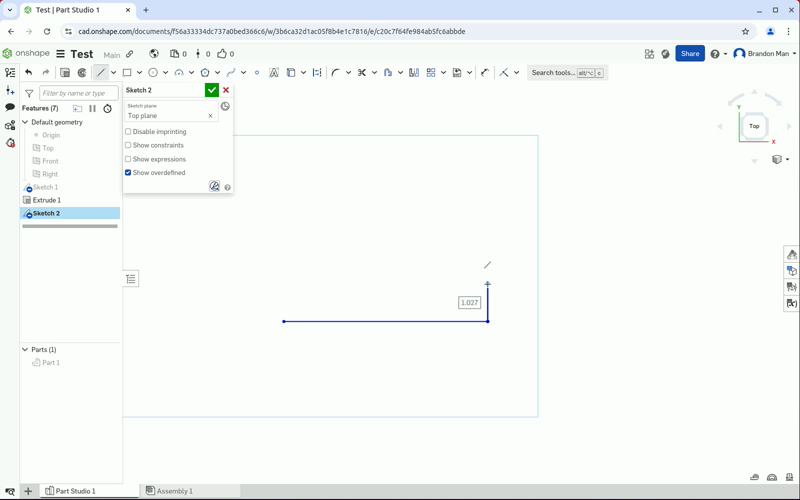
scroll(-6)
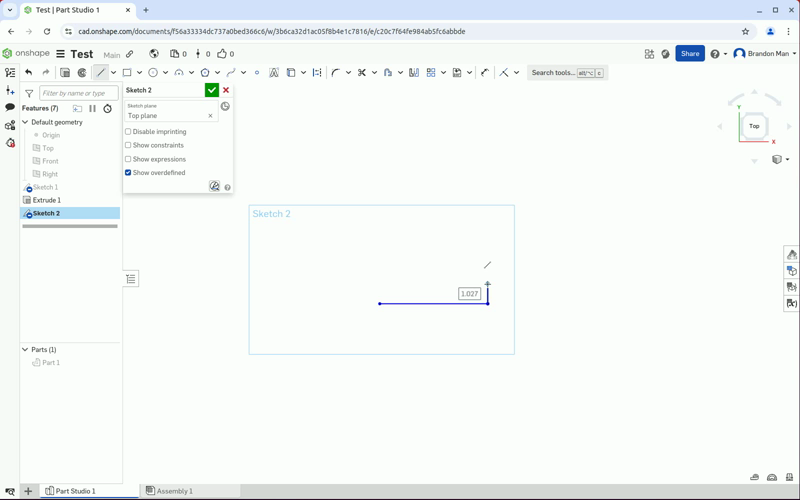
scroll(-6)
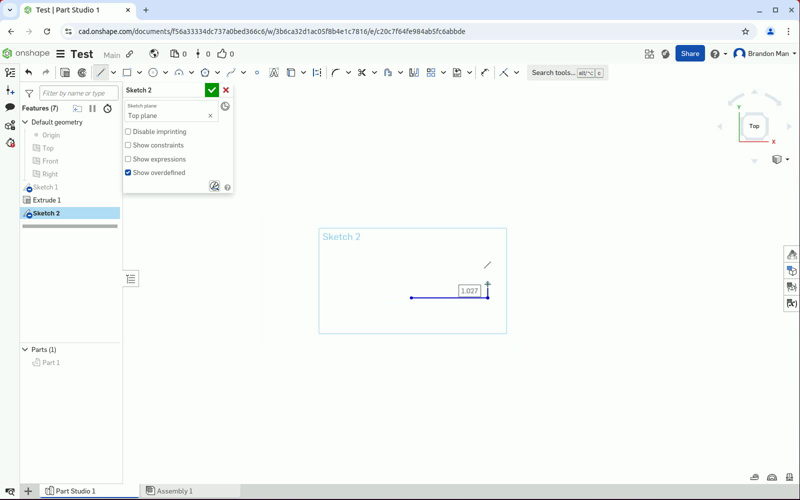
scroll(-6)
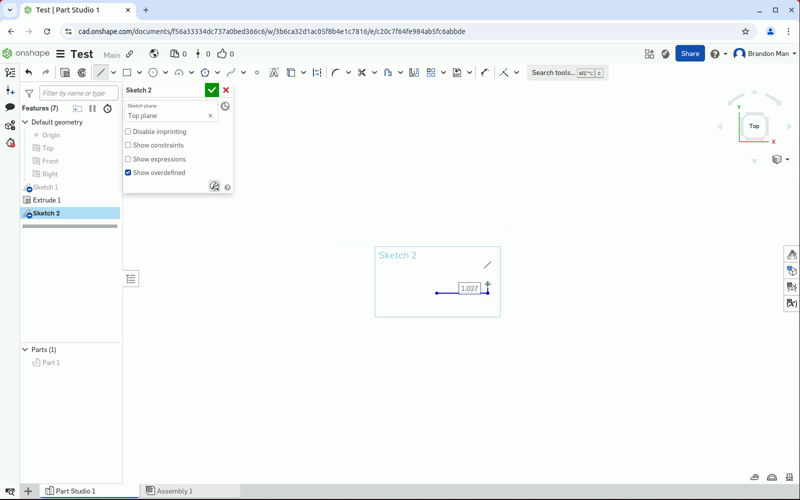
scroll(-6)
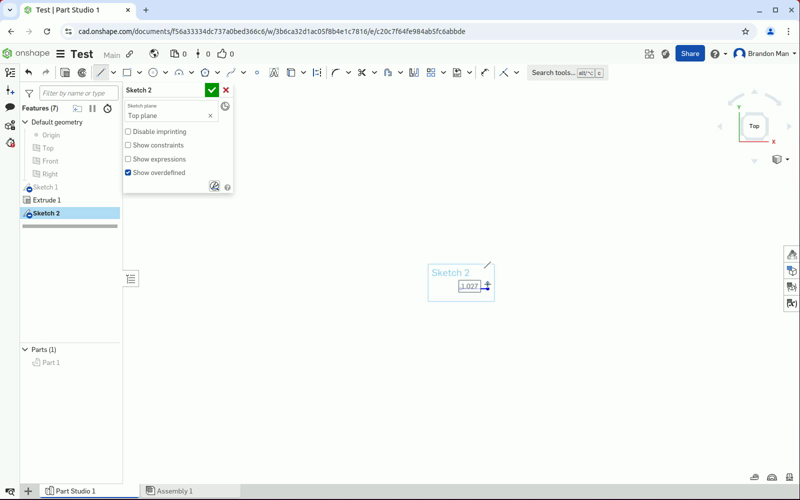
key_up(shift)
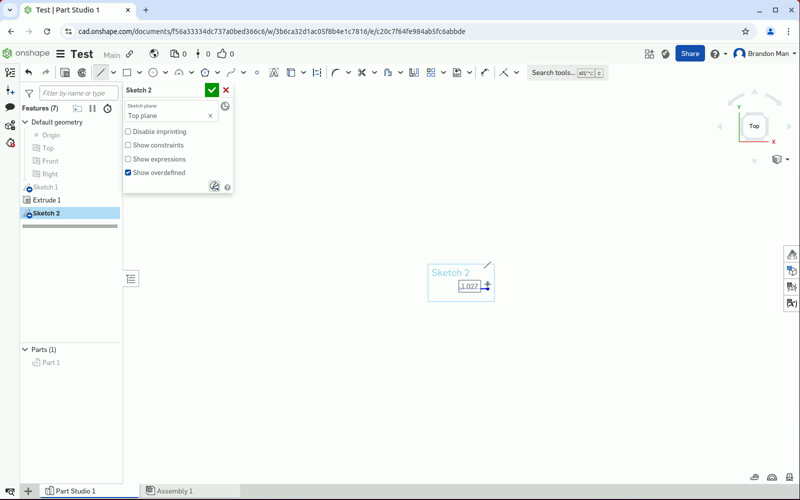
key_down(shift)
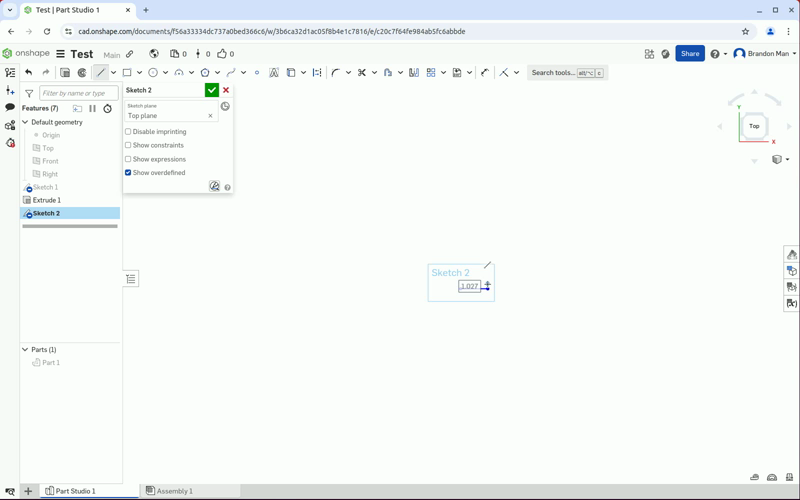
mouse_move(517, 283)
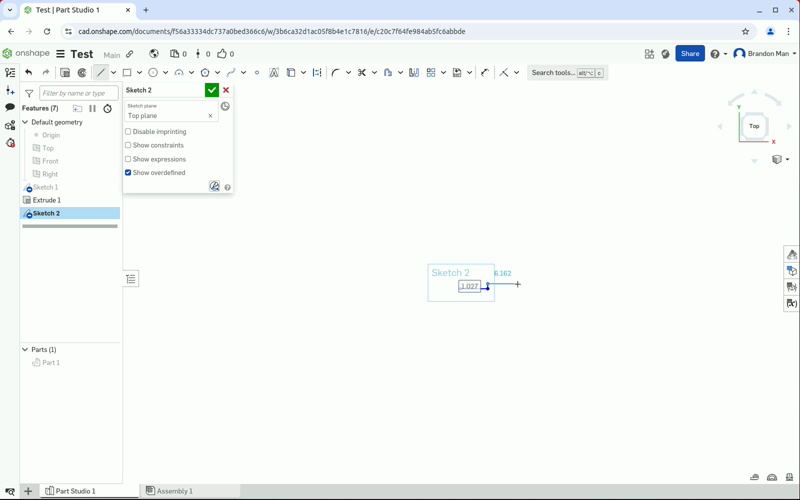
mouse_move(460, 283)
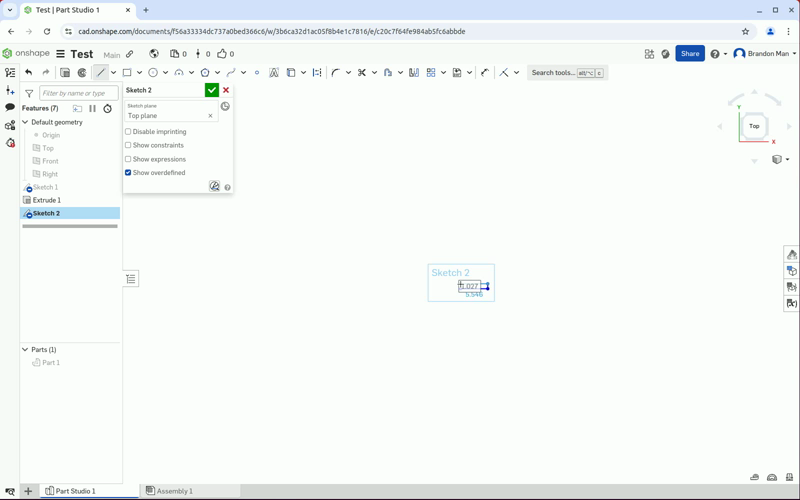
click(460, 283)
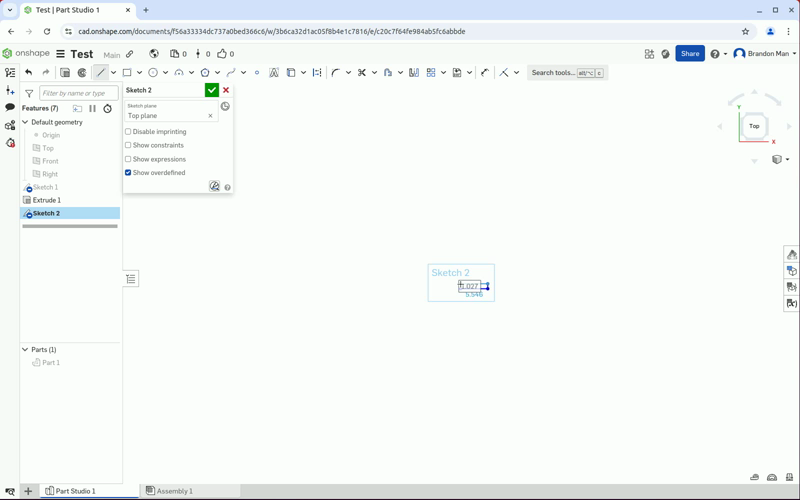
key_up(shift)
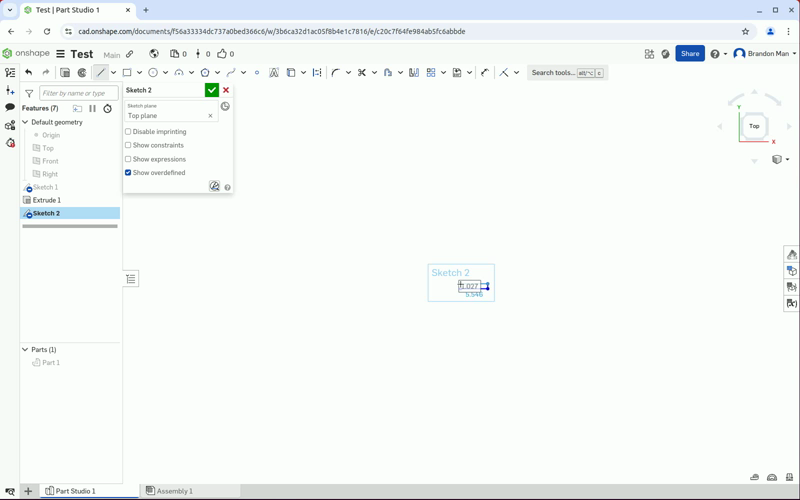
mouse_move(490, 283)
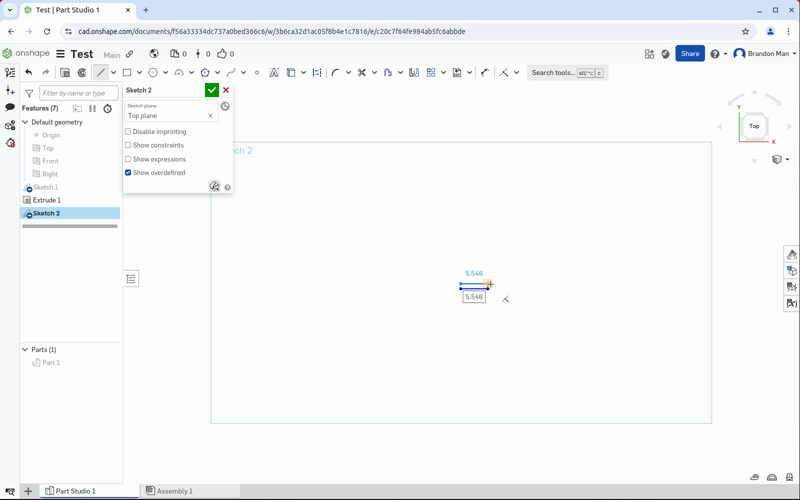
key_down(shift)
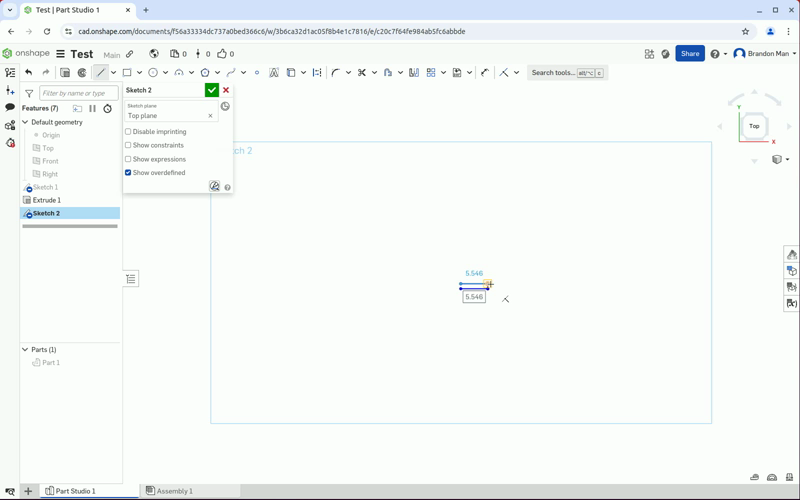
mouse_move(460, 288)
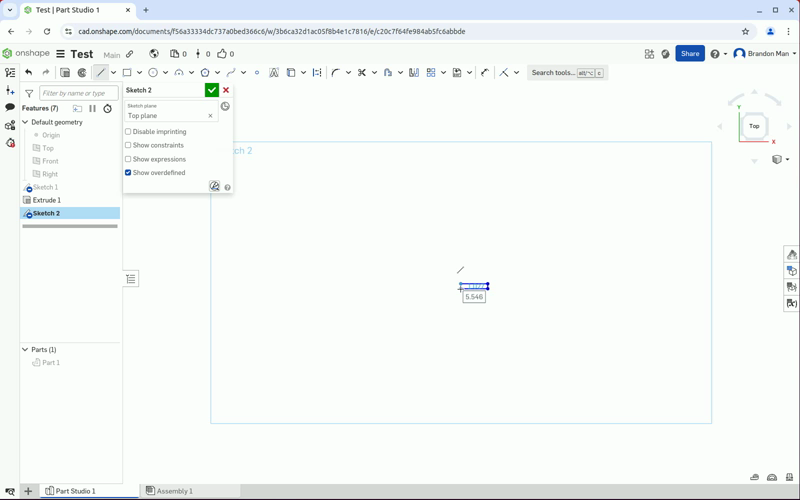
scroll(6)
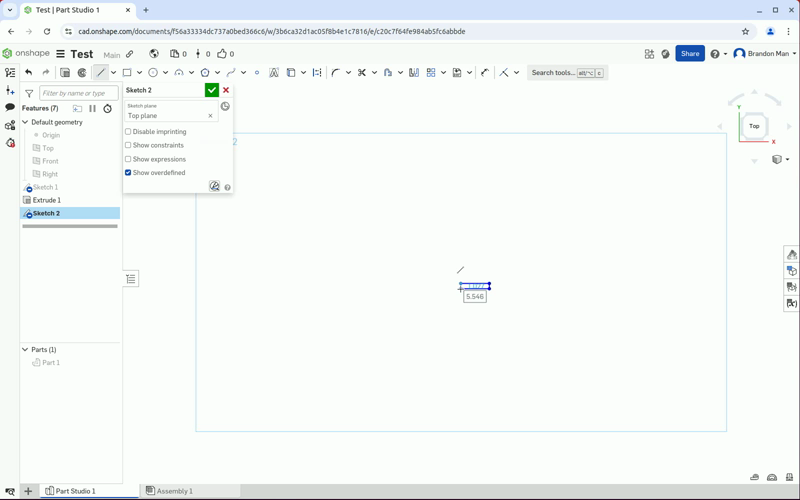
scroll(6)
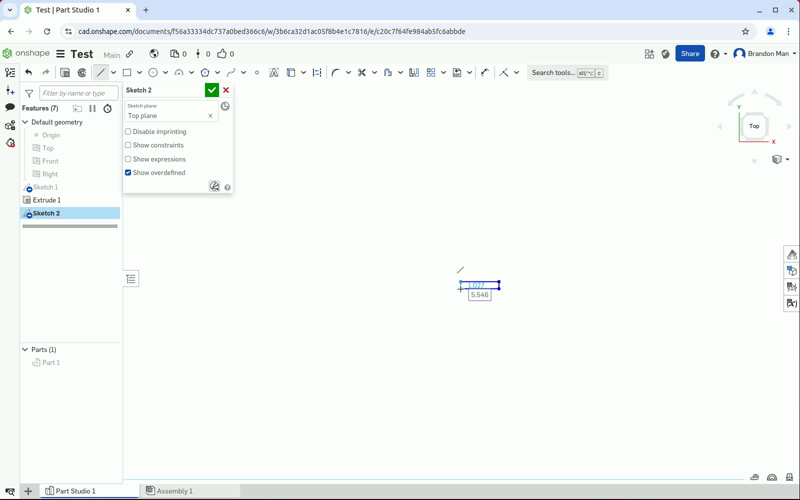
scroll(6)
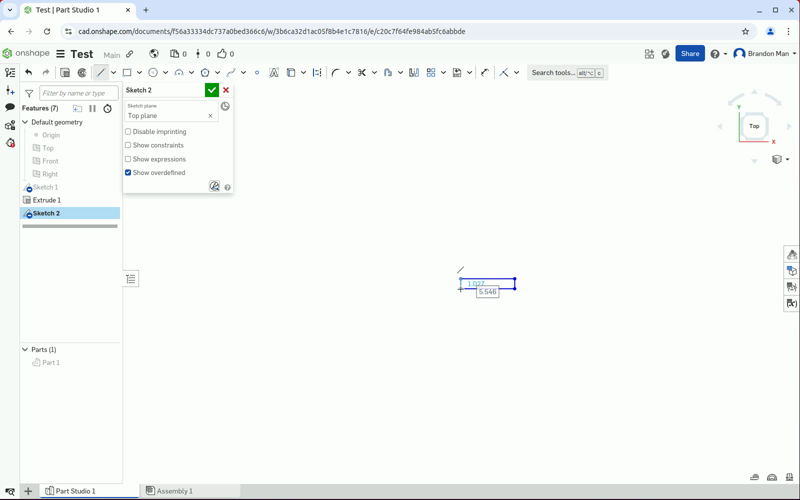
scroll(6)
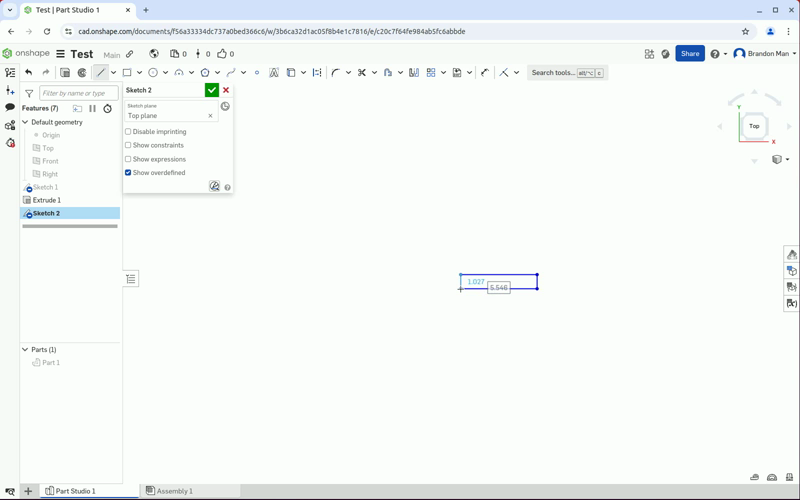
scroll(6)
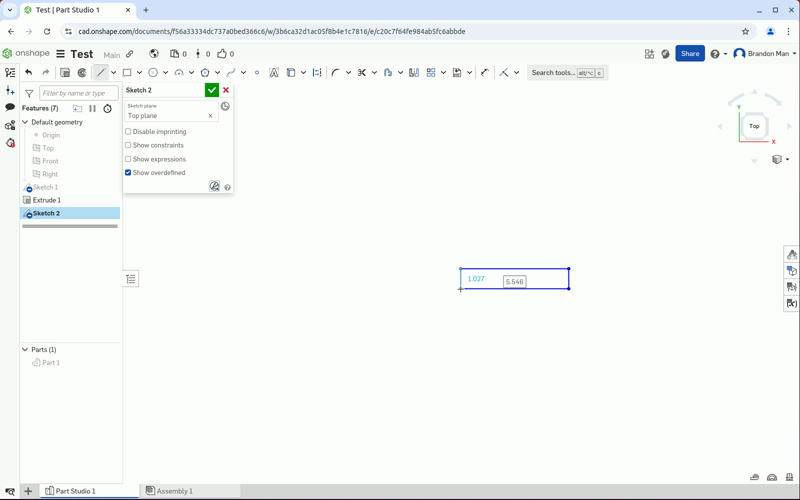
scroll(6)
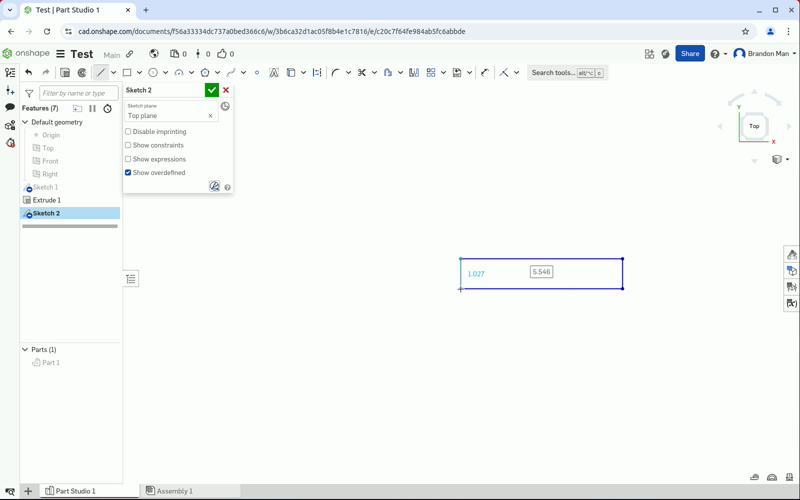
scroll(6)
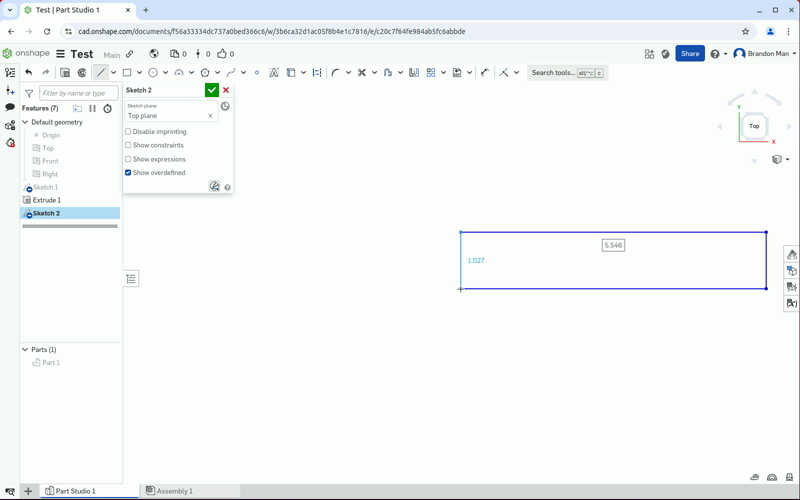
key_up(shift)
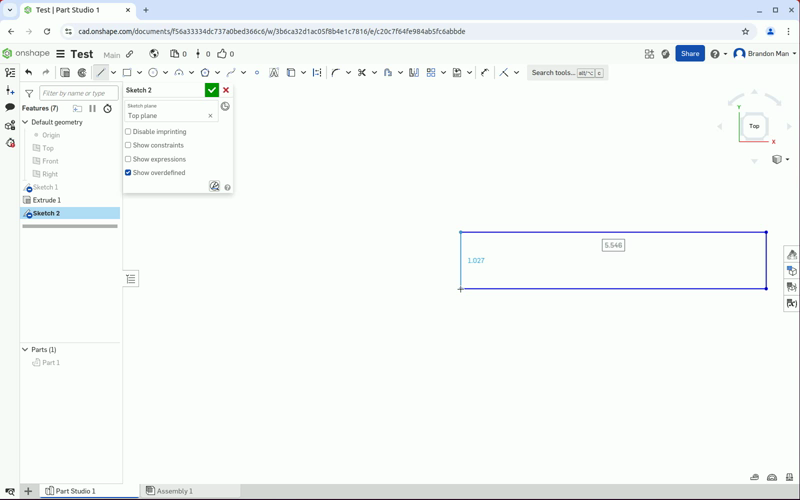
click(460, 288)
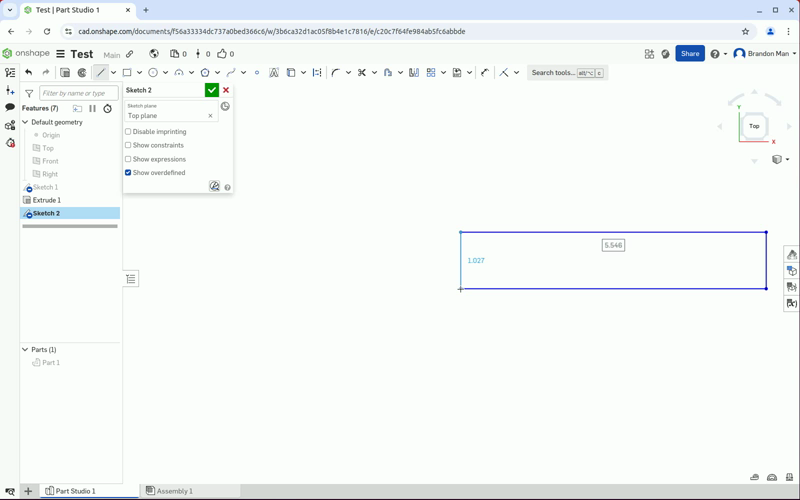
scroll(-6)
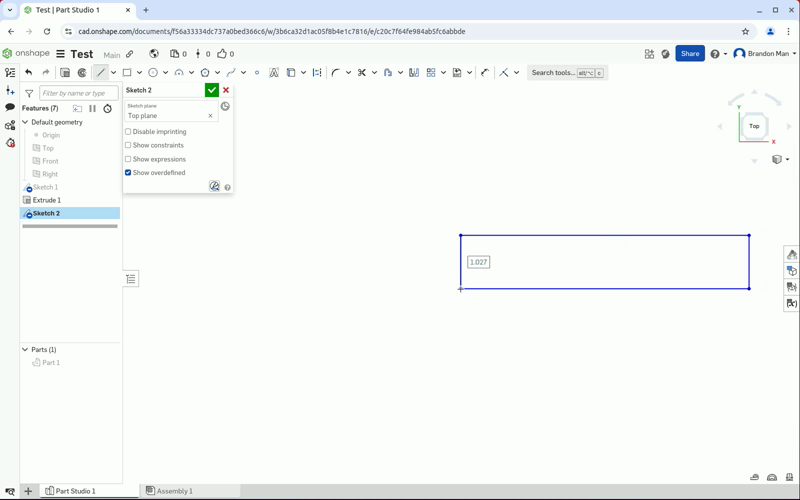
scroll(-6)
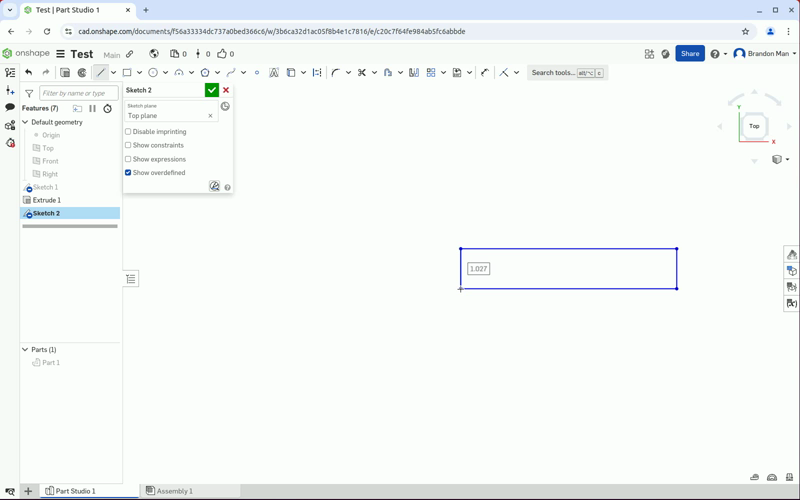
scroll(-6)
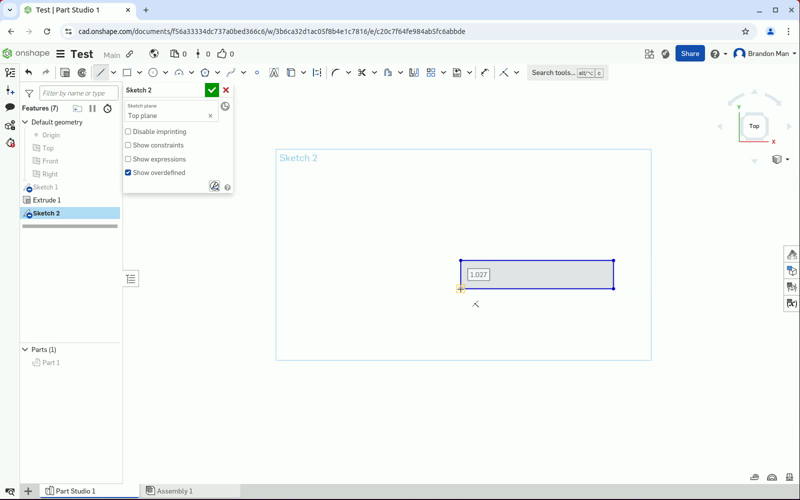
scroll(-6)
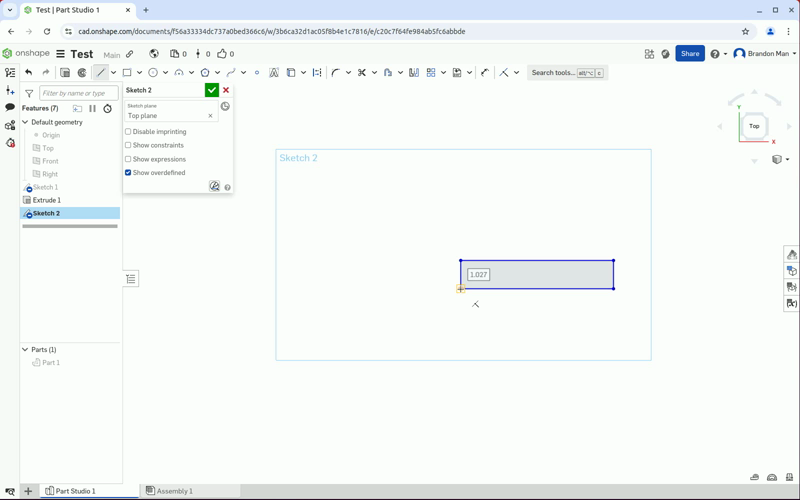
scroll(-6)
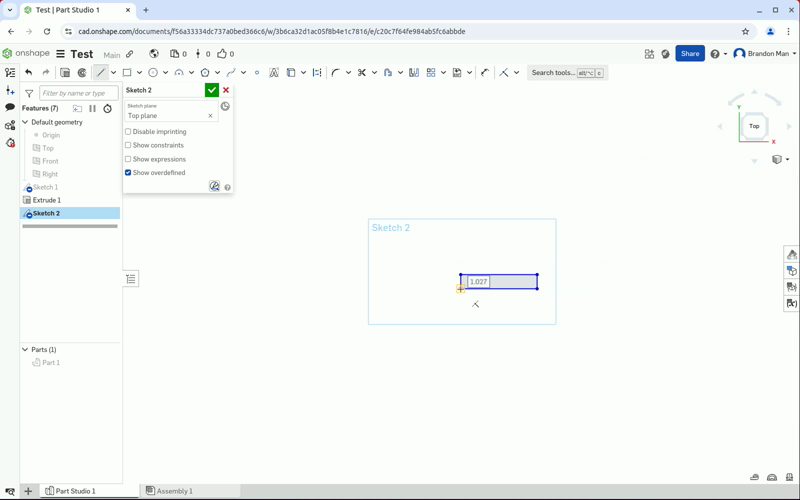
scroll(-6)
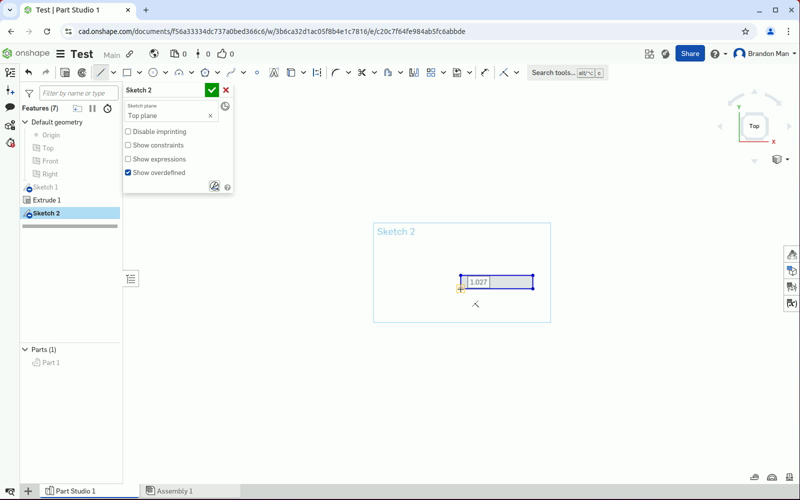
scroll(-6)
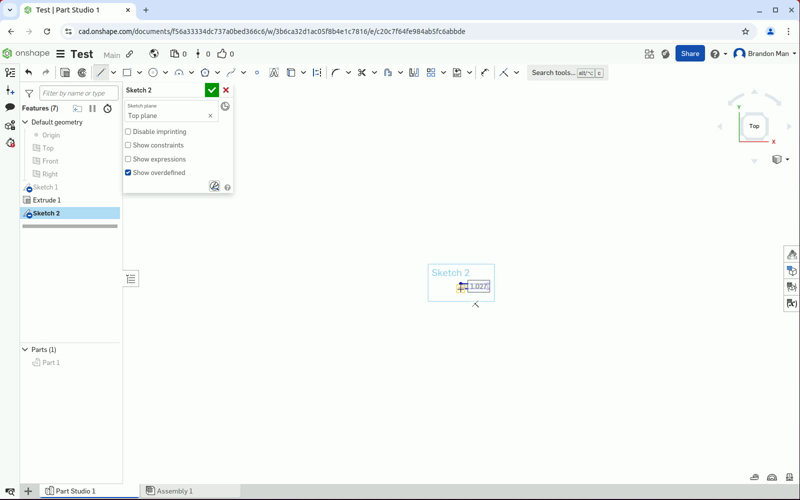
key(esc)
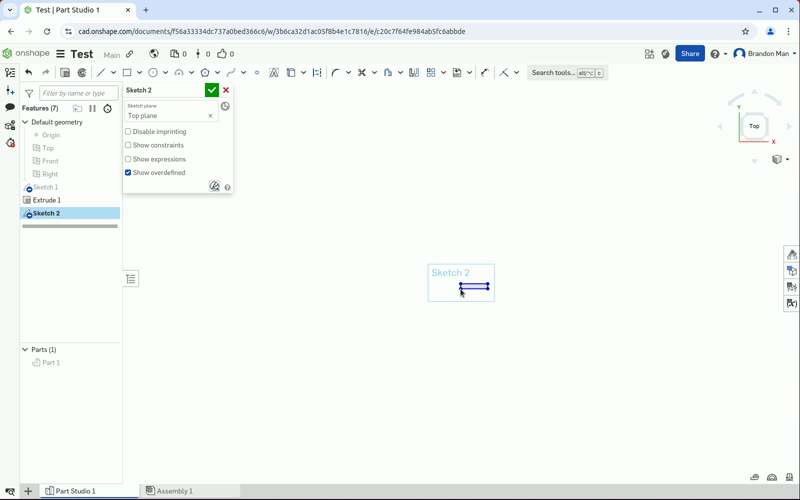
mouse_move(464, 285)
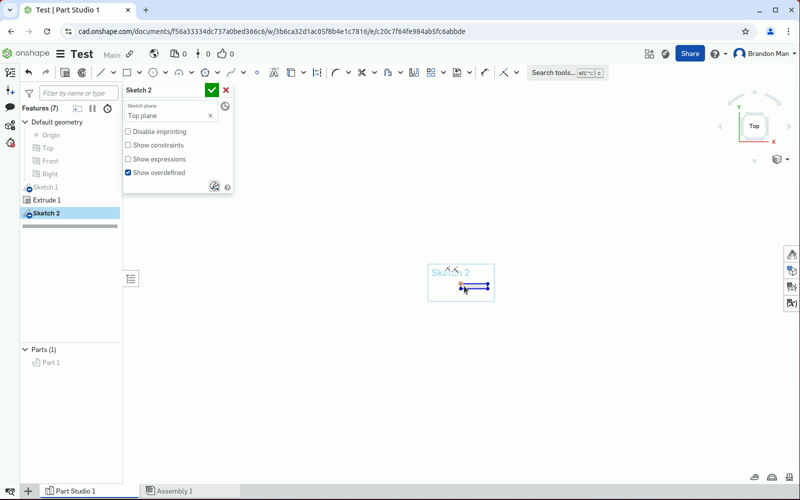
scroll(6)
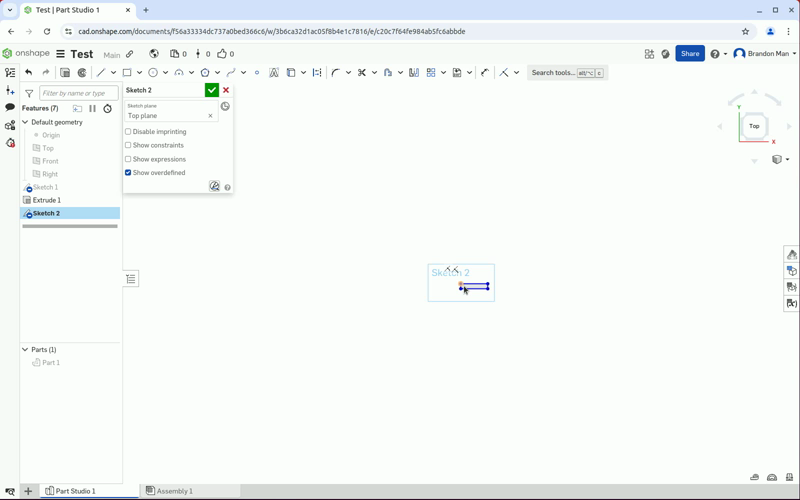
scroll(6)
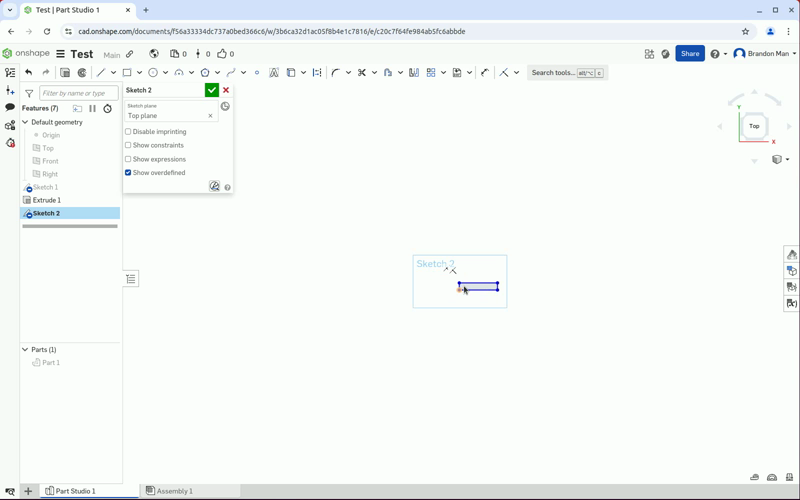
scroll(6)
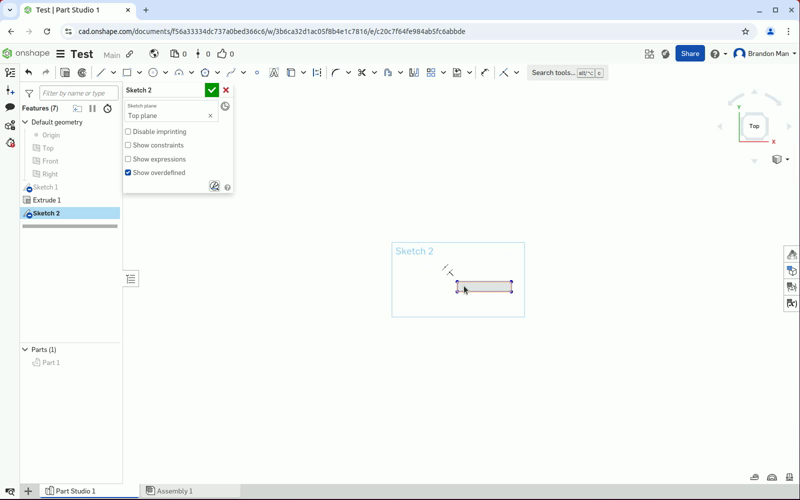
scroll(6)
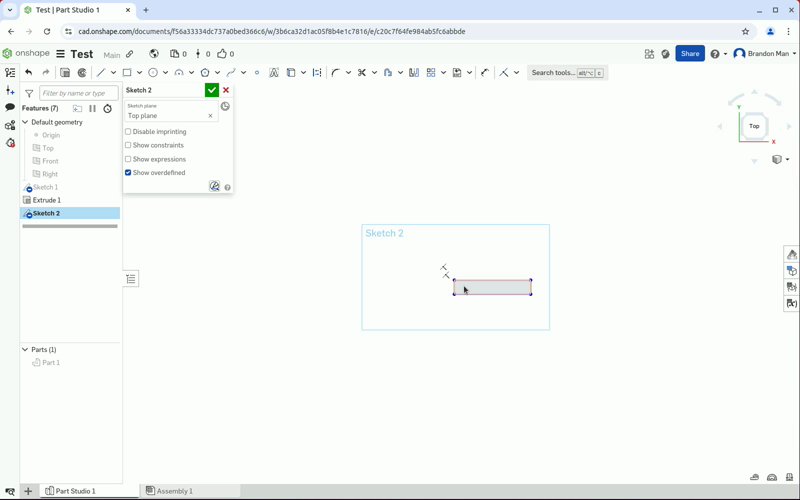
scroll(6)
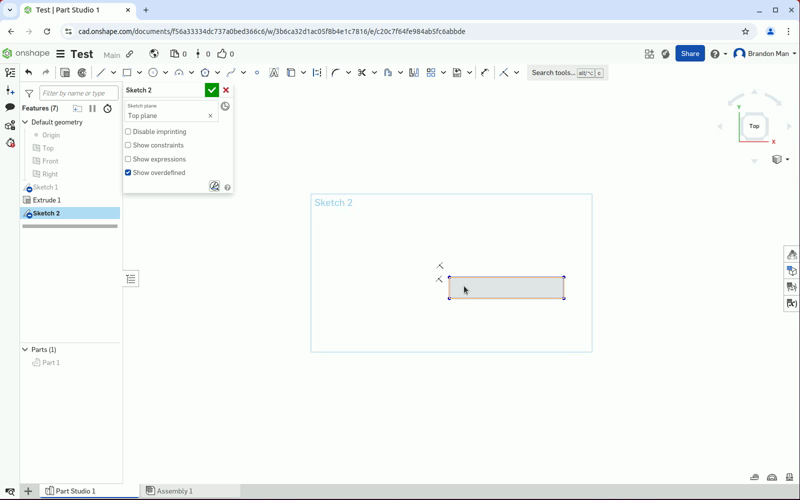
scroll(6)
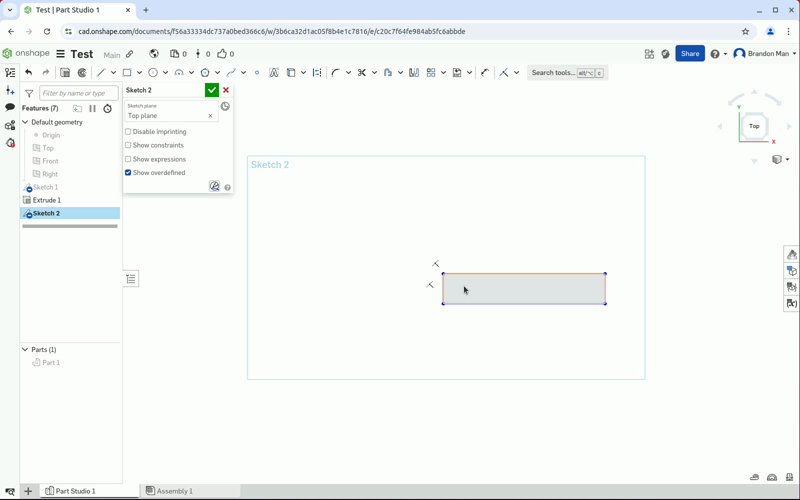
scroll(6)
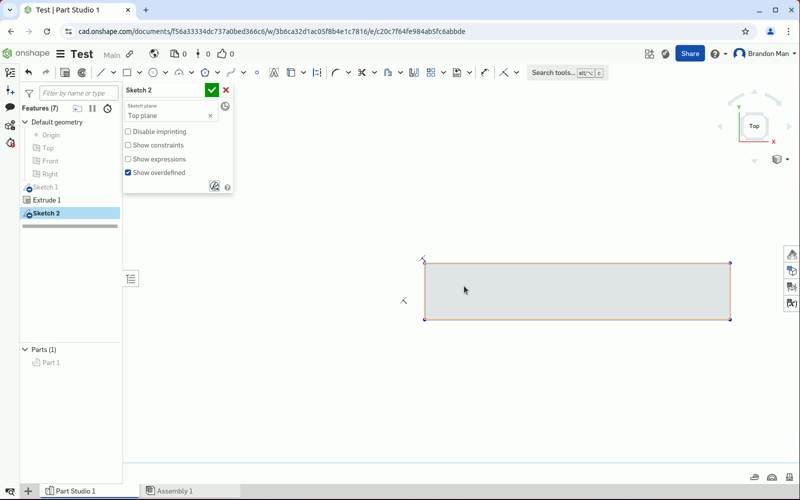
click(464, 285)
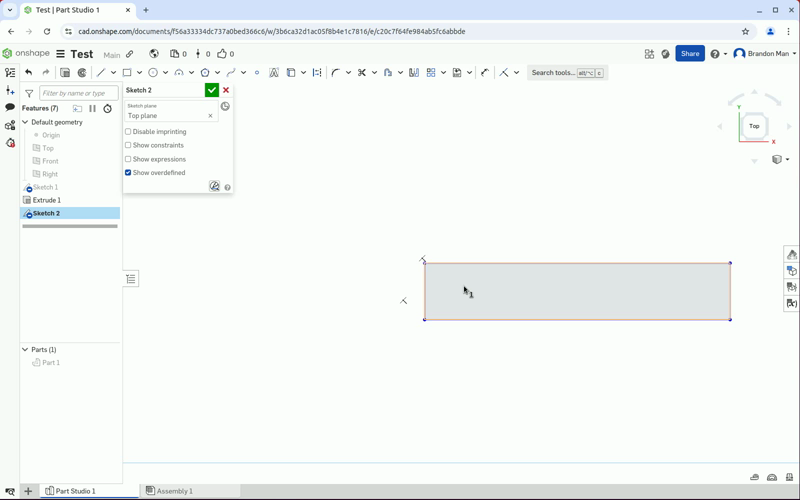
scroll(-6)
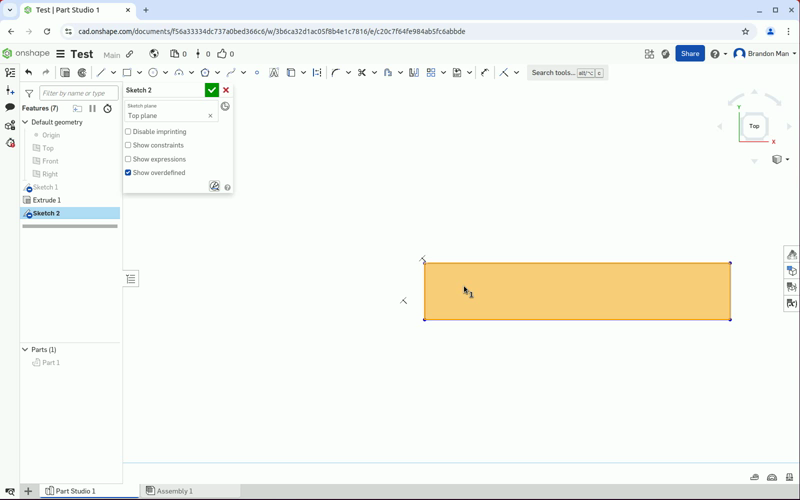
scroll(-6)
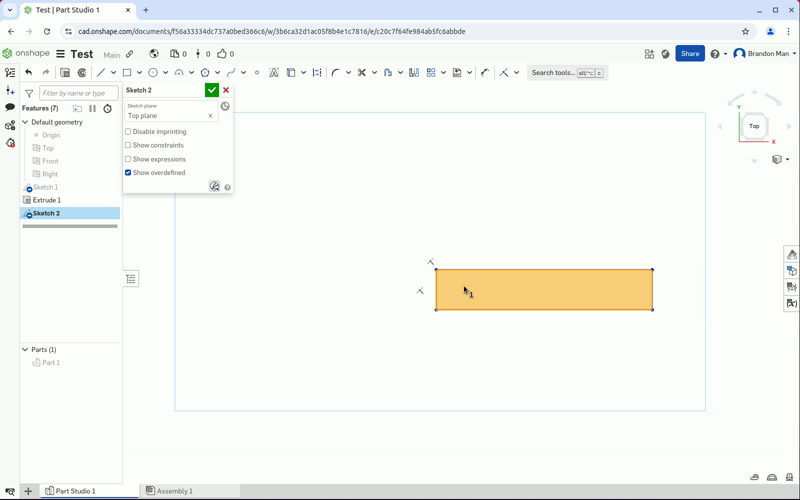
scroll(-6)
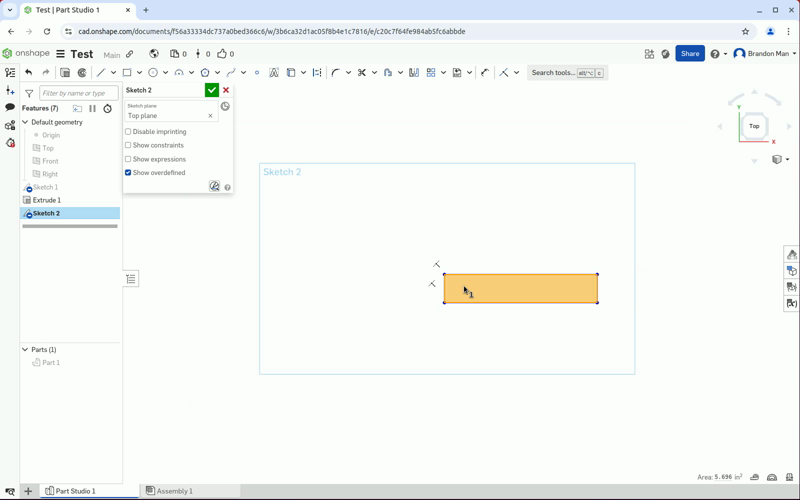
scroll(-6)
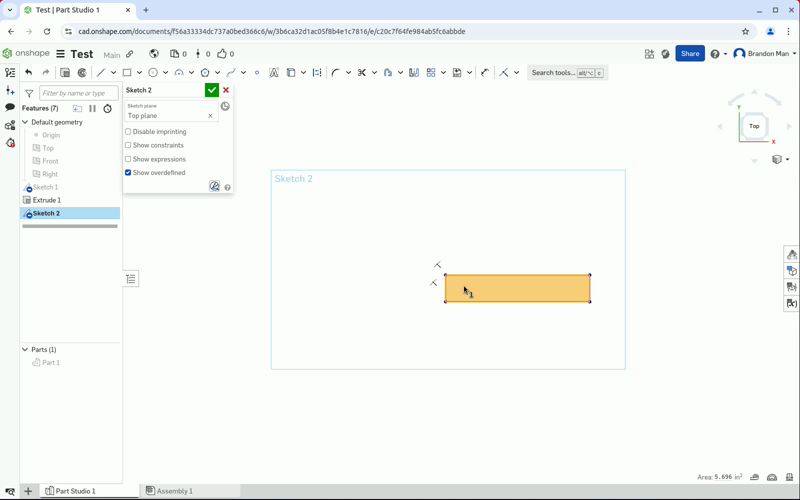
scroll(-6)
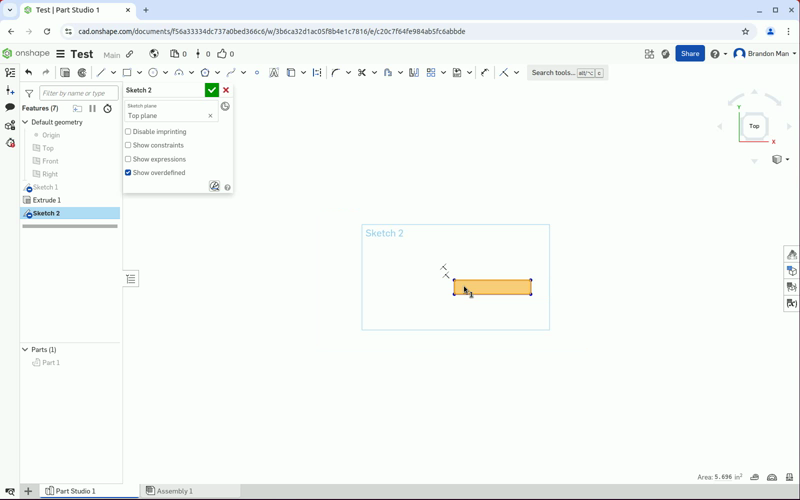
scroll(-6)
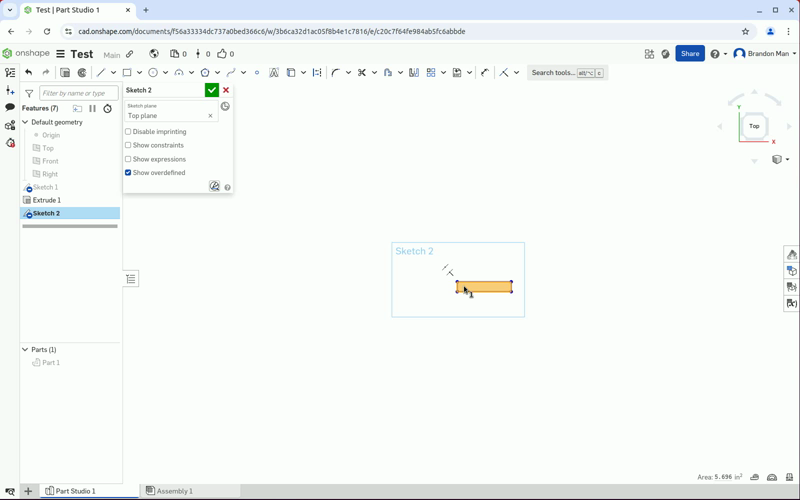
scroll(-6)
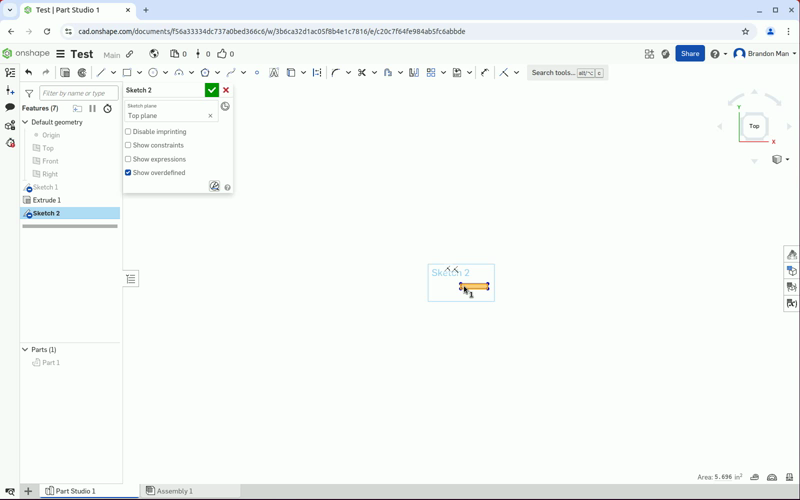
mouse_move(73, 352)
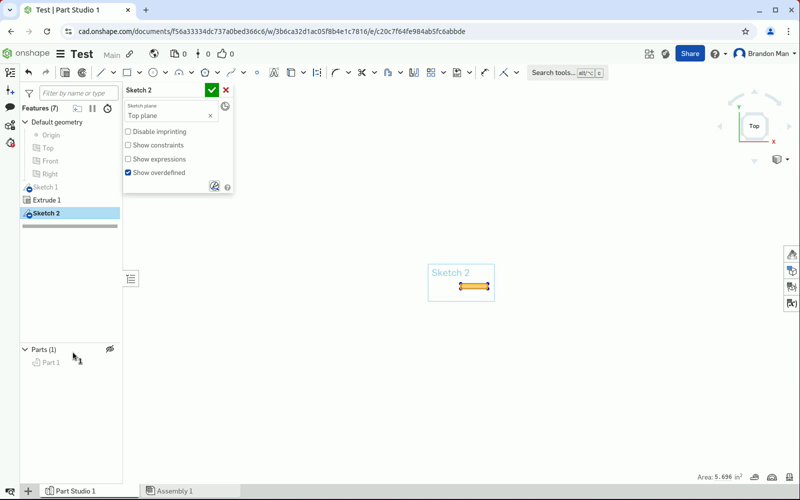
key(shift+y)
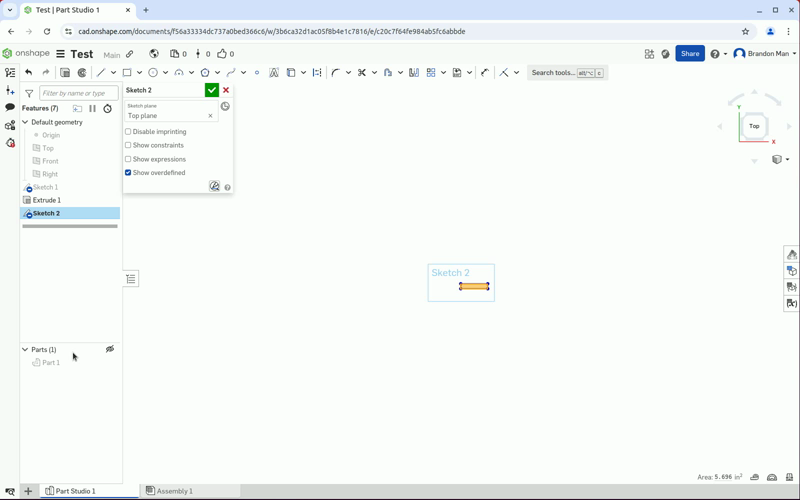
key(shift+e)
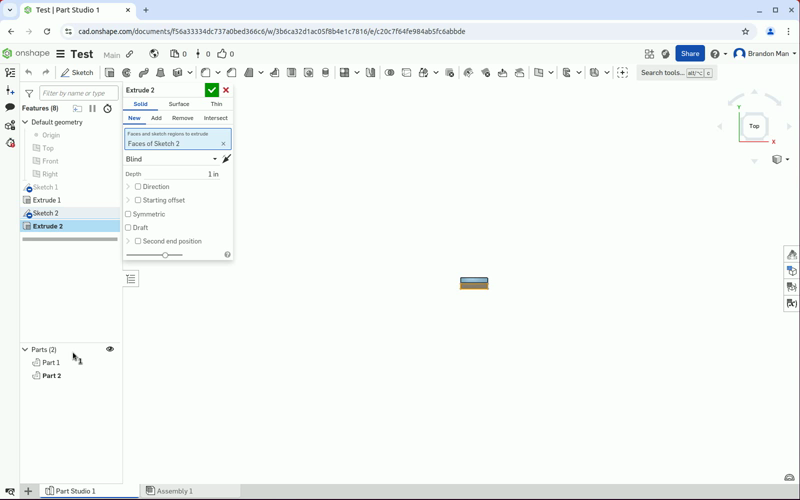
mouse_move(143, 106)
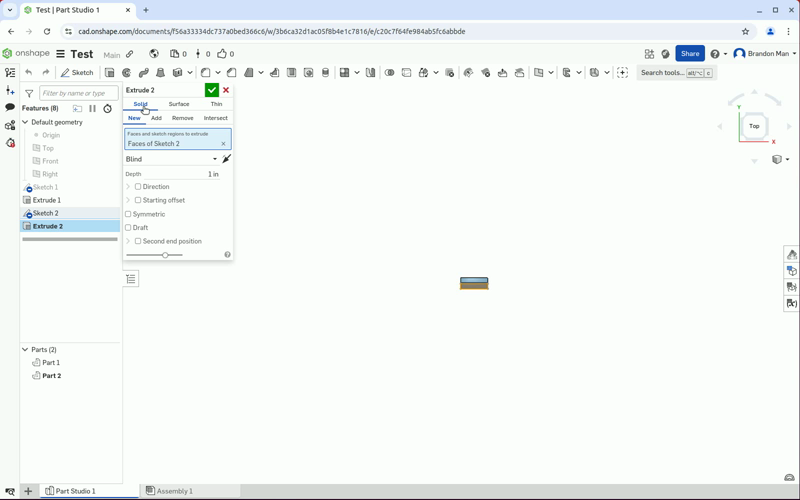
click(143, 106)
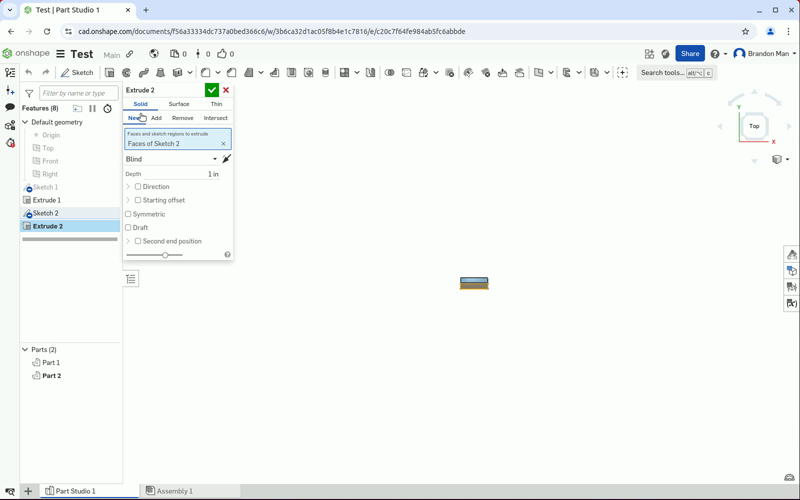
mouse_move(137, 120)
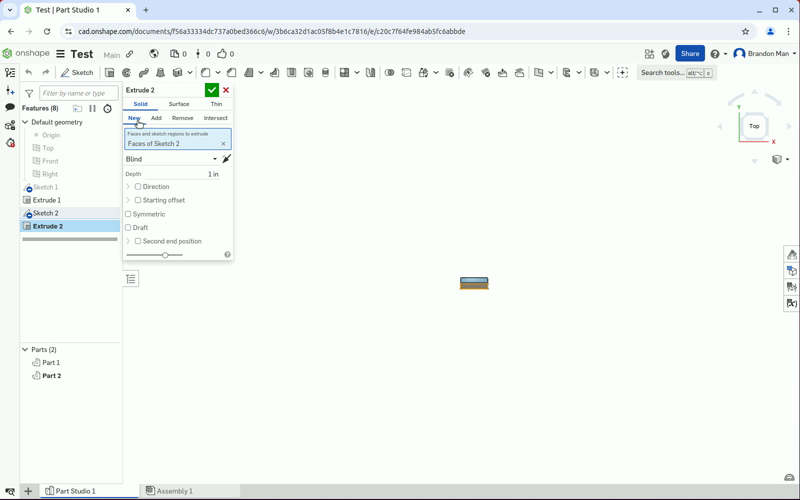
click(137, 120)
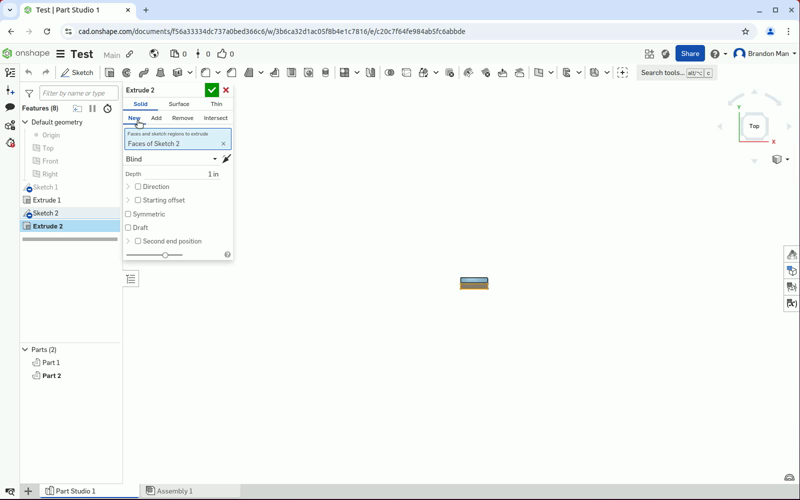
key(tab, 4)
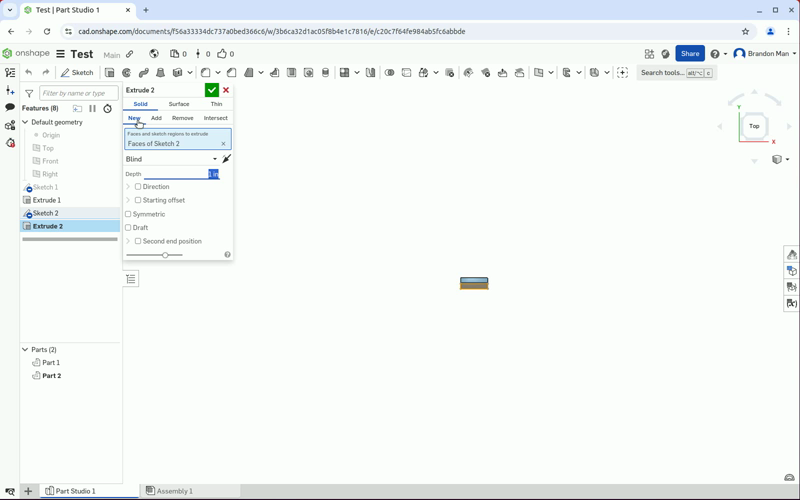
text(0.241)
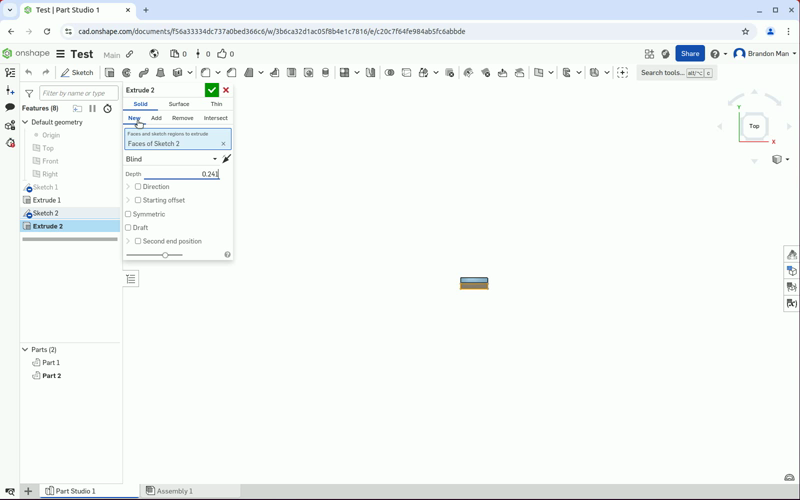
key(enter)
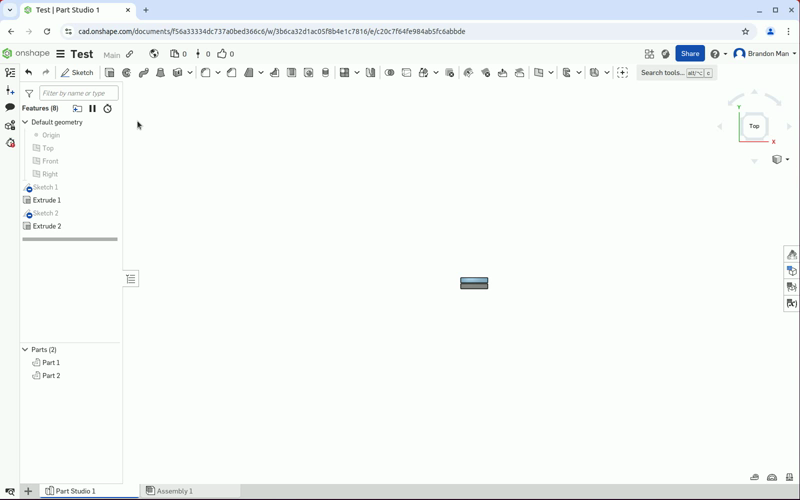
key(shift+h)
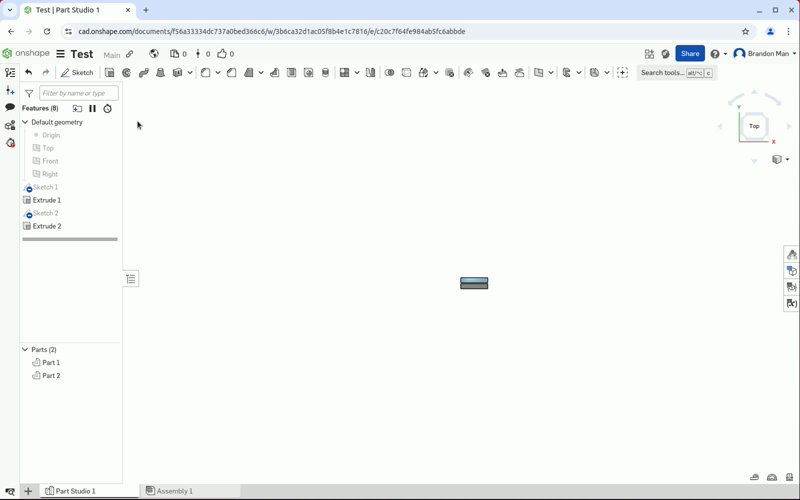
key(shift+h)
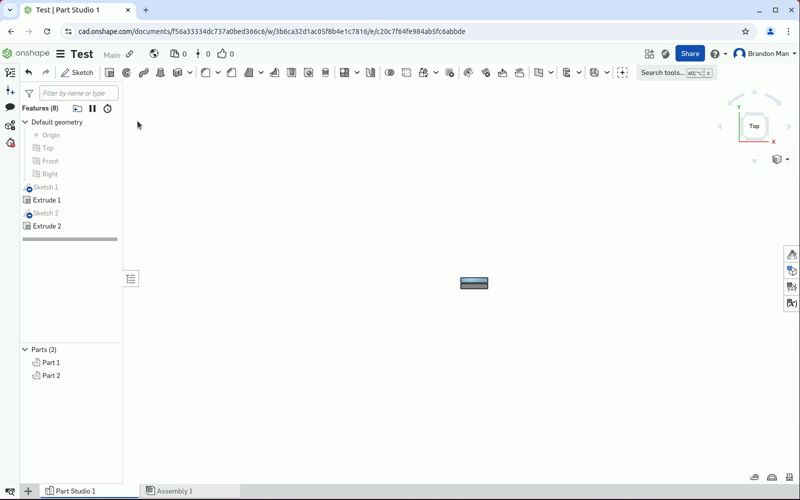
mouse_move(73, 189)
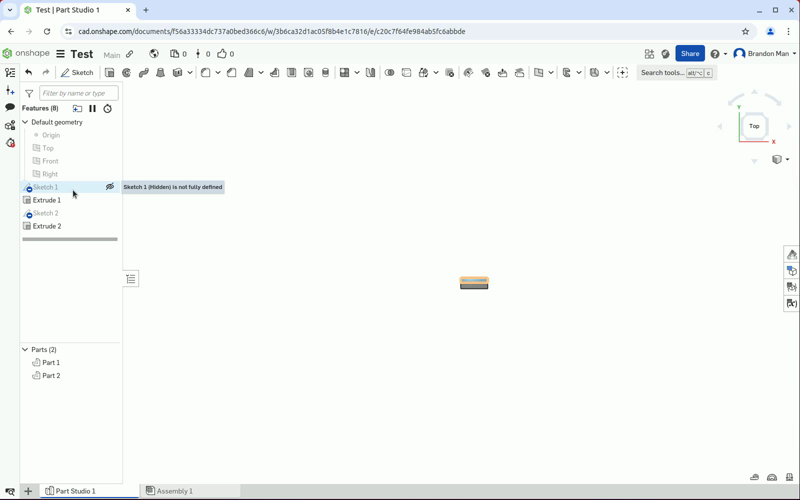
click(73, 189)
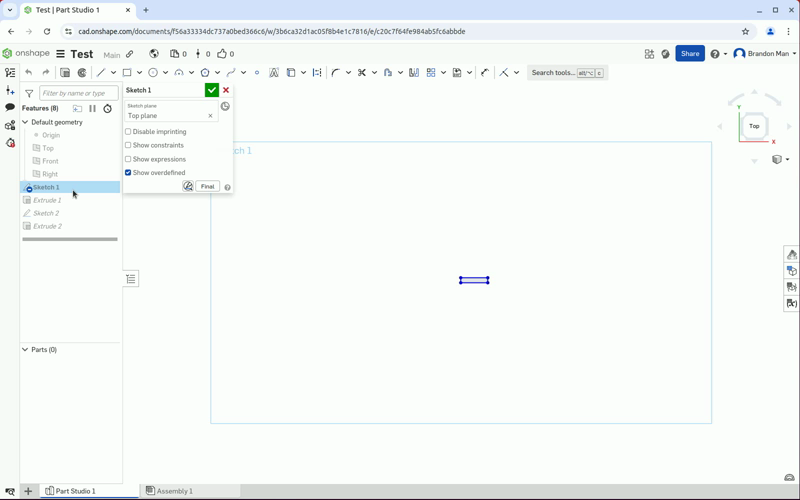
mouse_move(229, 92)
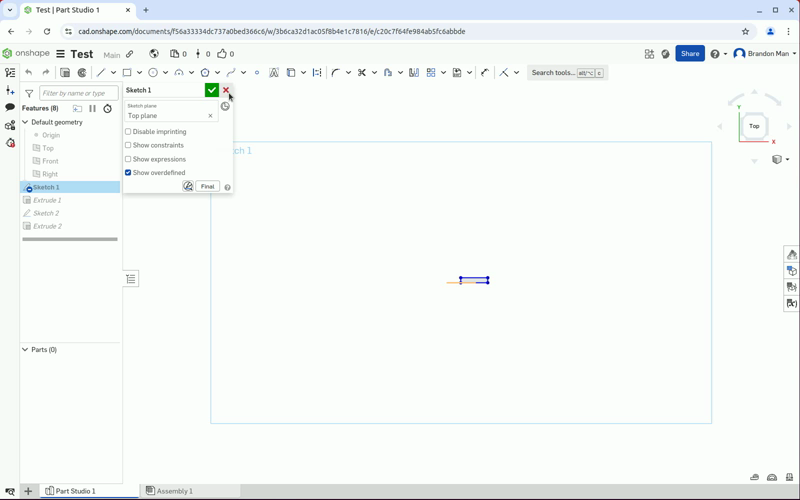
click(229, 92)
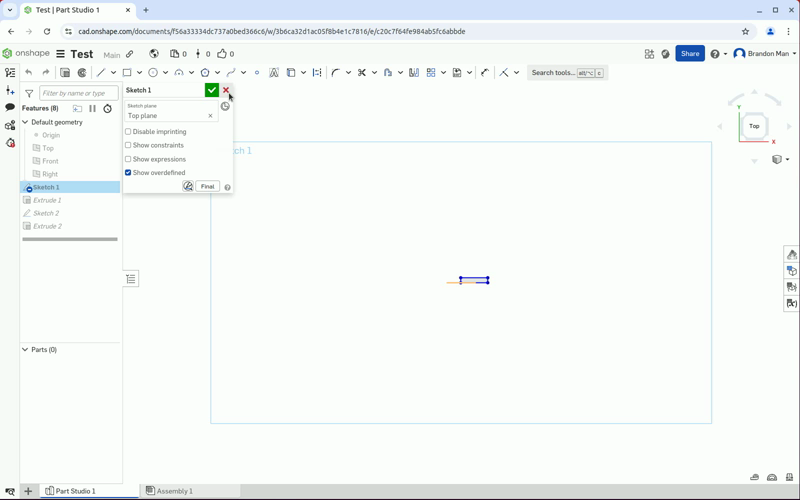
key(shift+s)
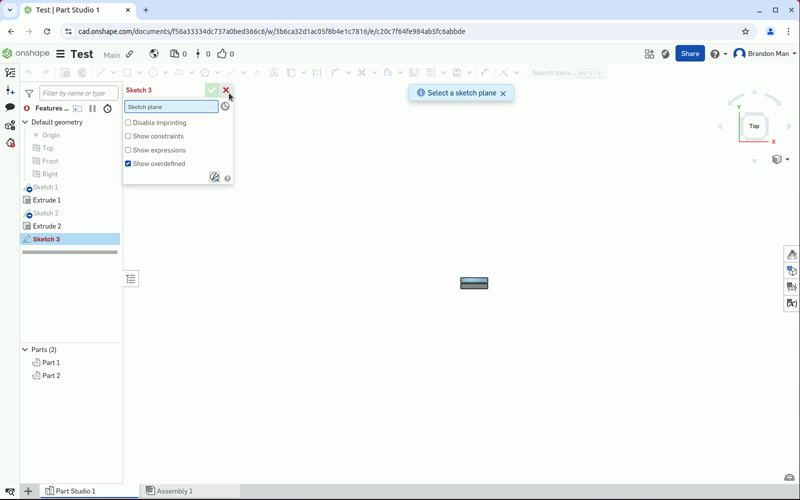
mouse_move(73, 150)
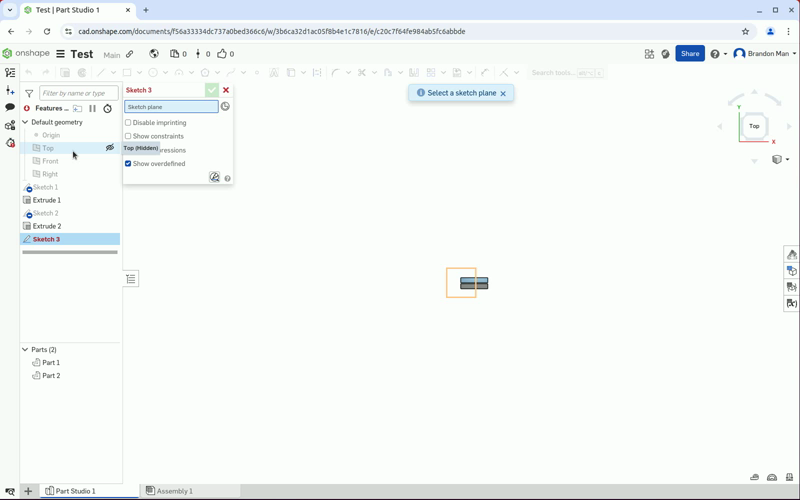
click(73, 150)
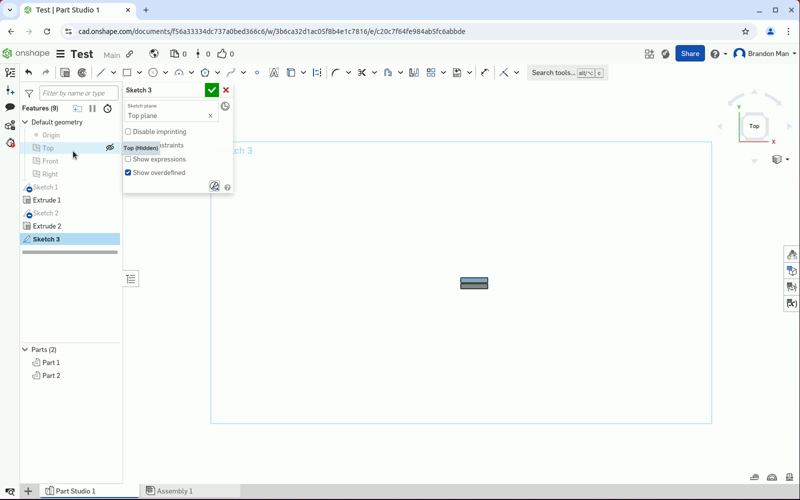
mouse_move(73, 352)
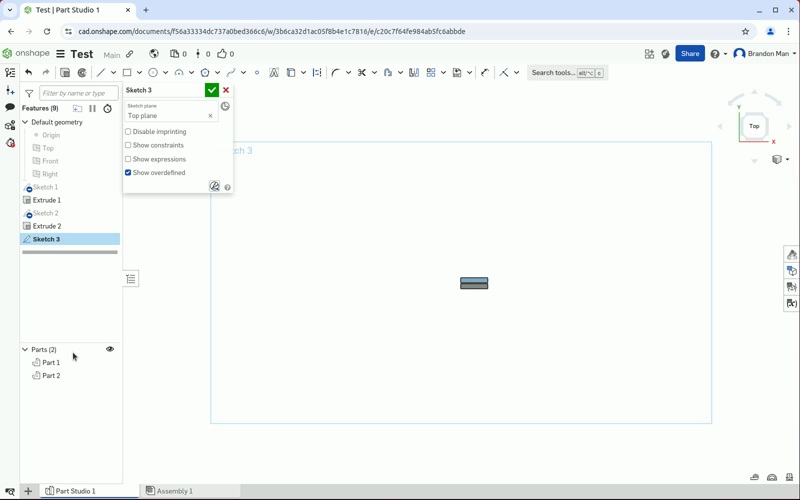
key(y)
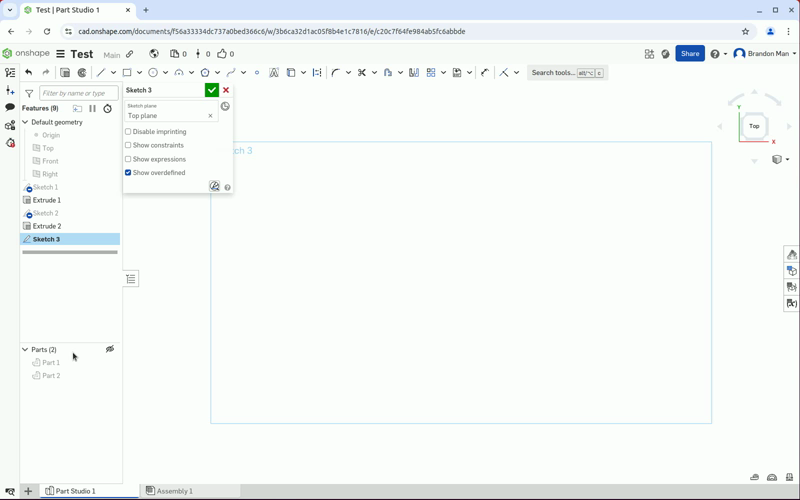
key(l)
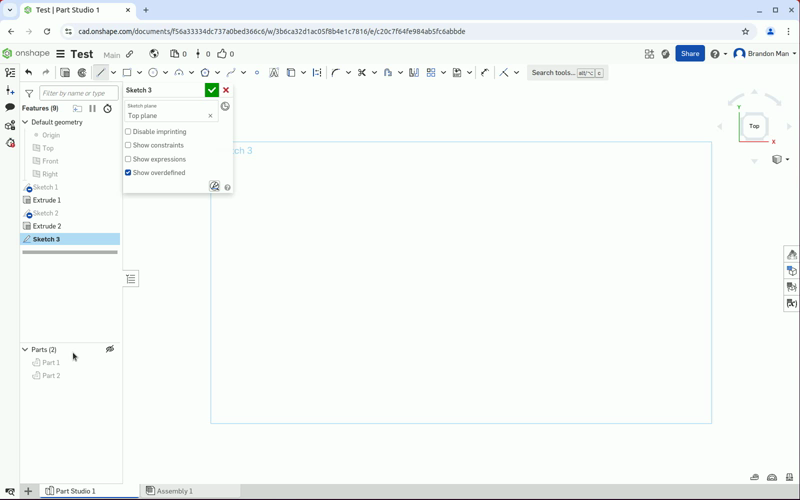
key_down(shift)
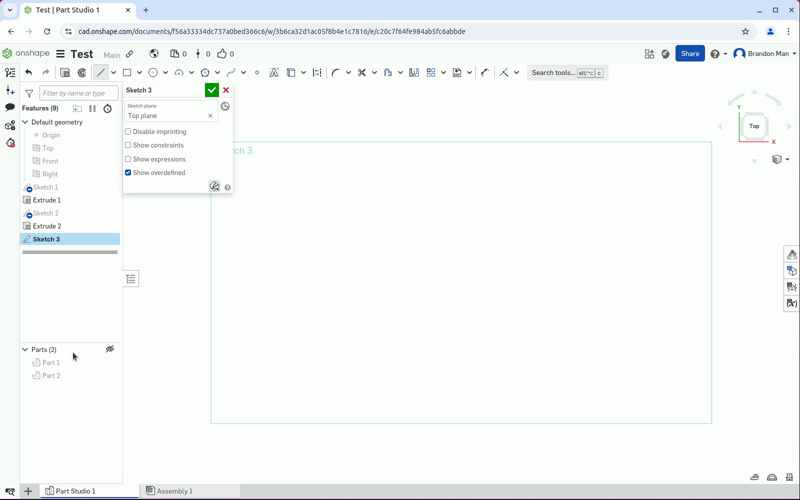
mouse_move(460, 294)
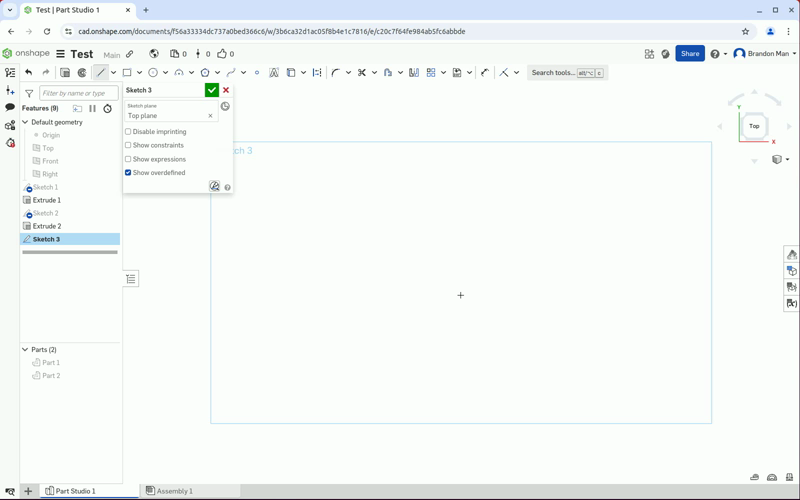
click(460, 294)
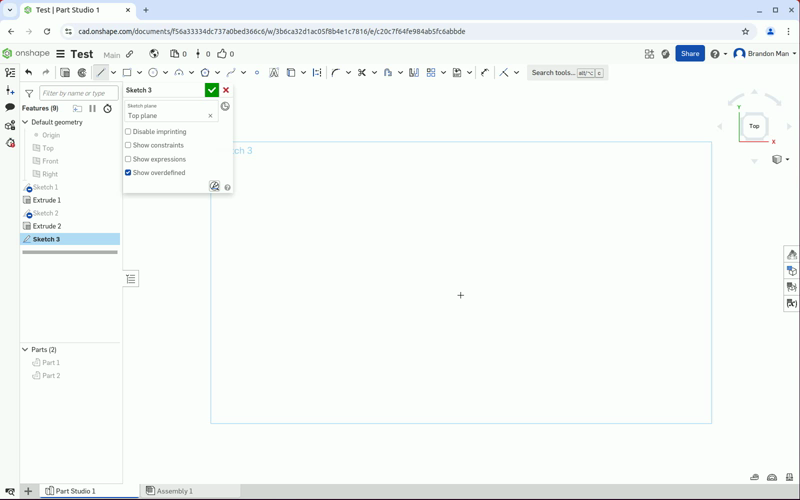
key_up(shift)
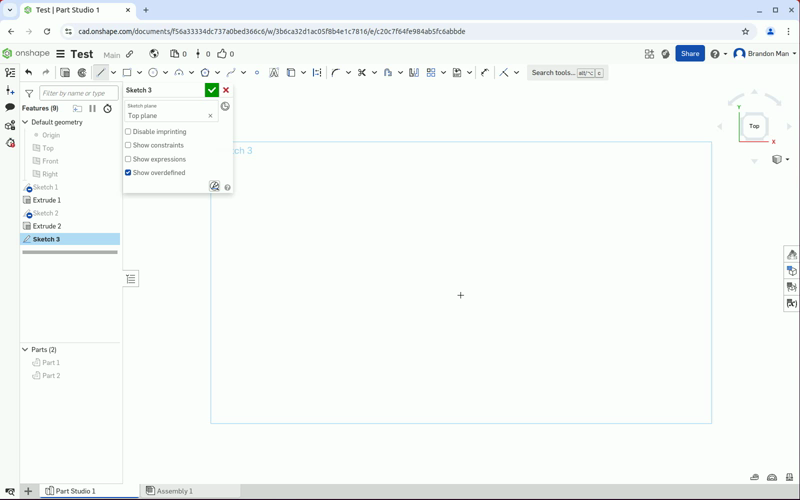
key_down(shift)
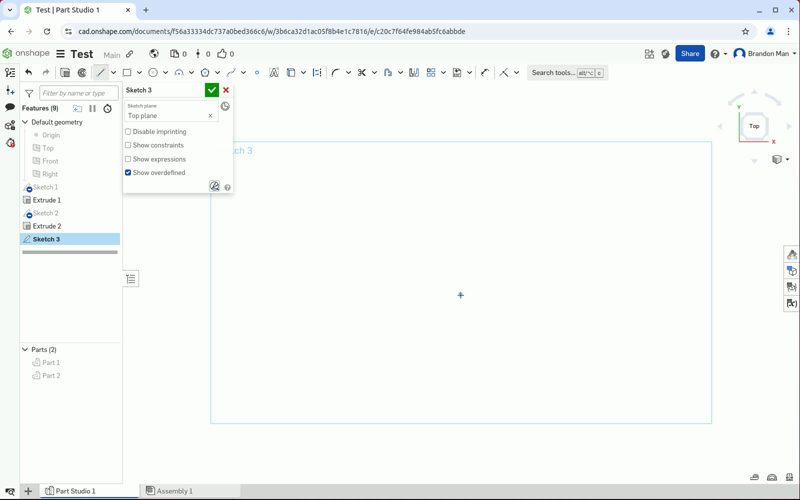
mouse_move(490, 294)
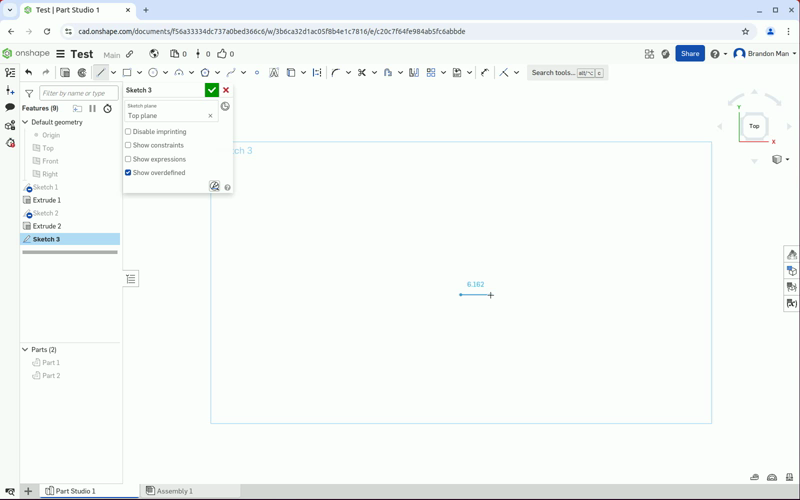
mouse_move(487, 294)
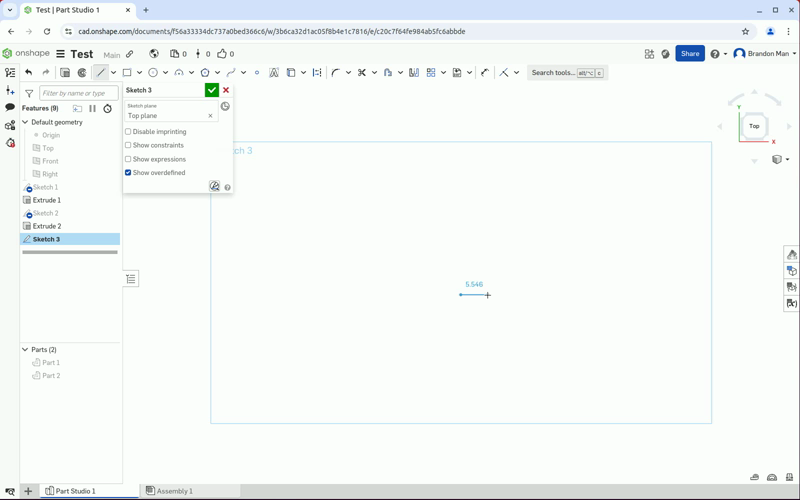
click(487, 294)
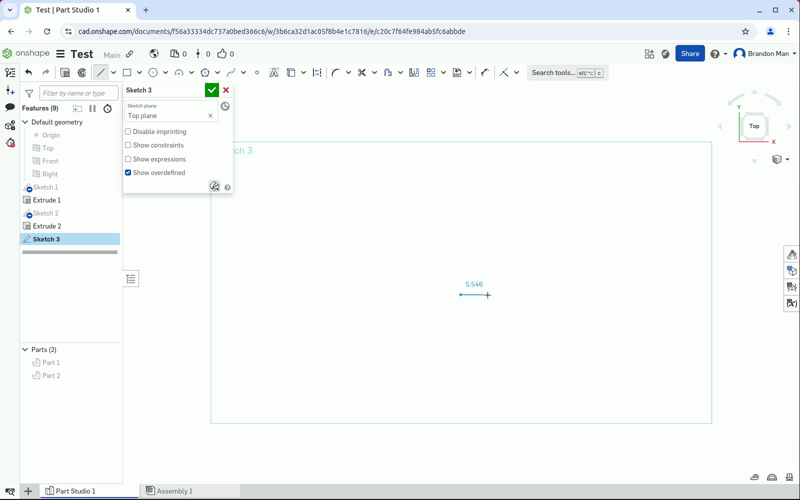
key_up(shift)
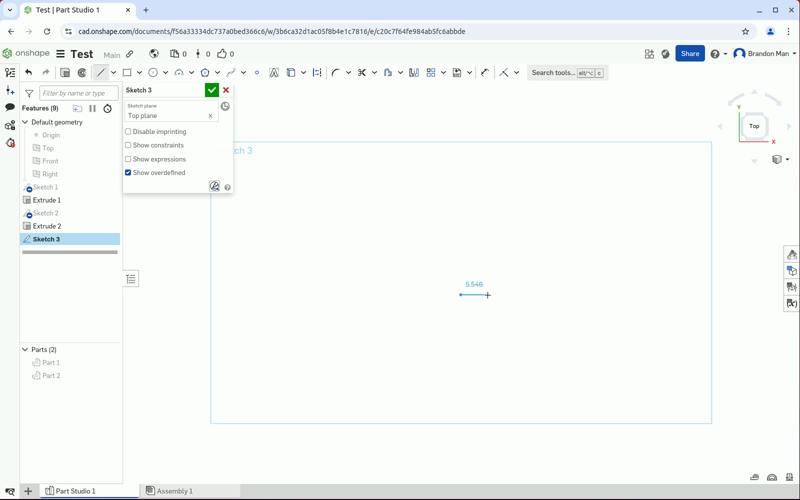
key_down(shift)
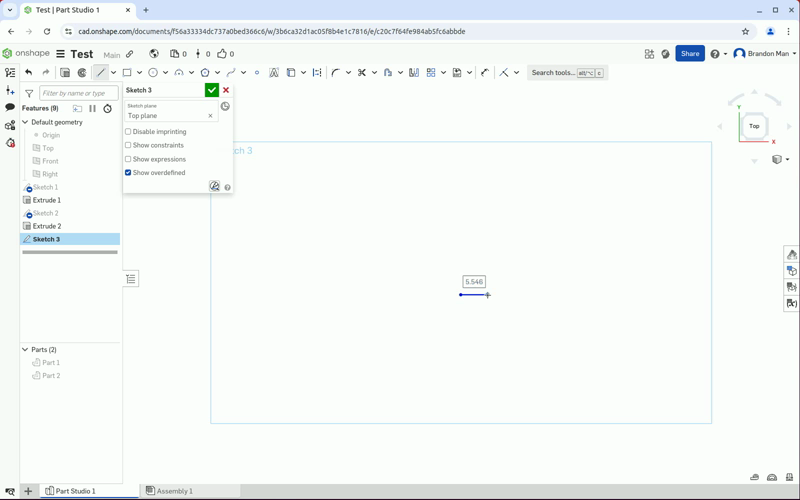
mouse_move(517, 294)
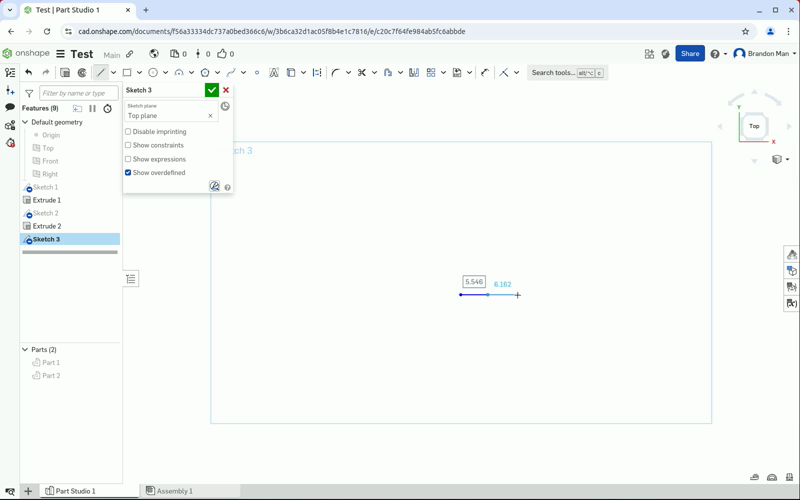
mouse_move(487, 290)
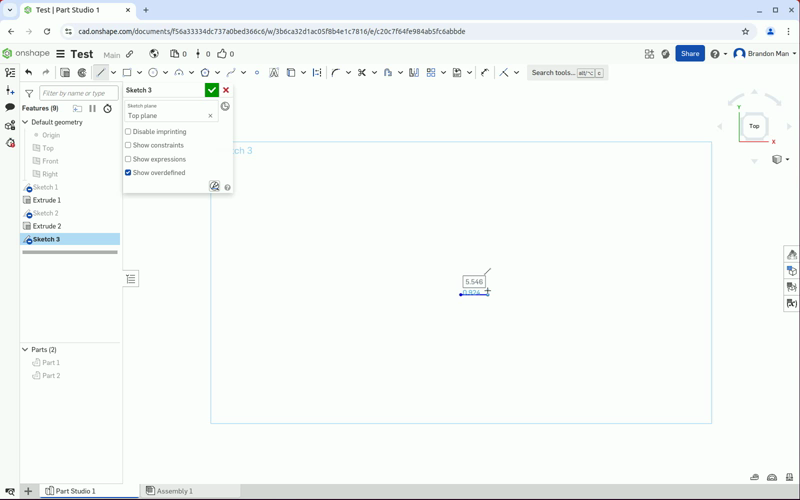
scroll(6)
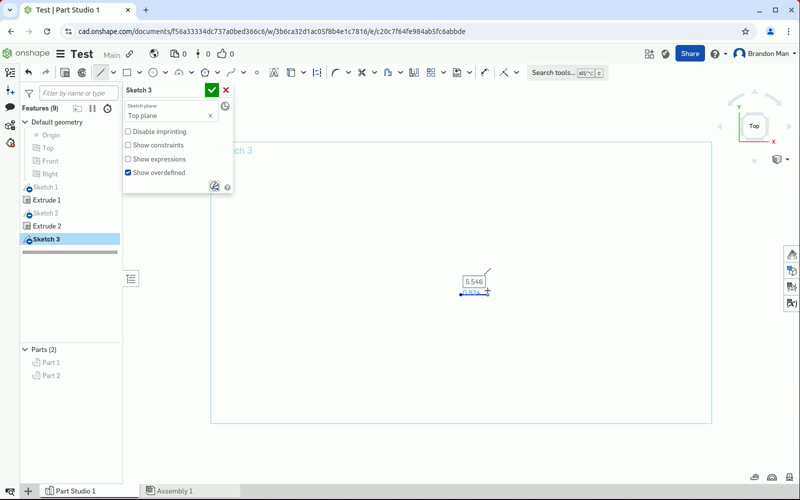
scroll(6)
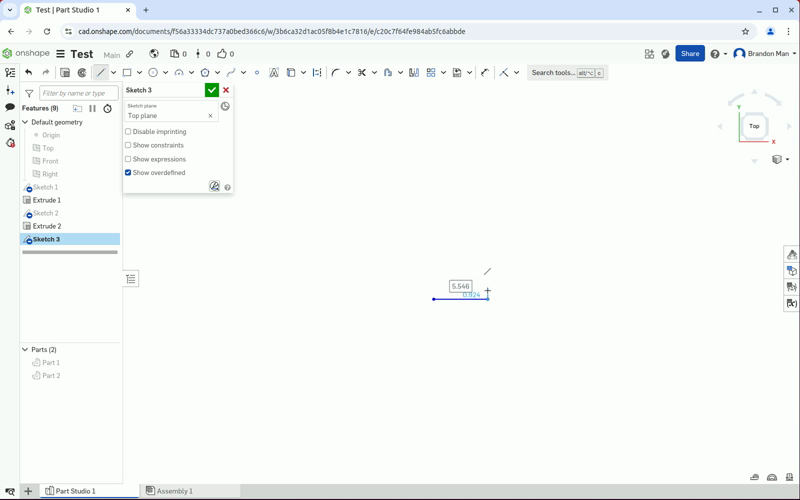
scroll(6)
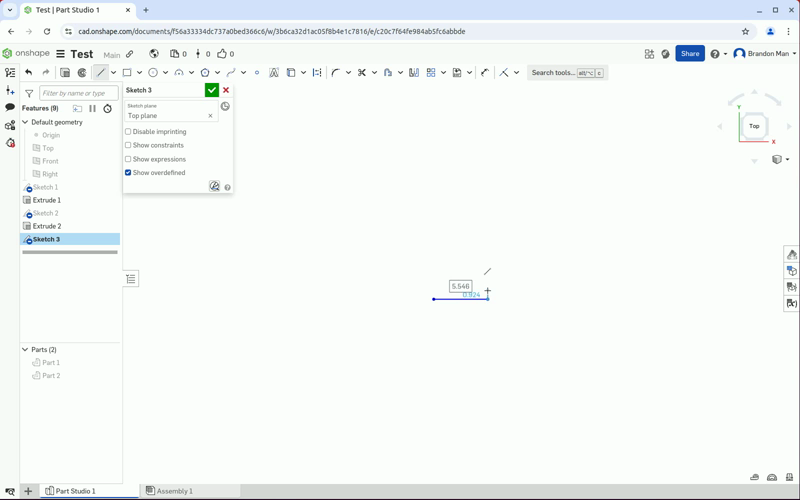
scroll(6)
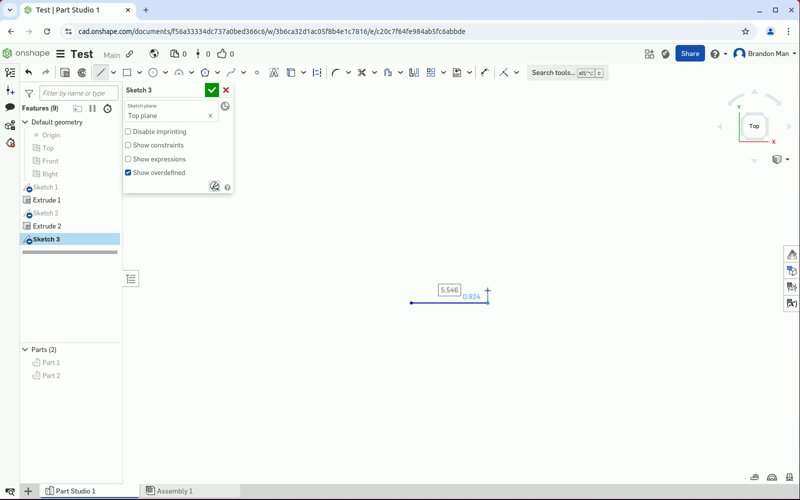
scroll(6)
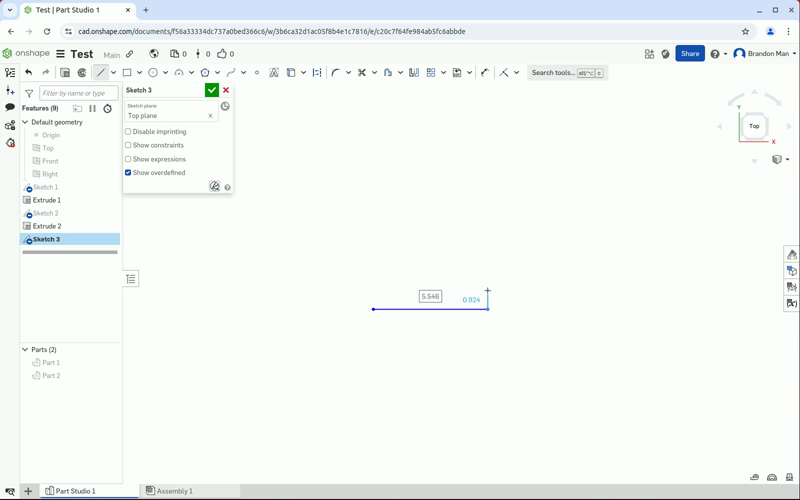
scroll(6)
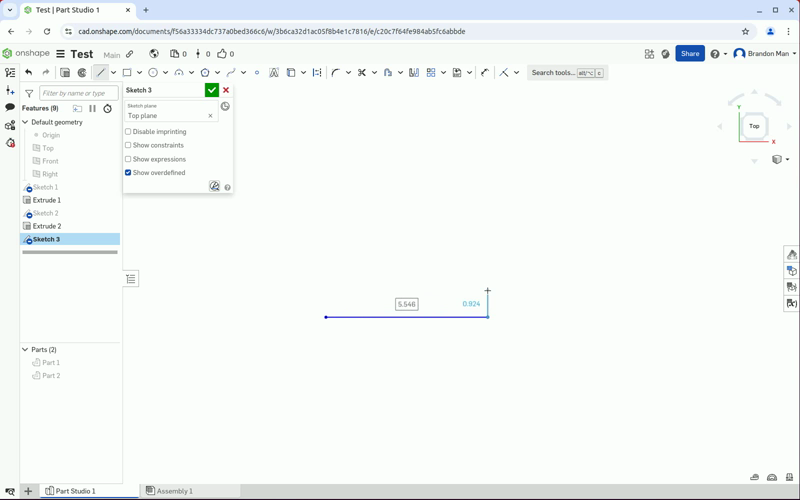
scroll(6)
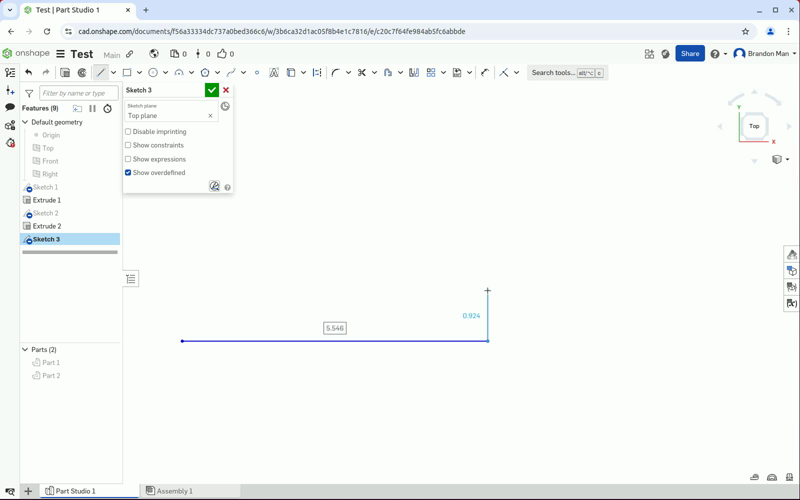
click(487, 290)
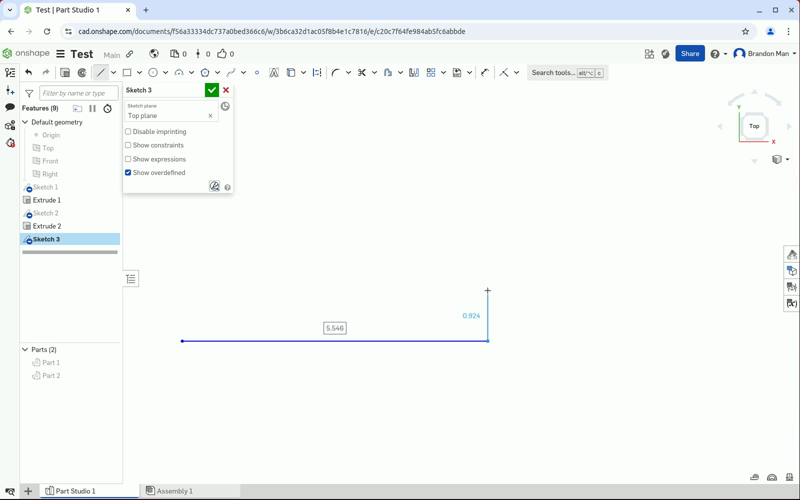
scroll(-6)
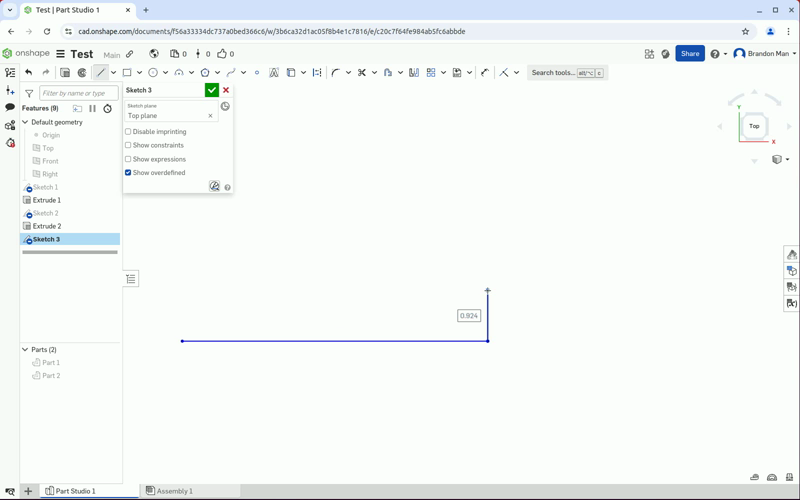
scroll(-6)
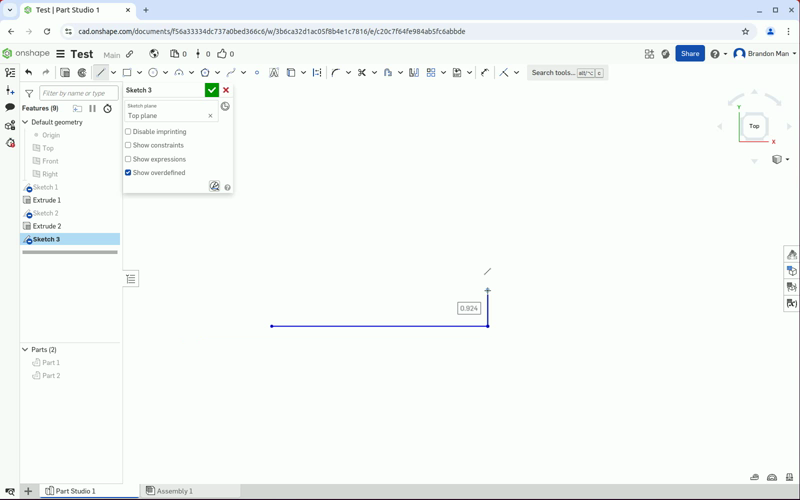
scroll(-6)
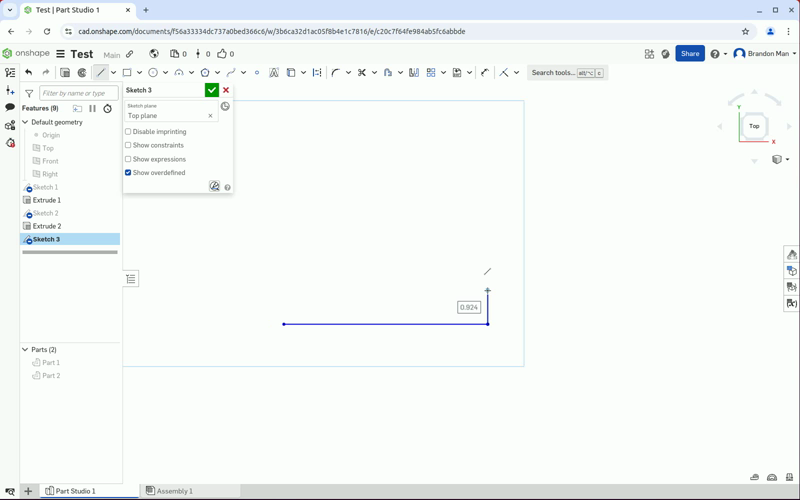
scroll(-6)
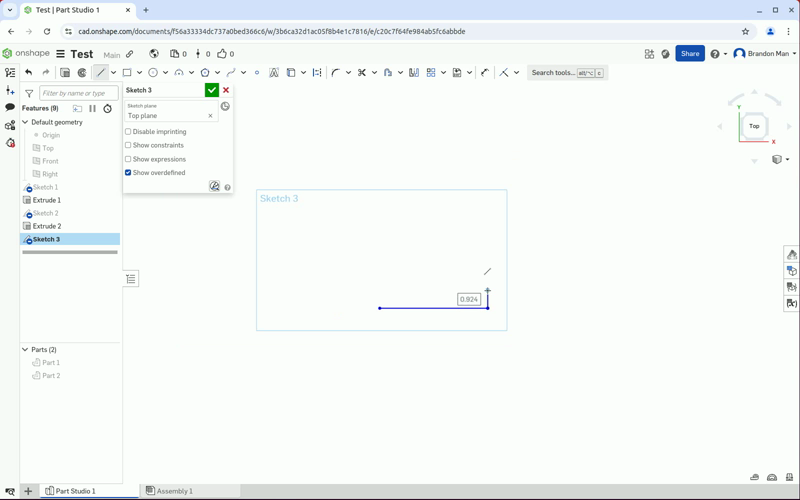
scroll(-6)
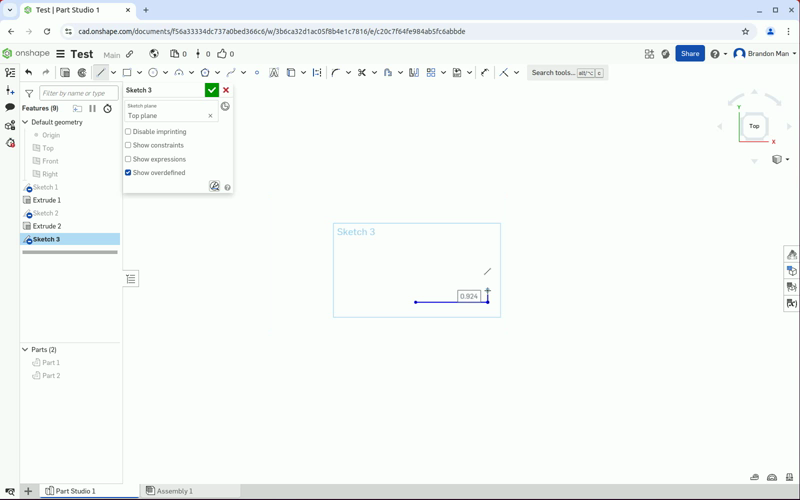
scroll(-6)
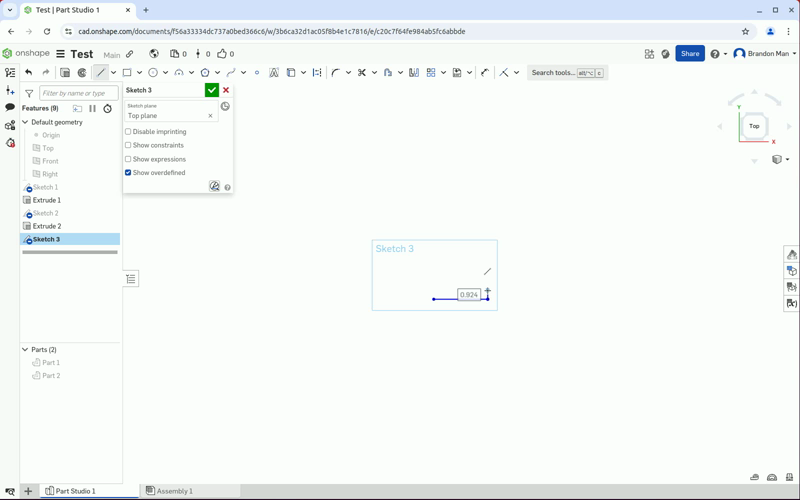
scroll(-6)
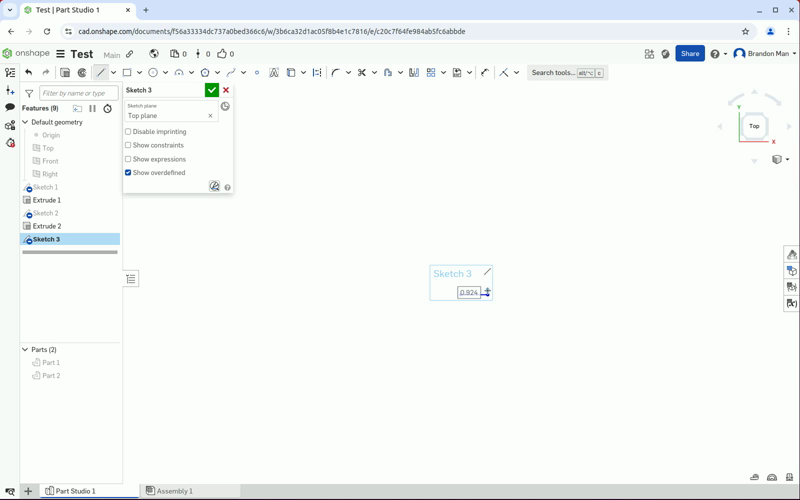
key_up(shift)
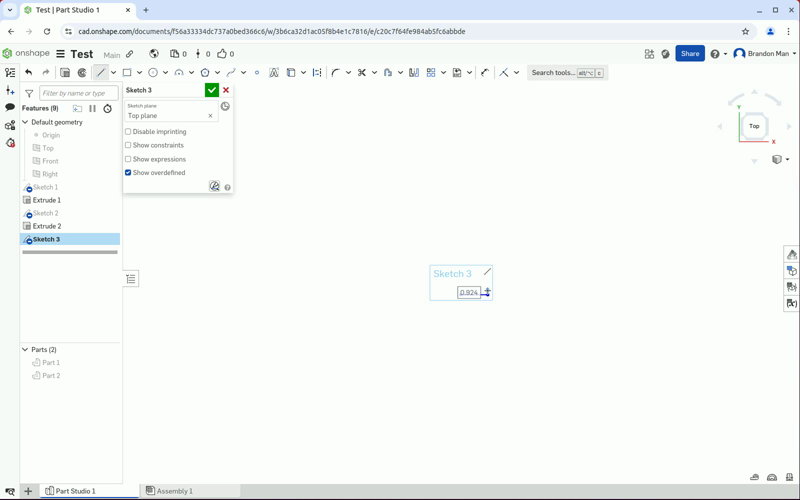
key_down(shift)
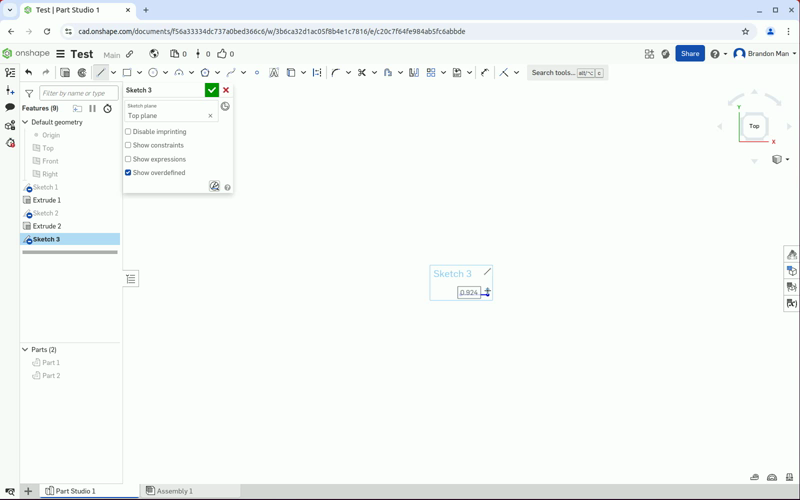
mouse_move(517, 290)
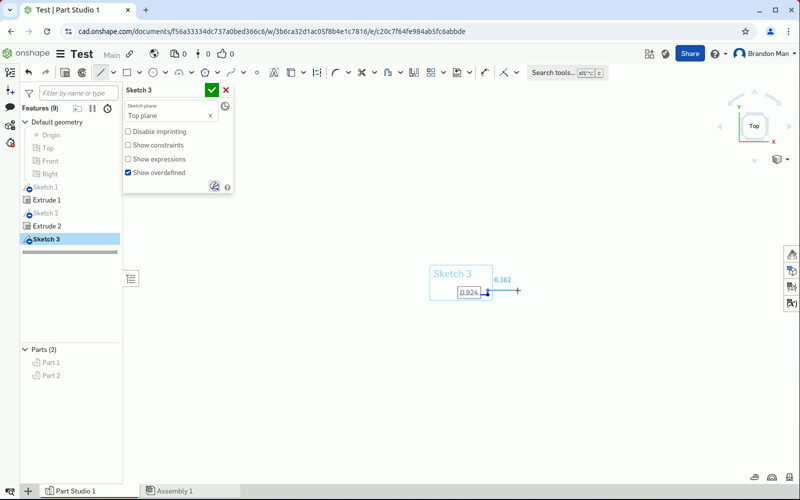
mouse_move(460, 290)
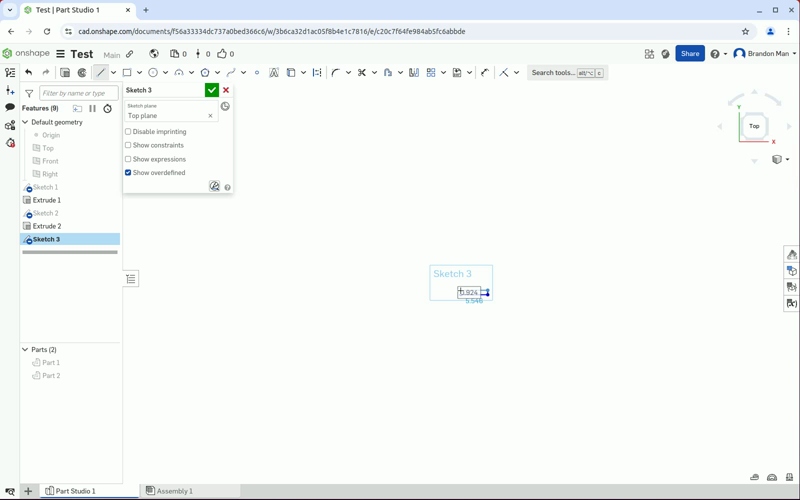
scroll(6)
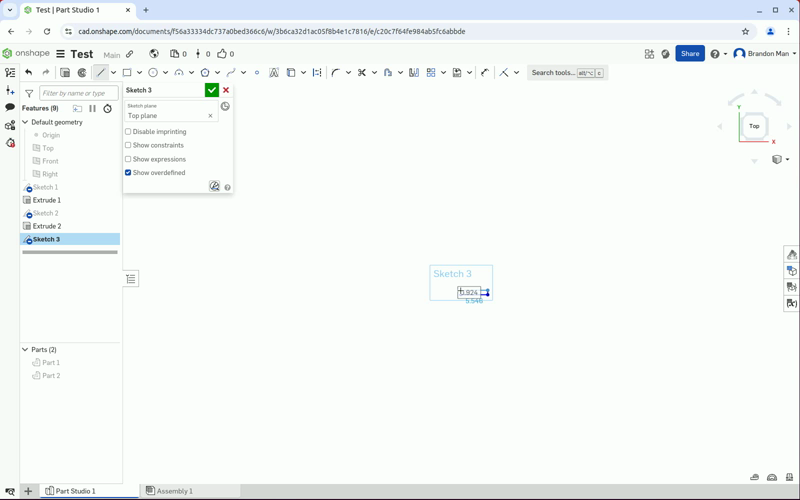
scroll(6)
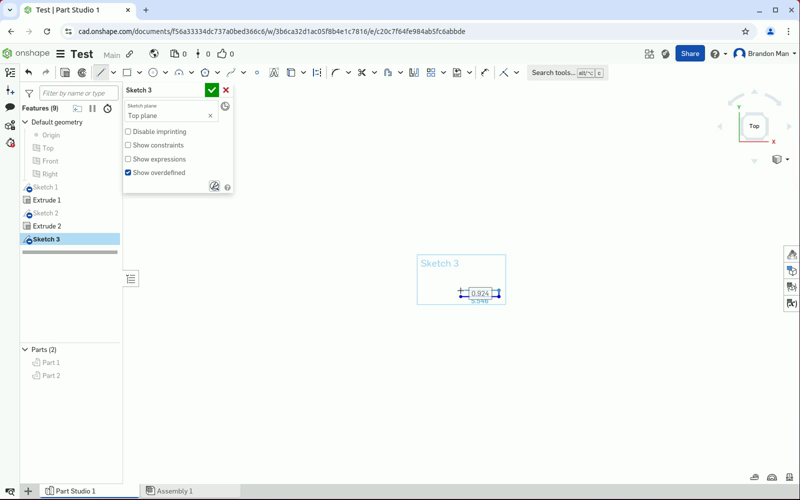
scroll(6)
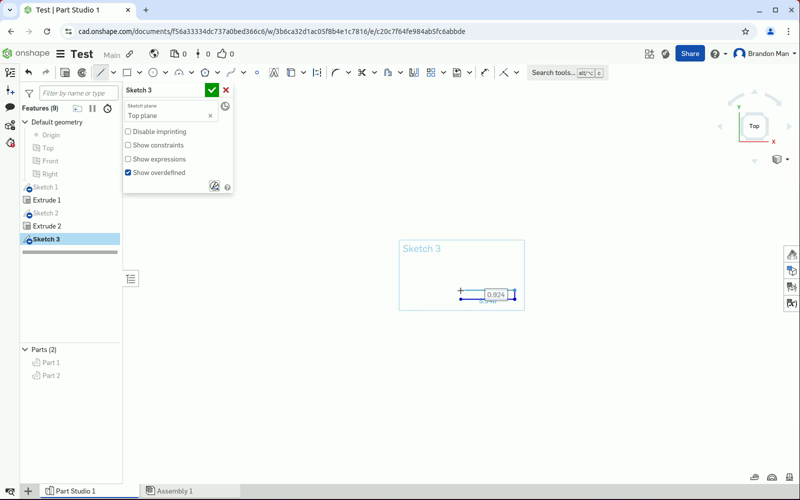
scroll(6)
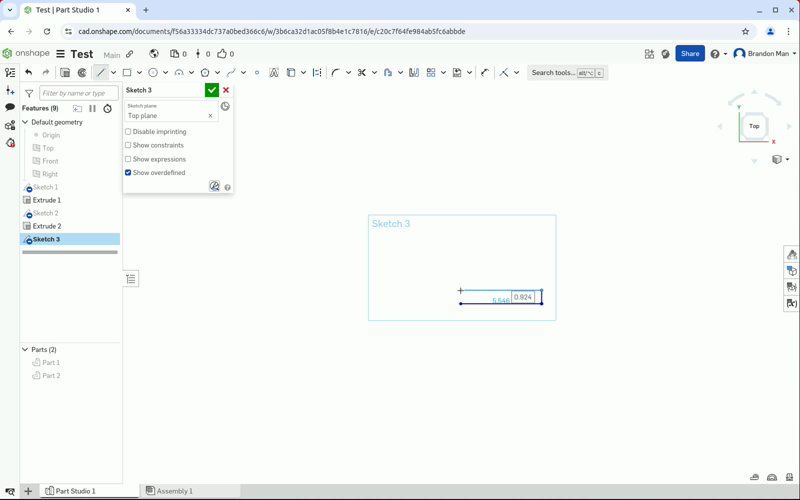
scroll(6)
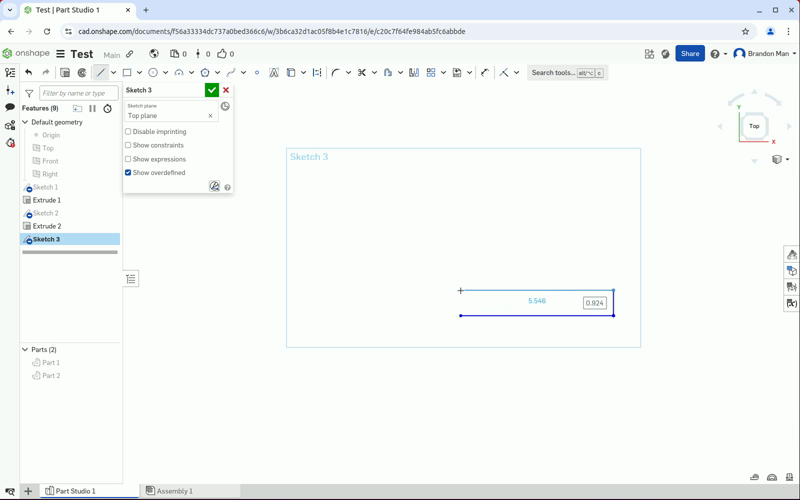
scroll(6)
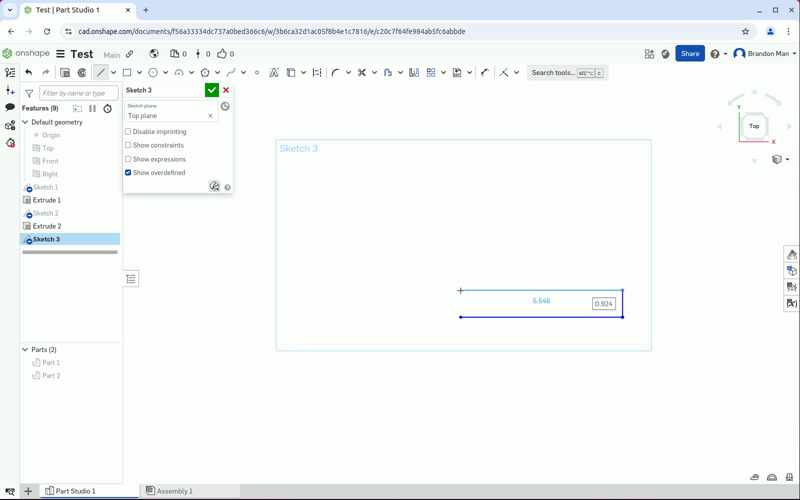
scroll(6)
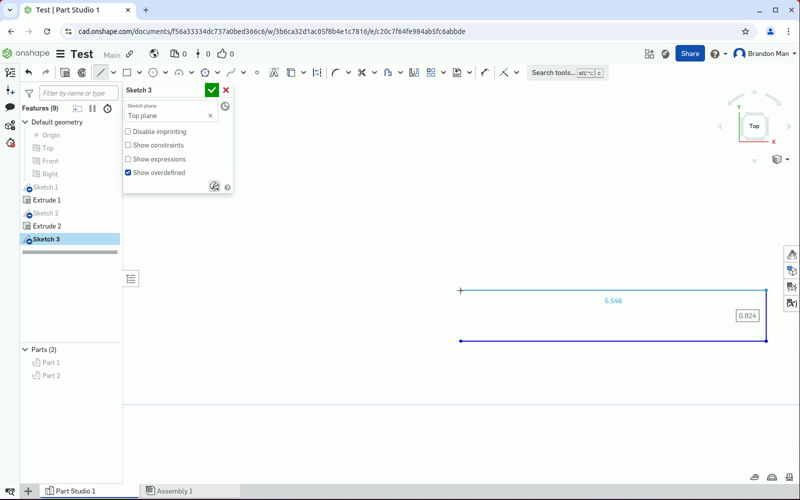
click(460, 290)
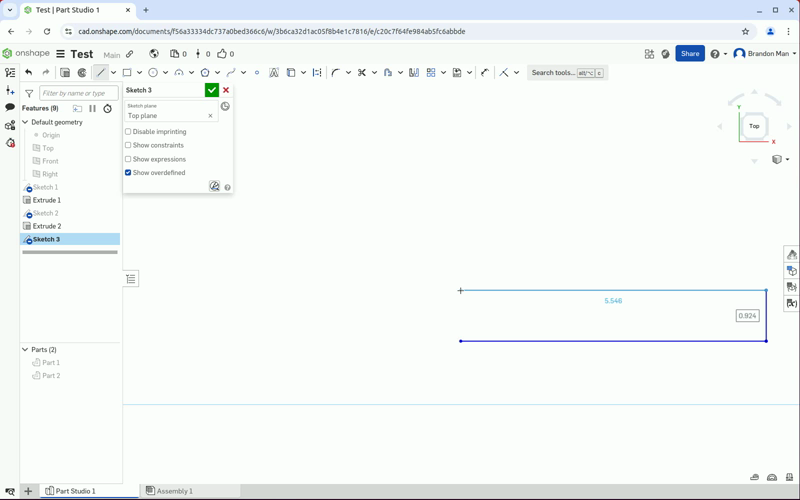
scroll(-6)
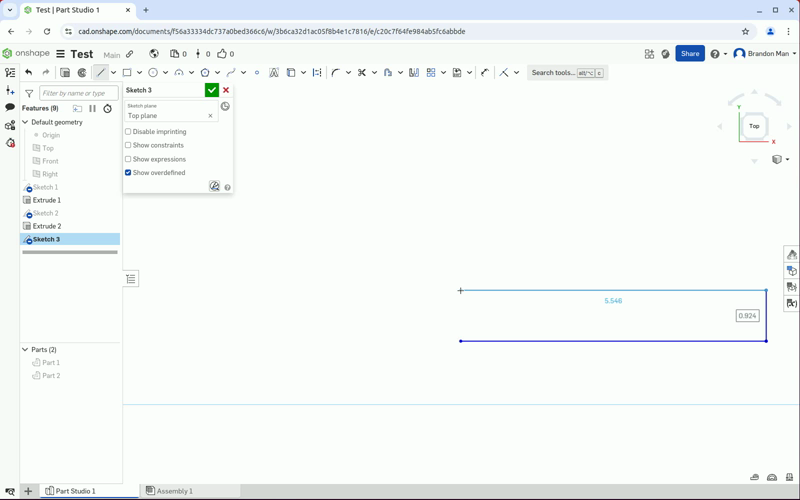
scroll(-6)
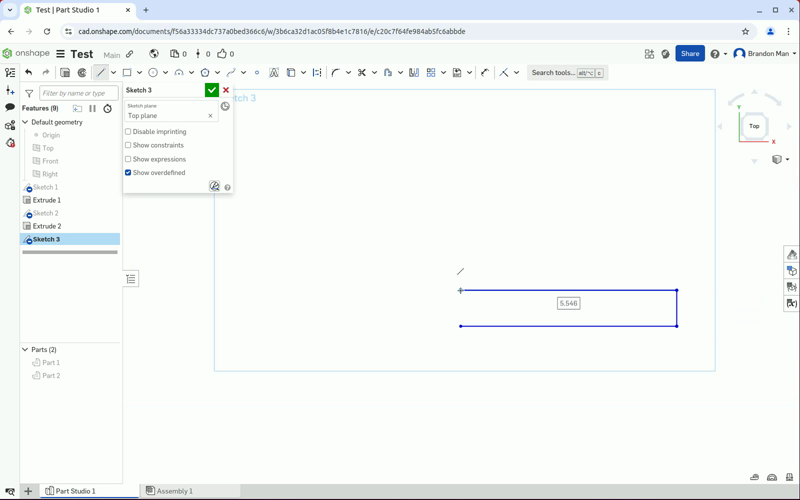
scroll(-6)
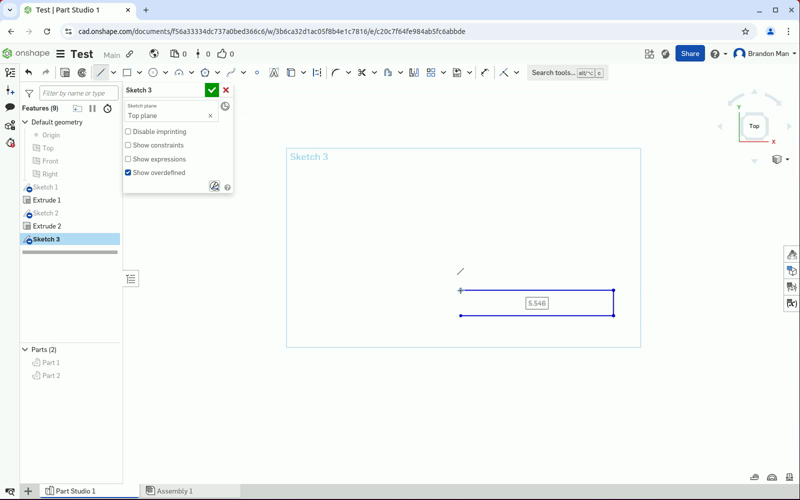
scroll(-6)
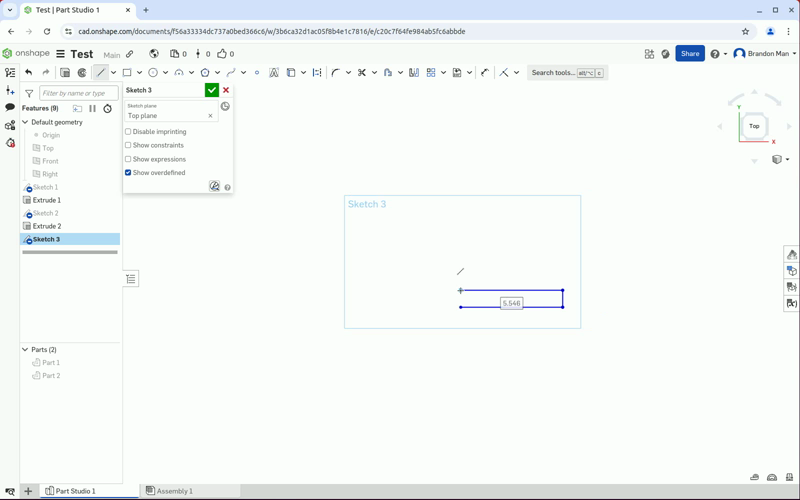
scroll(-6)
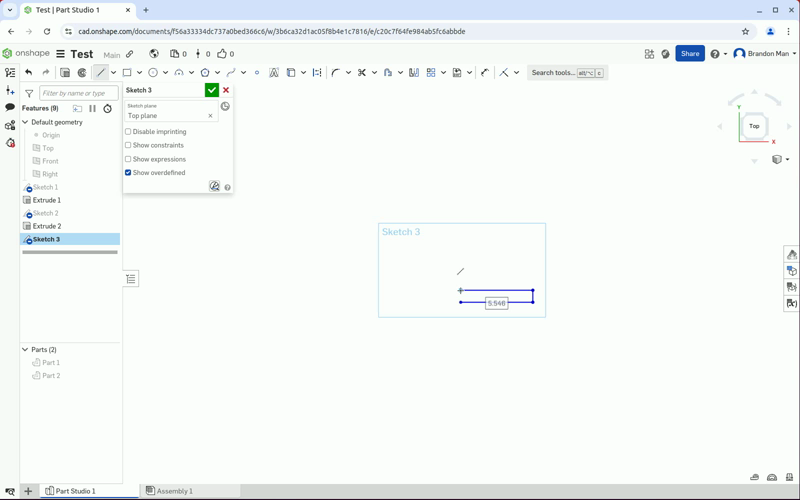
scroll(-6)
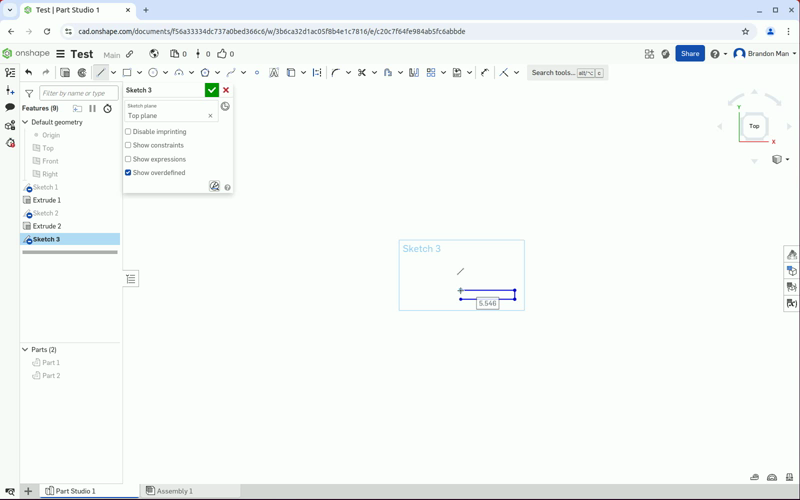
scroll(-6)
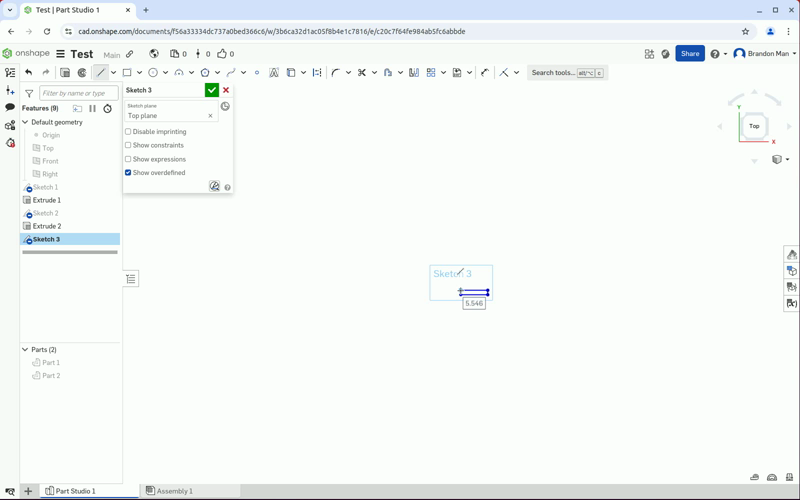
key_up(shift)
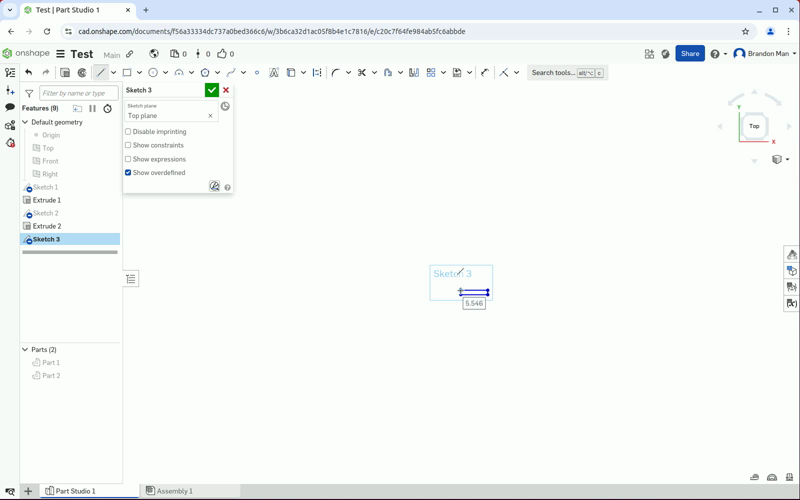
mouse_move(490, 290)
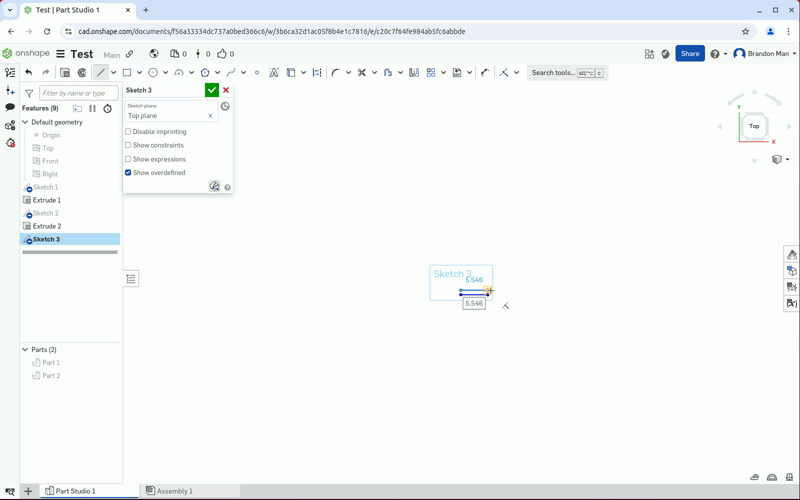
key_down(shift)
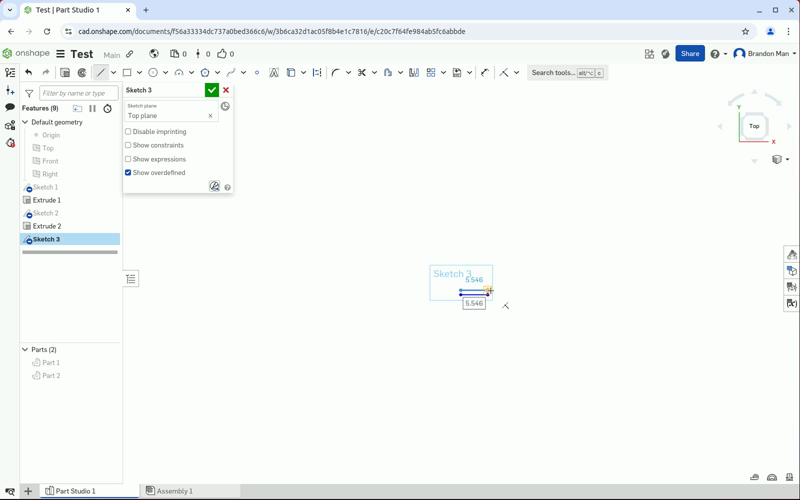
mouse_move(460, 294)
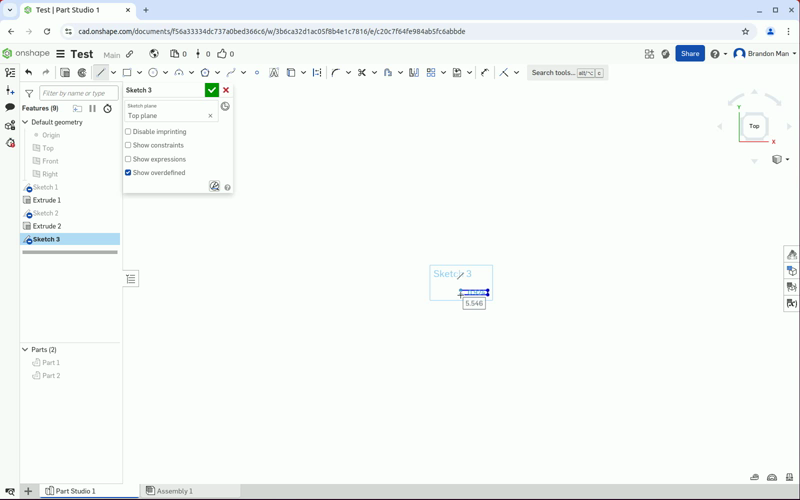
scroll(6)
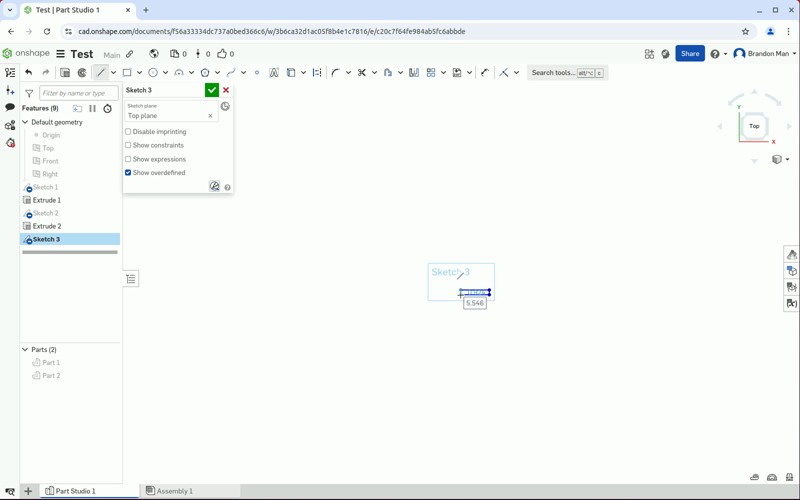
scroll(6)
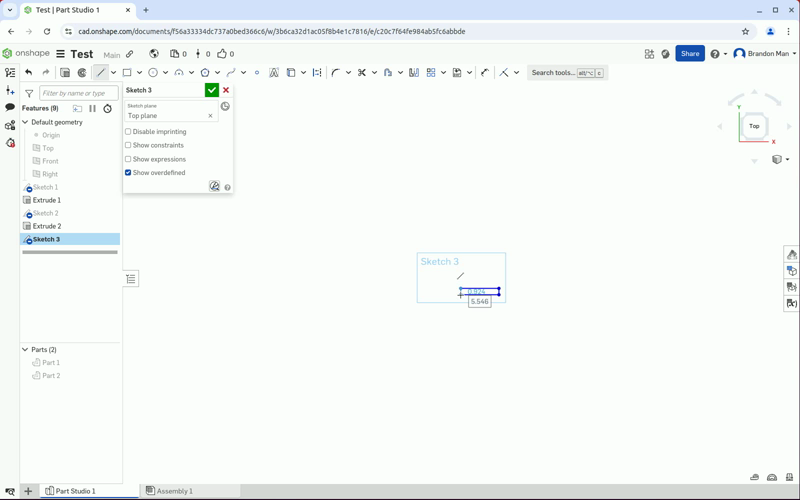
scroll(6)
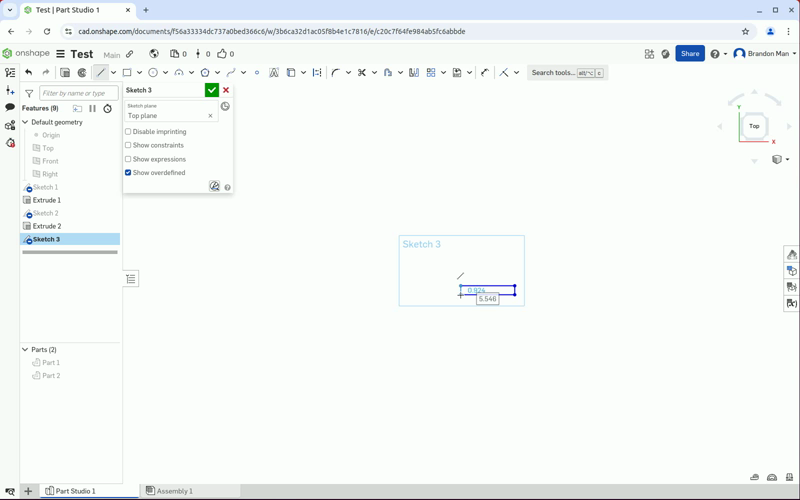
scroll(6)
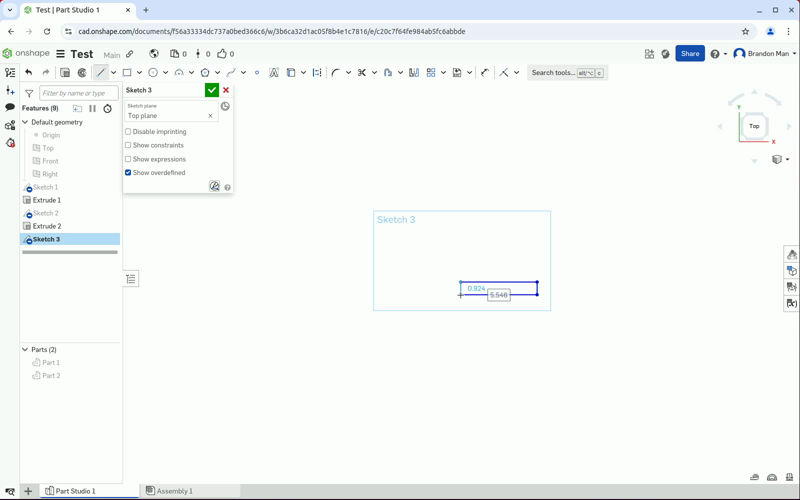
scroll(6)
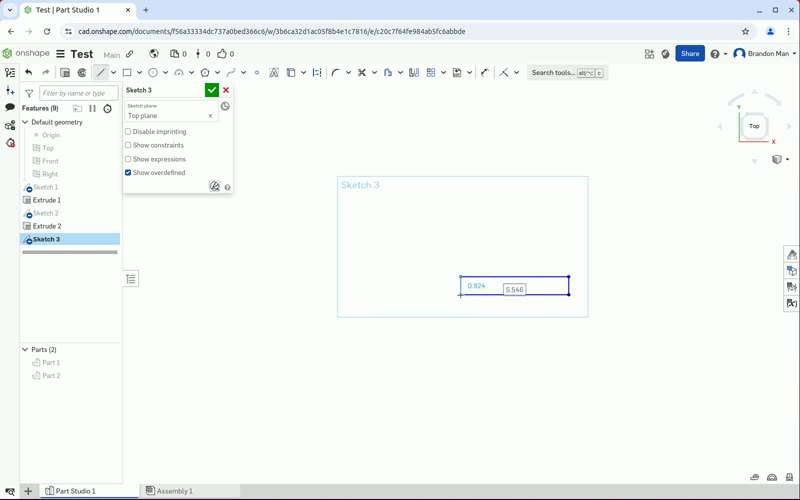
scroll(6)
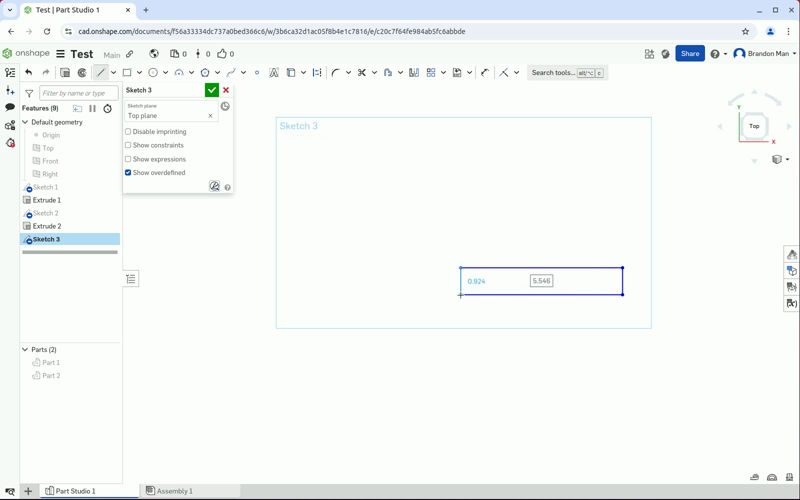
scroll(6)
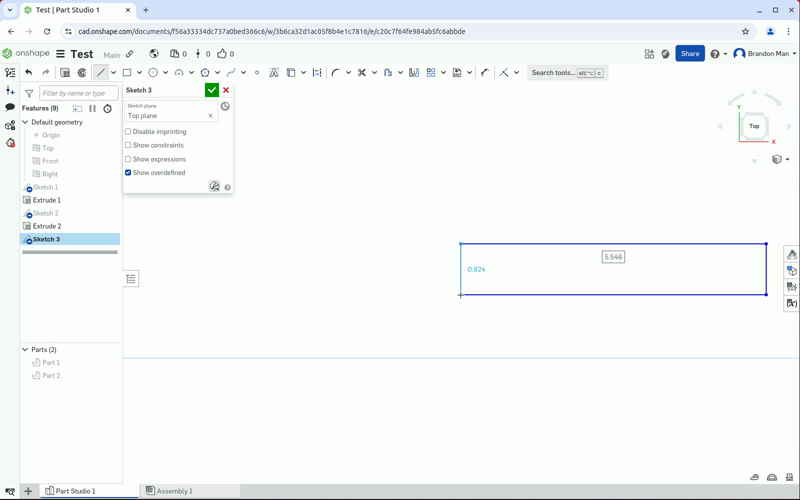
key_up(shift)
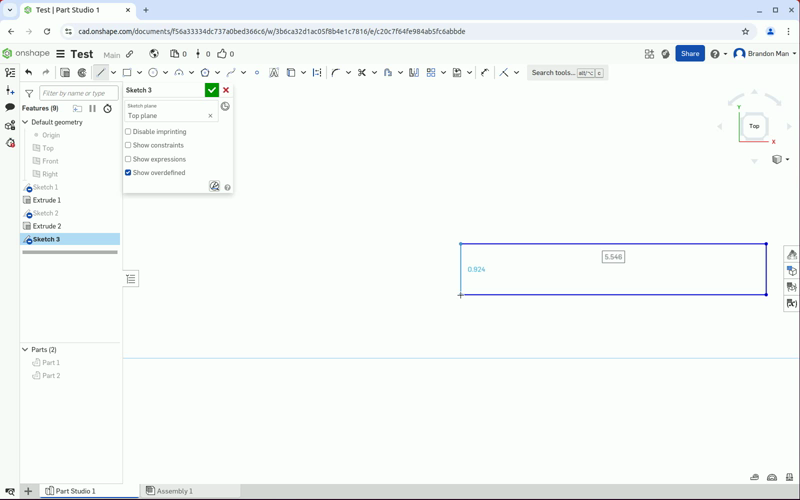
click(460, 294)
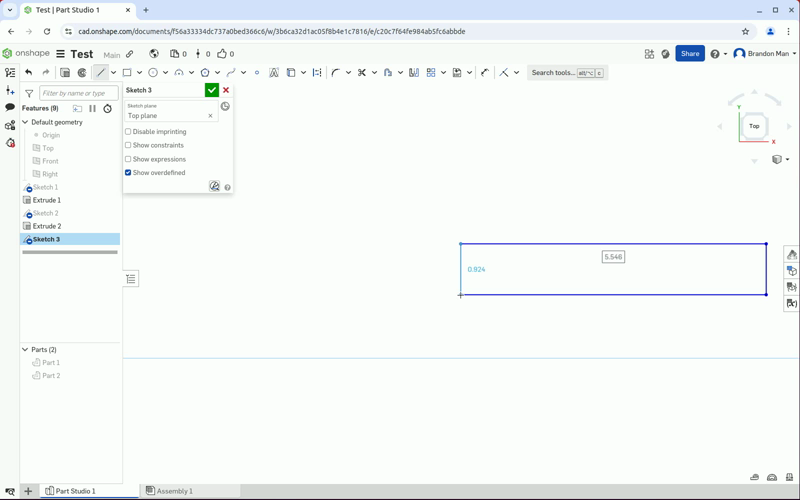
scroll(-6)
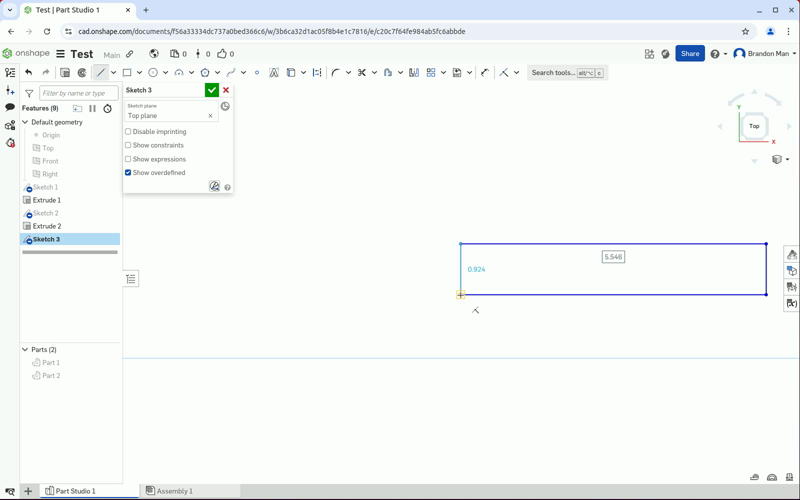
scroll(-6)
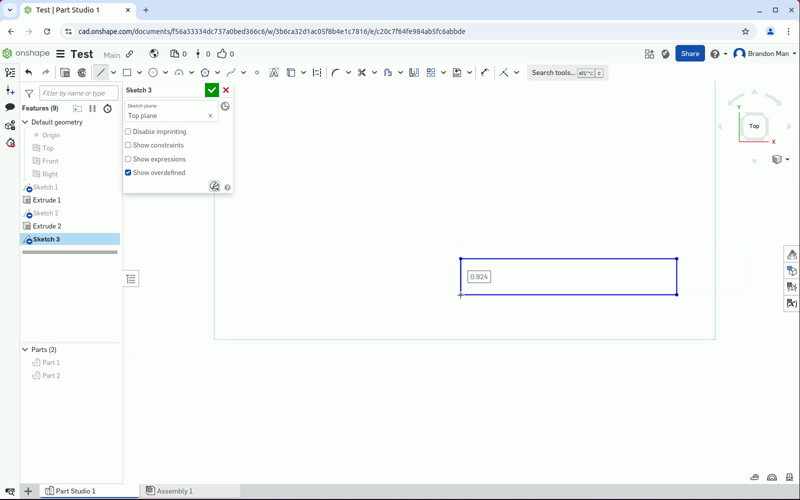
scroll(-6)
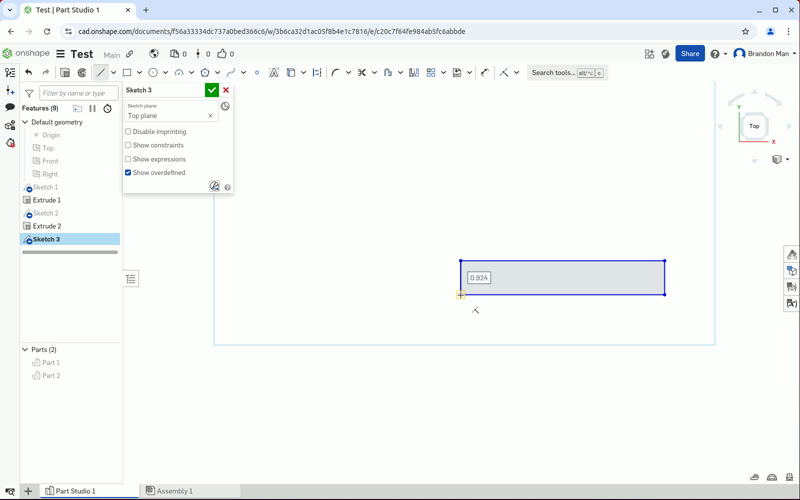
scroll(-6)
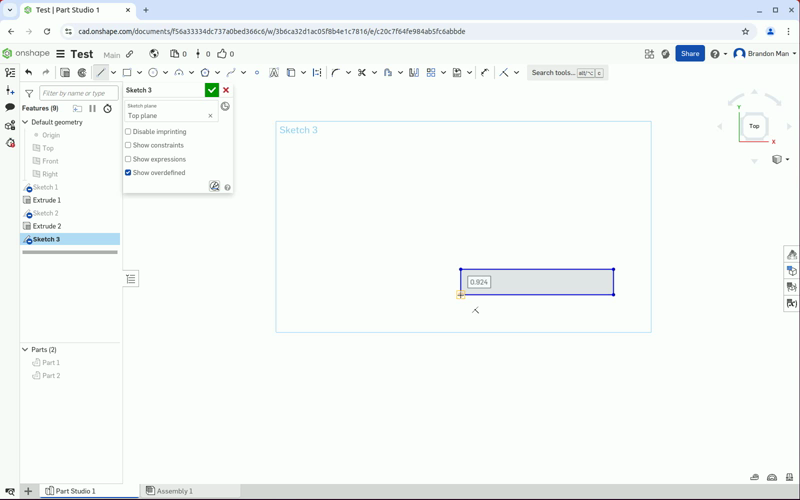
scroll(-6)
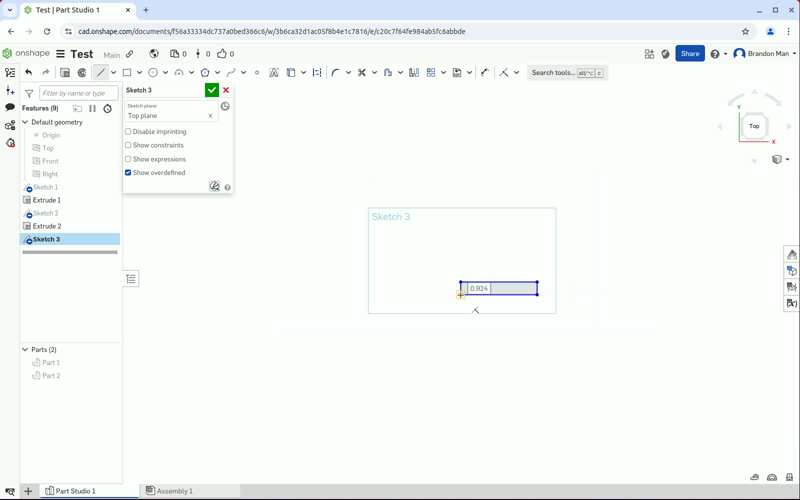
scroll(-6)
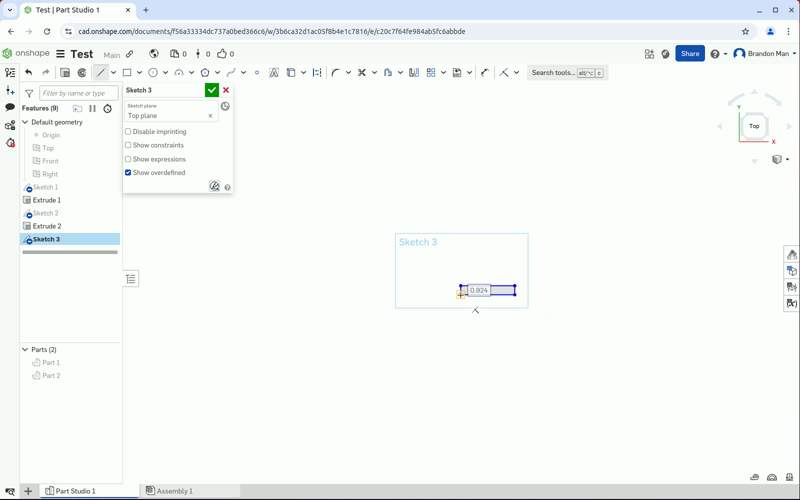
scroll(-6)
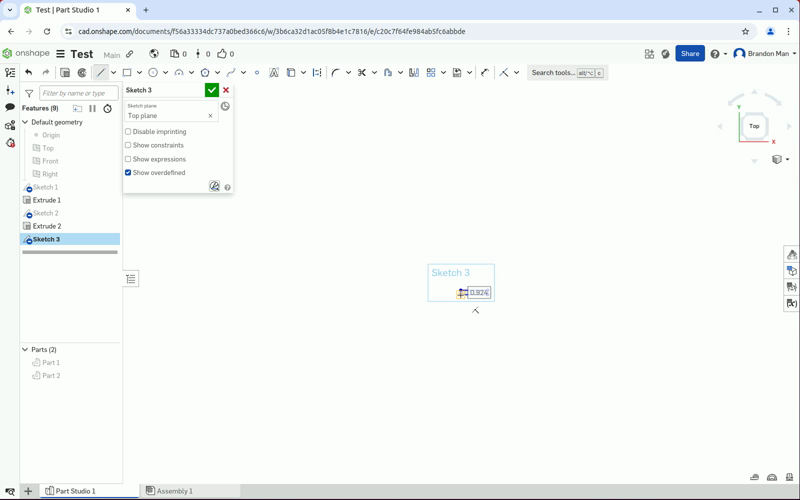
key(esc)
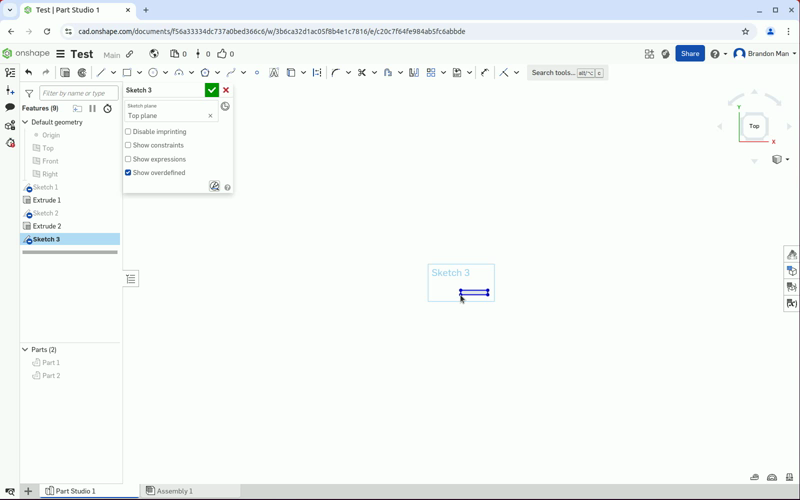
mouse_move(476, 291)
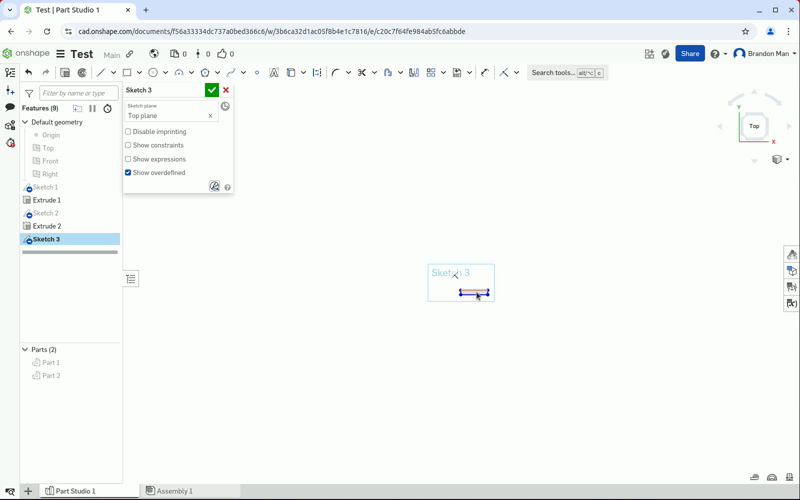
scroll(6)
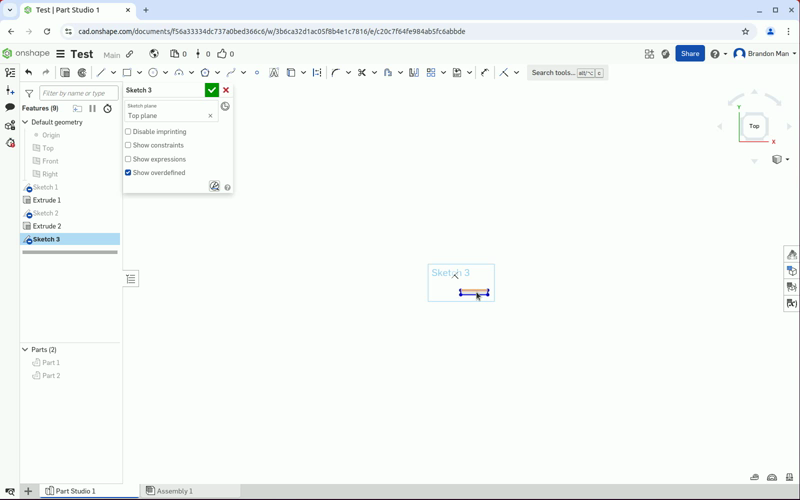
scroll(6)
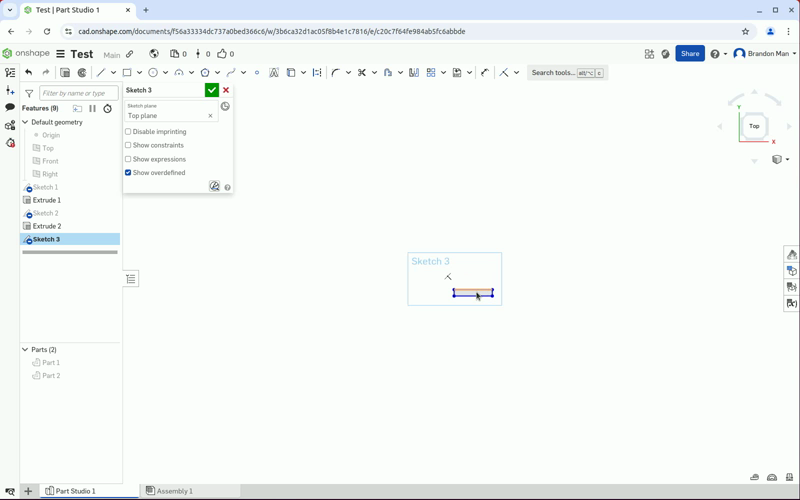
scroll(6)
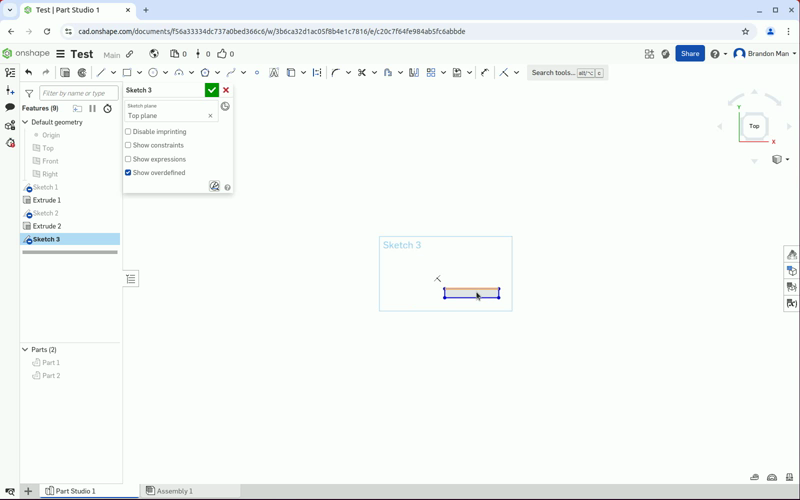
scroll(6)
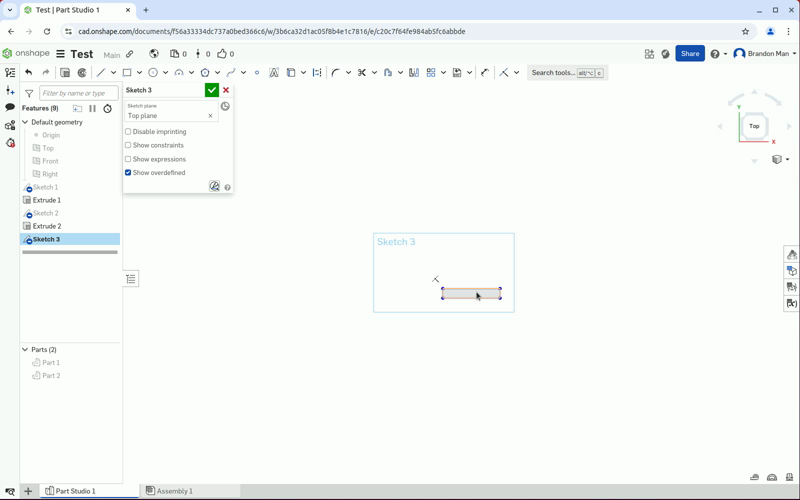
scroll(6)
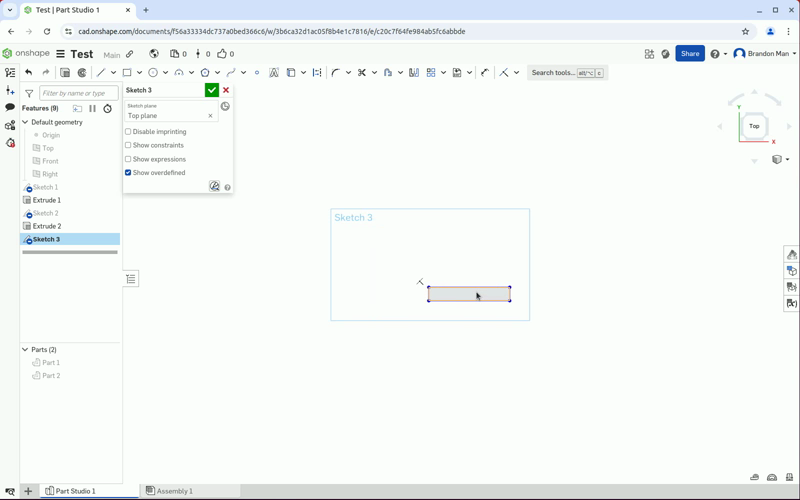
scroll(6)
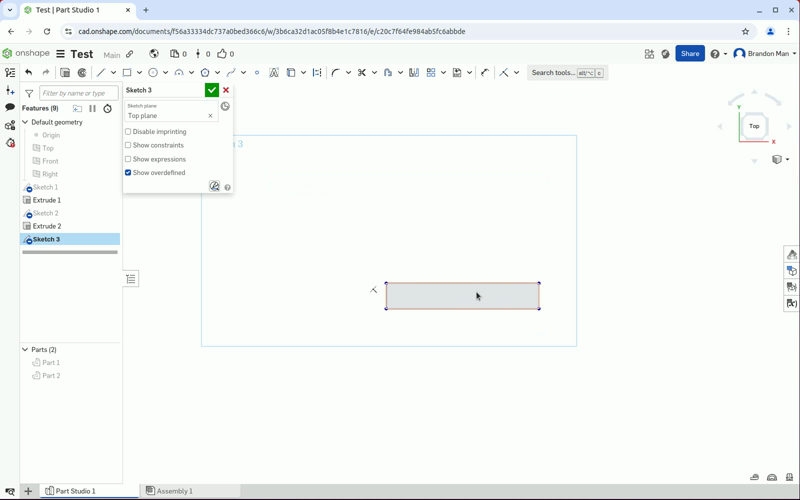
scroll(6)
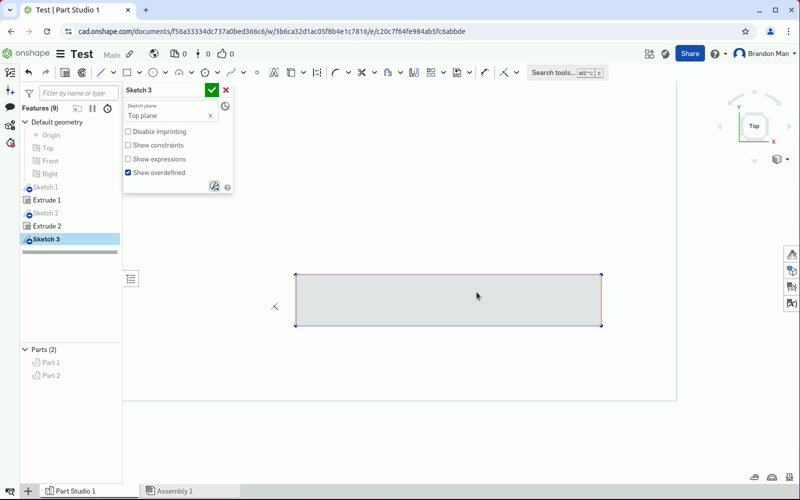
click(476, 291)
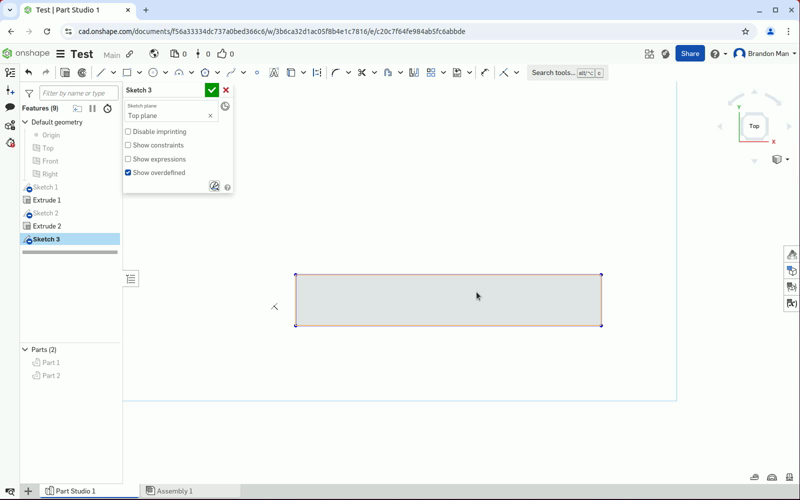
scroll(-6)
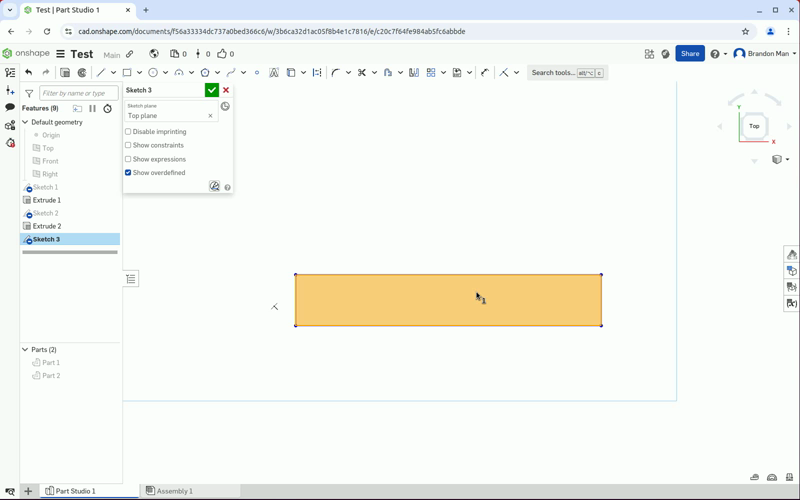
scroll(-6)
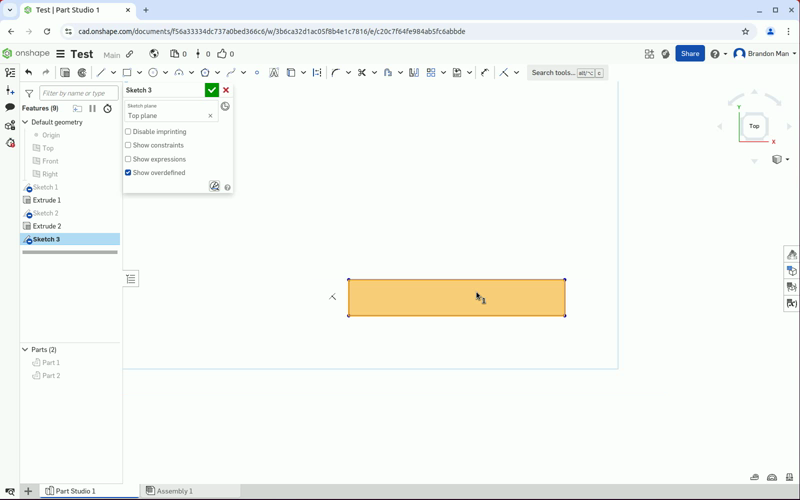
scroll(-6)
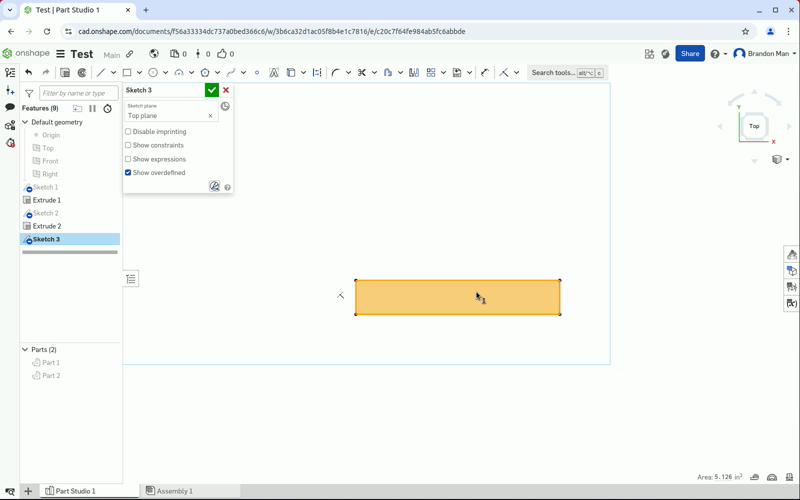
scroll(-6)
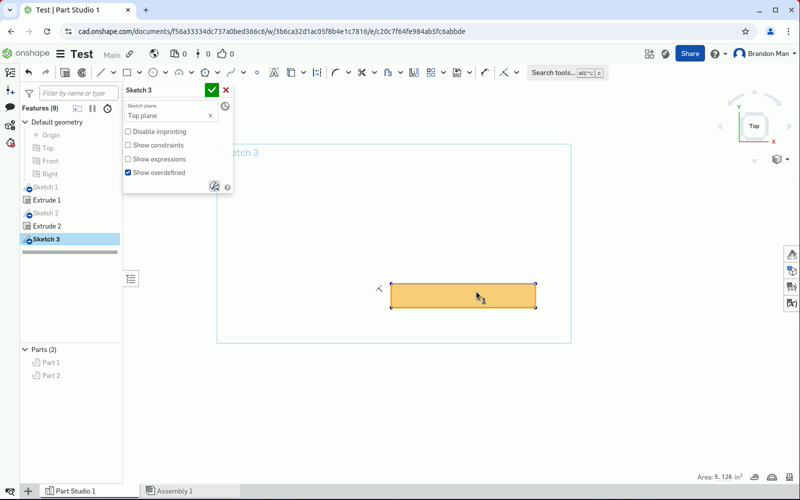
scroll(-6)
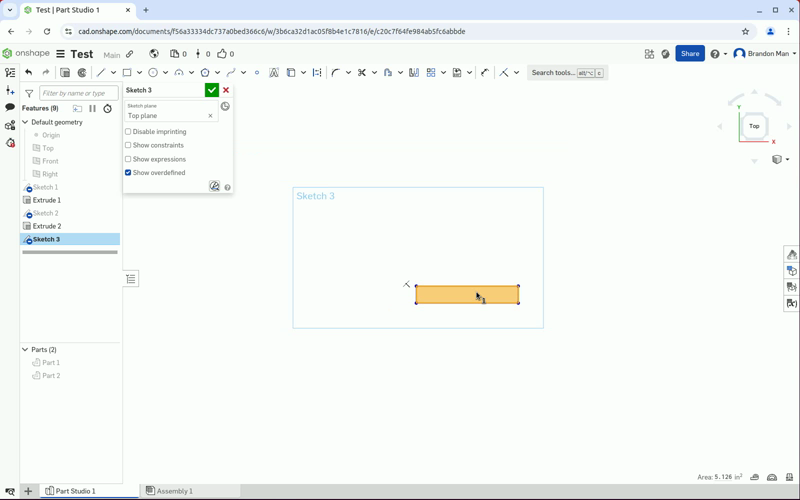
scroll(-6)
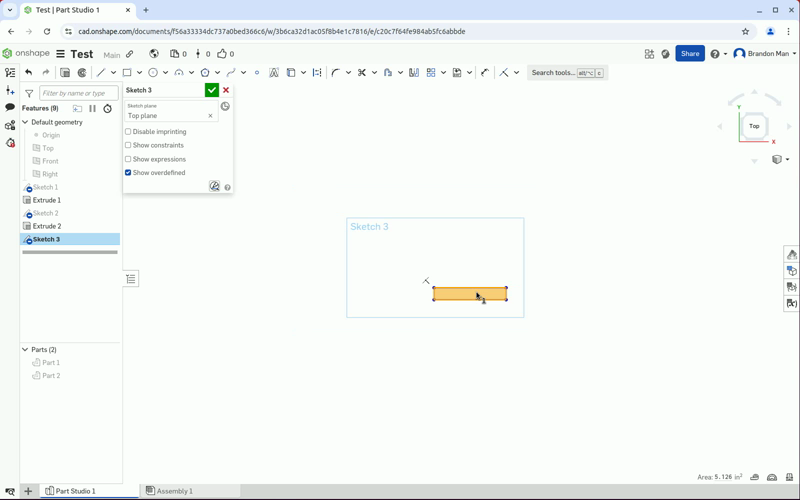
scroll(-6)
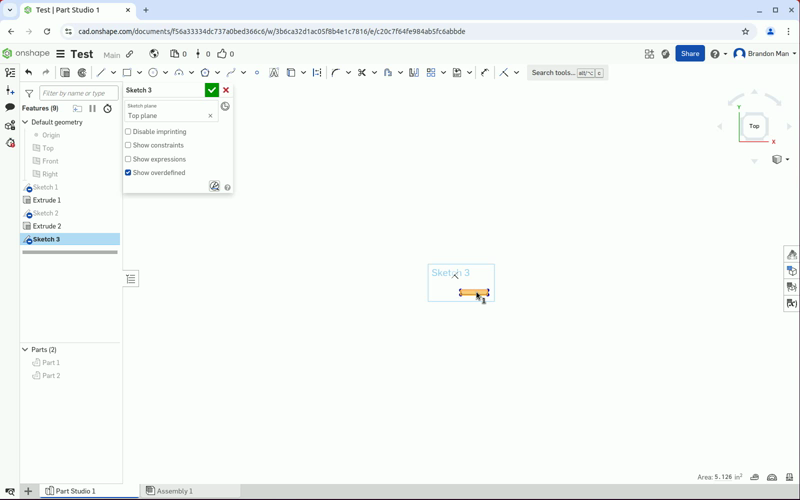
mouse_move(73, 352)
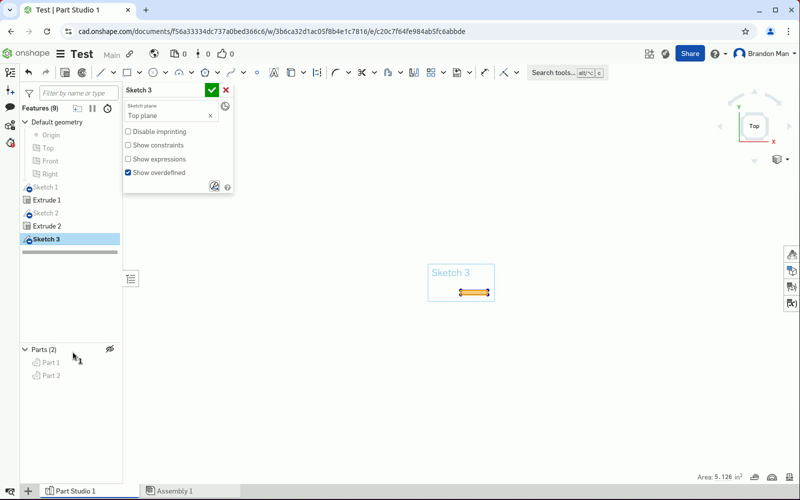
key(shift+y)
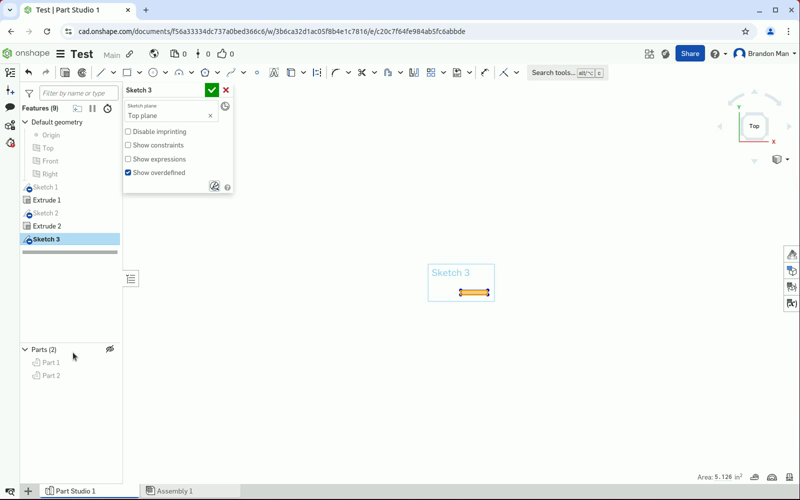
key(shift+e)
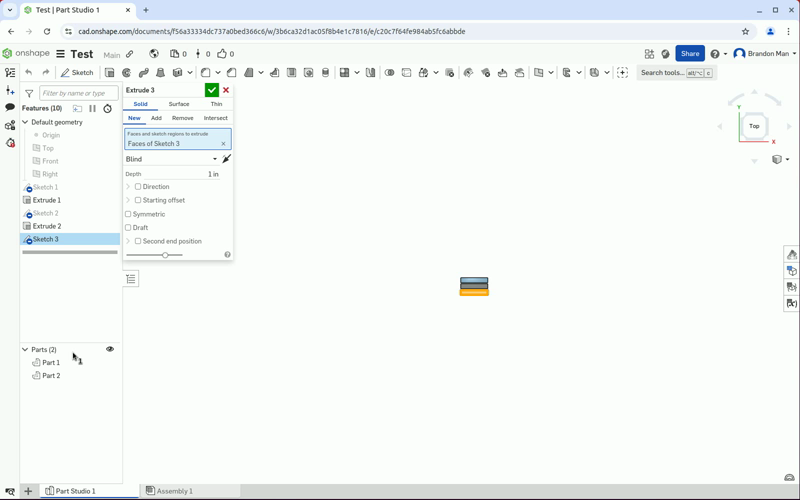
mouse_move(143, 106)
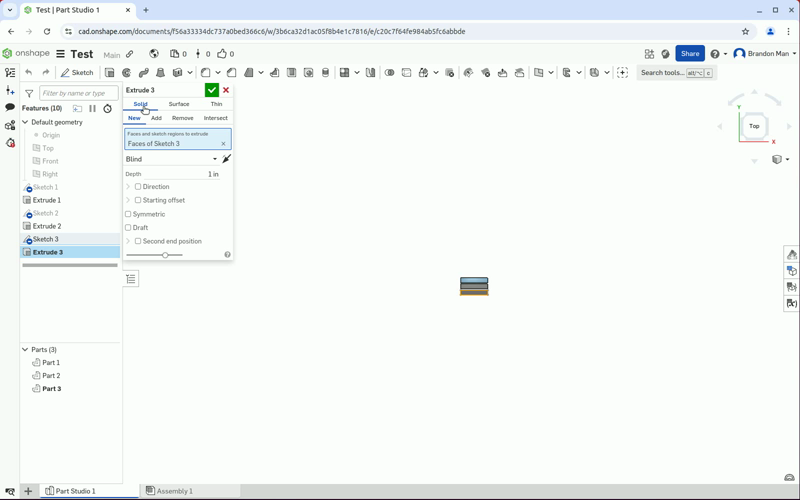
click(143, 106)
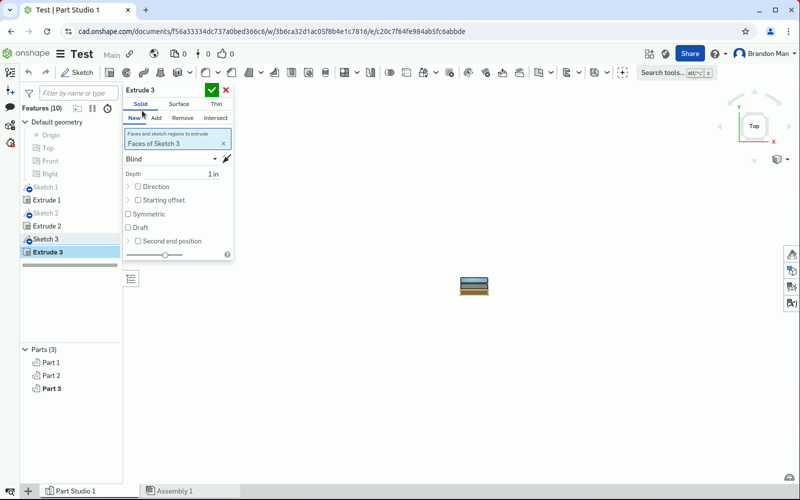
mouse_move(137, 120)
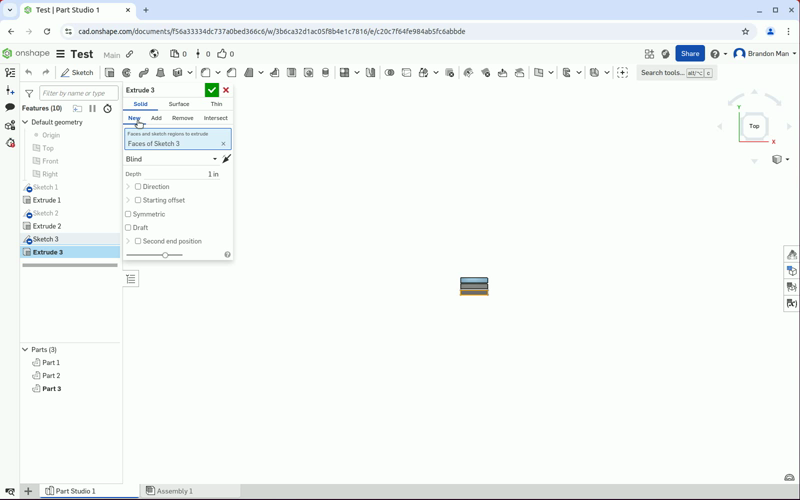
click(137, 120)
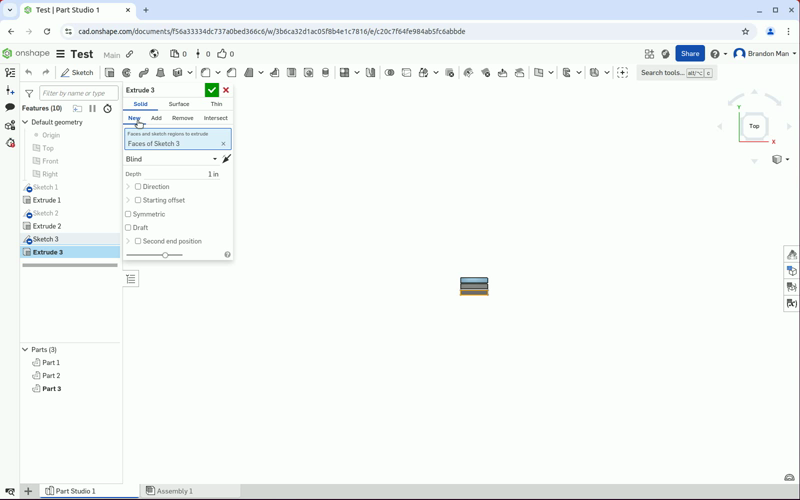
key(tab, 4)
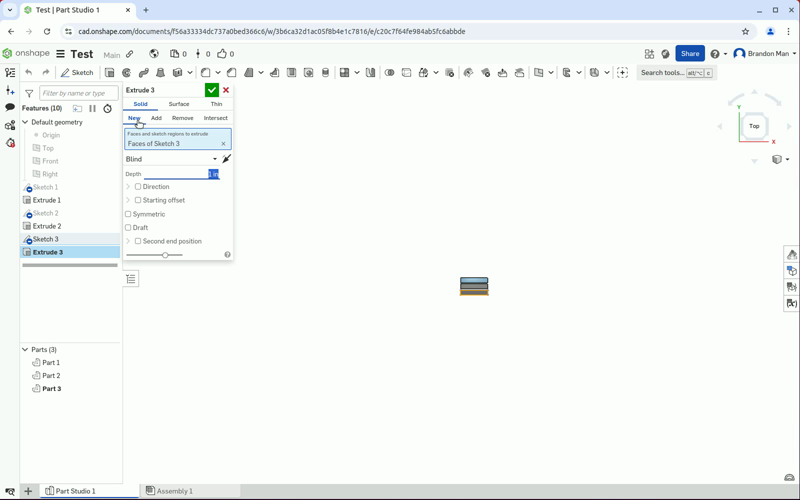
text(0.241)
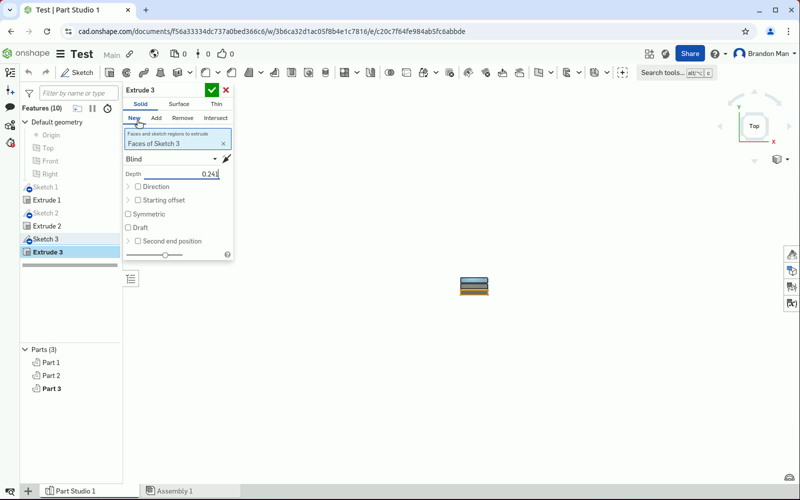
key(enter)
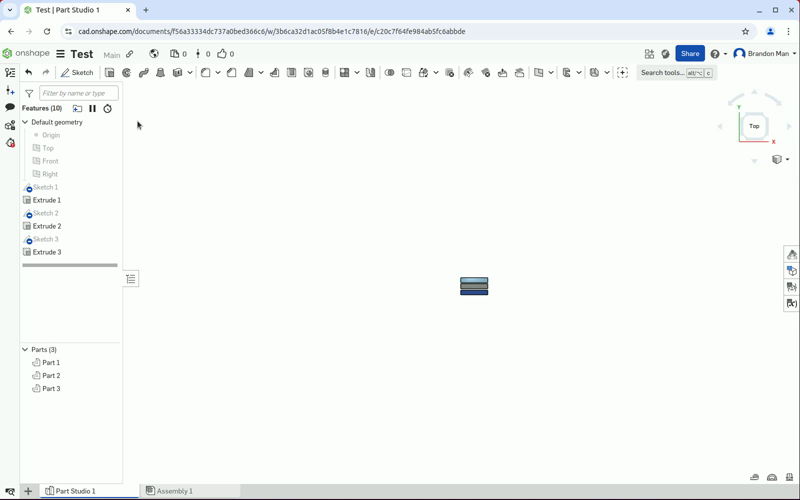
key(shift+h)
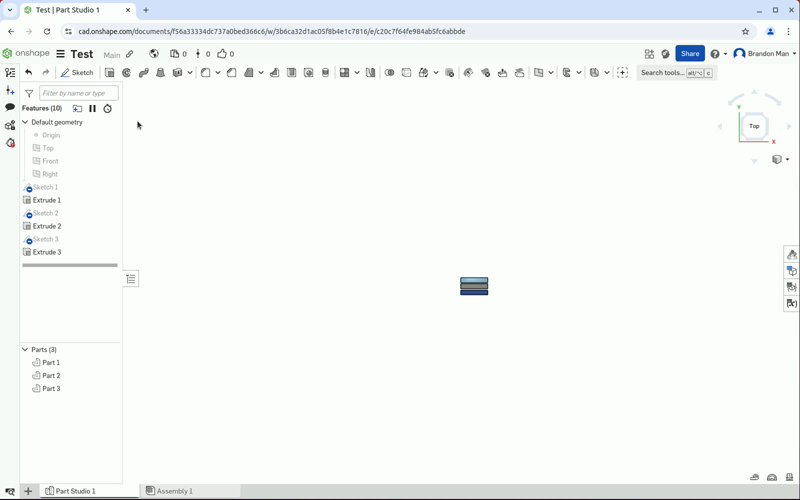
key(shift+h)
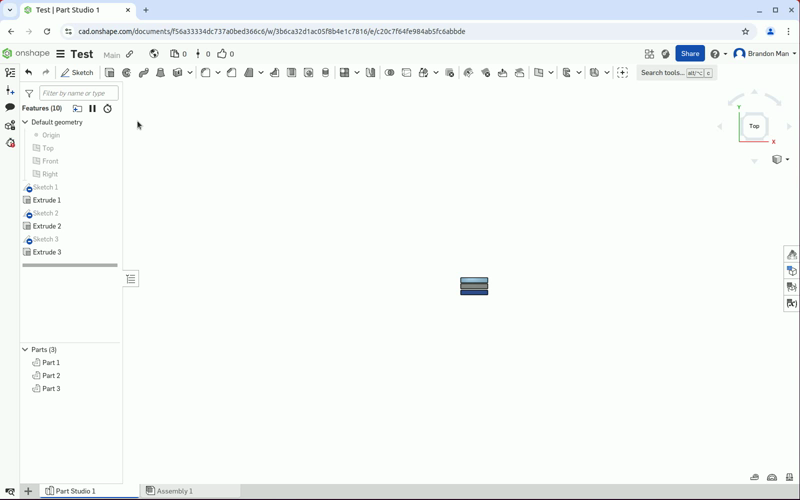
mouse_move(73, 189)
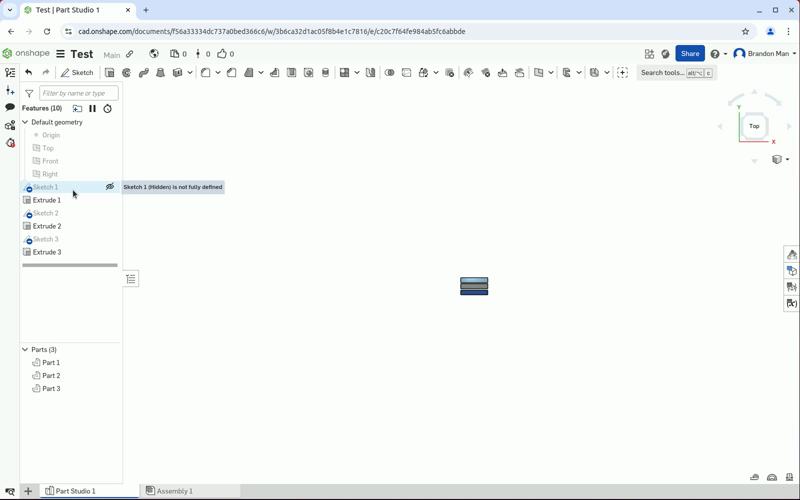
click(73, 189)
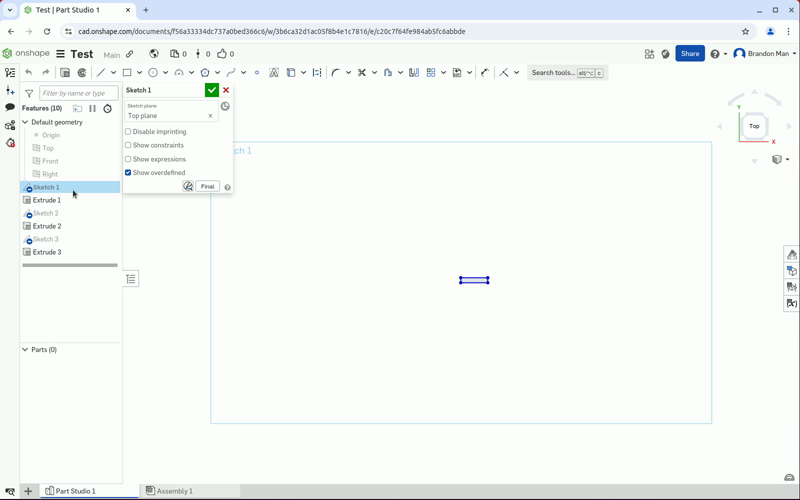
mouse_move(229, 92)
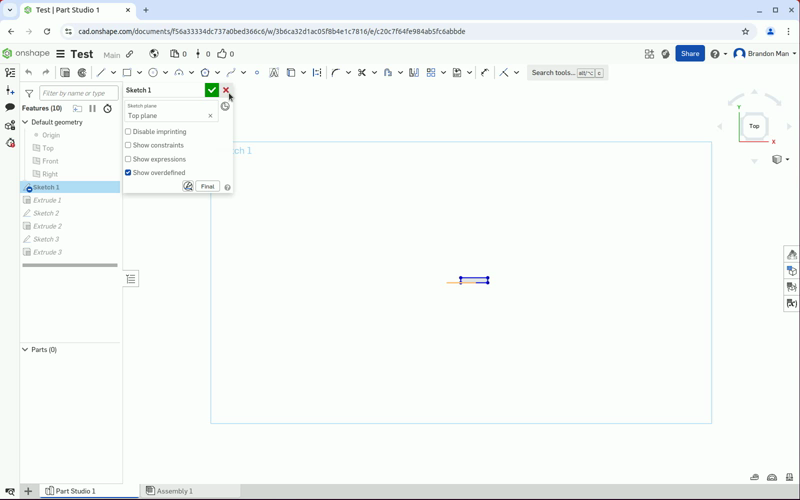
click(229, 92)
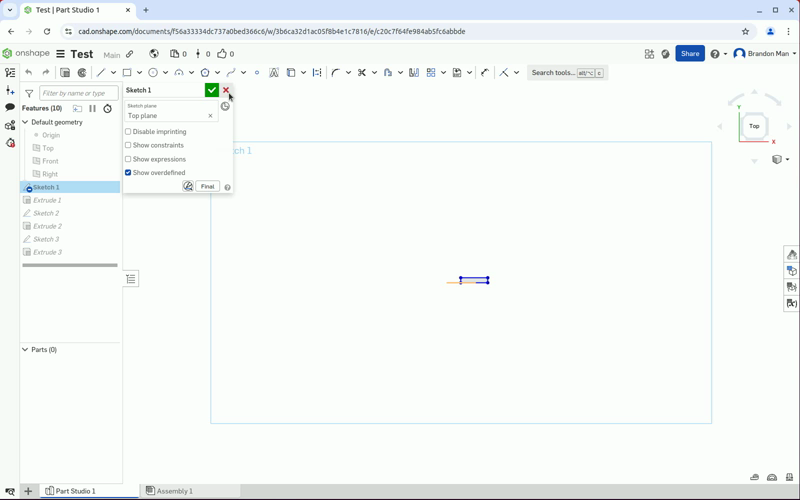
key(shift+s)
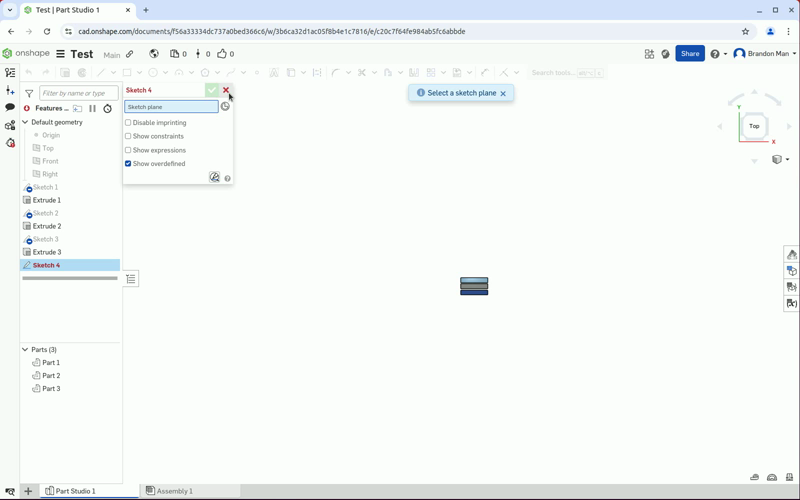
mouse_move(73, 150)
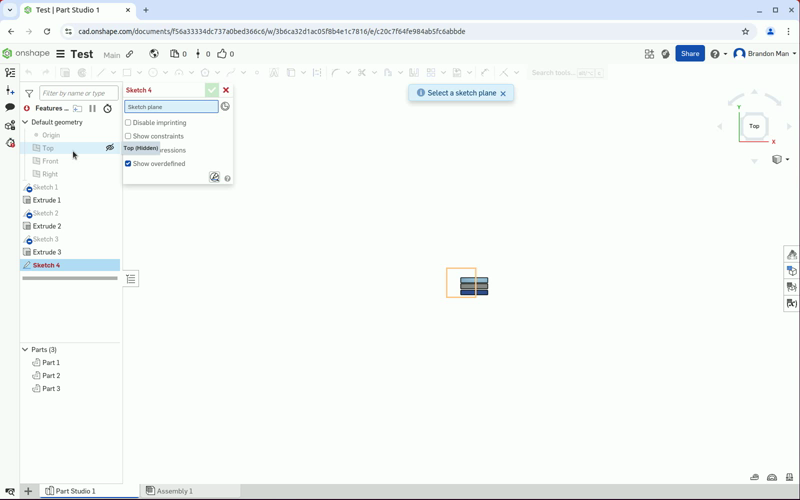
click(73, 150)
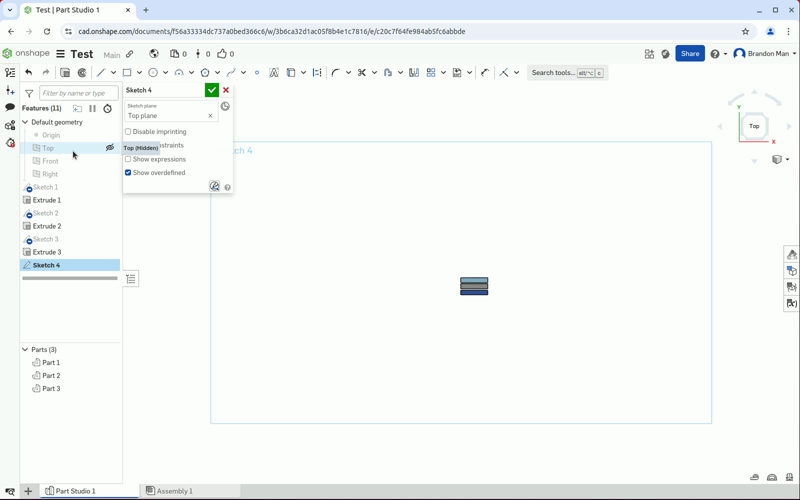
mouse_move(73, 352)
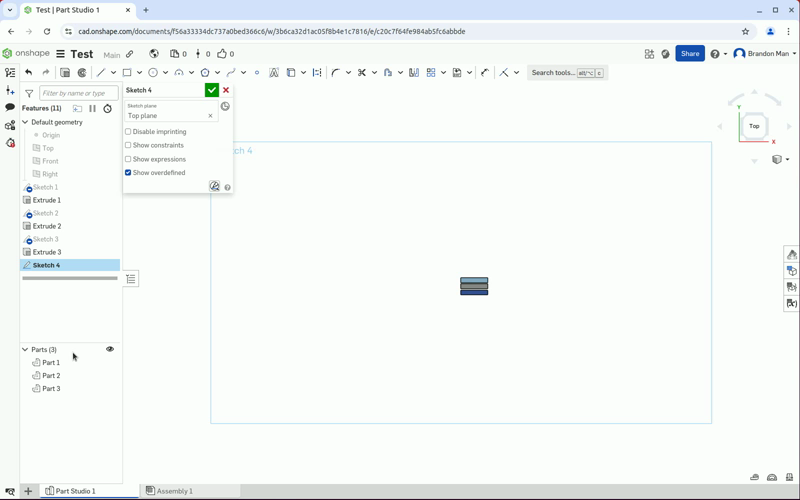
key(y)
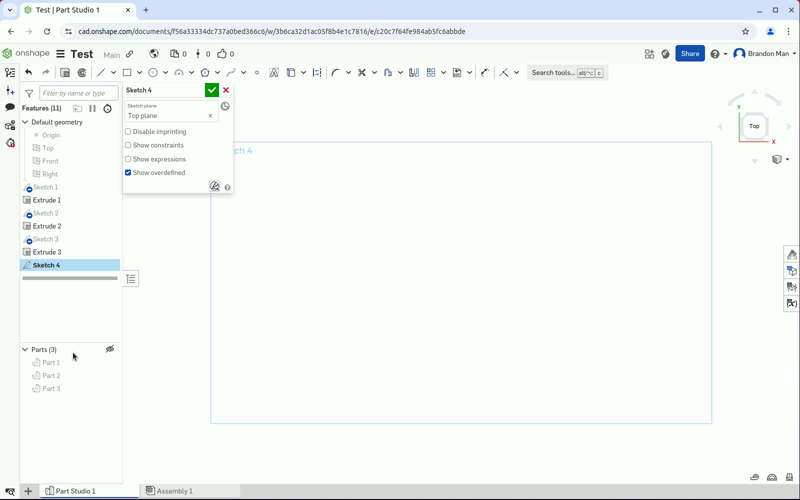
key(l)
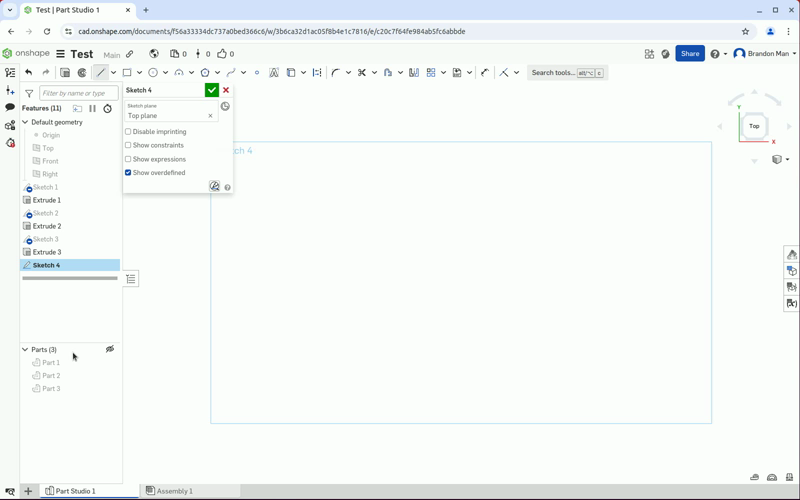
key_down(shift)
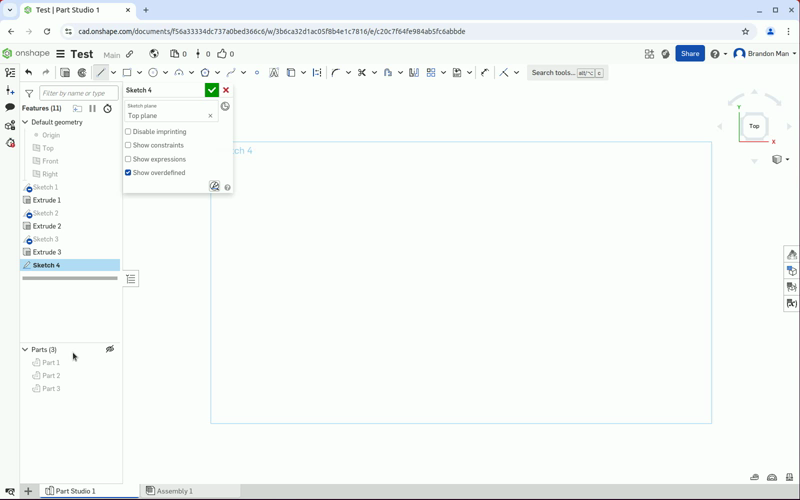
mouse_move(460, 299)
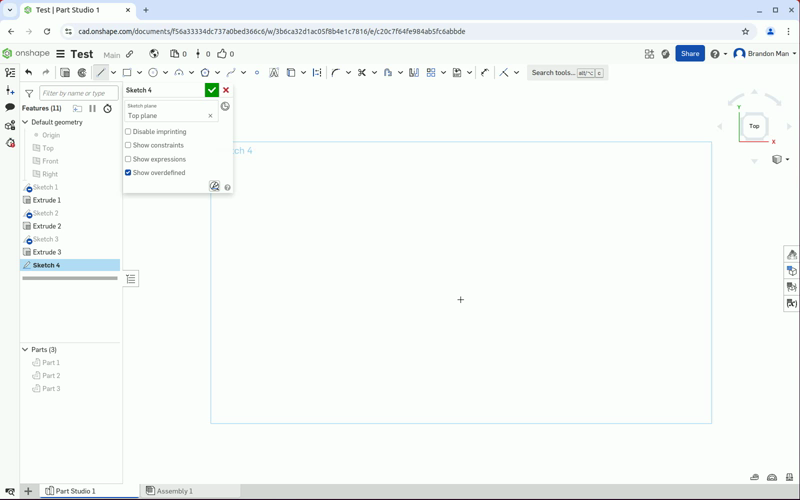
click(460, 299)
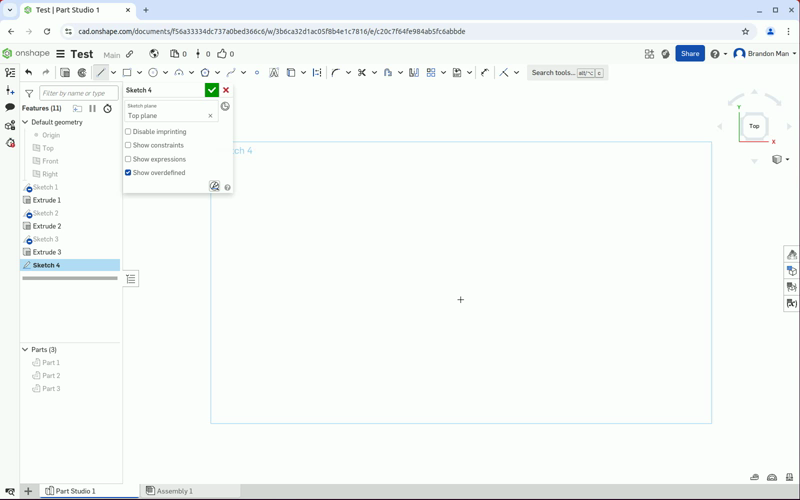
key_up(shift)
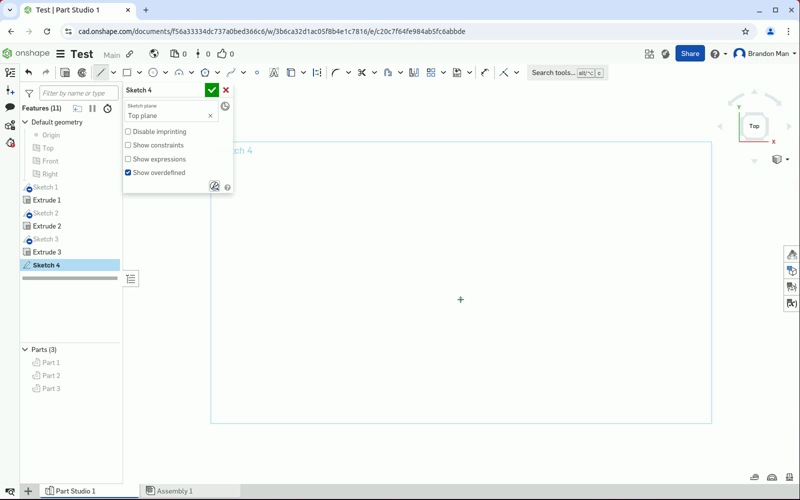
key_down(shift)
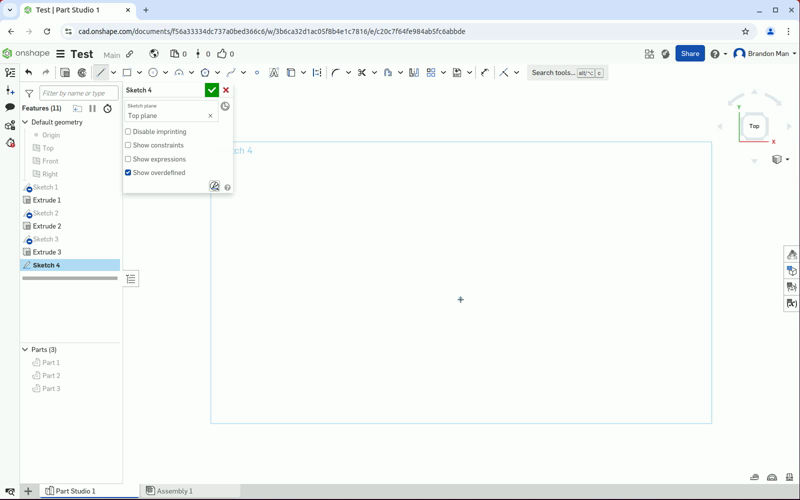
mouse_move(573, 299)
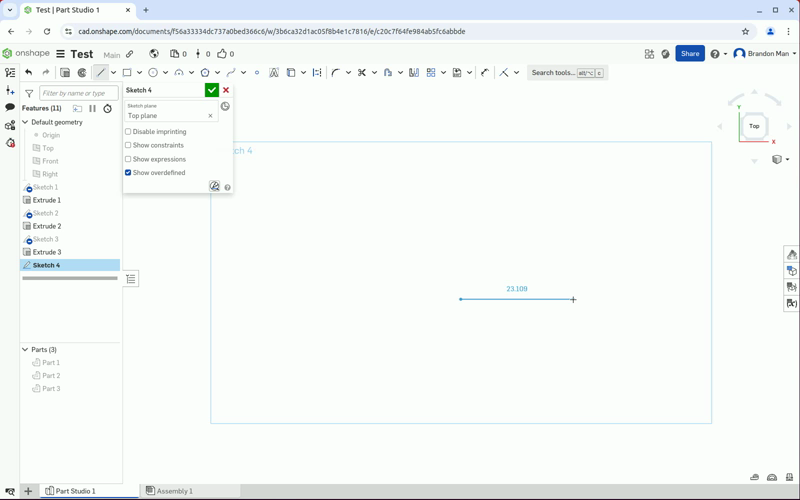
click(573, 299)
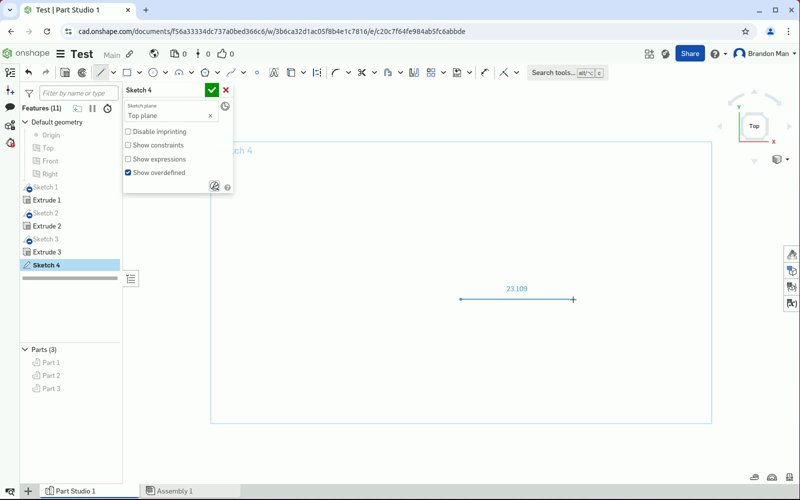
key_up(shift)
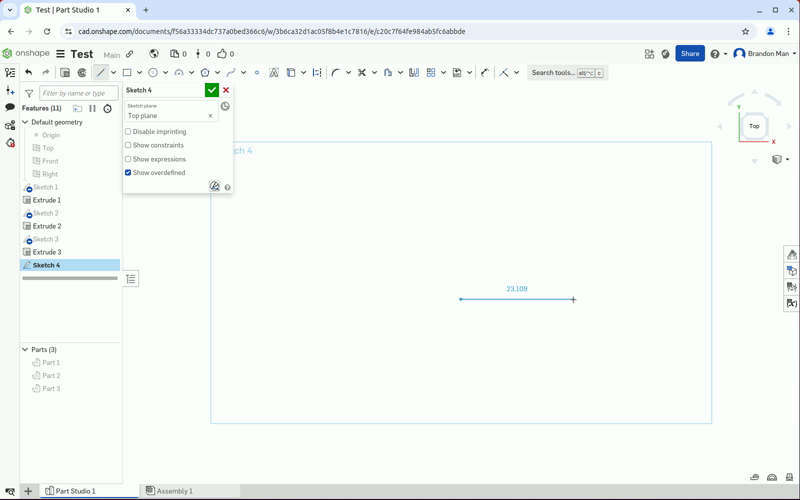
key_down(shift)
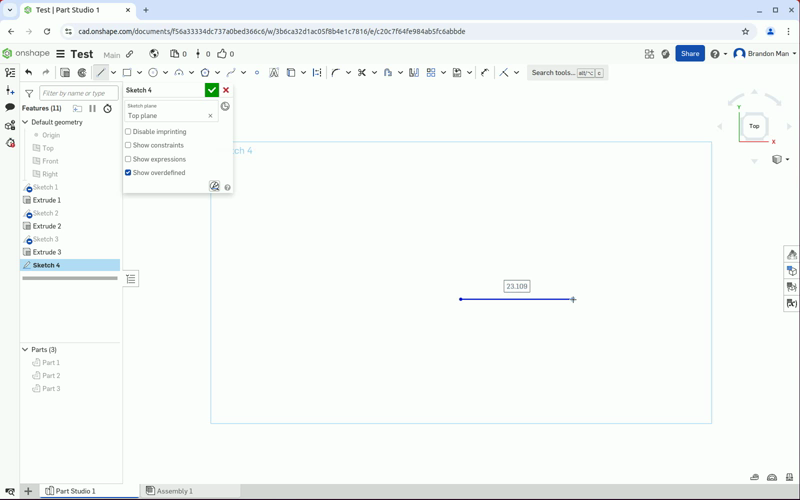
mouse_move(589, 299)
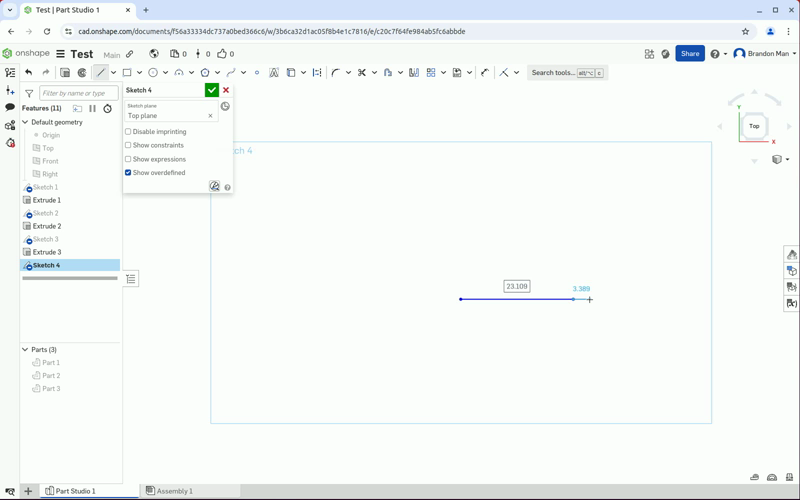
mouse_move(573, 295)
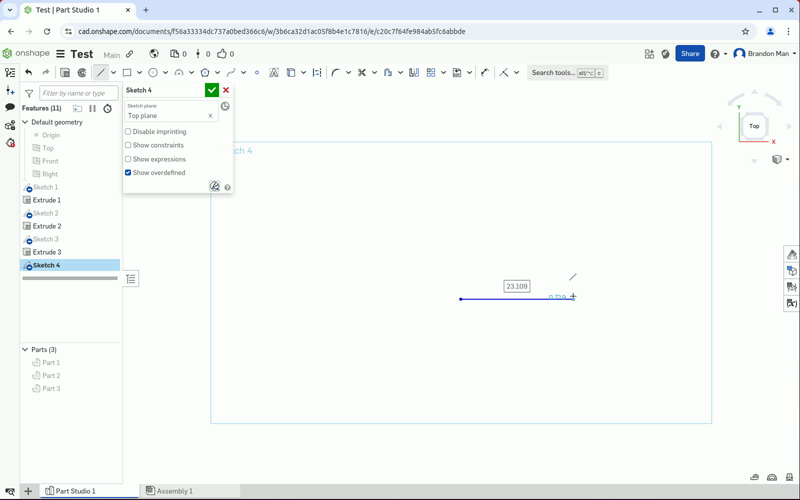
scroll(6)
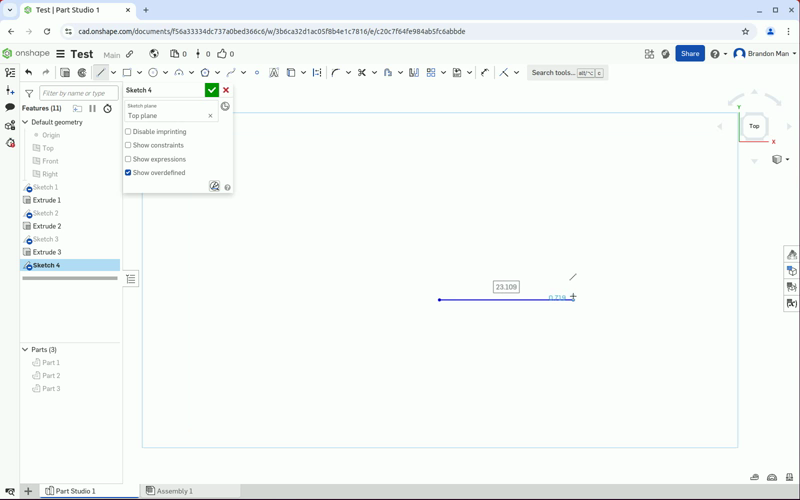
scroll(6)
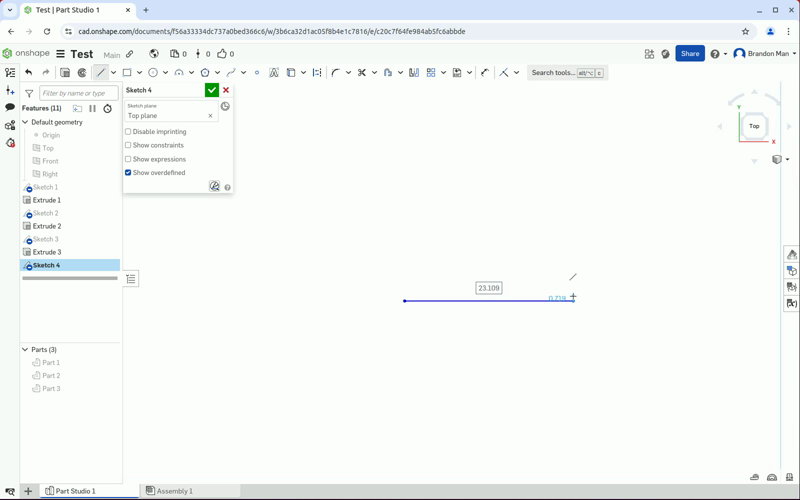
scroll(6)
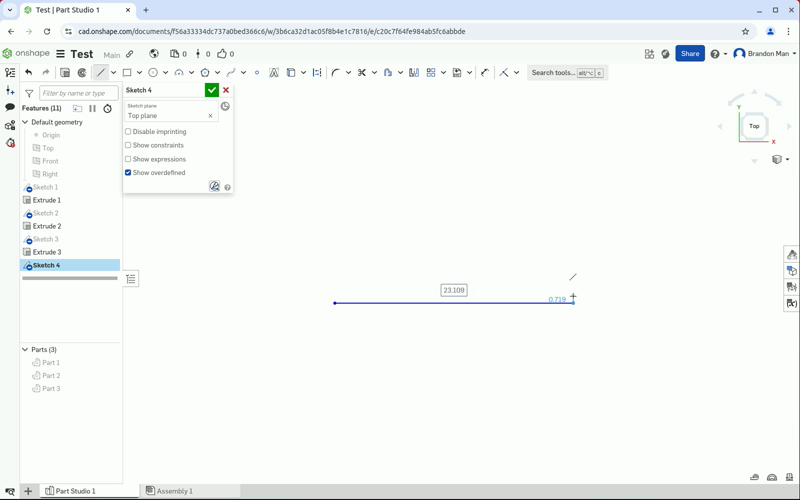
scroll(6)
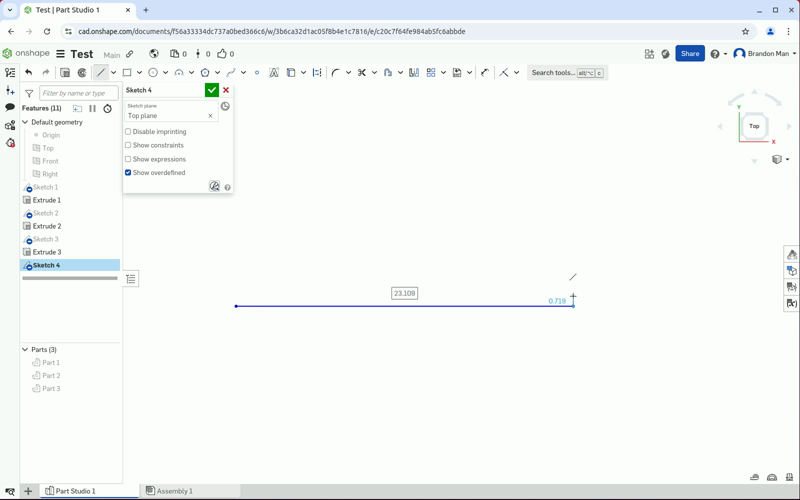
scroll(6)
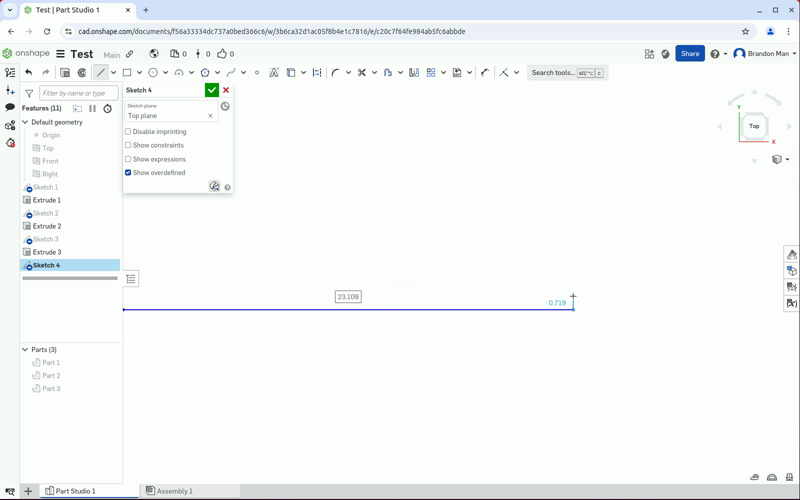
scroll(6)
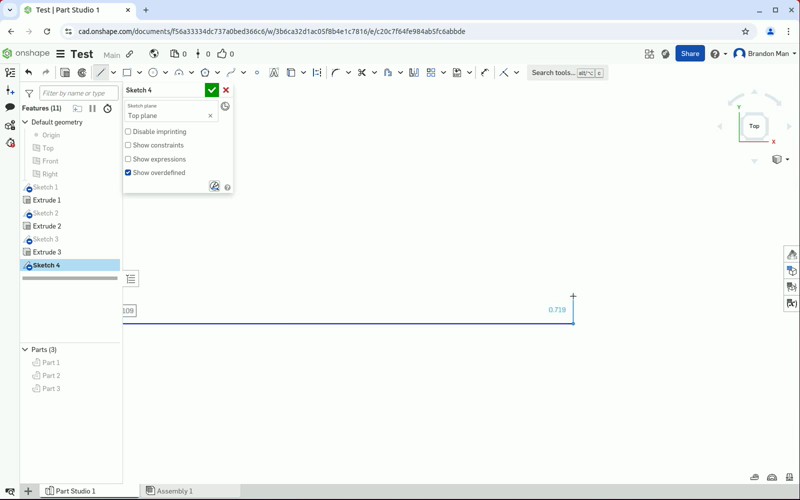
scroll(6)
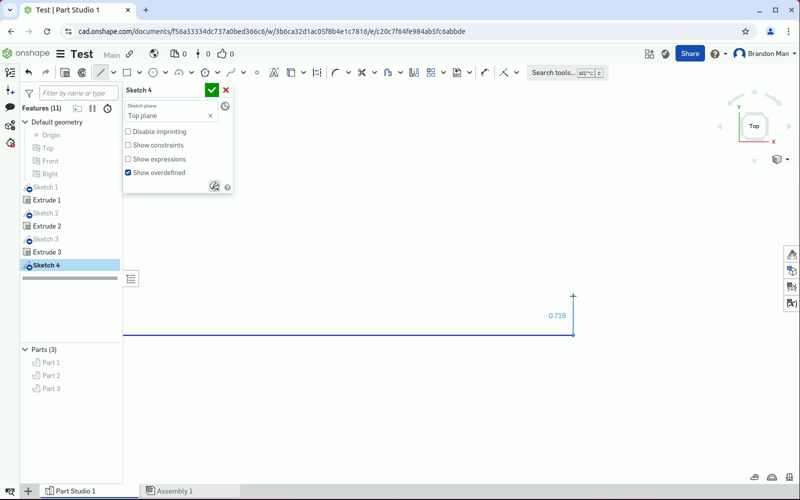
click(573, 295)
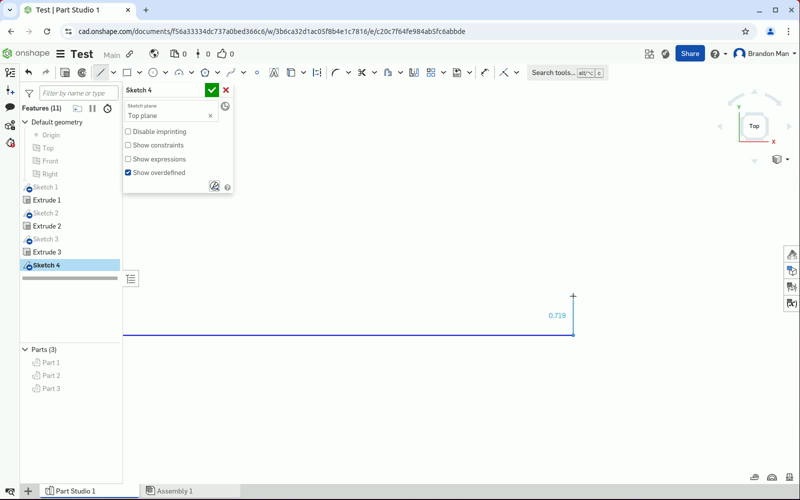
scroll(-6)
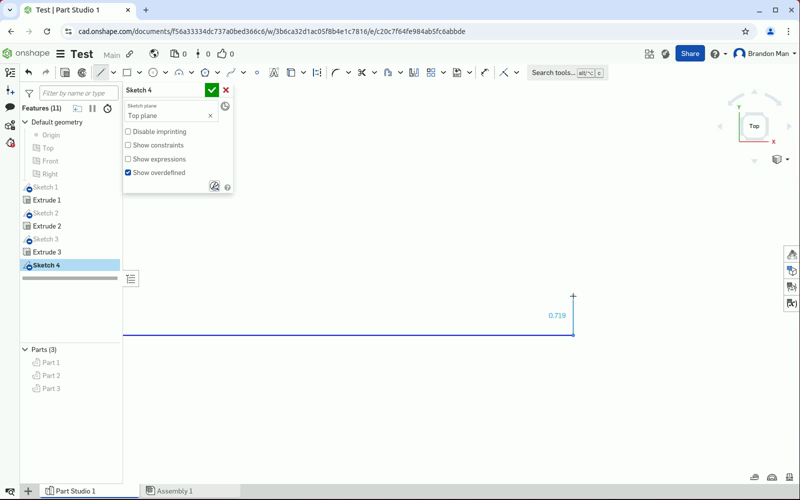
scroll(-6)
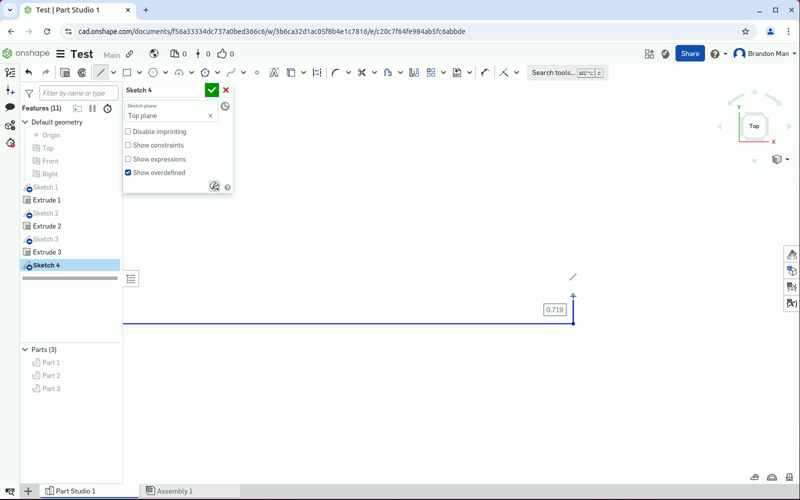
scroll(-6)
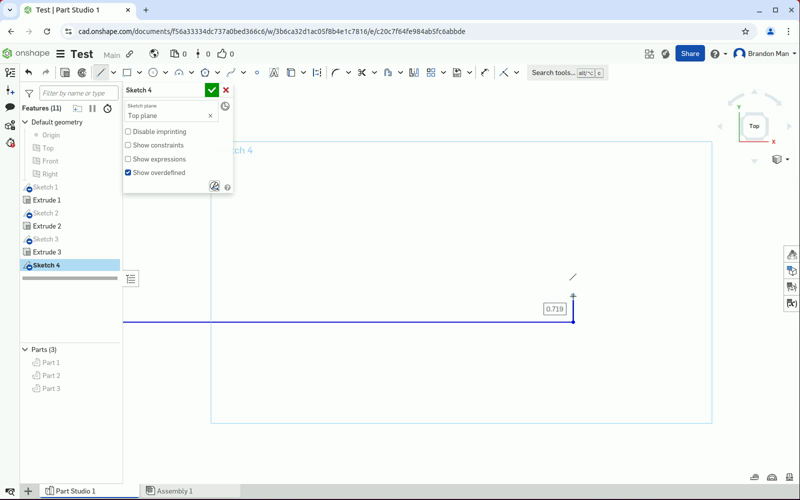
scroll(-6)
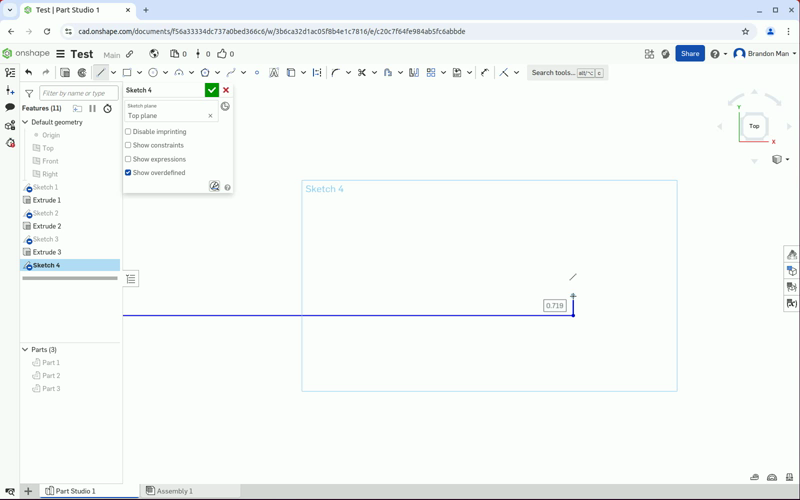
scroll(-6)
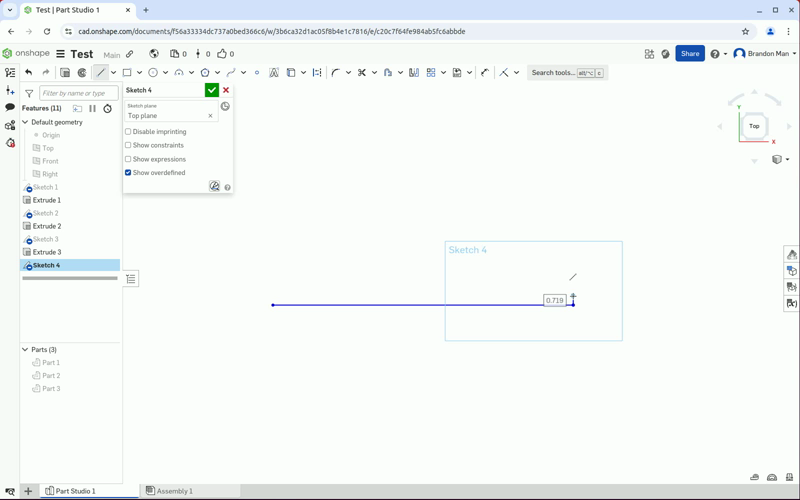
scroll(-6)
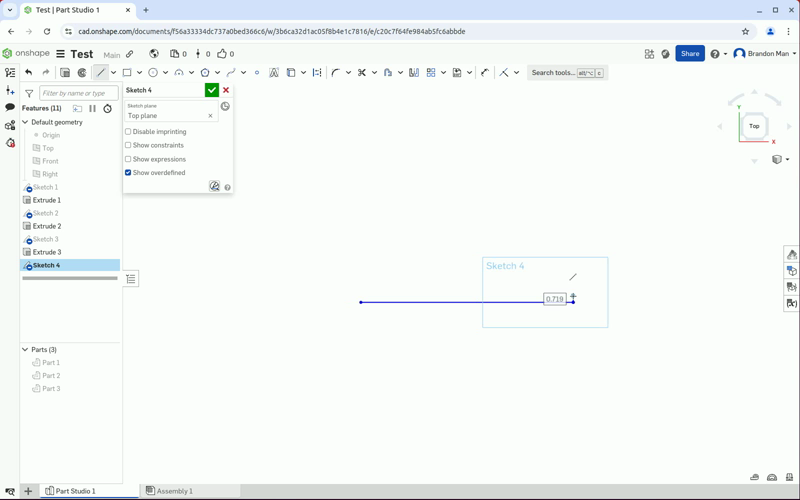
scroll(-6)
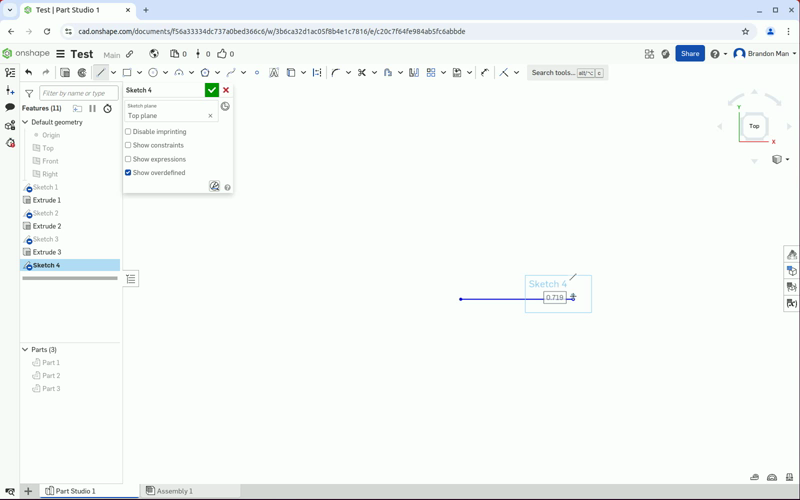
key_up(shift)
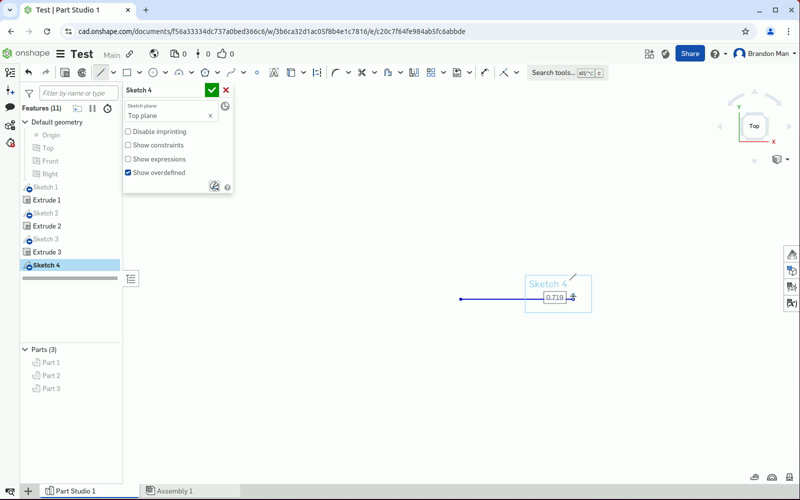
key_down(shift)
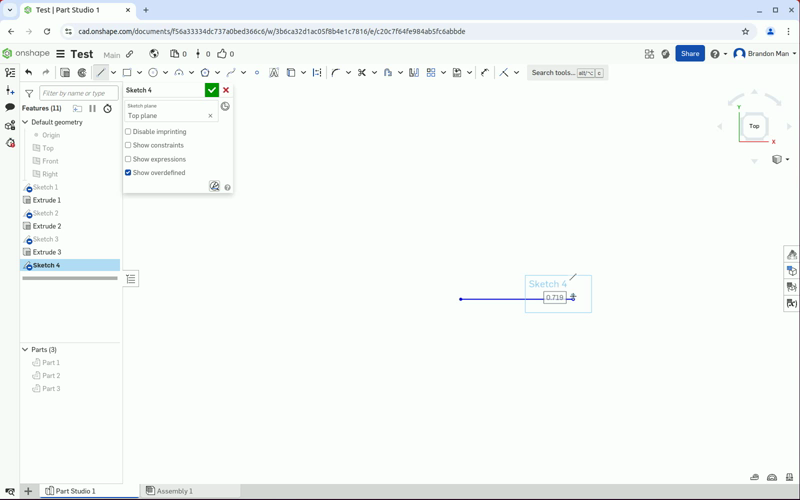
mouse_move(460, 295)
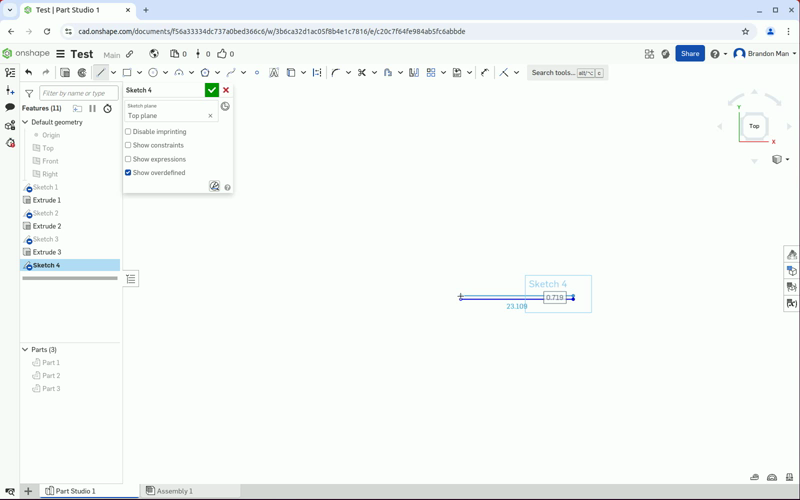
scroll(6)
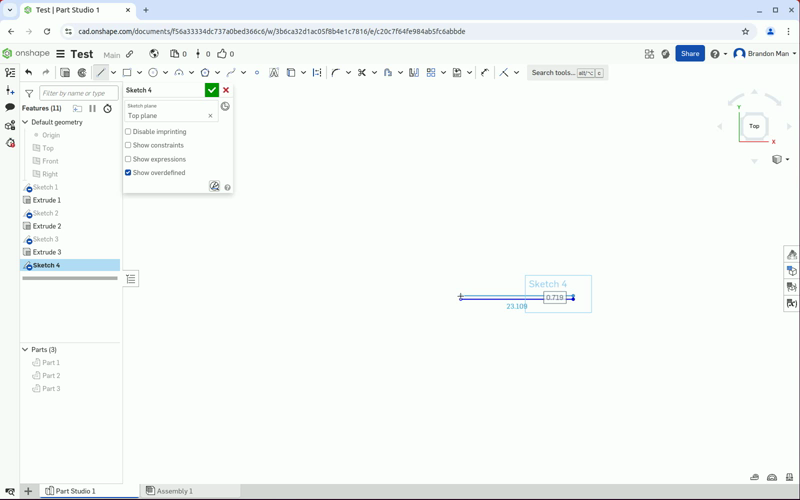
scroll(6)
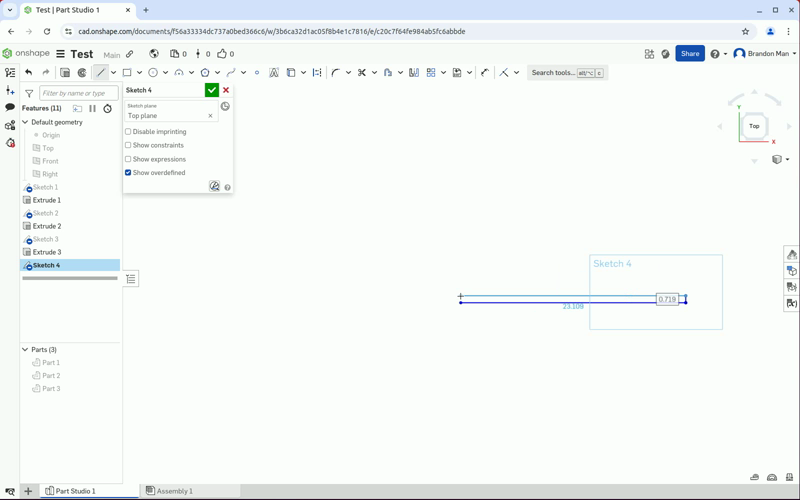
scroll(6)
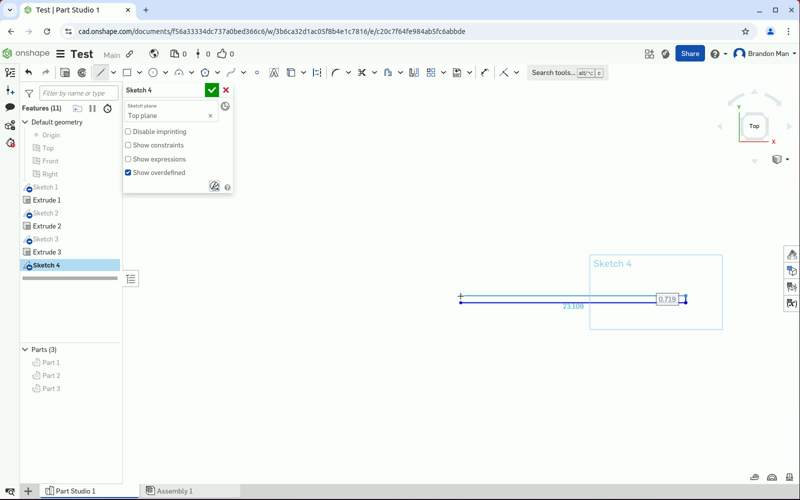
scroll(6)
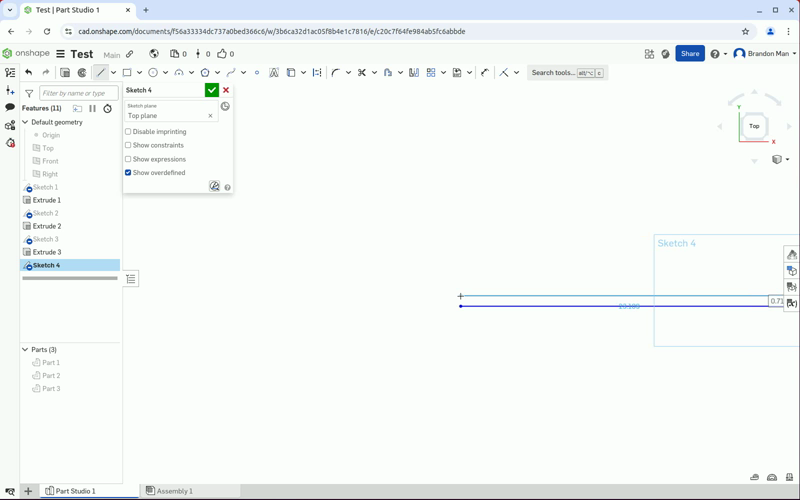
scroll(6)
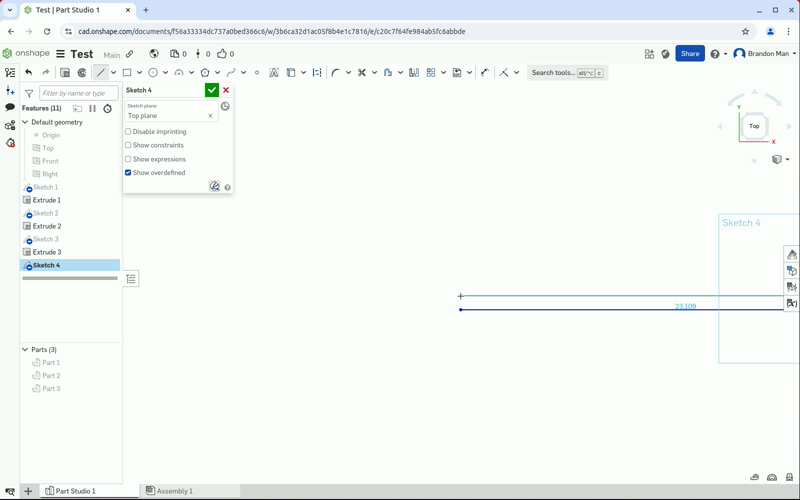
scroll(6)
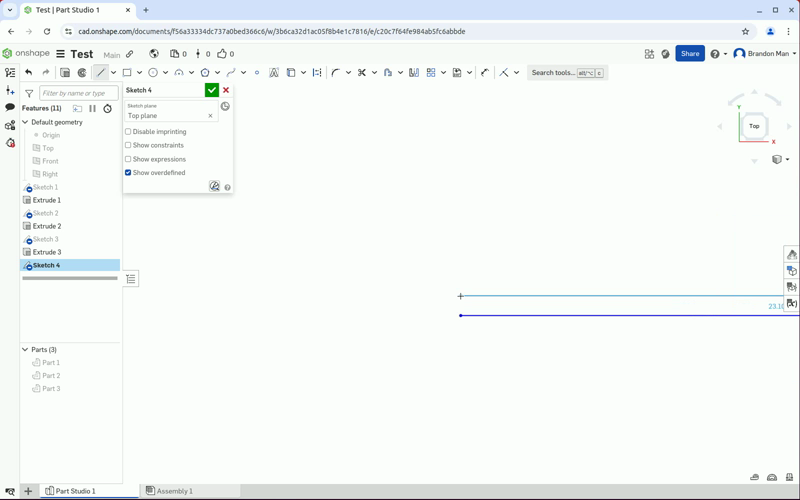
scroll(6)
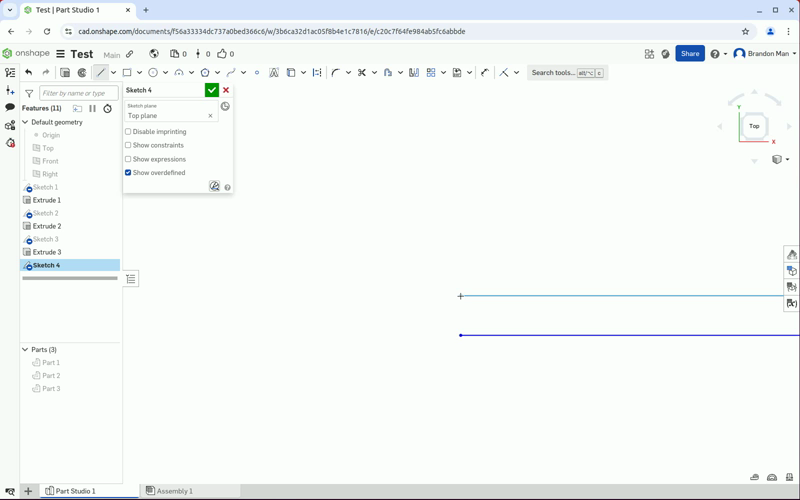
click(460, 295)
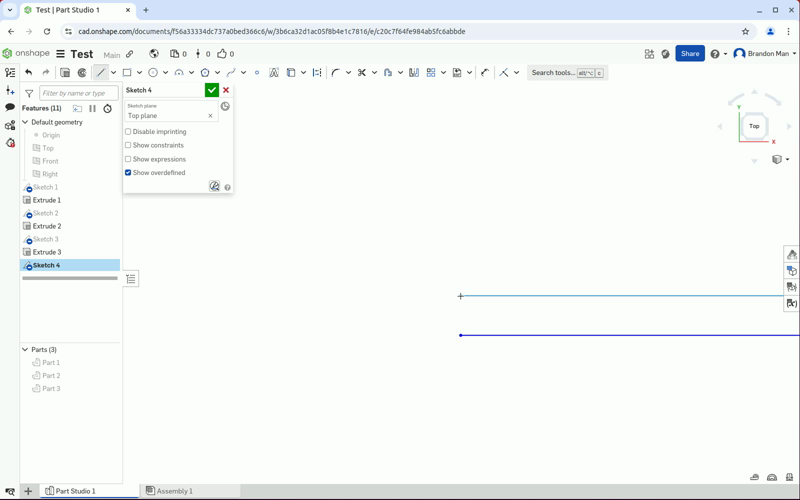
scroll(-6)
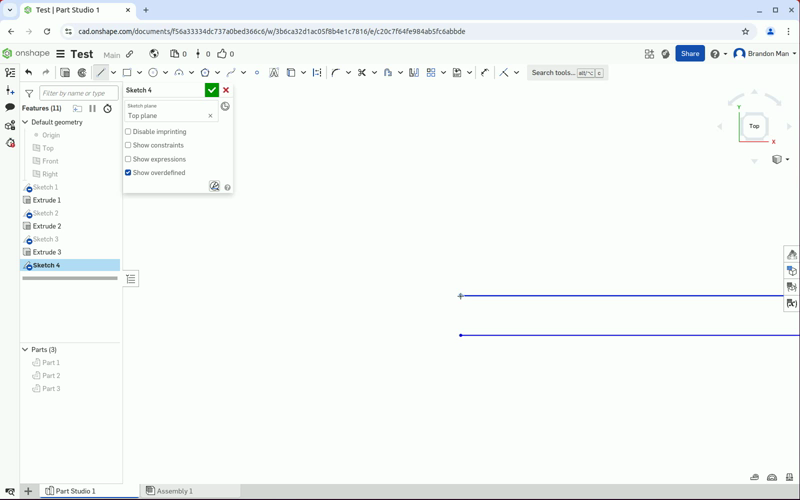
scroll(-6)
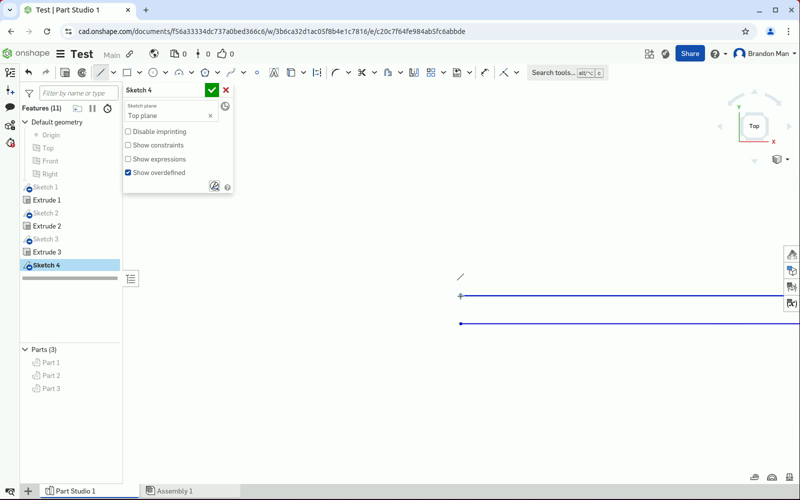
scroll(-6)
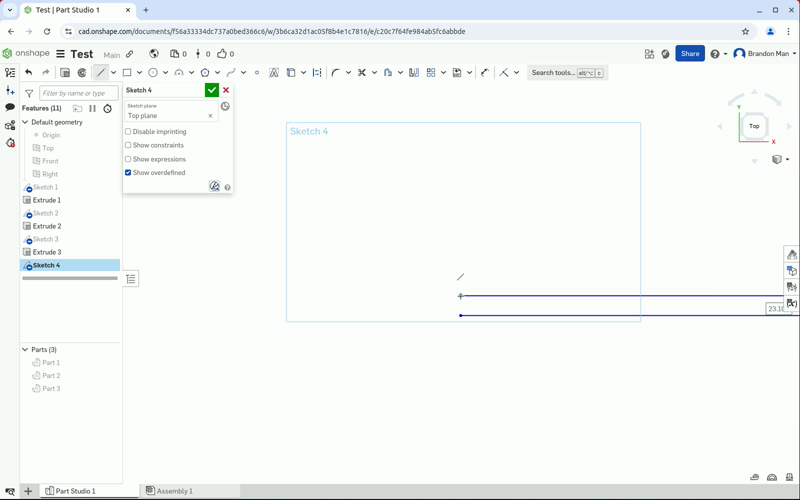
scroll(-6)
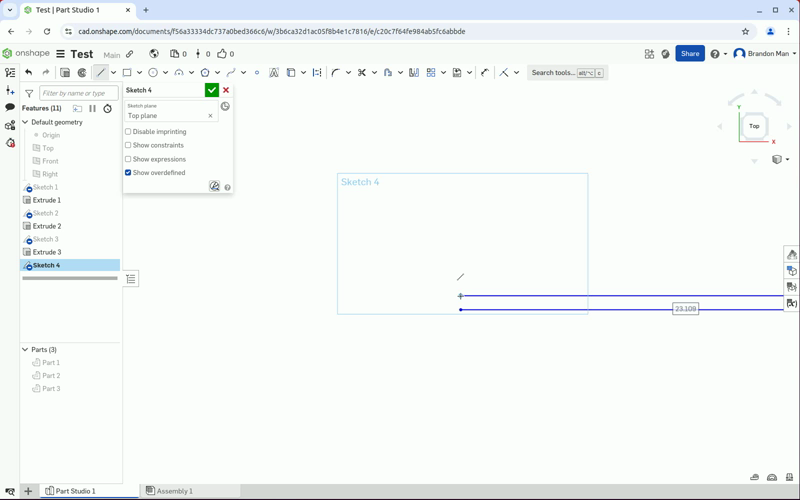
scroll(-6)
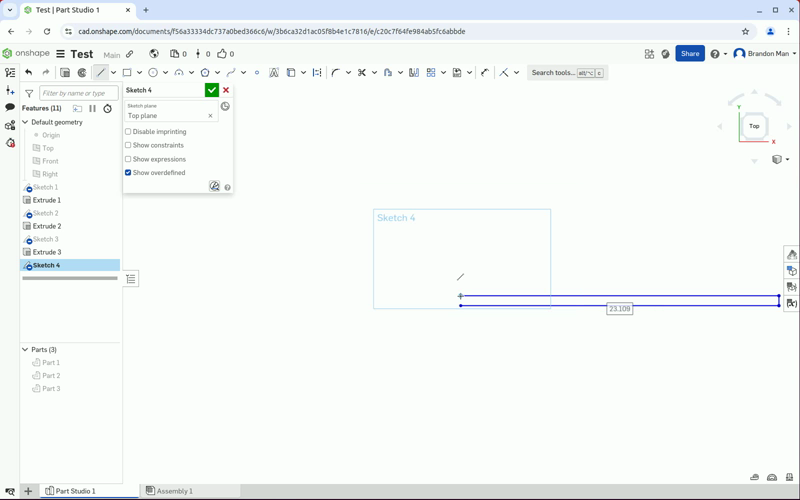
scroll(-6)
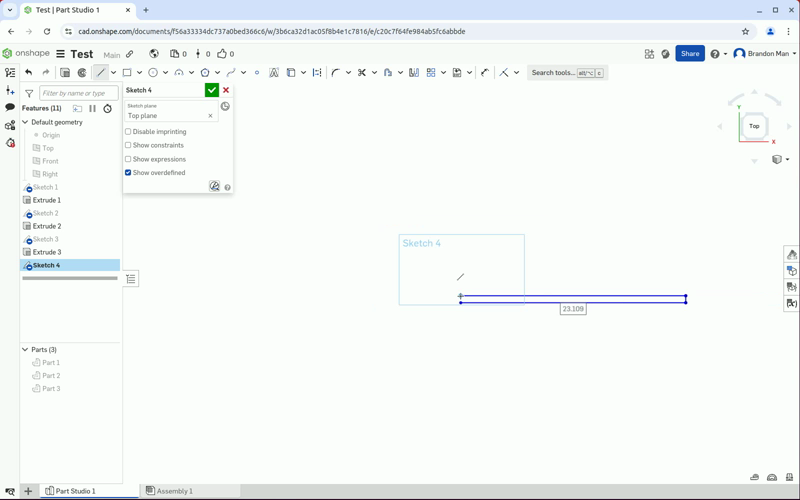
scroll(-6)
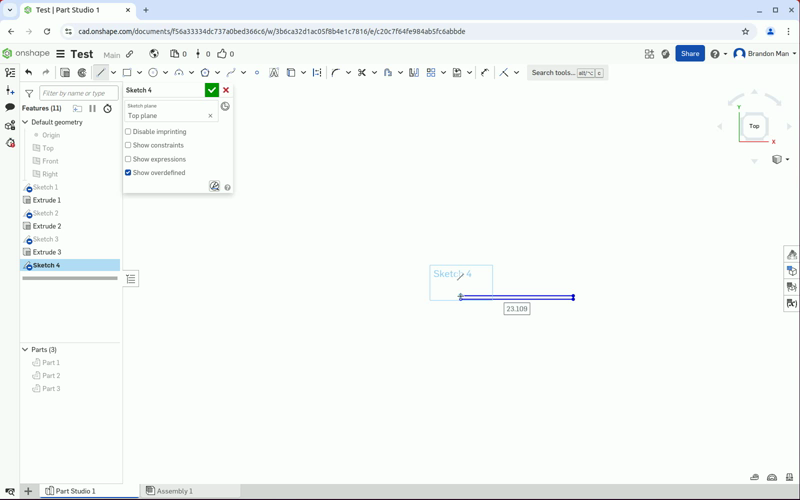
key_up(shift)
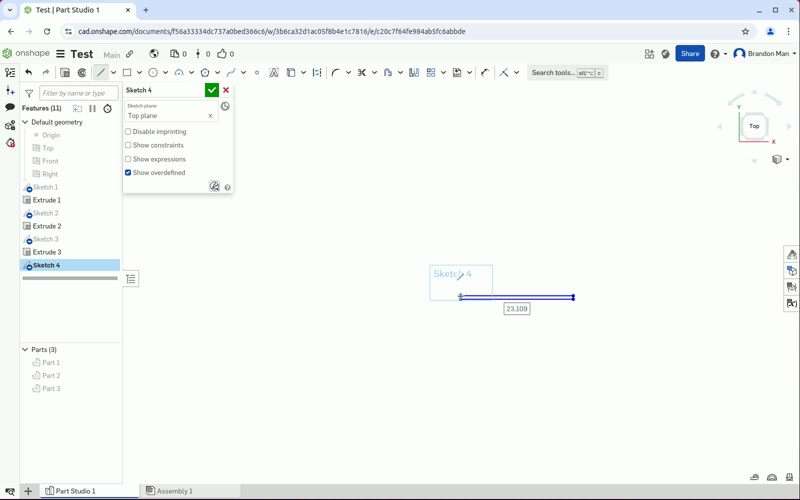
mouse_move(490, 295)
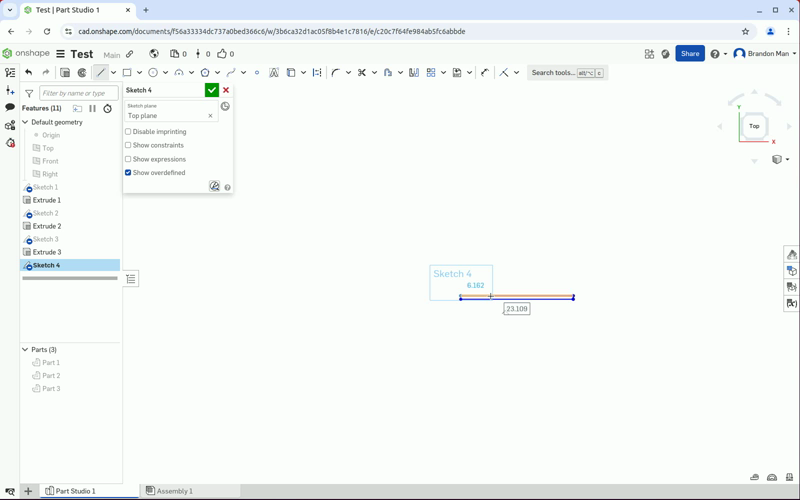
key_down(shift)
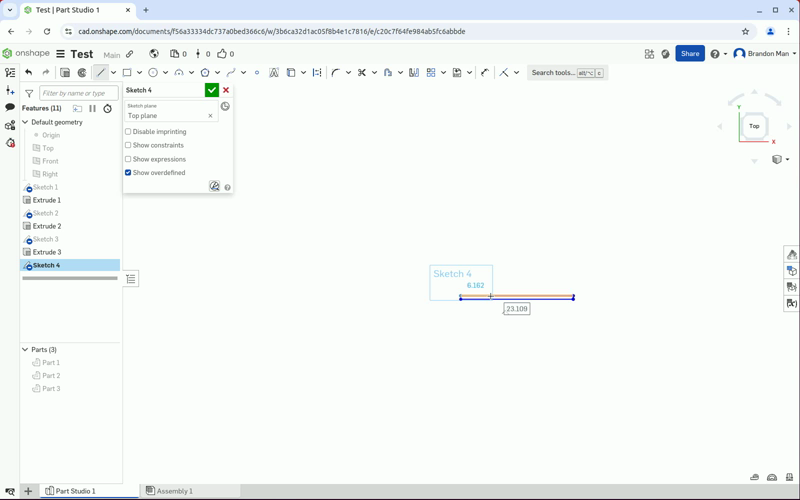
mouse_move(460, 299)
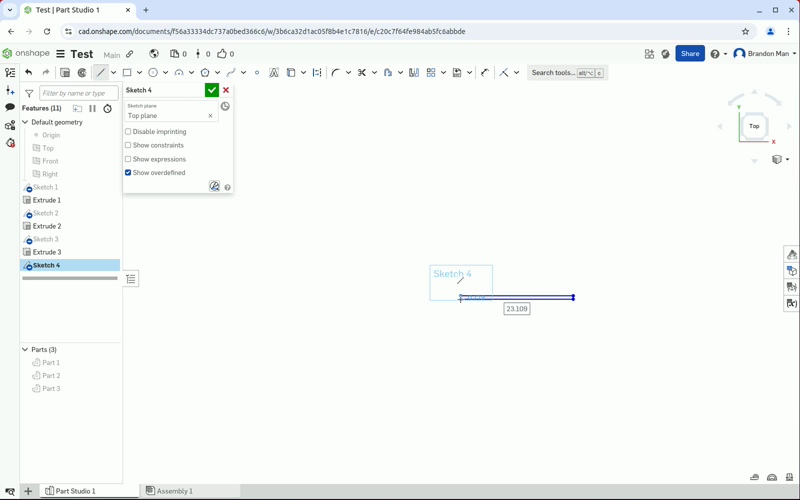
scroll(6)
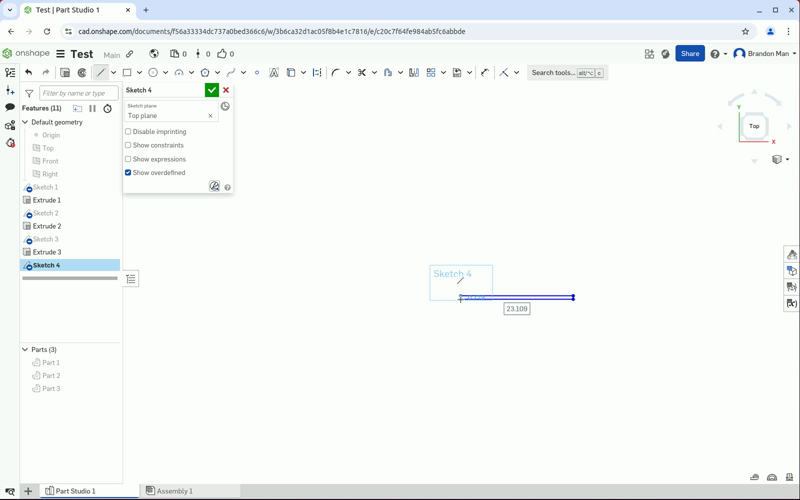
scroll(6)
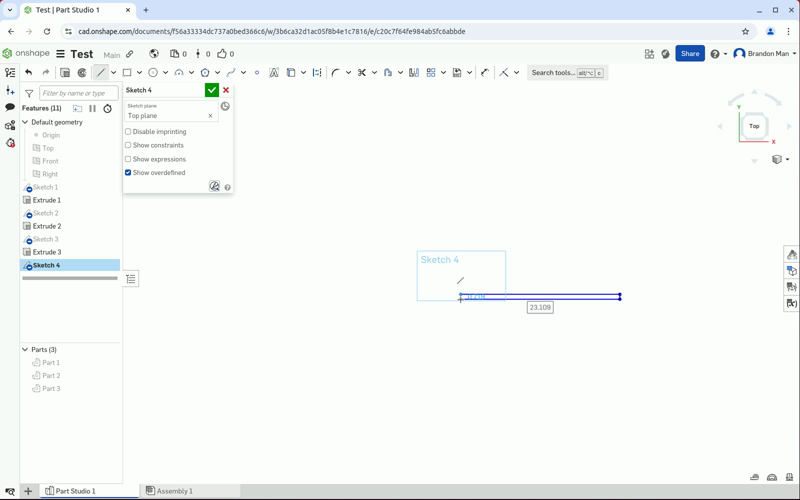
scroll(6)
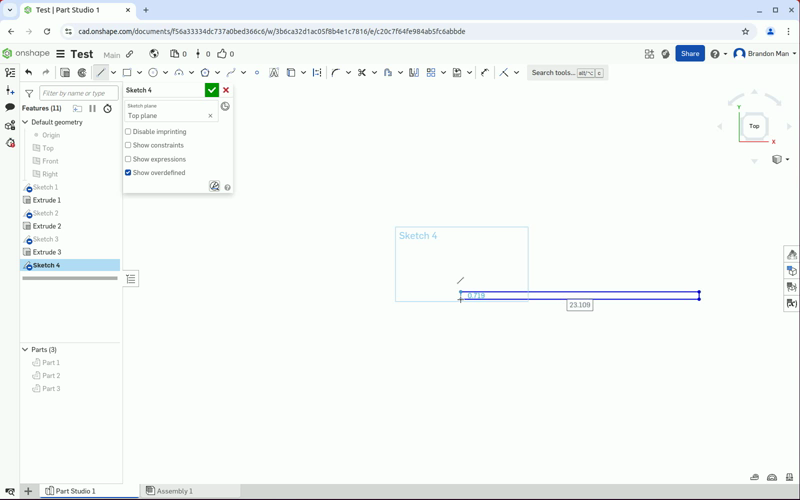
scroll(6)
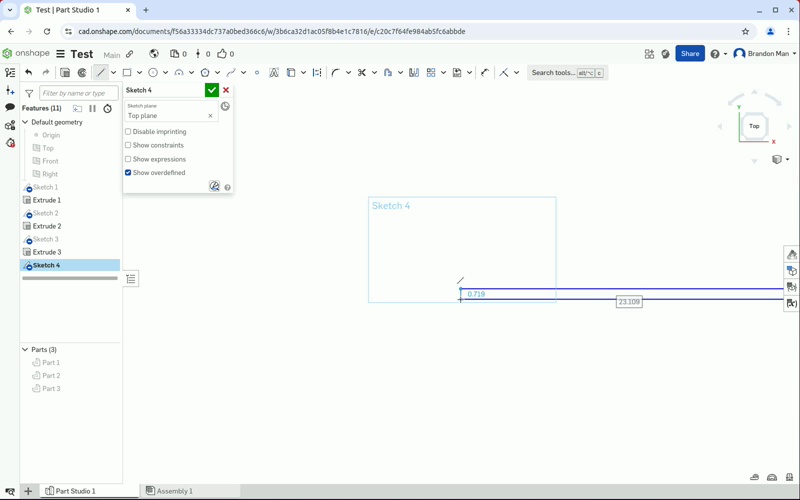
scroll(6)
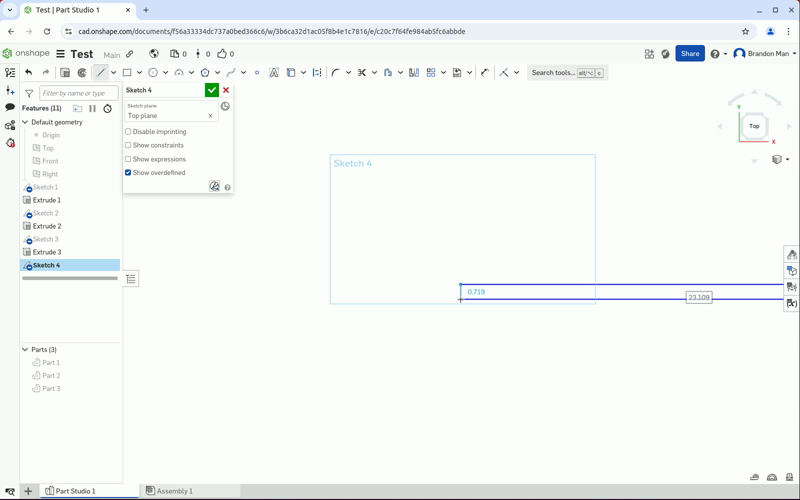
scroll(6)
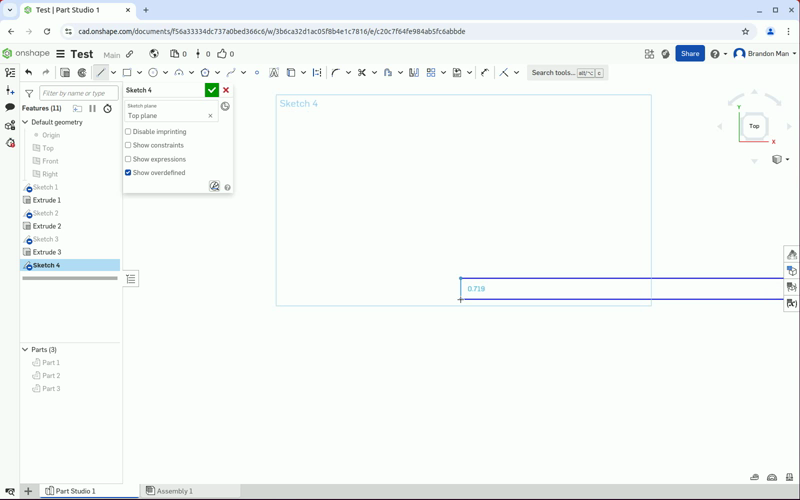
scroll(6)
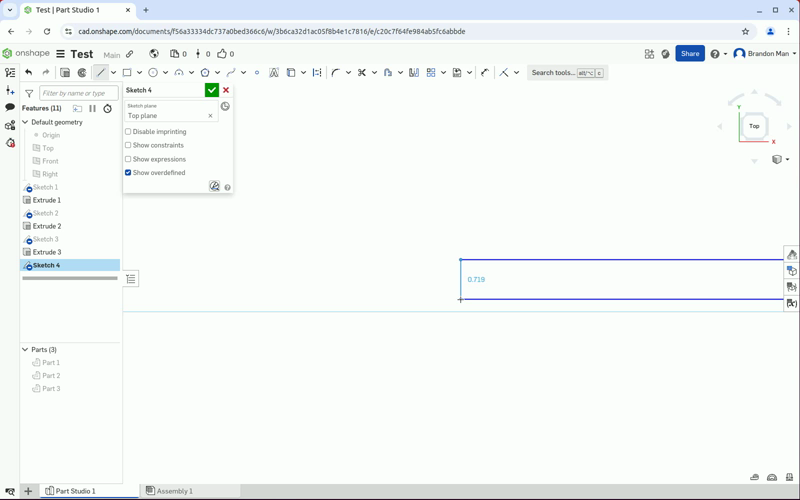
key_up(shift)
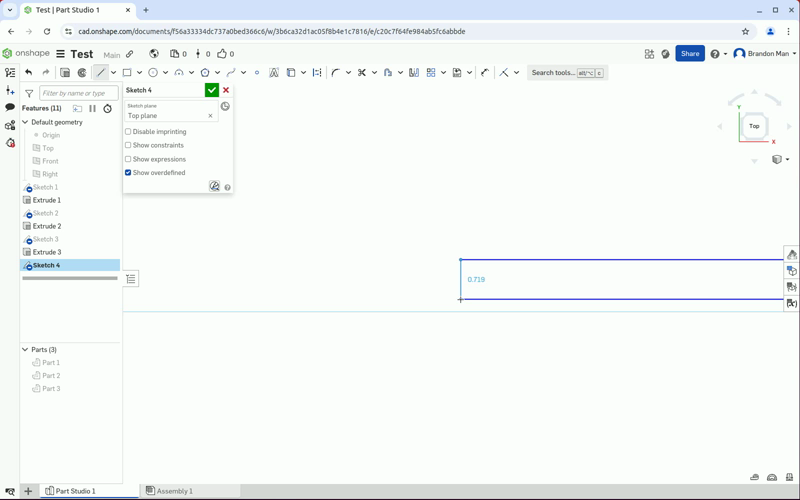
click(460, 299)
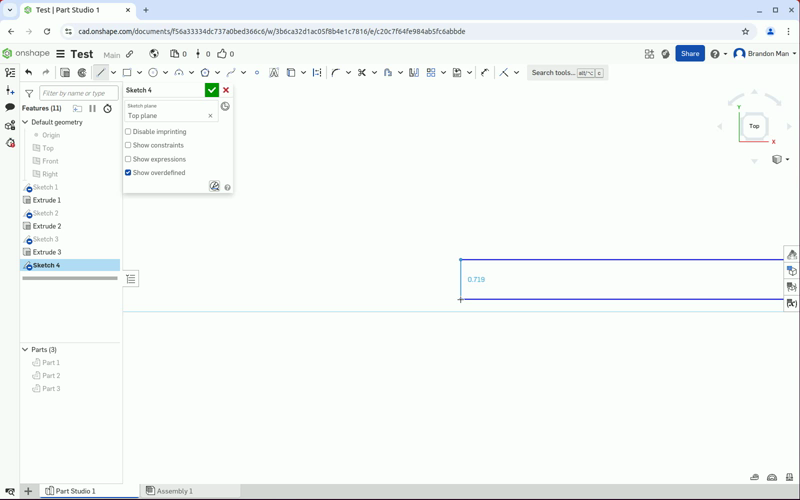
scroll(-6)
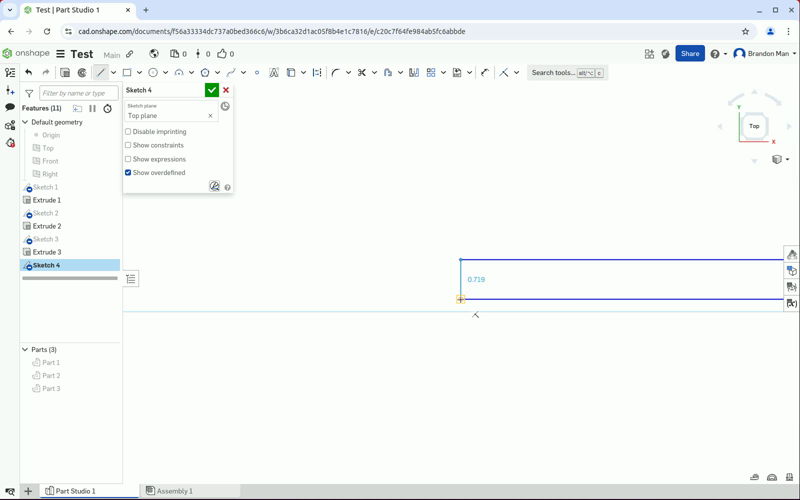
scroll(-6)
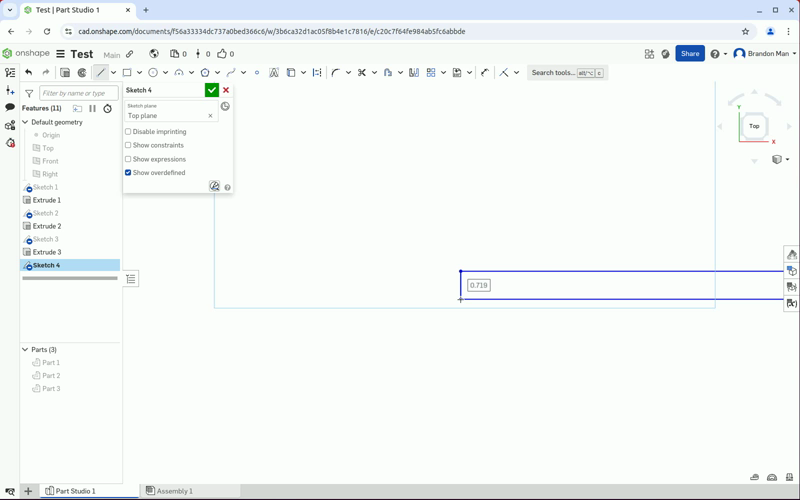
scroll(-6)
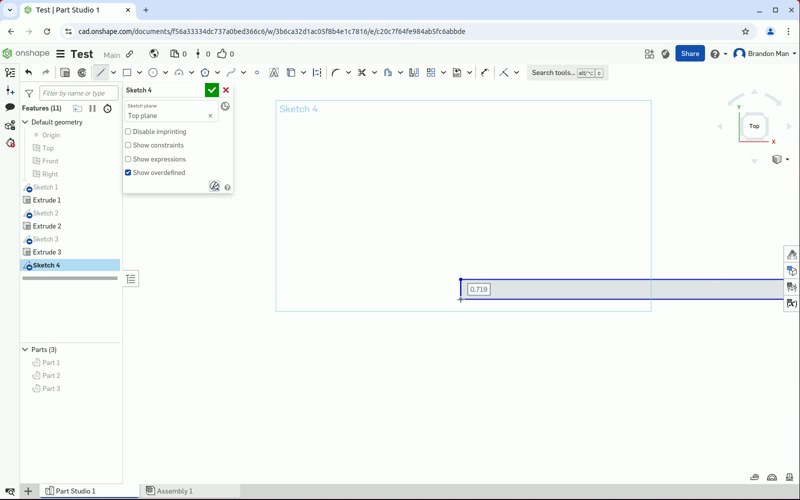
scroll(-6)
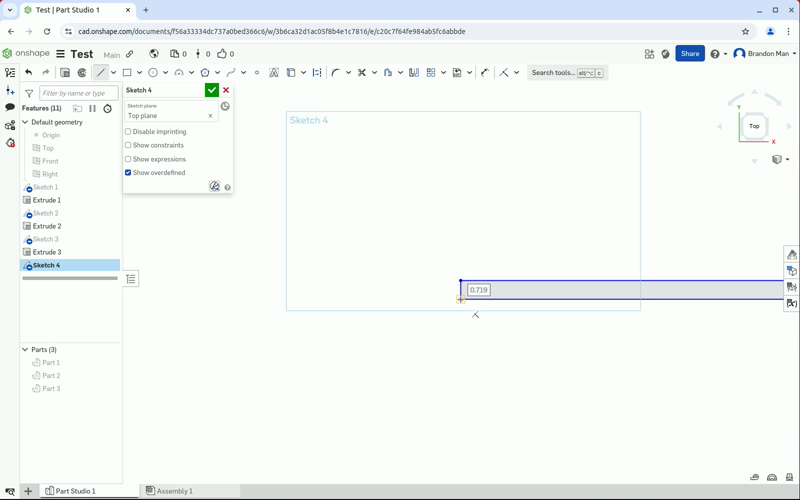
scroll(-6)
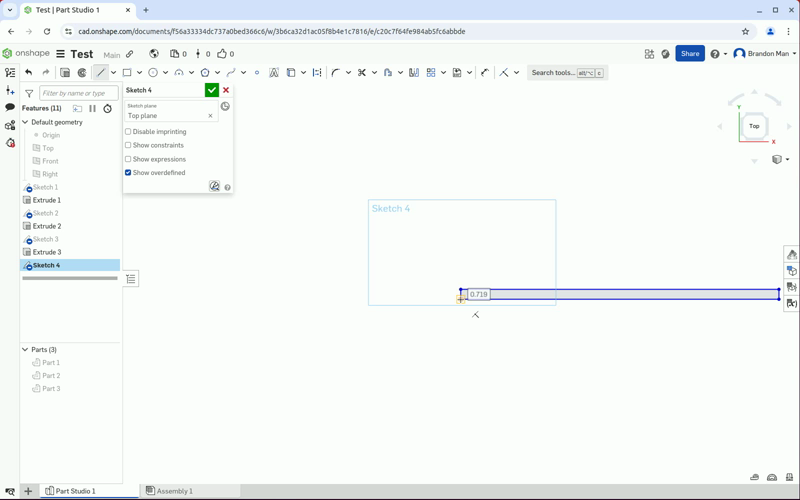
scroll(-6)
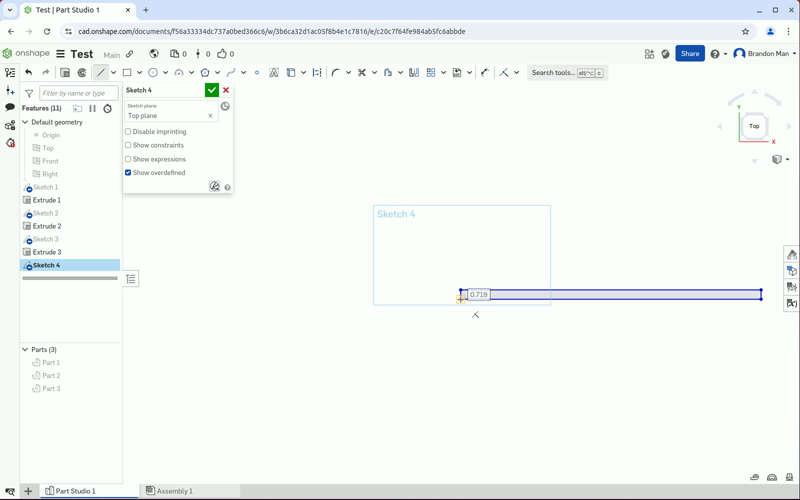
scroll(-6)
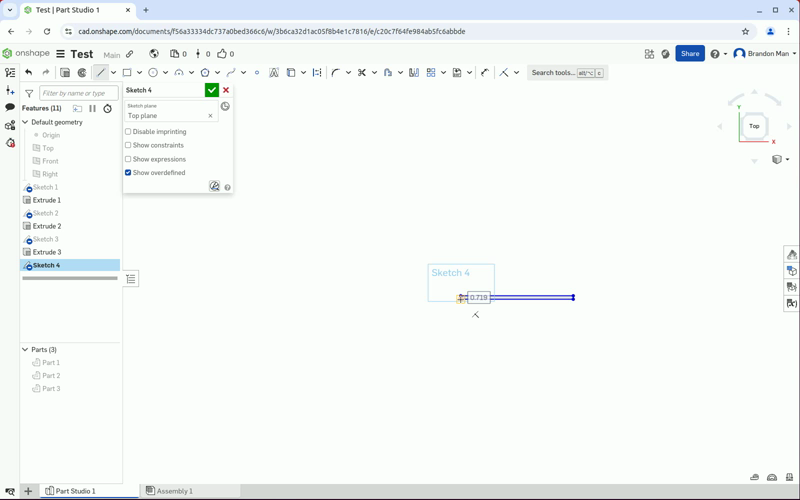
key(esc)
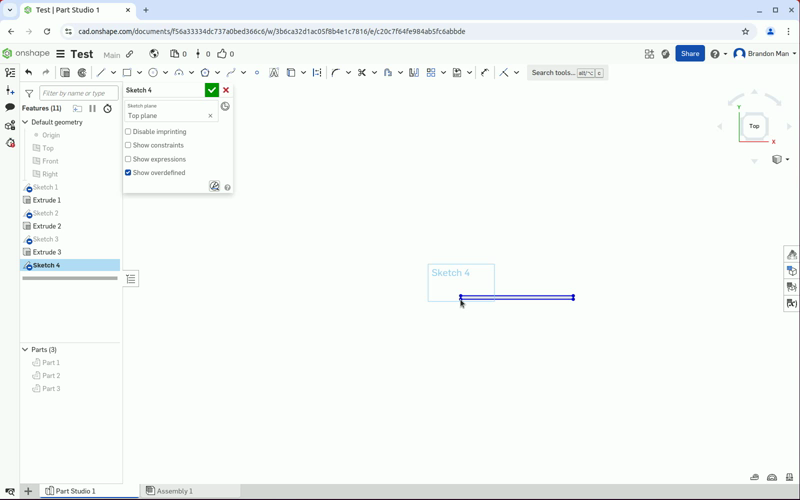
mouse_move(514, 298)
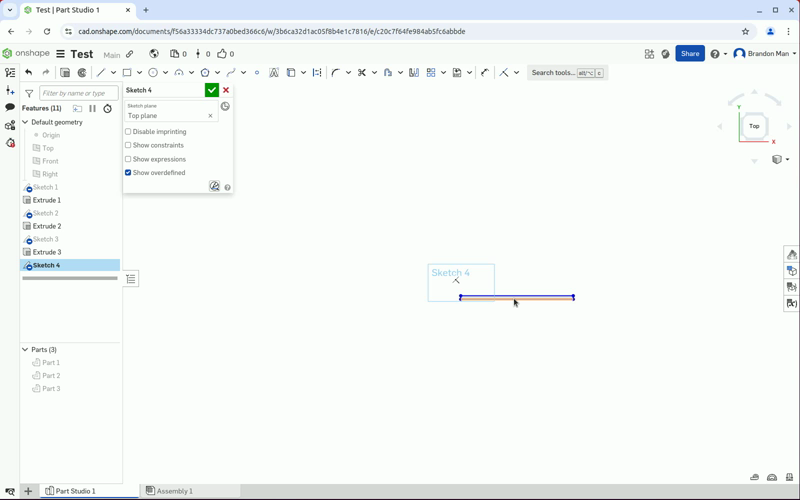
scroll(6)
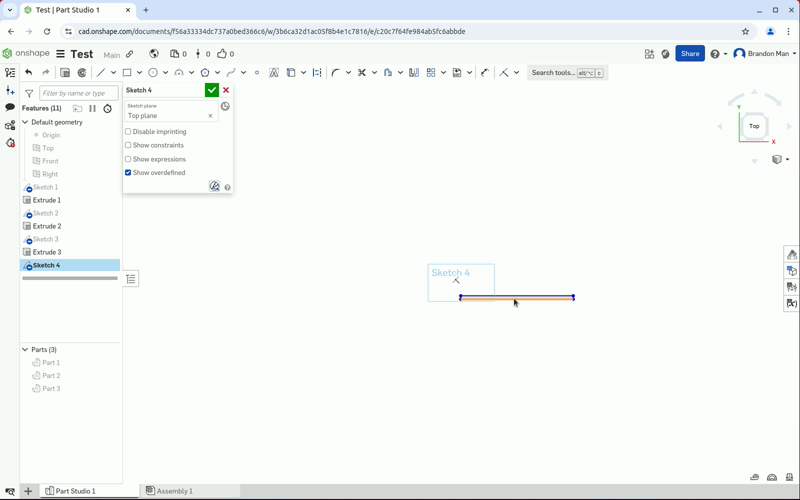
scroll(6)
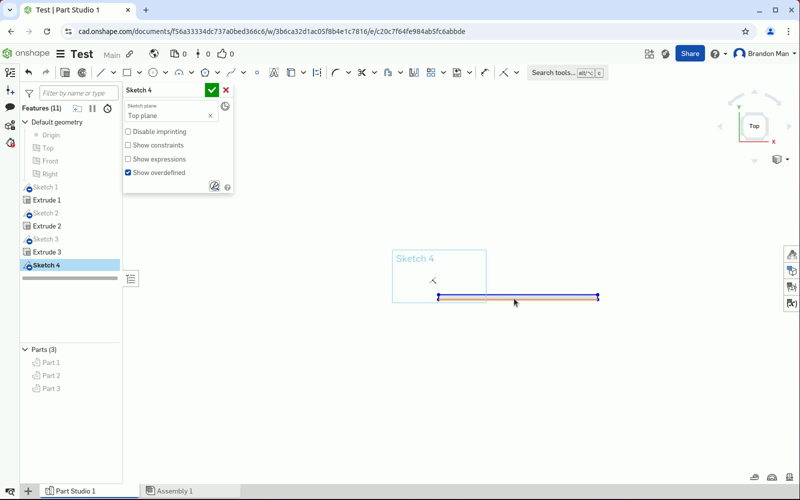
scroll(6)
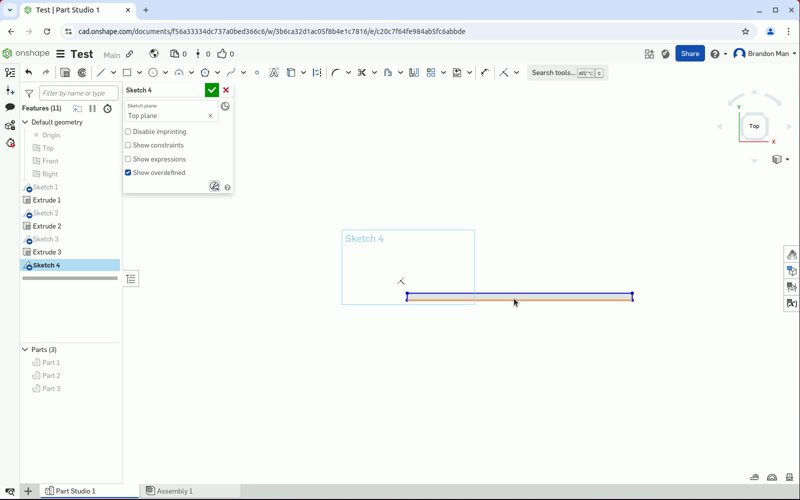
scroll(6)
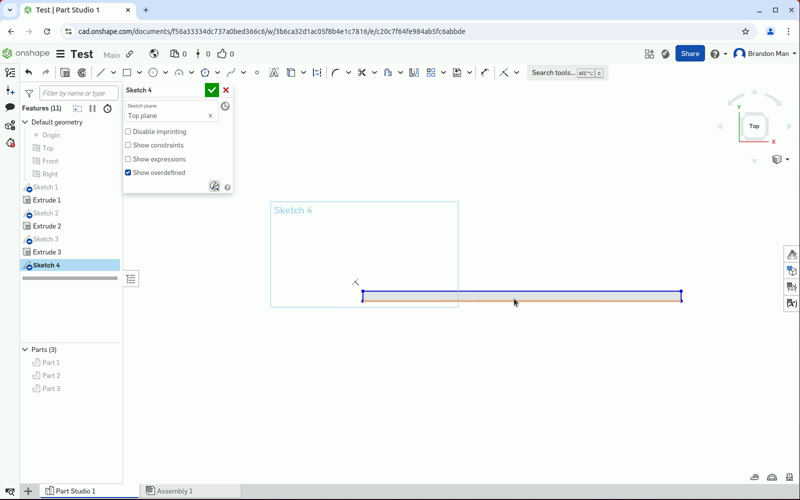
scroll(6)
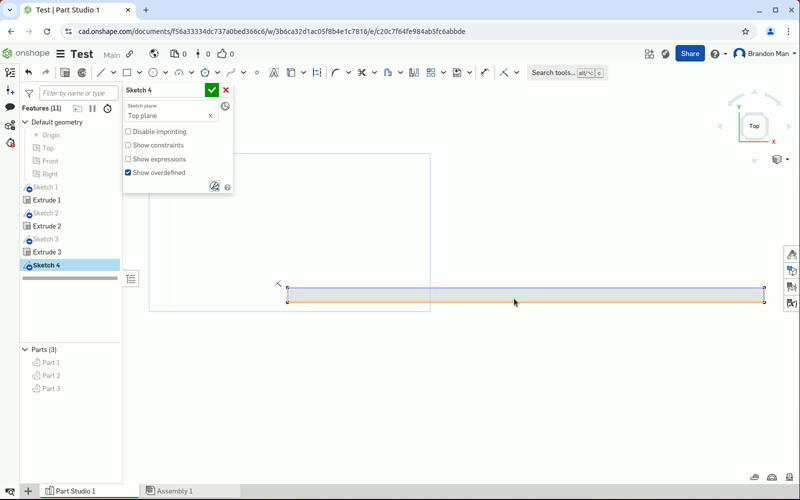
scroll(6)
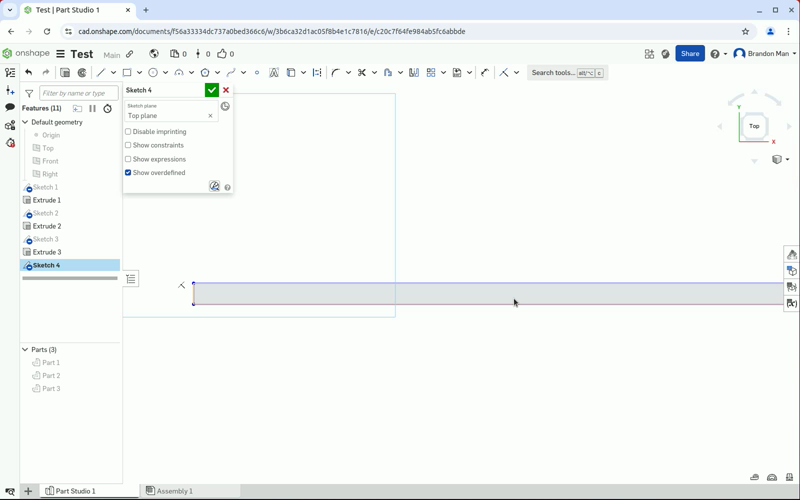
scroll(6)
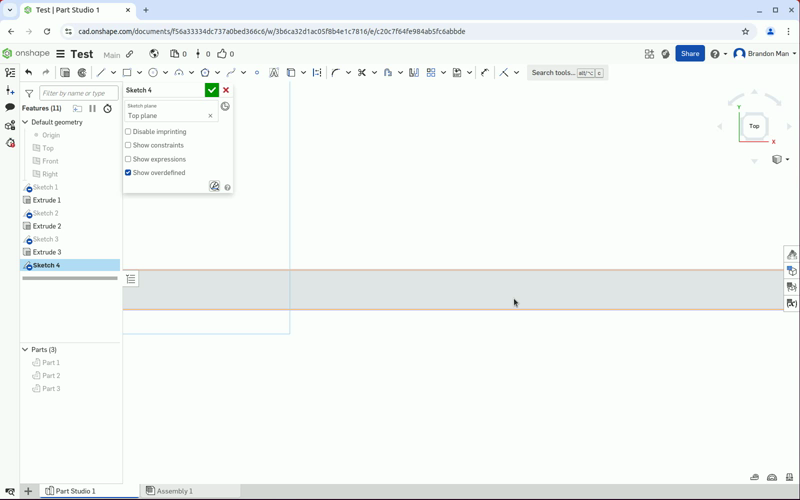
click(514, 298)
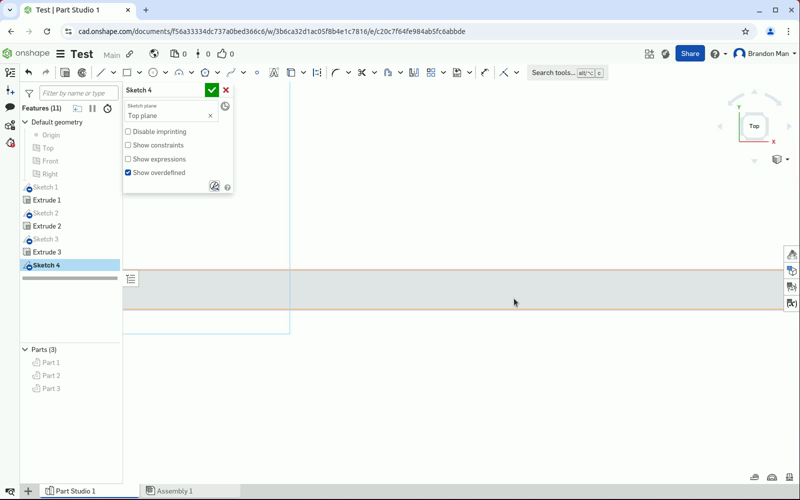
scroll(-6)
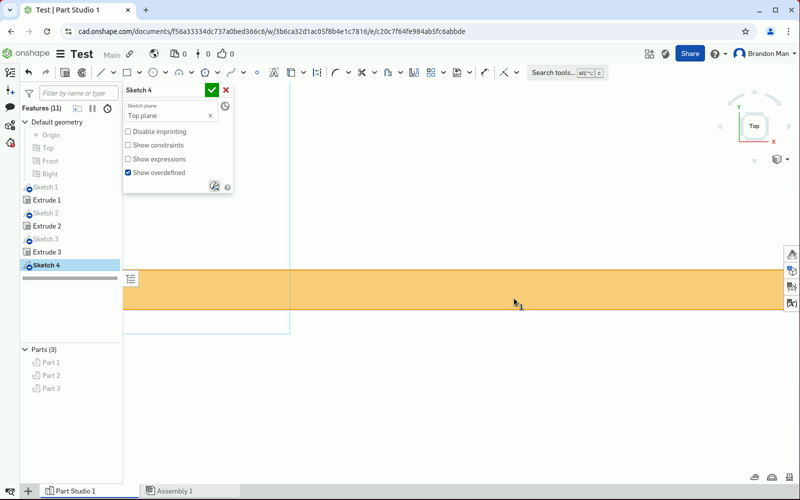
scroll(-6)
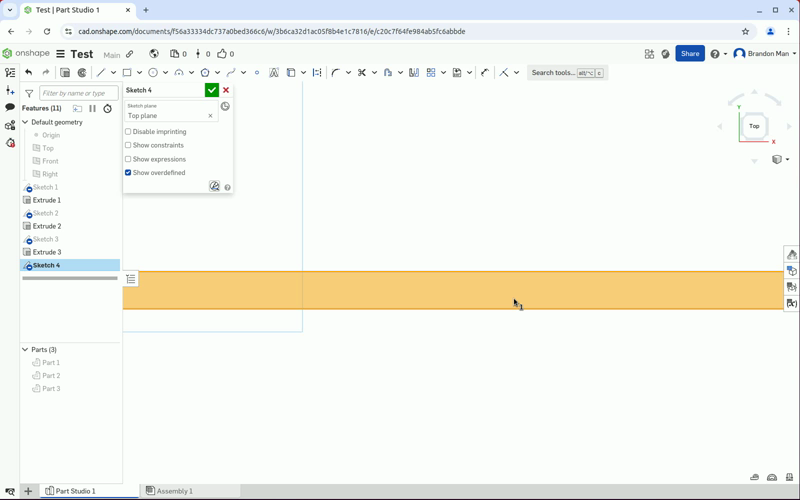
scroll(-6)
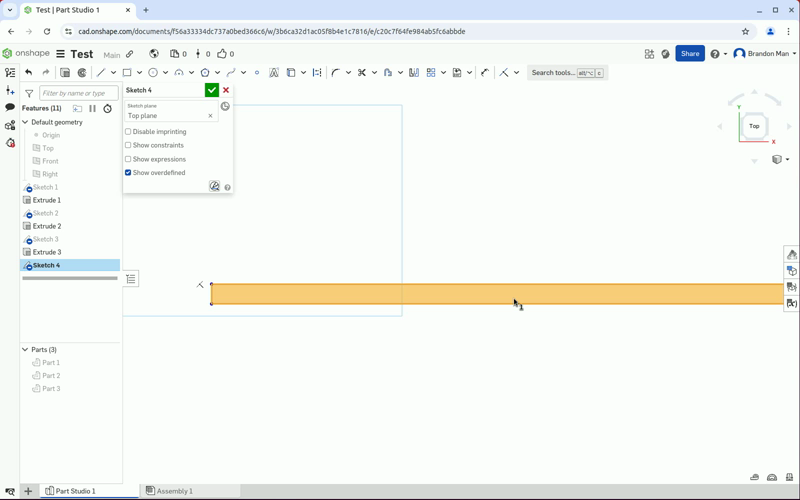
scroll(-6)
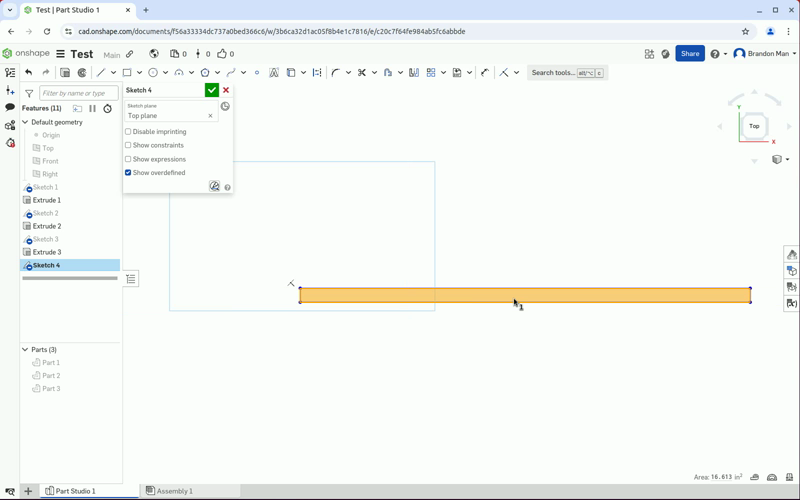
scroll(-6)
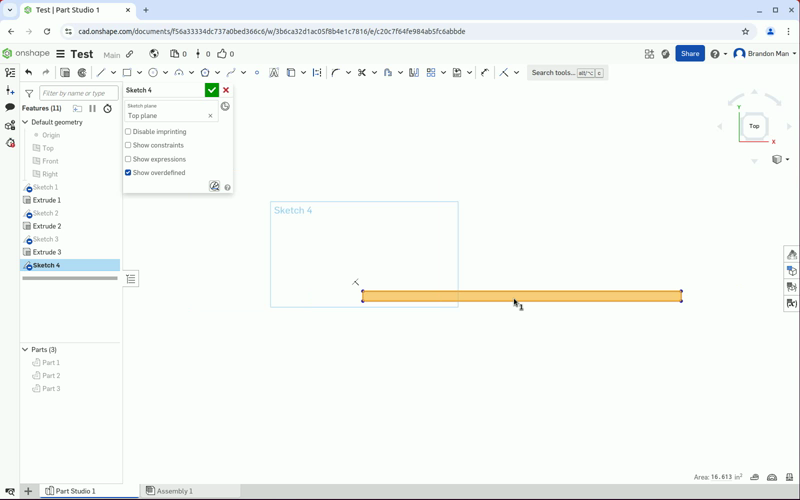
scroll(-6)
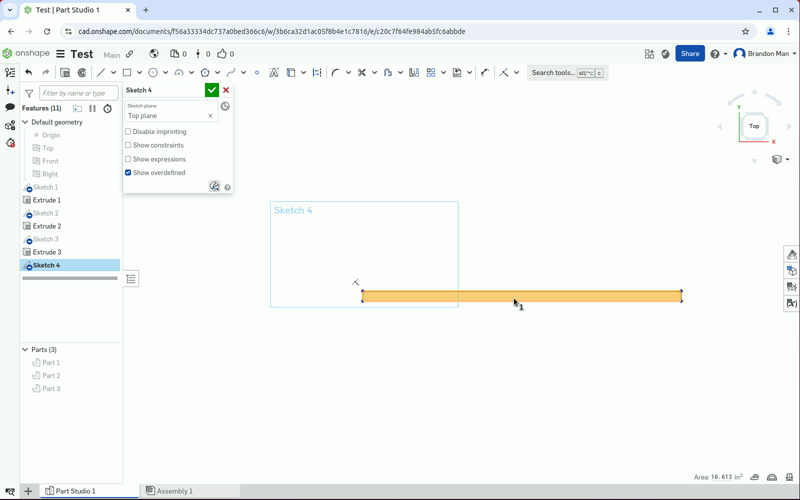
scroll(-6)
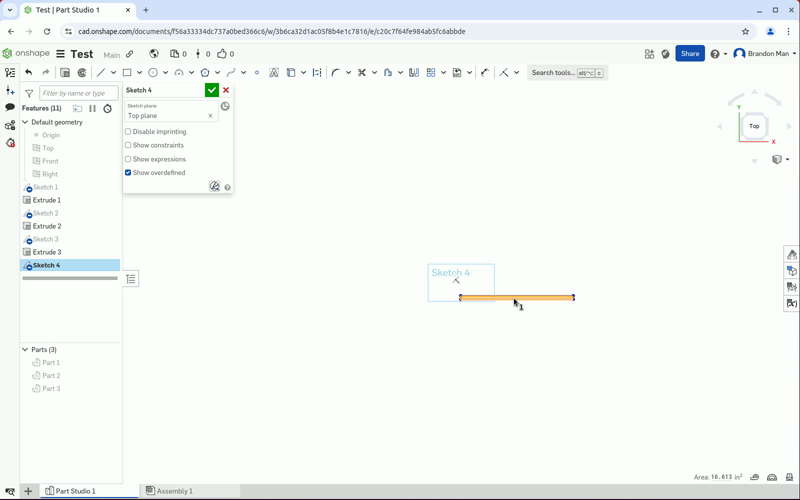
mouse_move(73, 352)
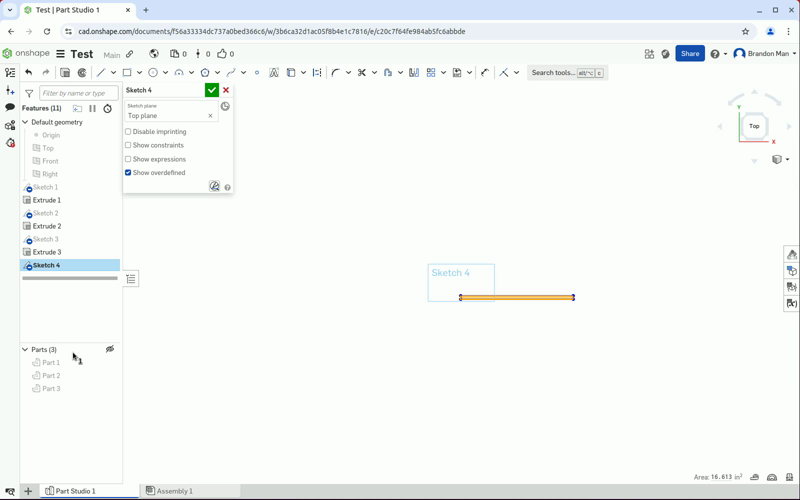
key(shift+y)
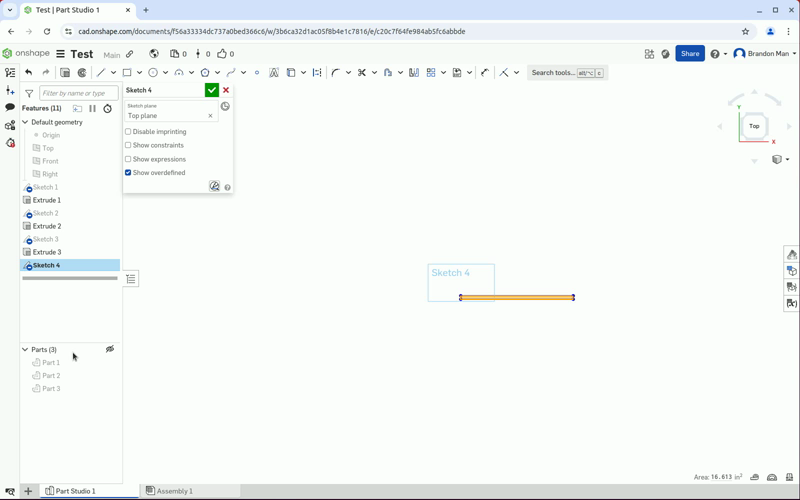
key(shift+e)
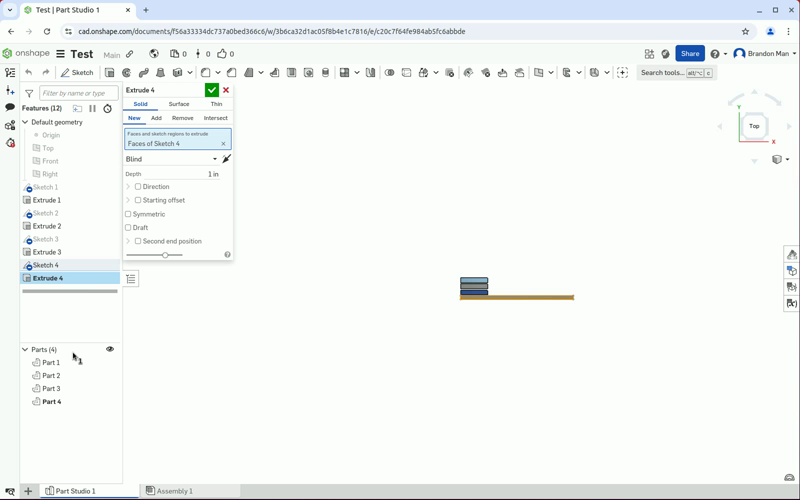
mouse_move(143, 106)
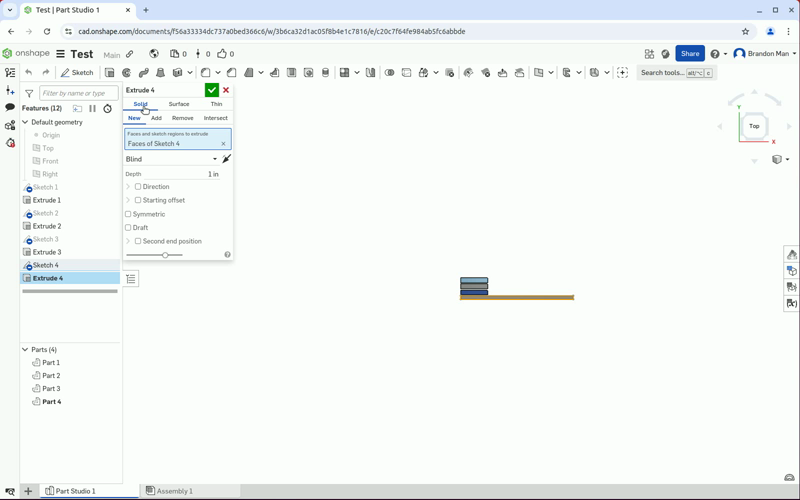
click(143, 106)
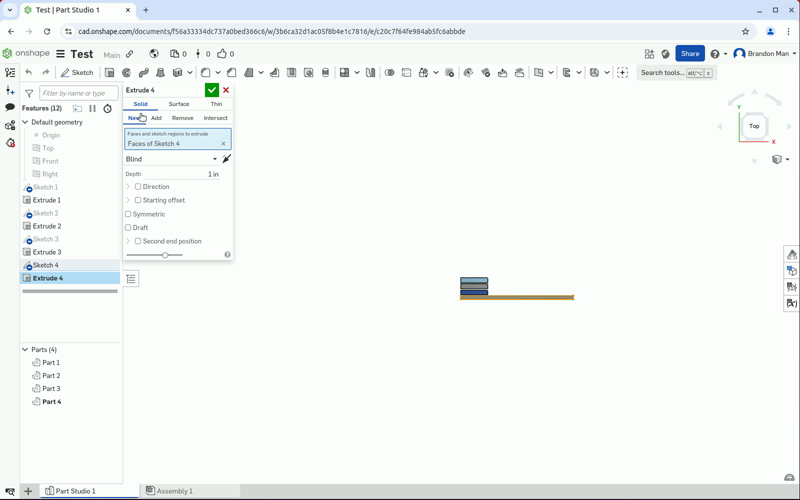
mouse_move(137, 120)
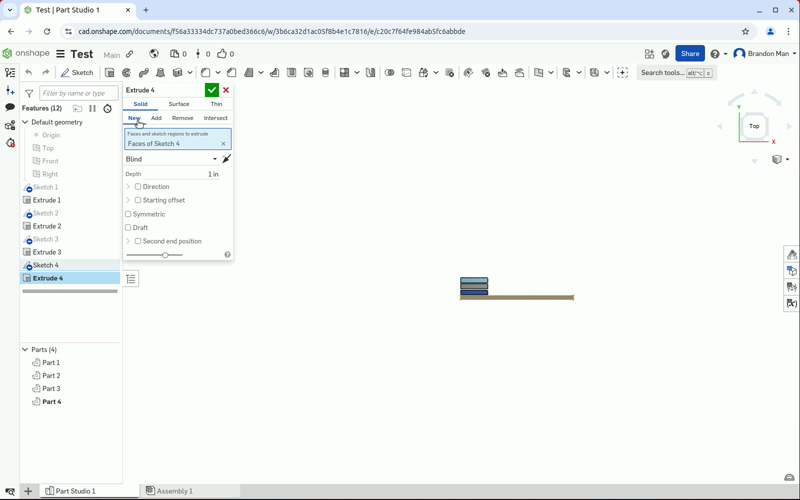
click(137, 120)
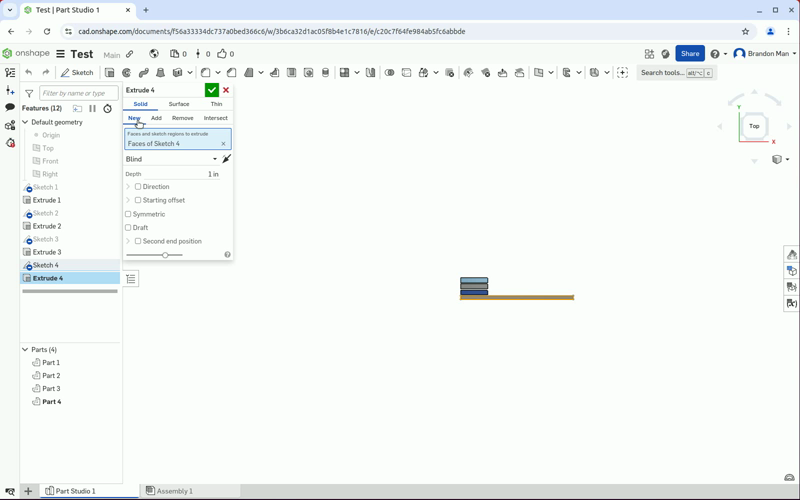
key(tab, 4)
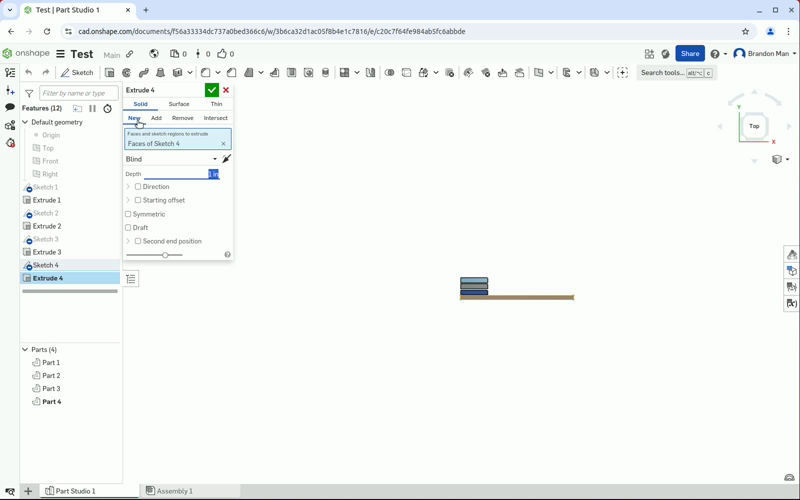
text(0.241)
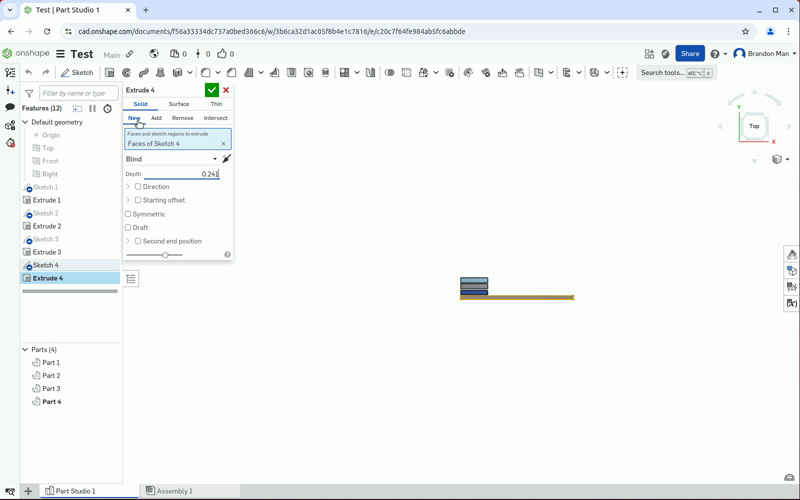
key(enter)
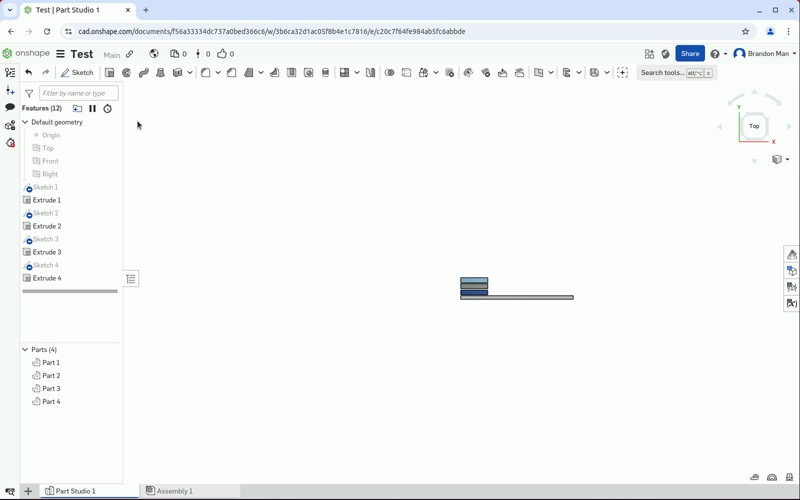
key(shift+h)
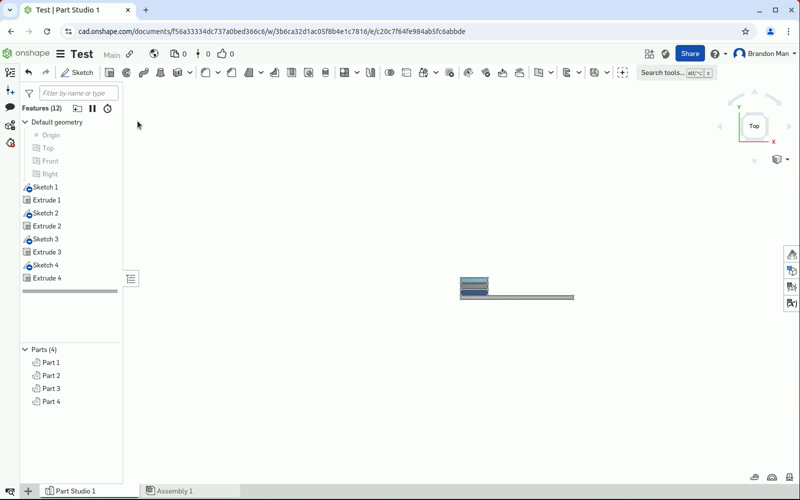
key(shift+h)
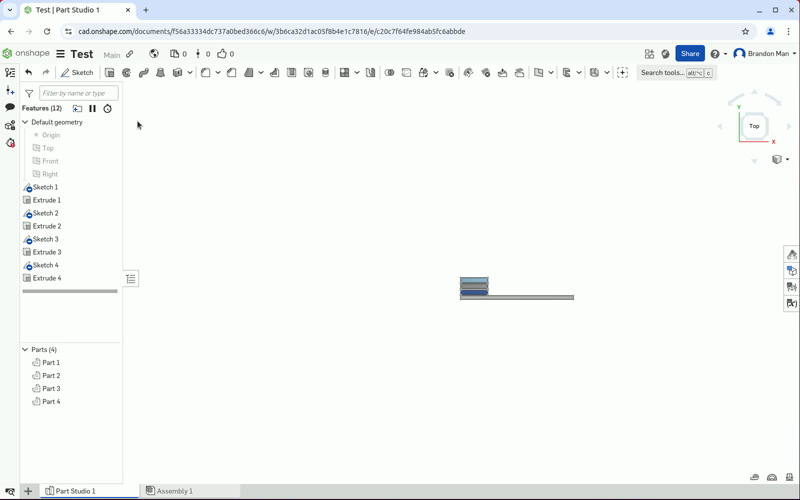
key(shift+7)
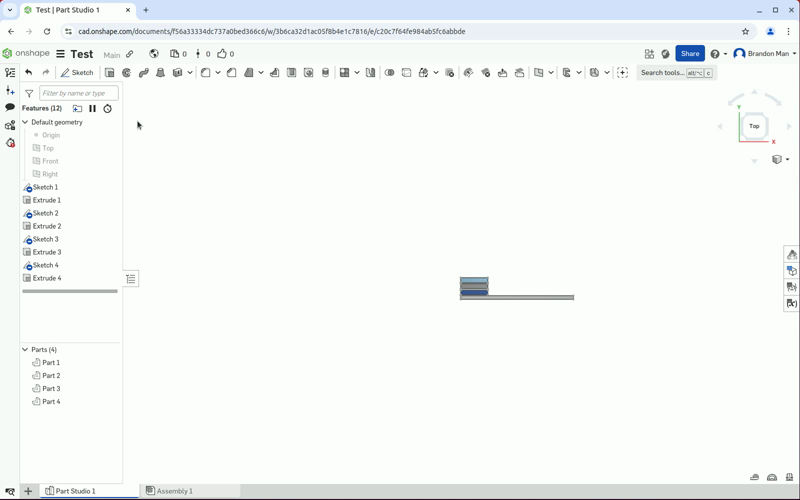
key(up, 3)
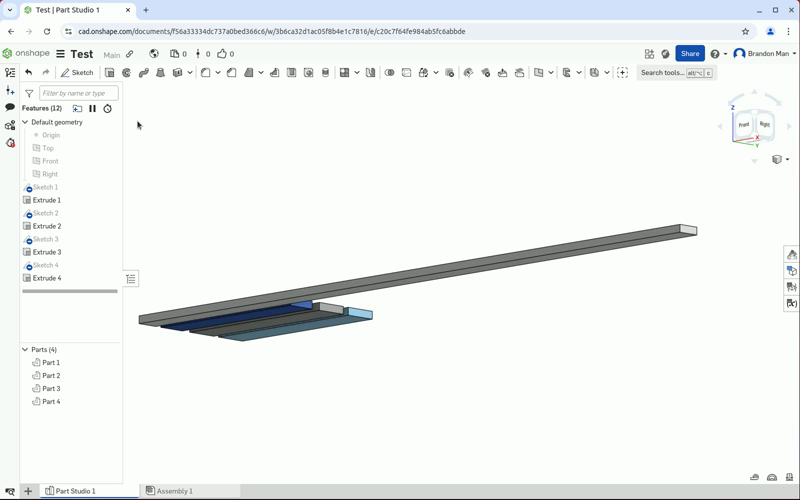
key(left, 3)
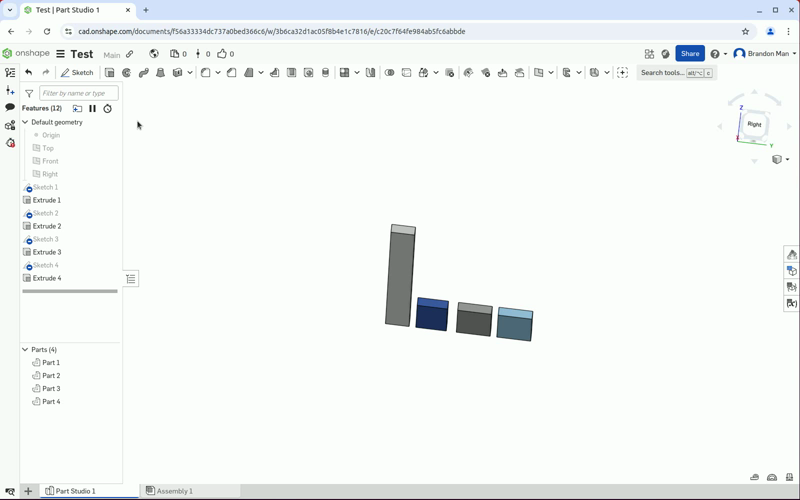
key(right, 3)
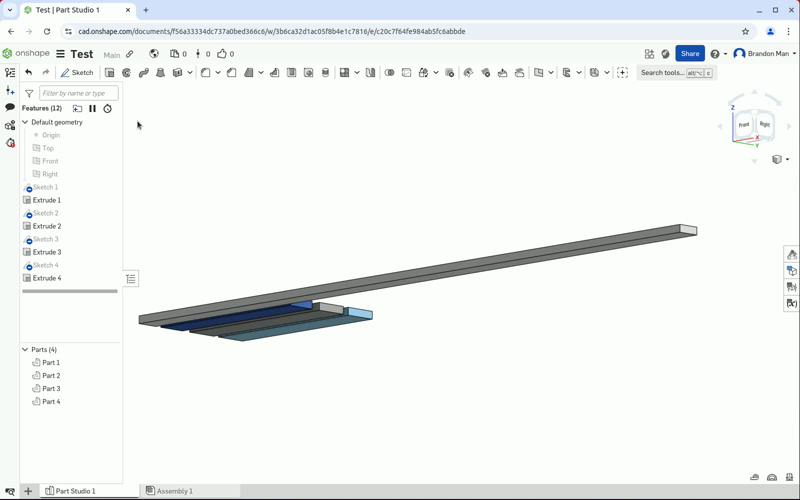
key(down, 3)
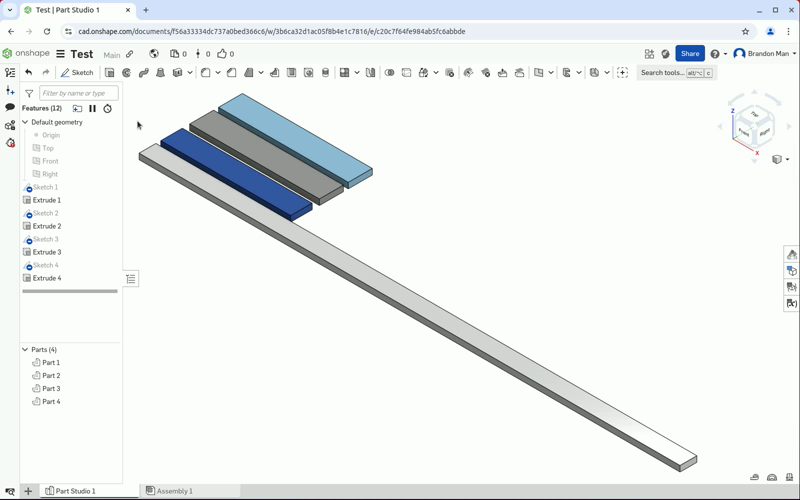
mouse_move(73, 189)
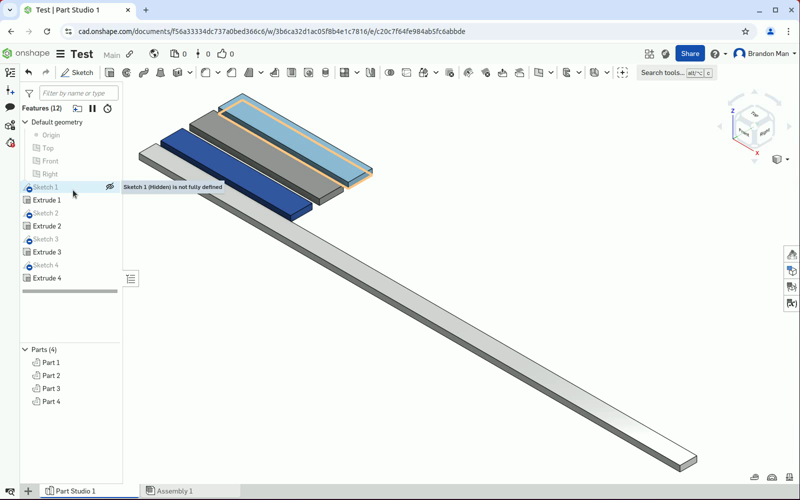
click(73, 189)